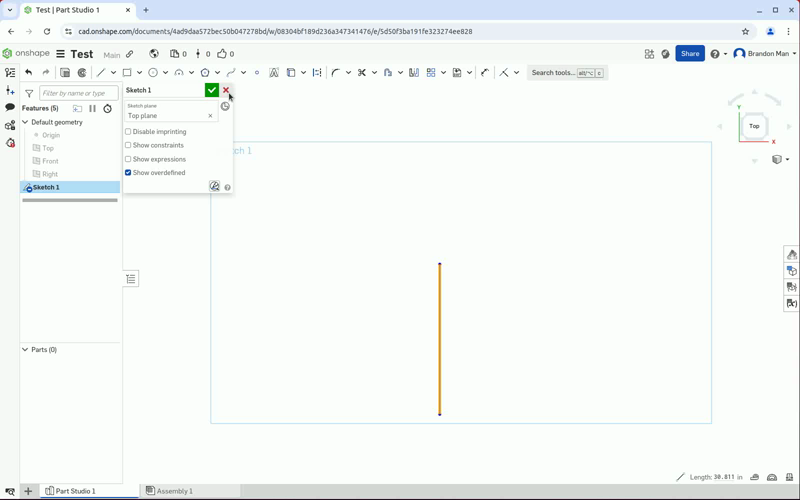
key(shift+h)
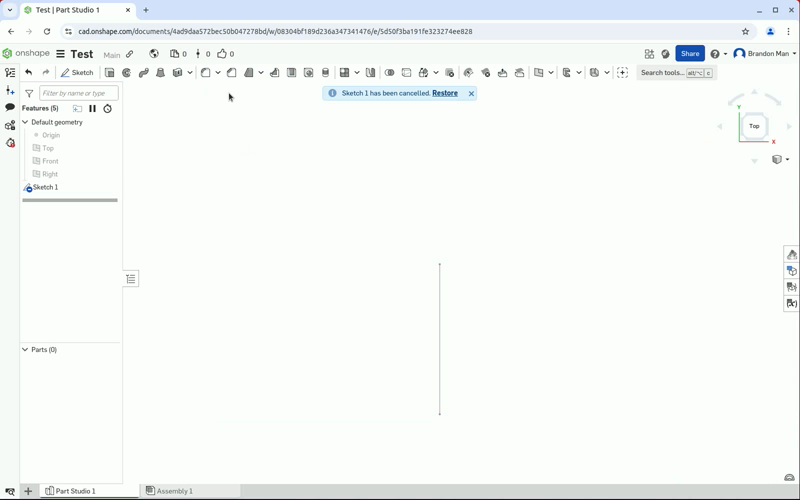
key(shift+s)
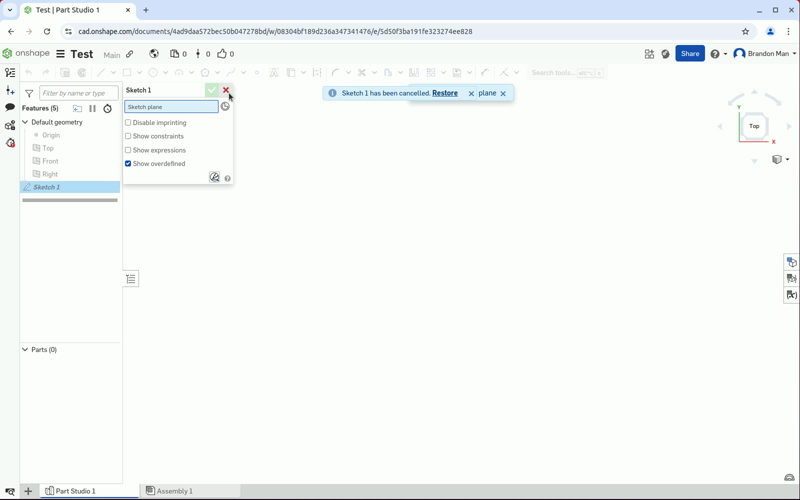
mouse_move(73, 150)
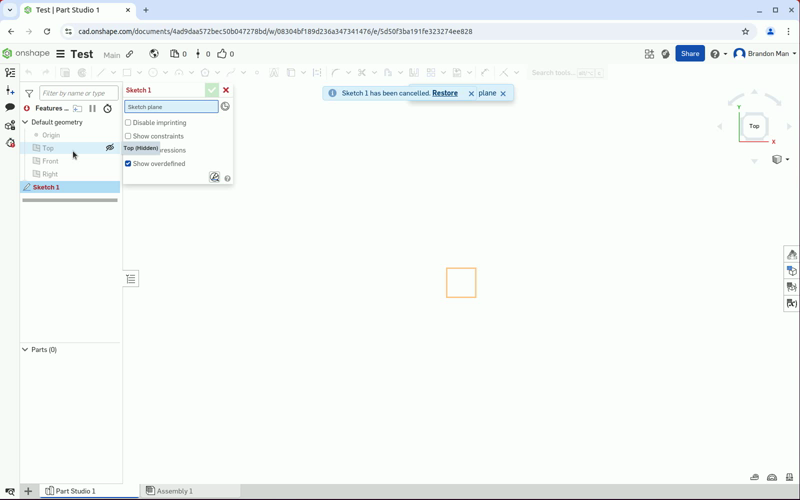
click(73, 150)
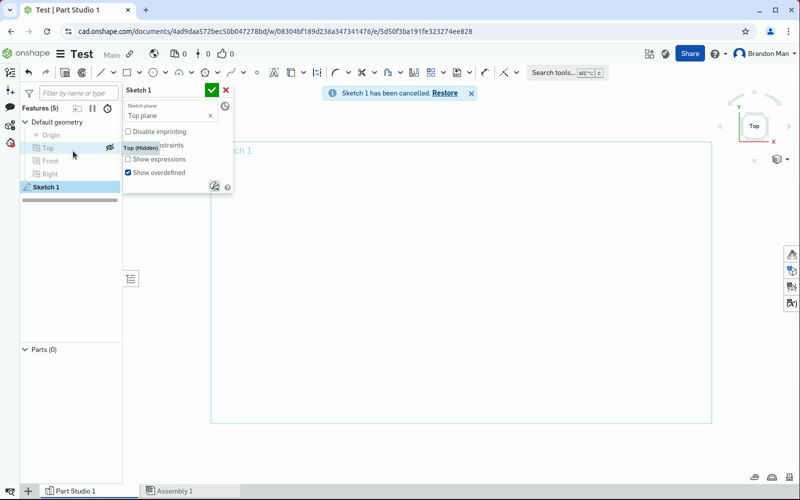
mouse_move(73, 352)
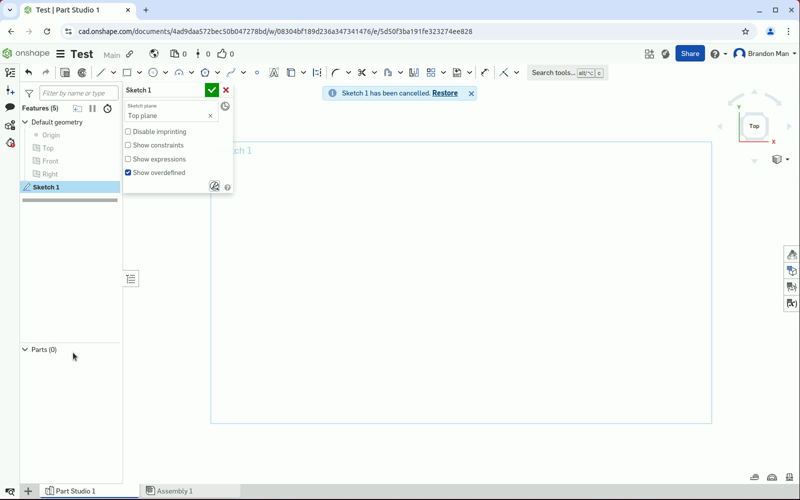
key(y)
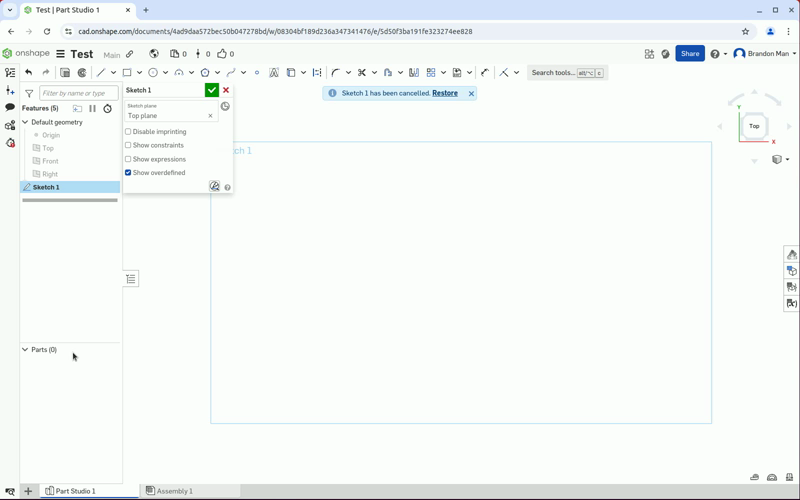
key(l)
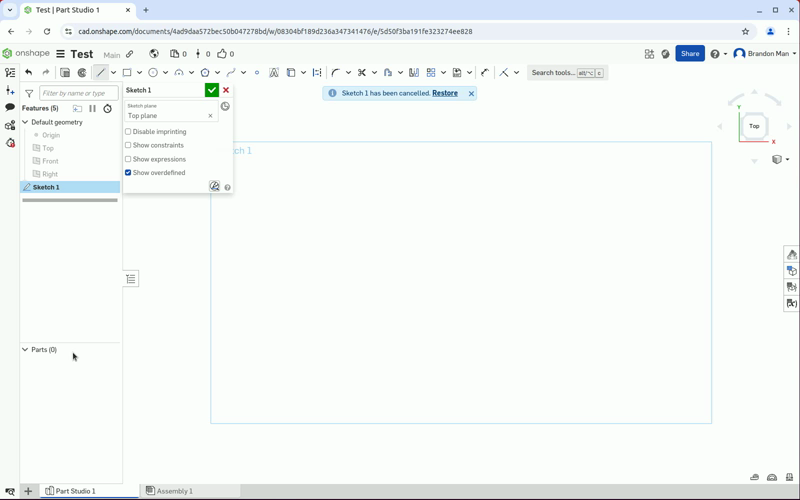
key_down(shift)
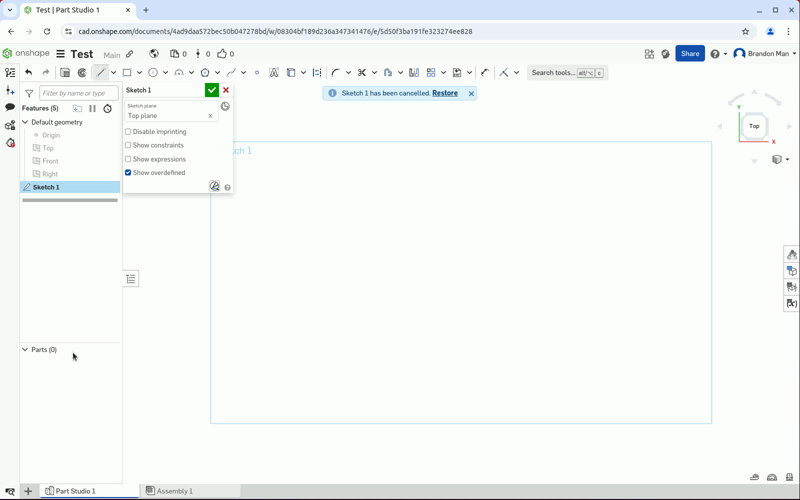
mouse_move(348, 333)
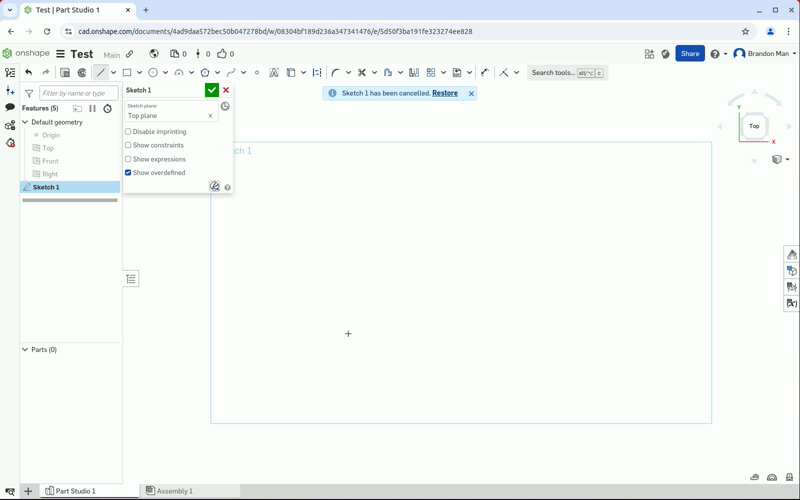
click(348, 333)
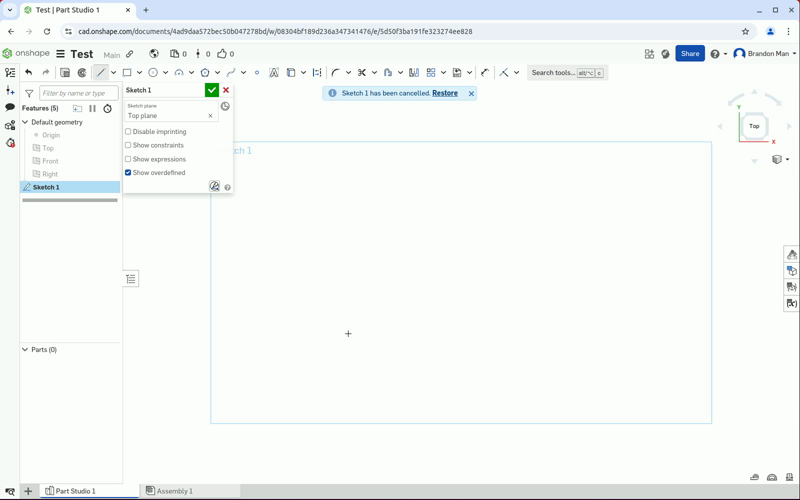
key_up(shift)
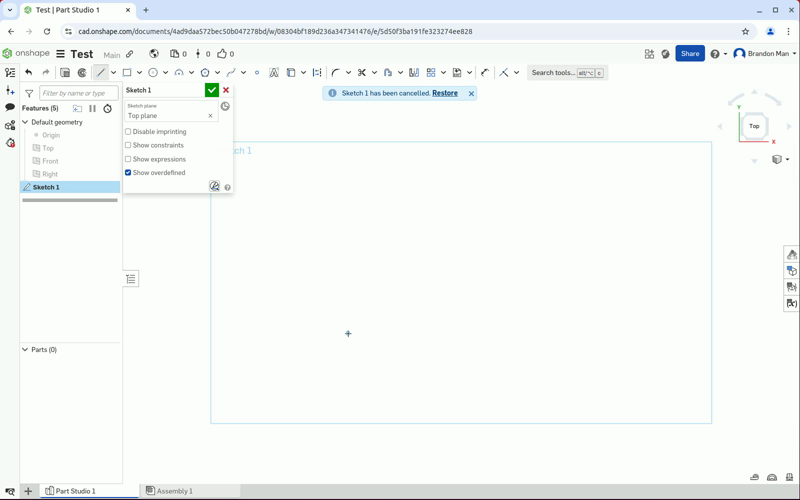
key_down(shift)
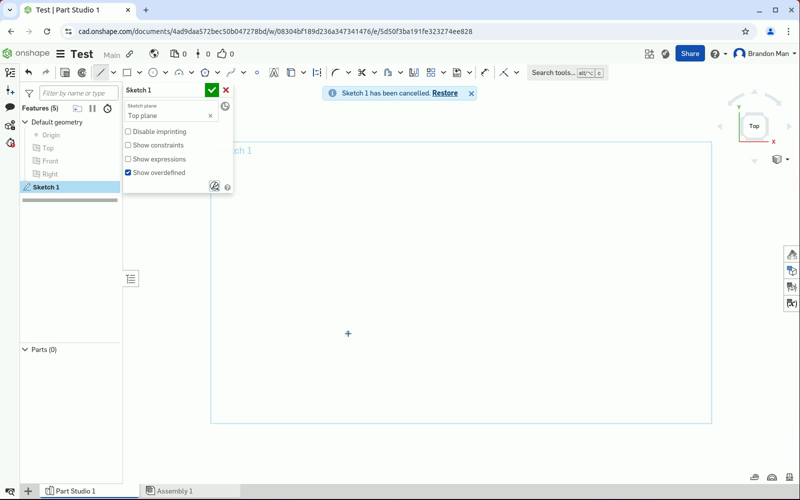
mouse_move(572, 333)
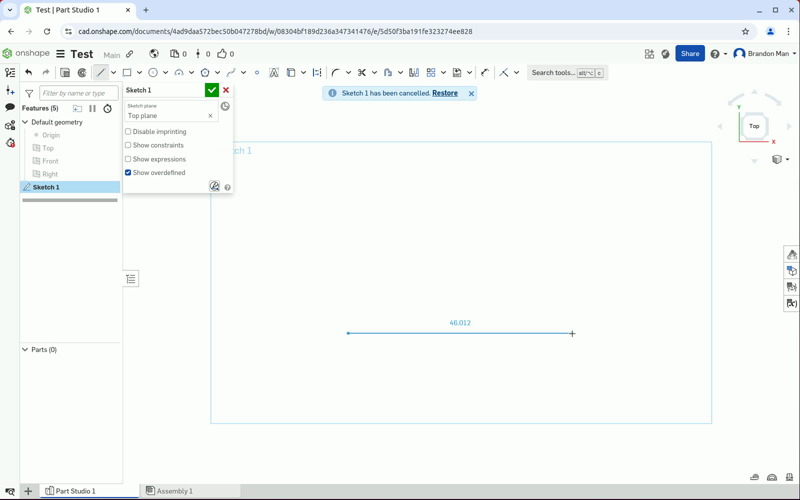
click(572, 333)
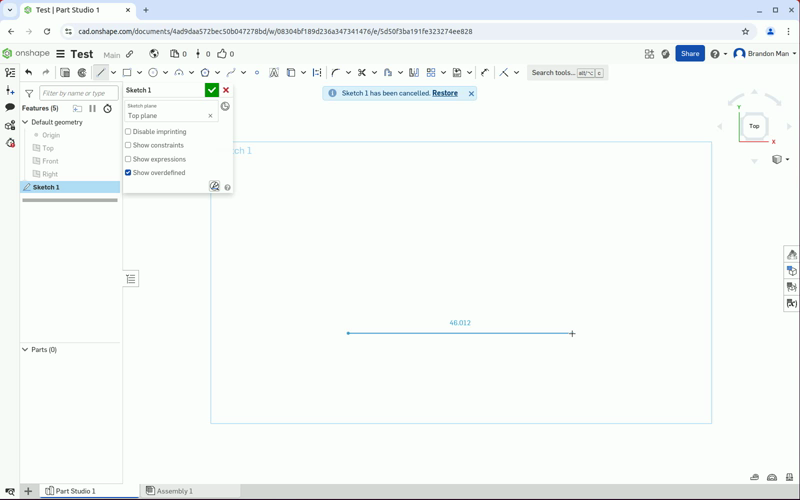
key_up(shift)
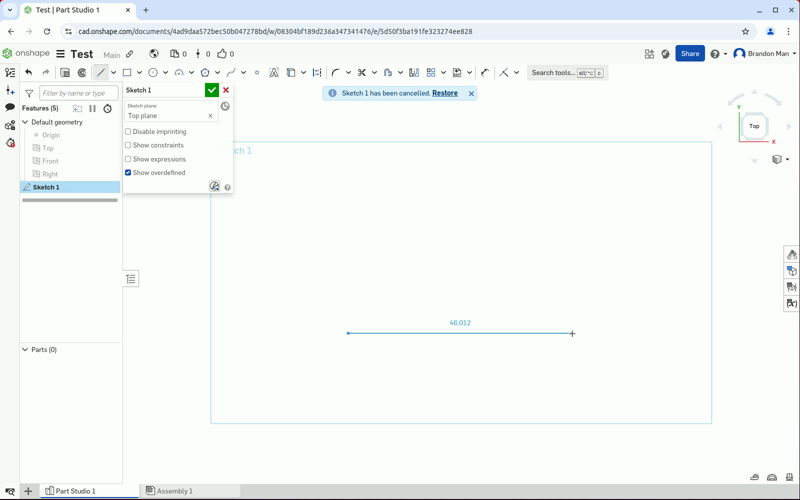
key_down(shift)
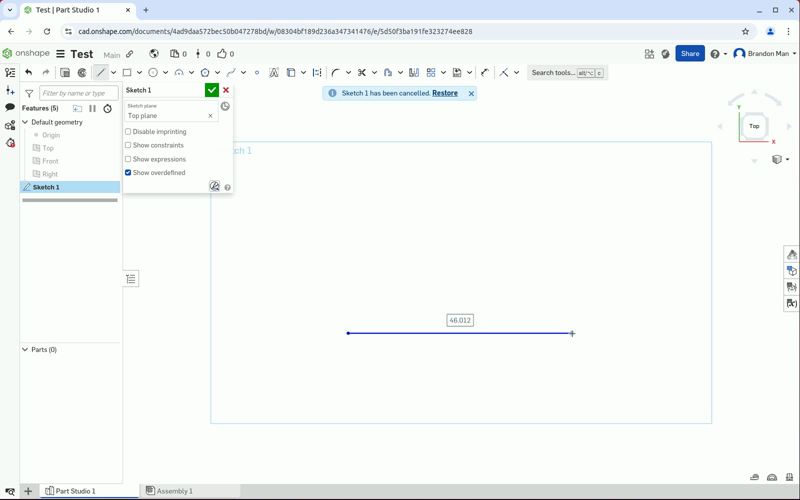
mouse_move(572, 231)
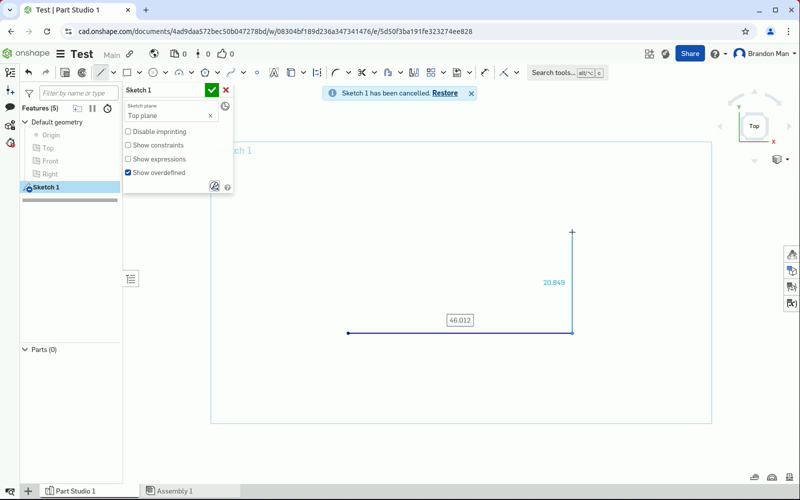
click(572, 231)
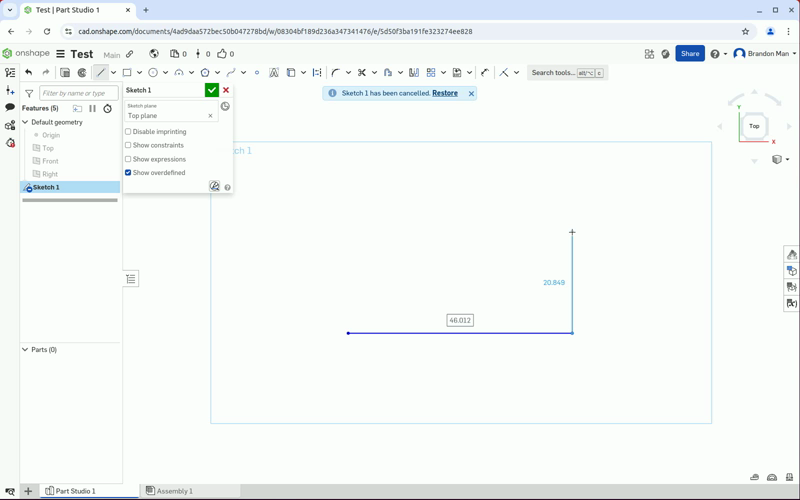
key_up(shift)
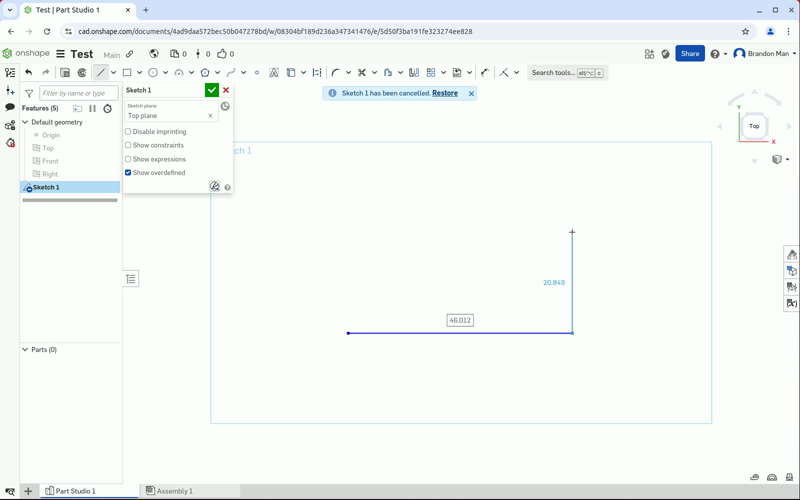
key_down(shift)
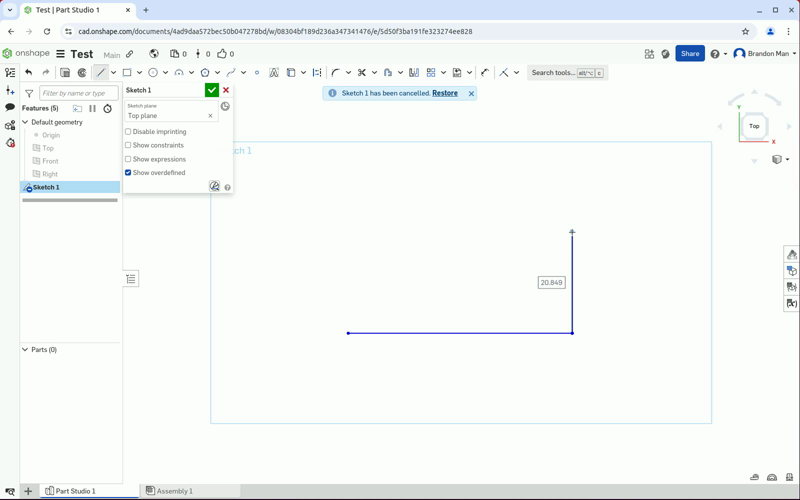
mouse_move(348, 231)
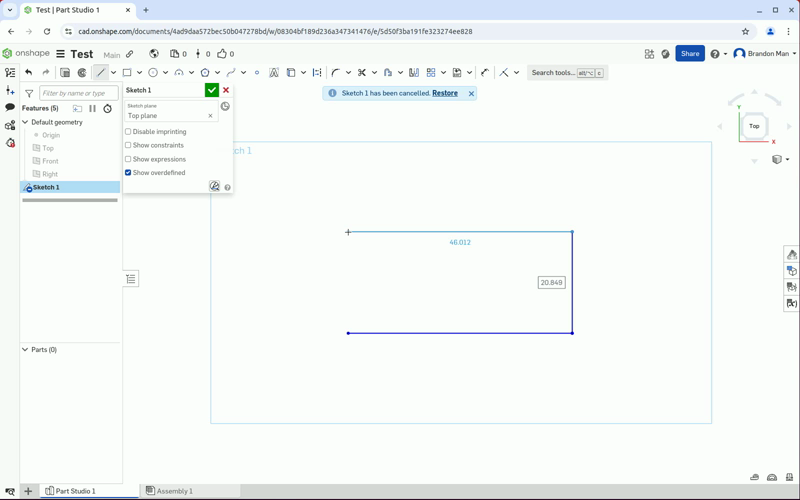
click(348, 231)
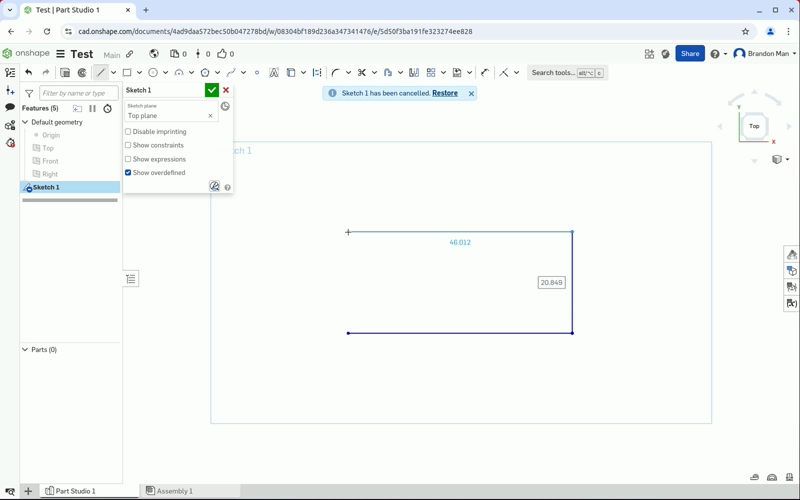
key_up(shift)
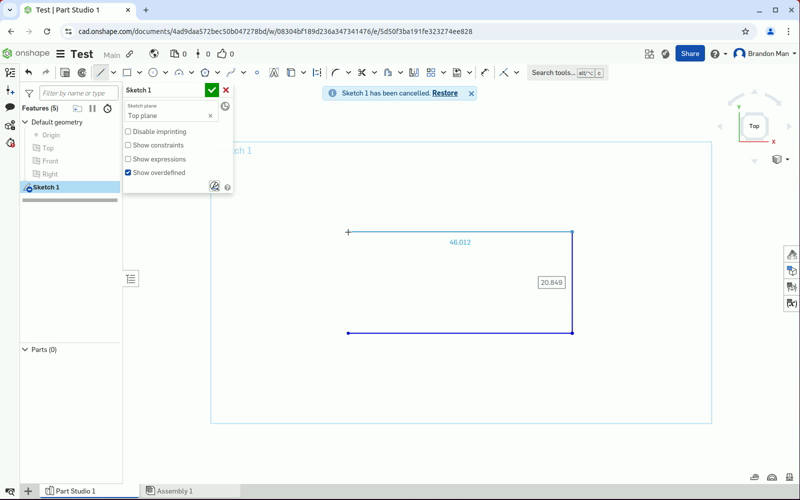
key_down(shift)
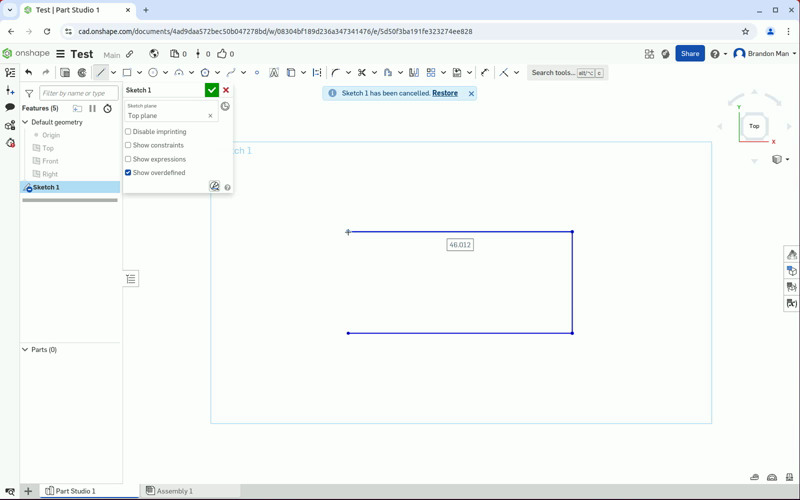
mouse_move(348, 333)
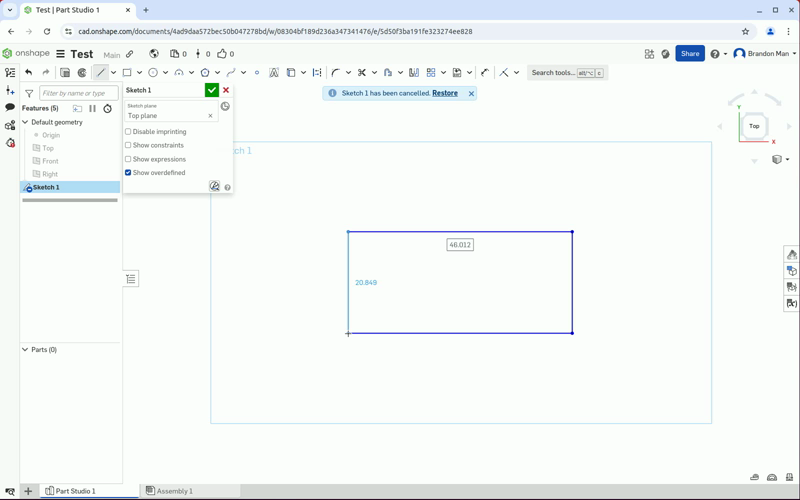
key_up(shift)
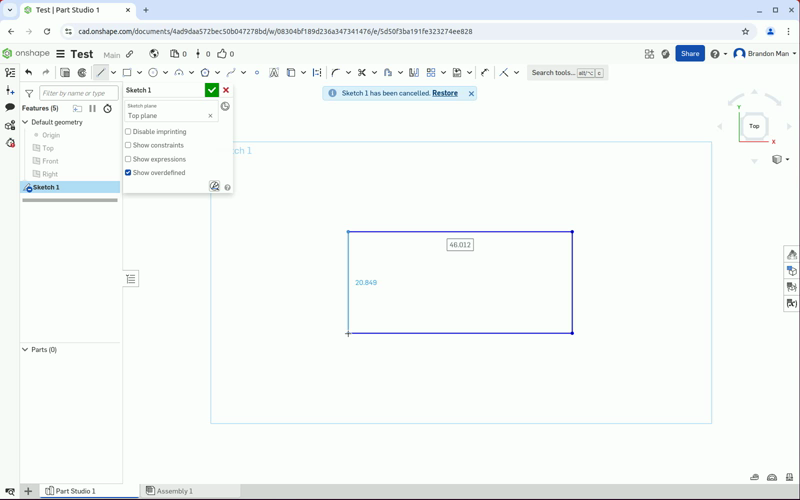
click(348, 333)
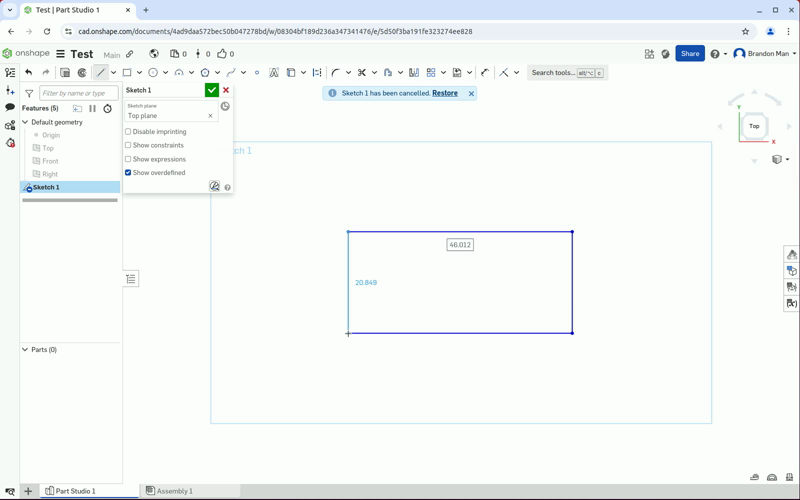
key(esc)
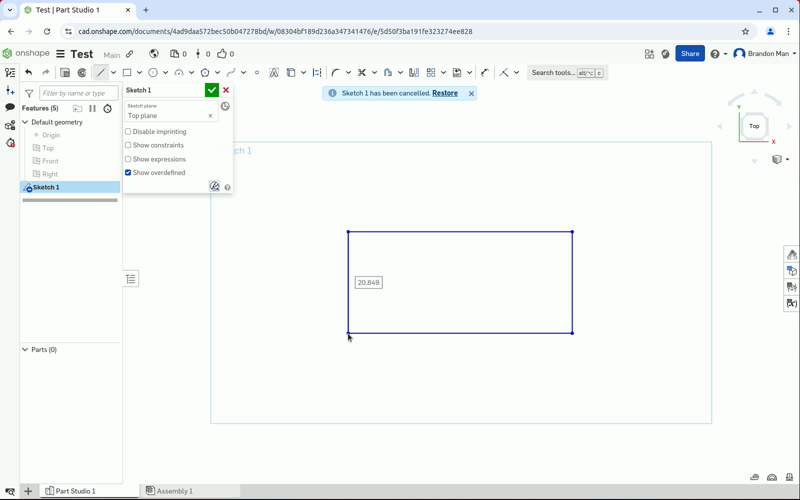
key(l)
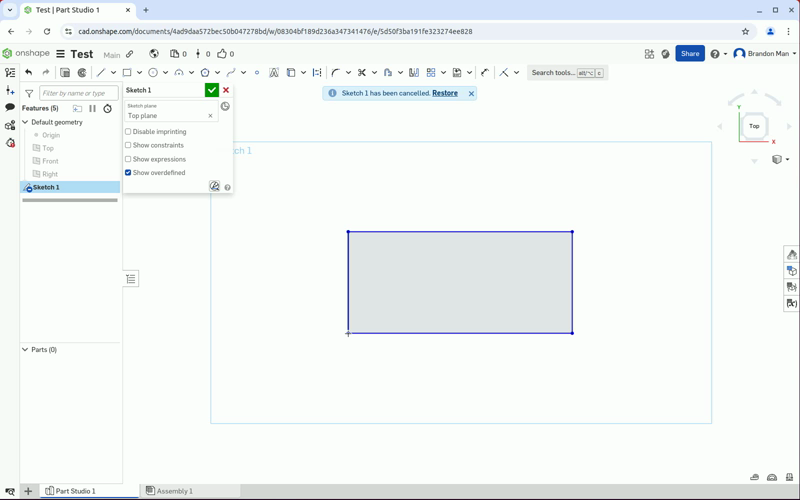
key_down(shift)
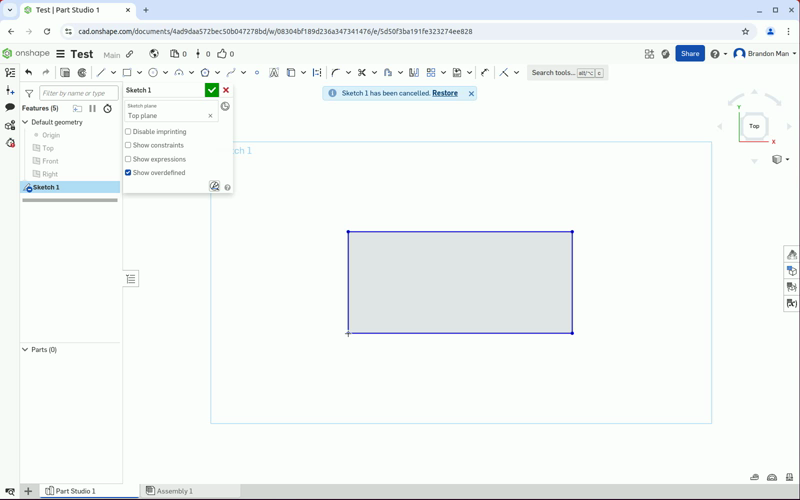
mouse_move(353, 328)
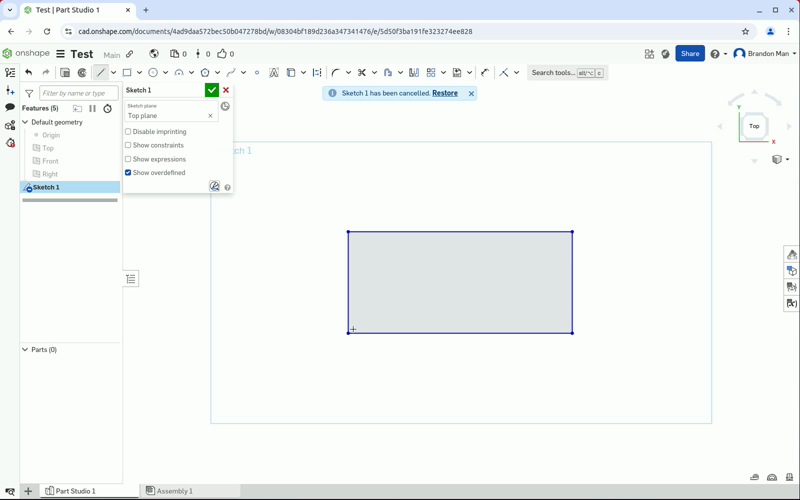
click(353, 328)
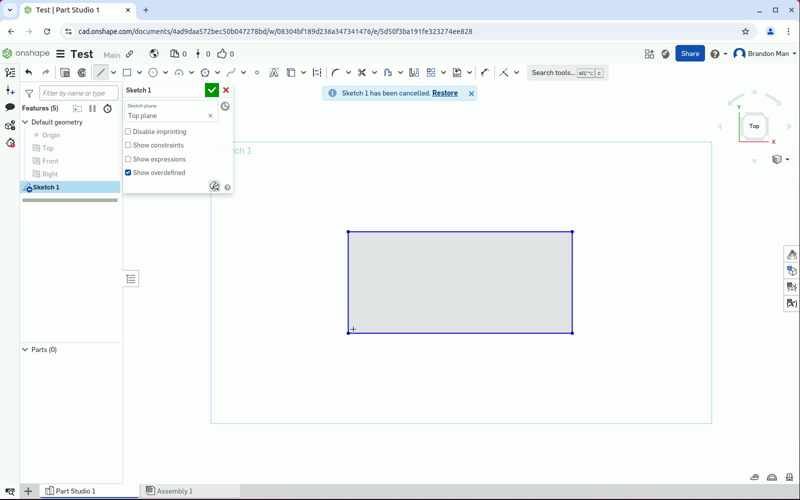
key_up(shift)
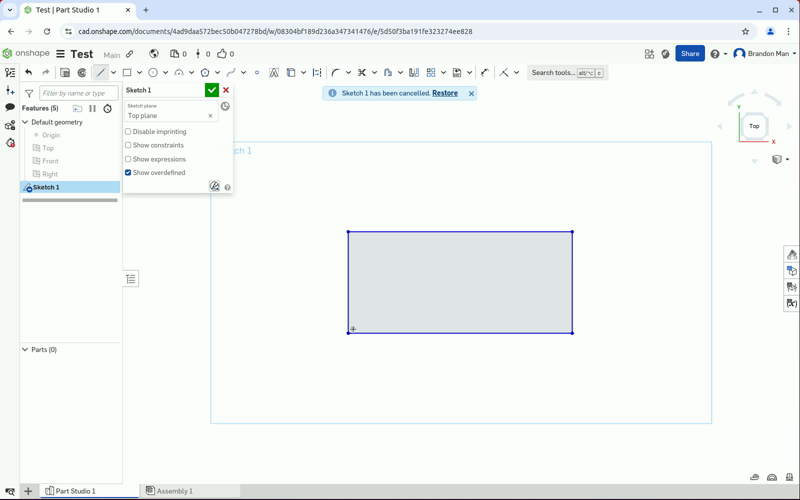
key_down(shift)
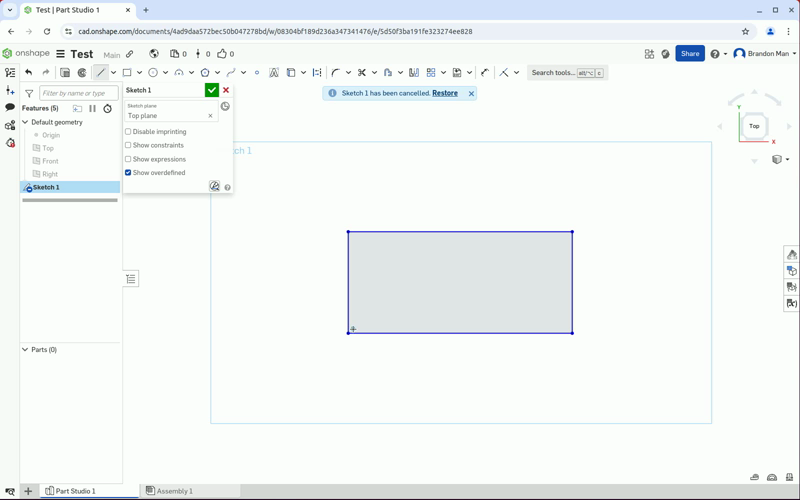
mouse_move(567, 328)
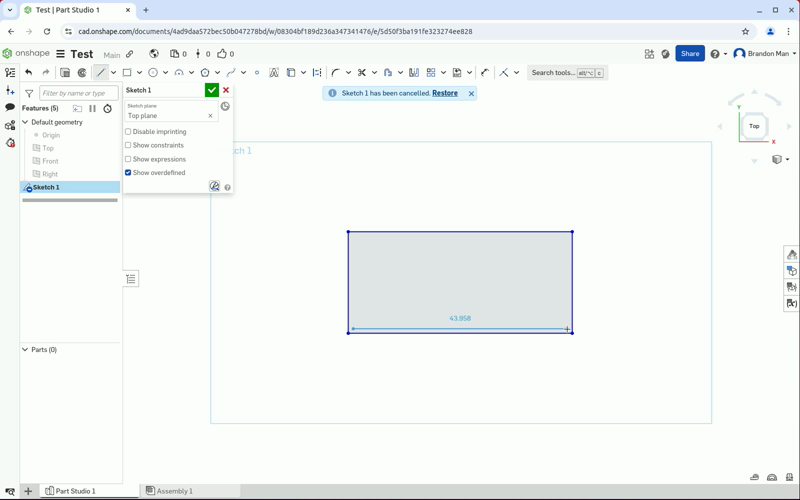
click(567, 328)
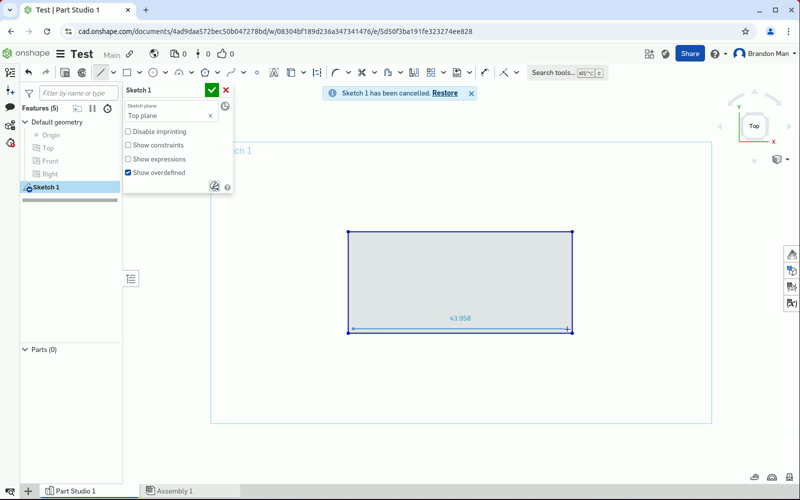
key_up(shift)
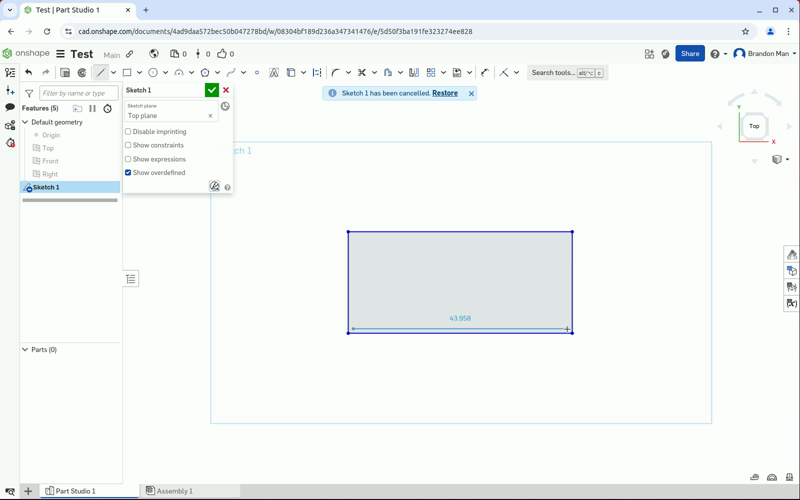
key_down(shift)
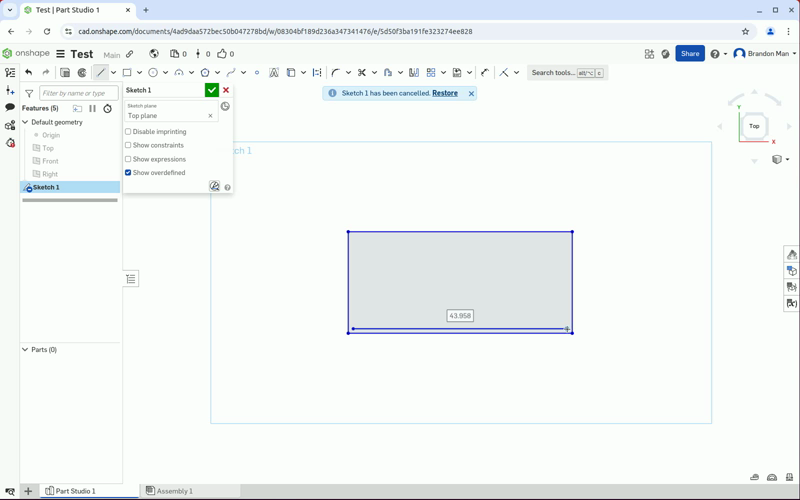
mouse_move(567, 236)
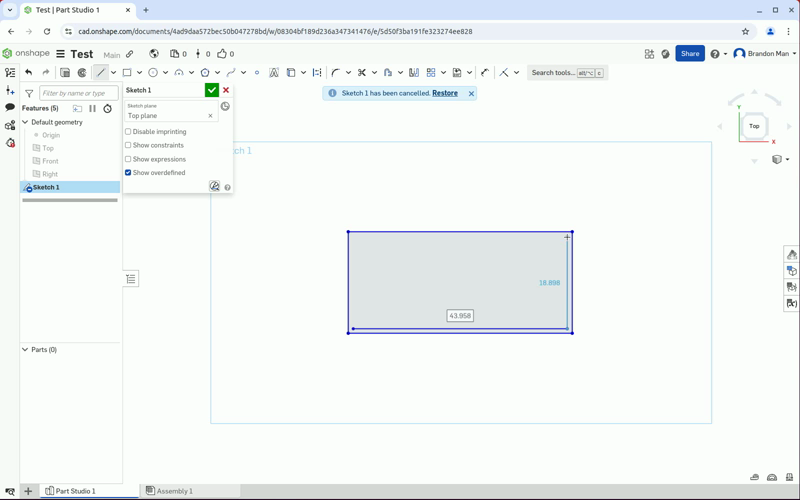
click(567, 236)
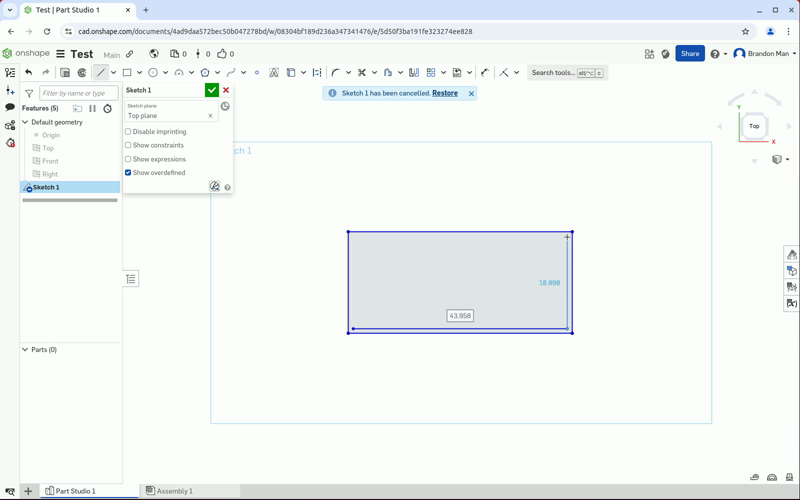
key_up(shift)
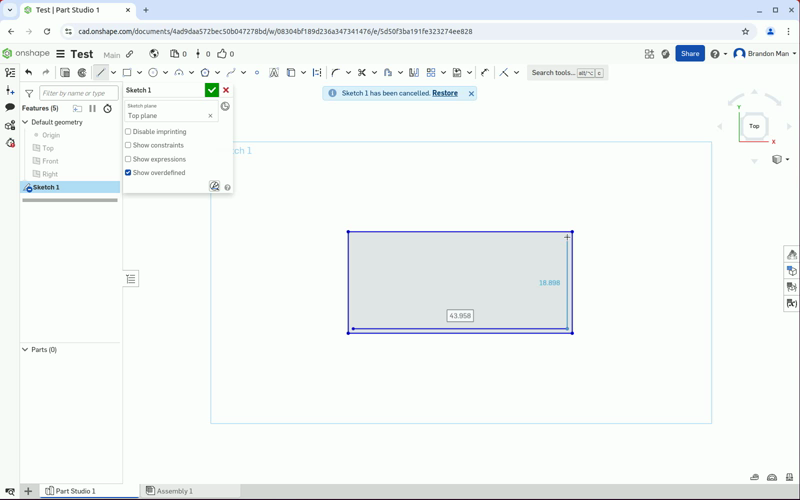
key_down(shift)
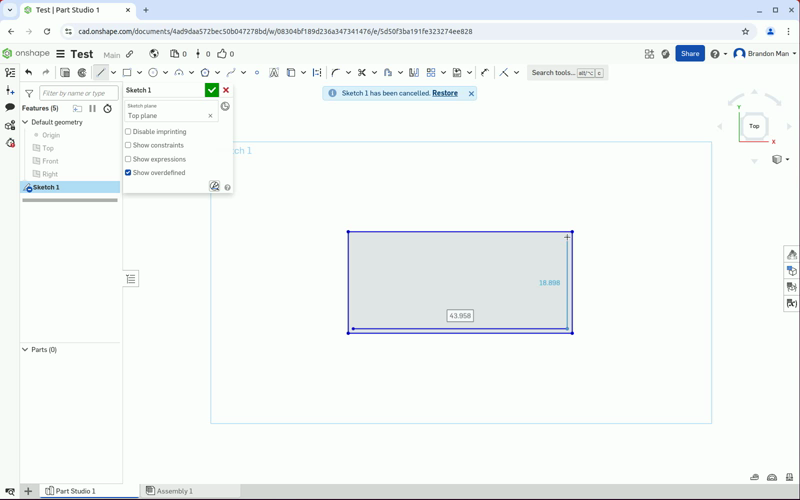
mouse_move(353, 236)
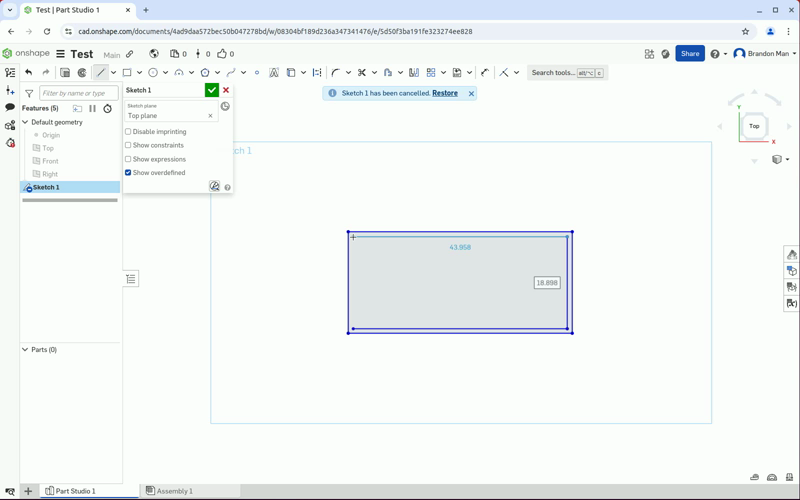
click(353, 236)
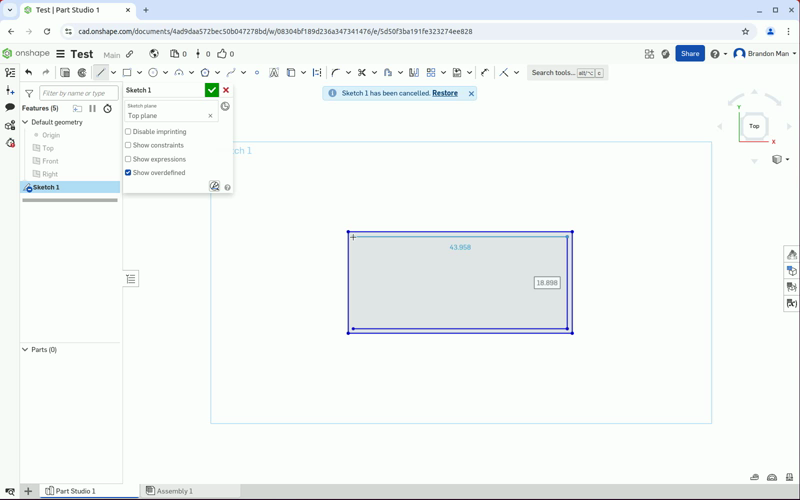
key_up(shift)
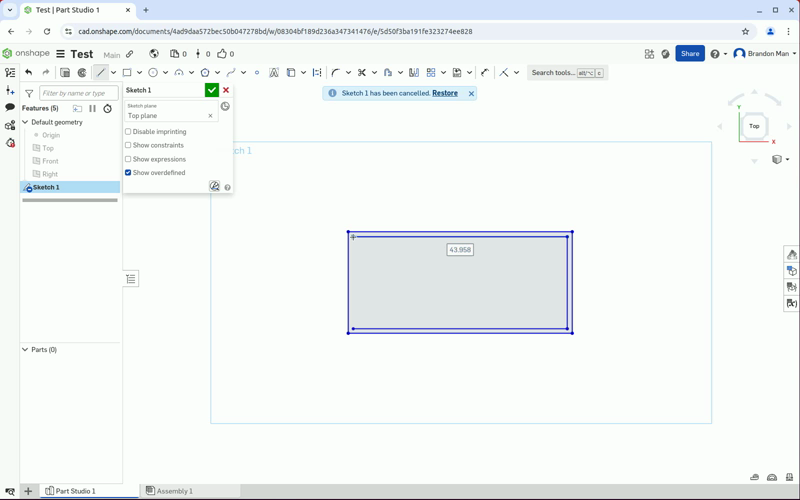
key_down(shift)
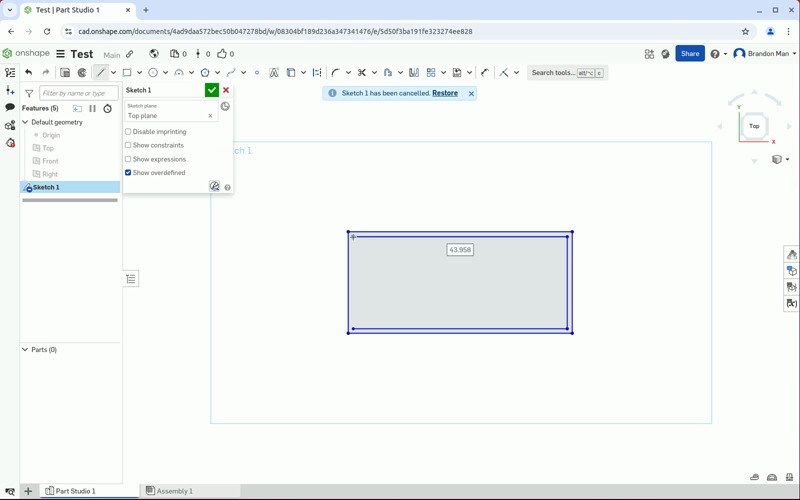
mouse_move(353, 328)
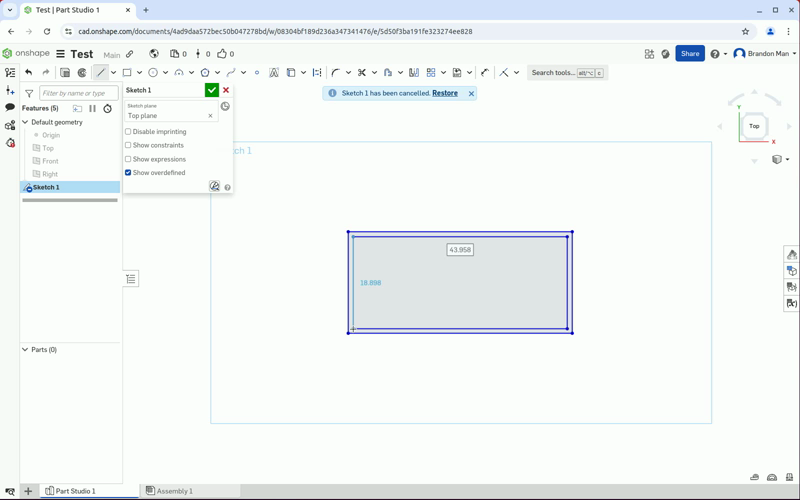
key_up(shift)
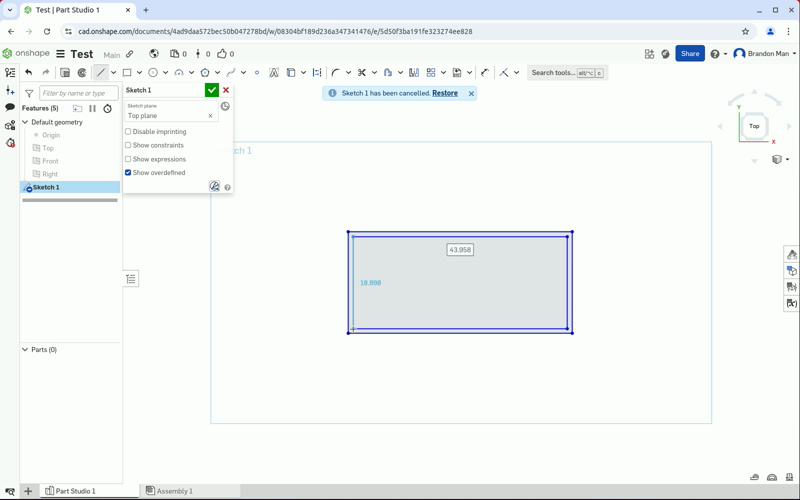
click(353, 328)
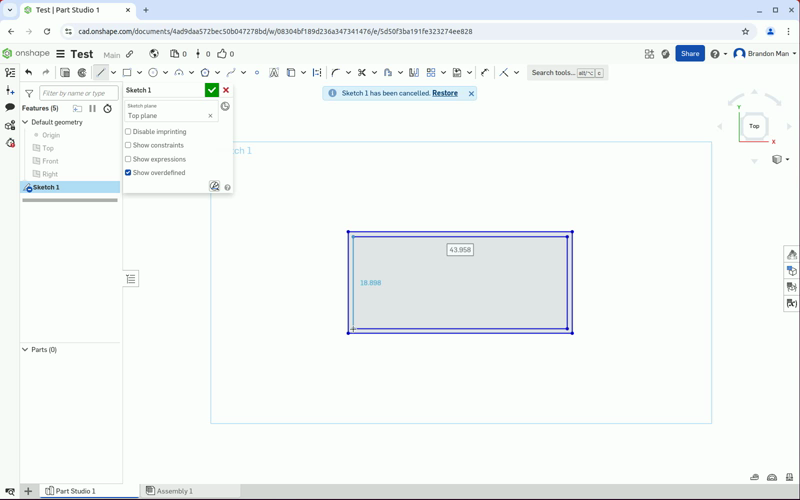
key(esc)
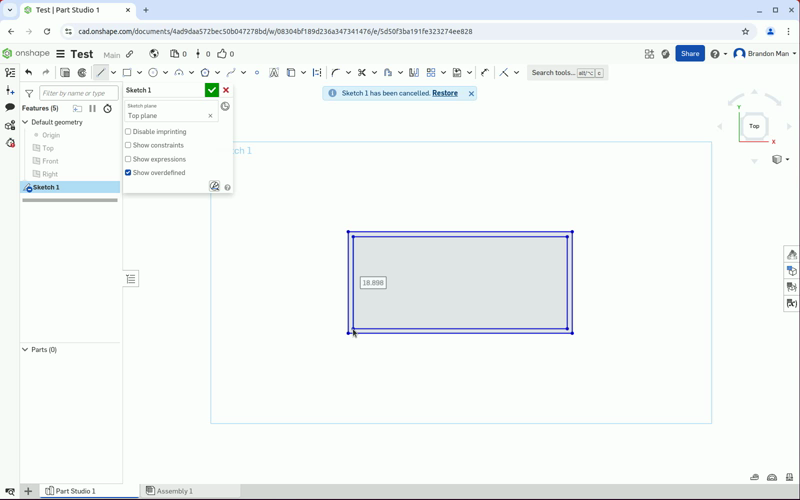
mouse_move(431, 331)
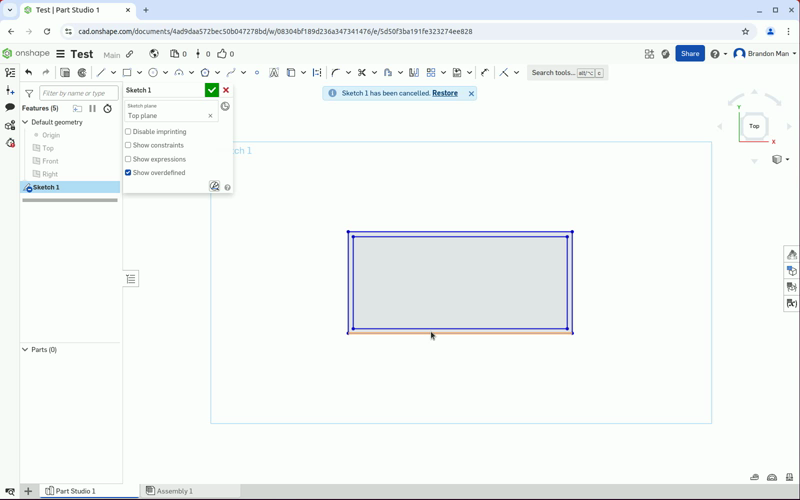
click(431, 331)
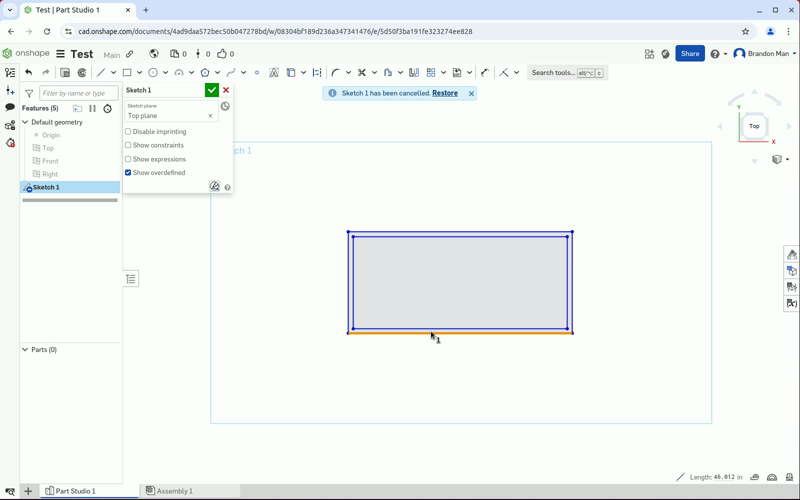
mouse_move(73, 352)
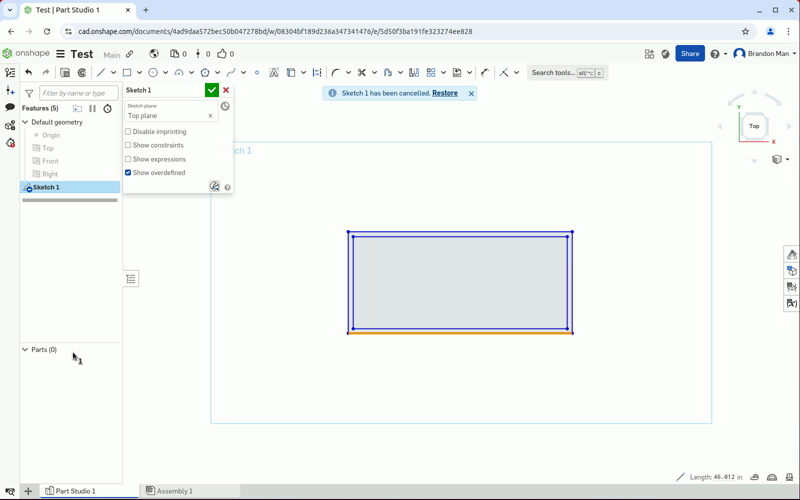
key(shift+y)
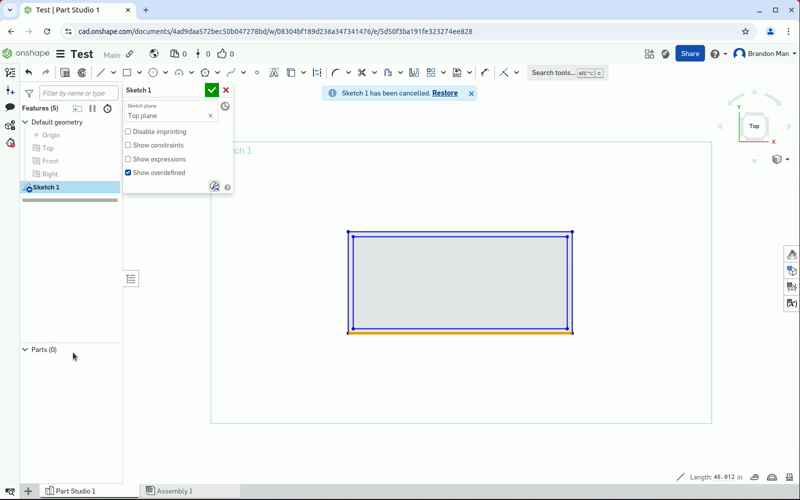
key(shift+e)
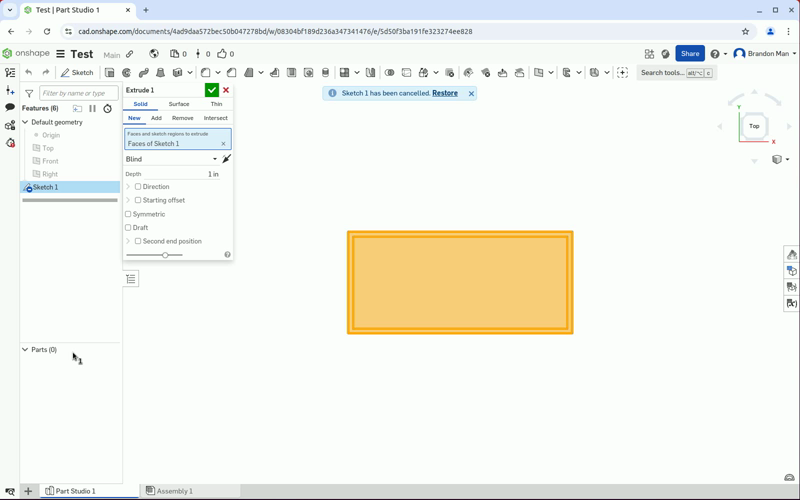
mouse_move(143, 106)
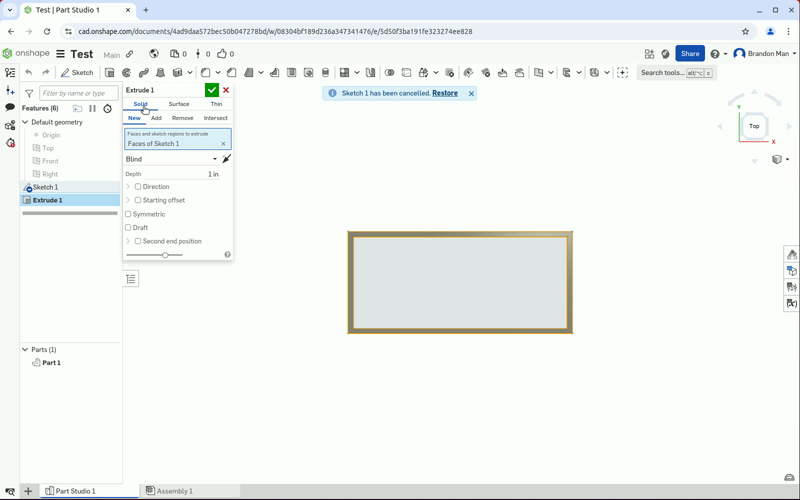
click(143, 106)
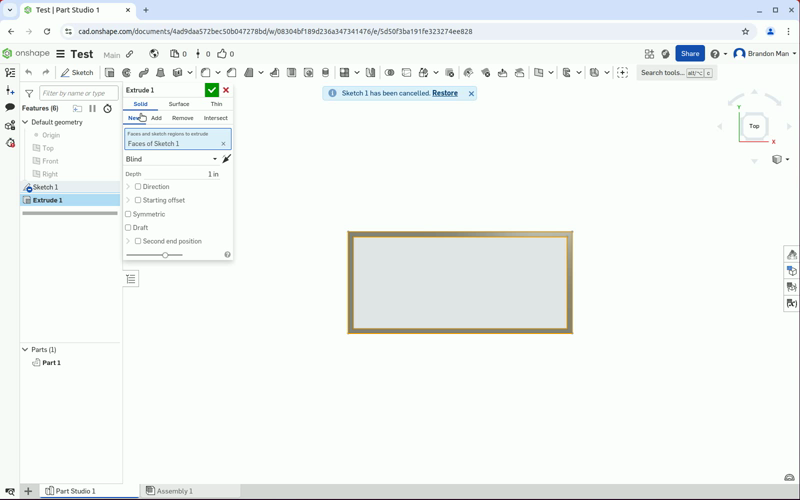
mouse_move(137, 120)
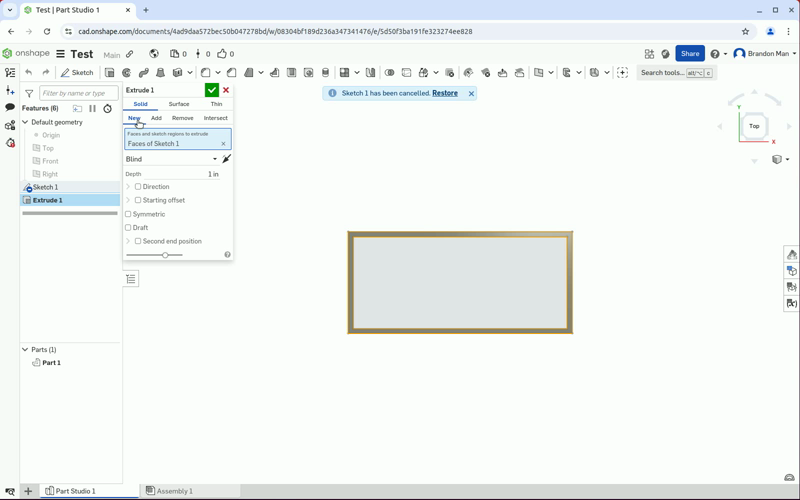
click(137, 120)
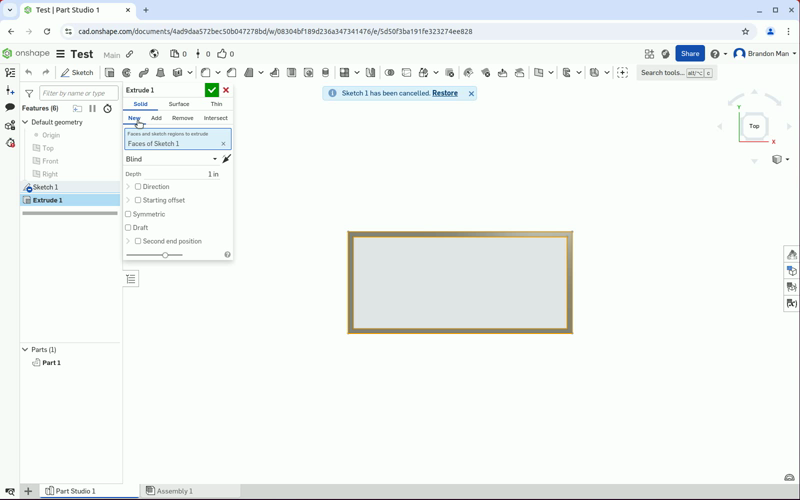
key(tab, 4)
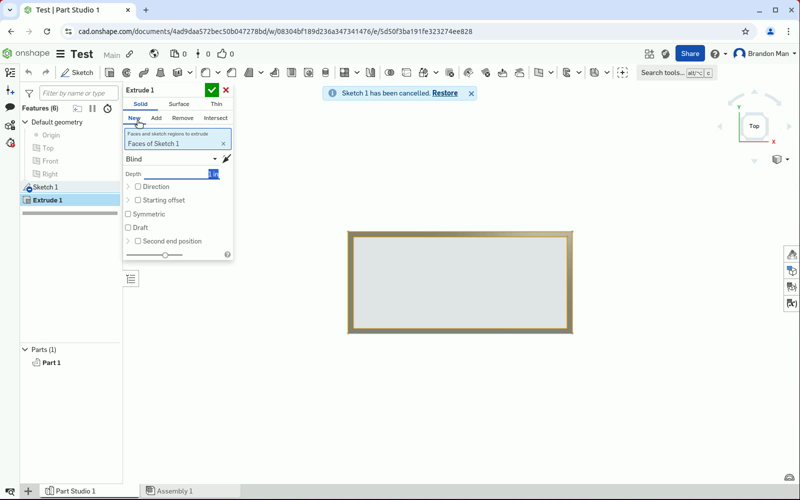
text(0.963)
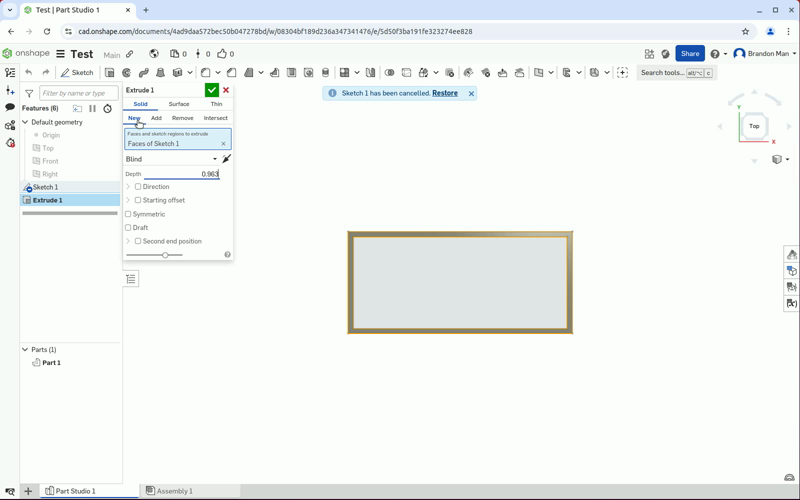
key(enter)
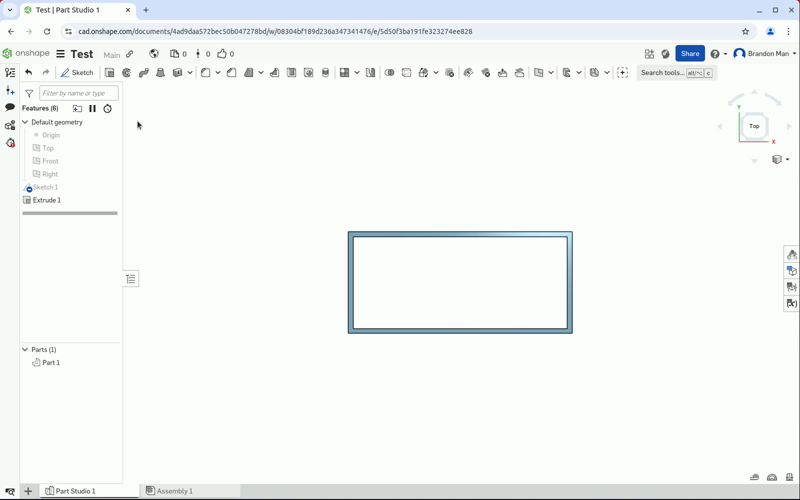
key(shift+h)
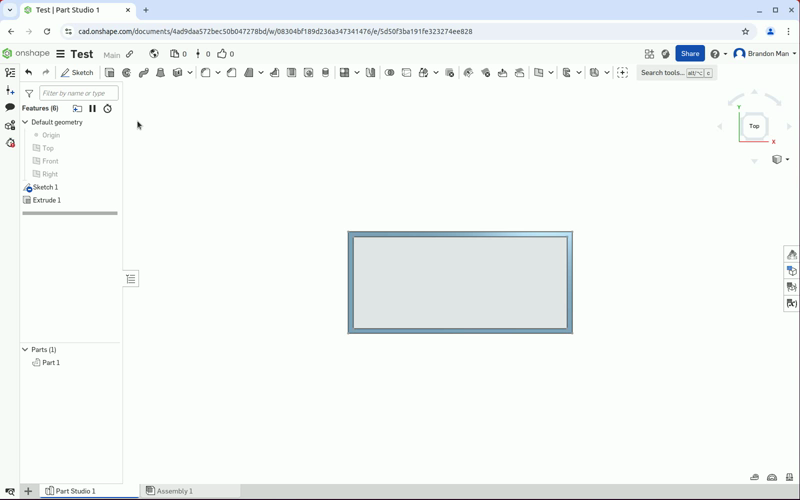
key(shift+h)
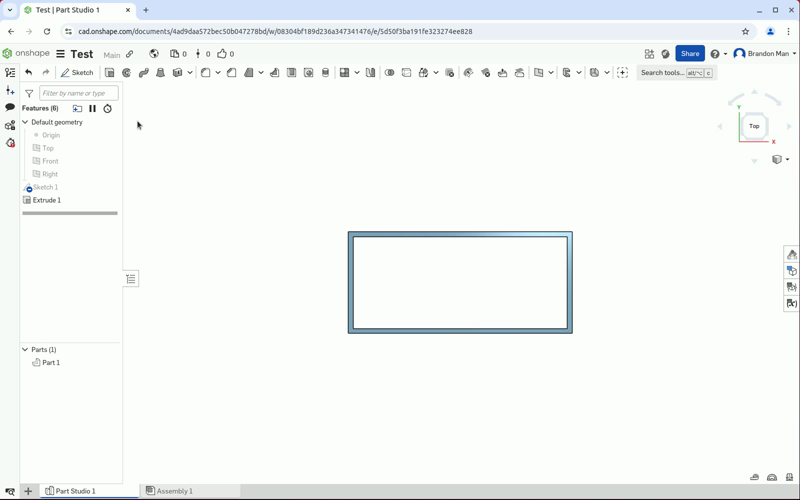
mouse_move(73, 189)
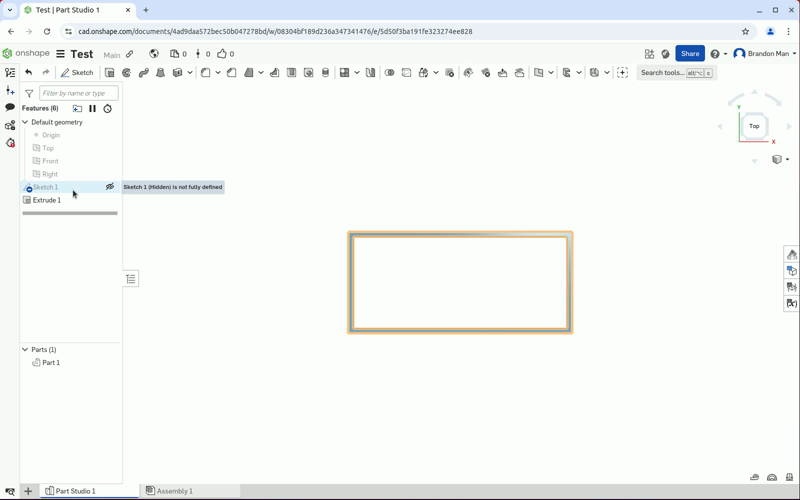
click(73, 189)
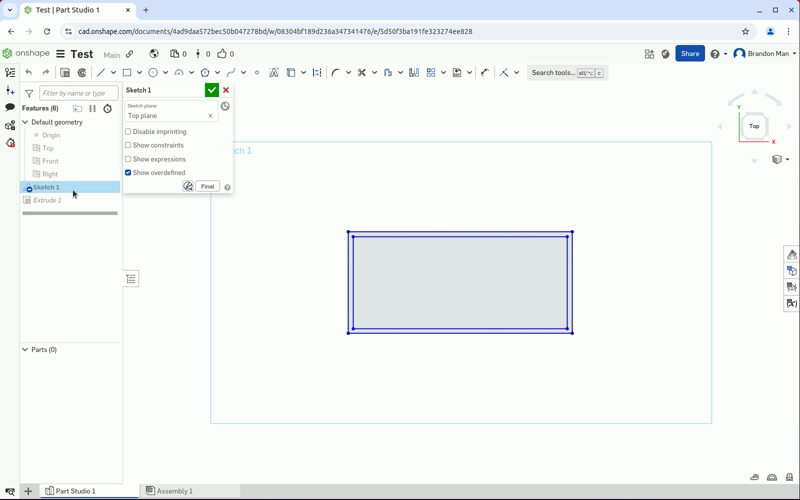
mouse_move(229, 92)
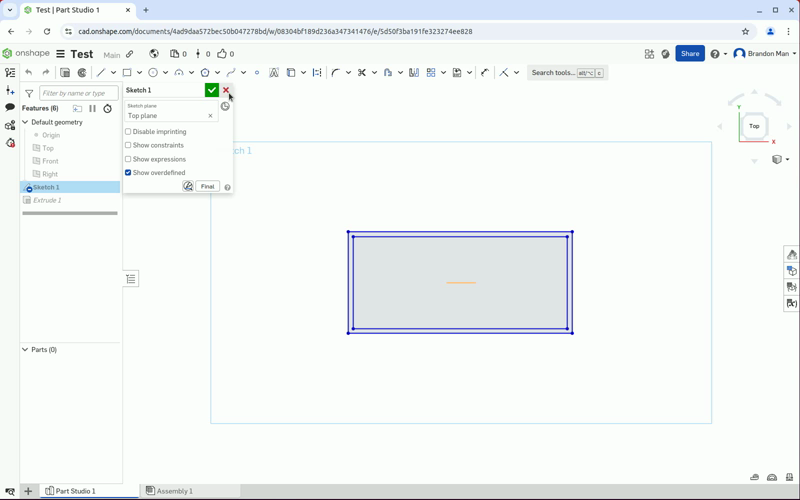
click(229, 92)
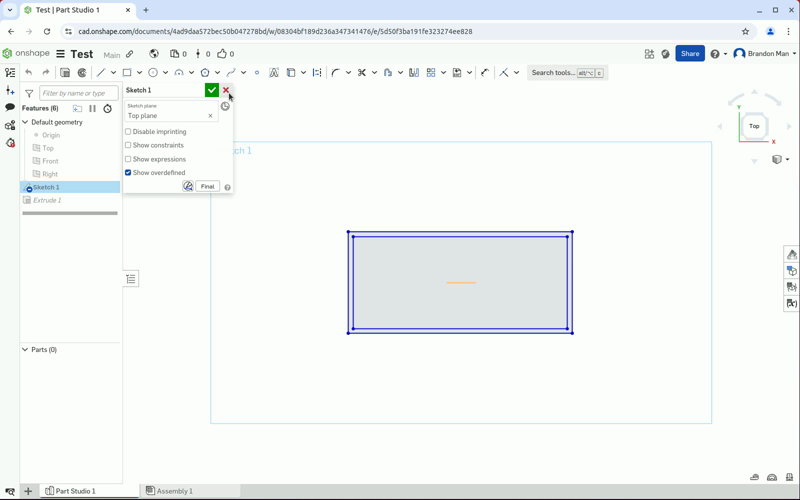
key(shift+s)
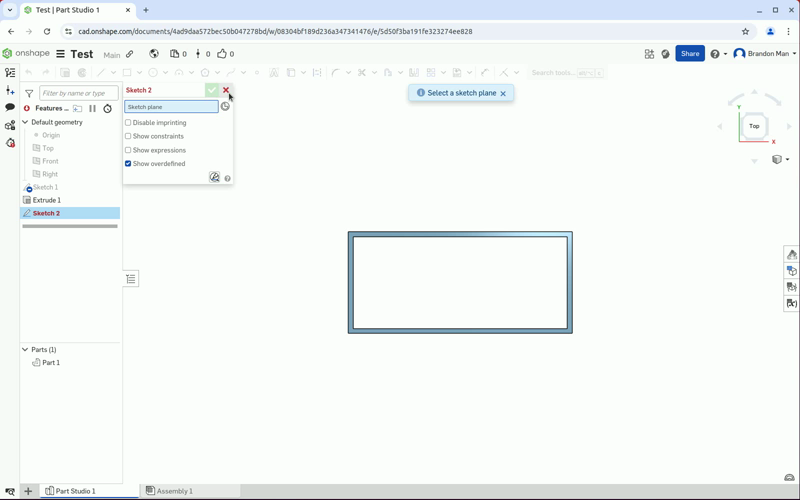
mouse_move(73, 150)
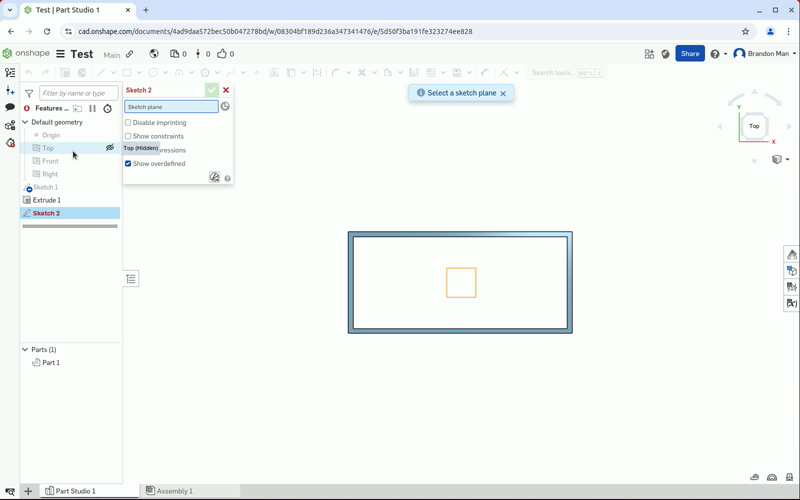
click(73, 150)
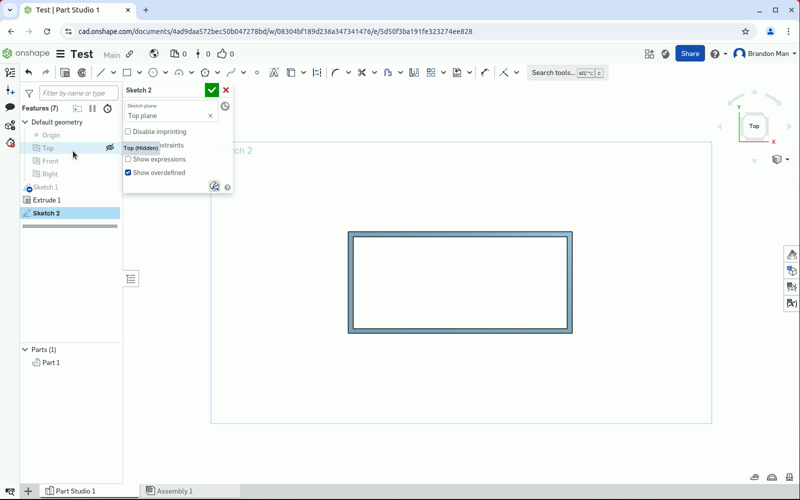
mouse_move(73, 352)
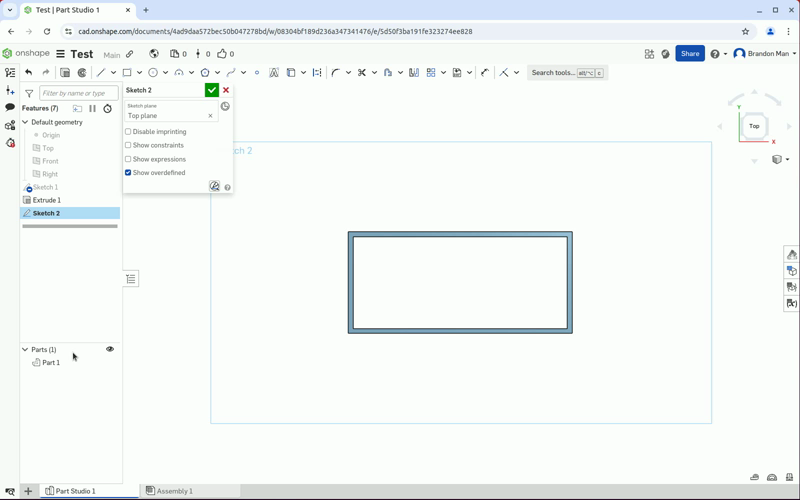
key(y)
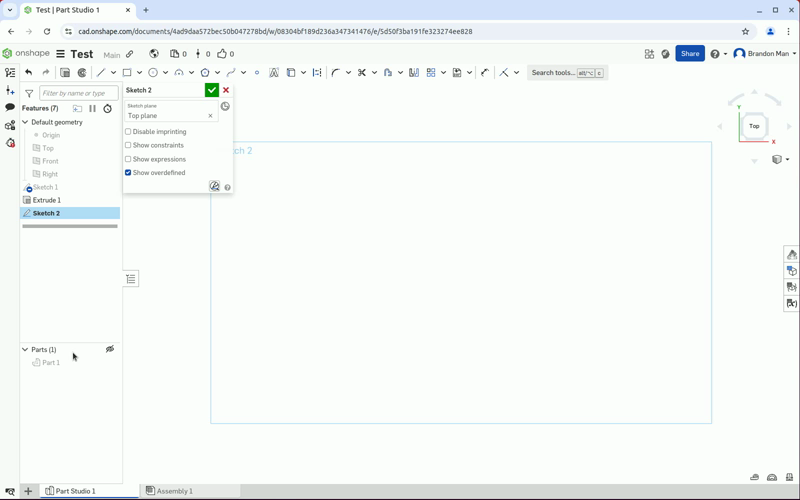
key(l)
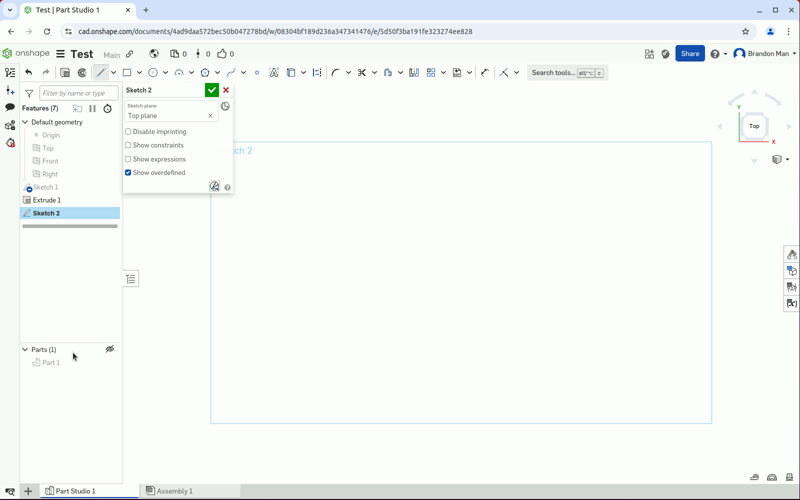
key_down(shift)
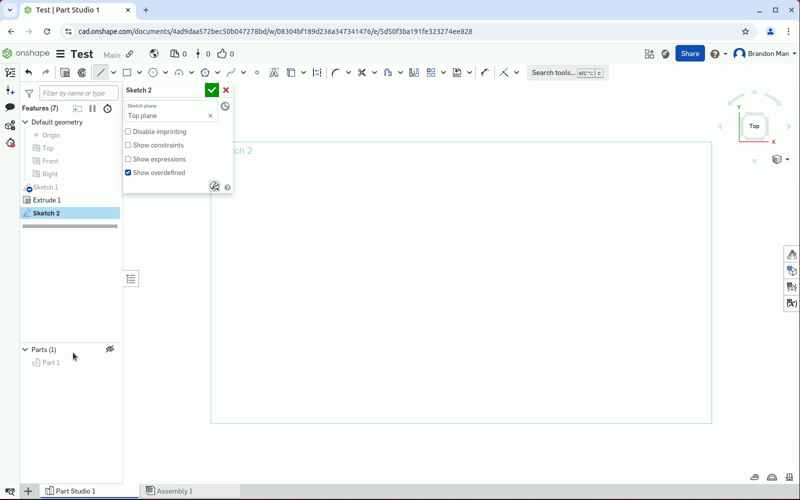
mouse_move(352, 328)
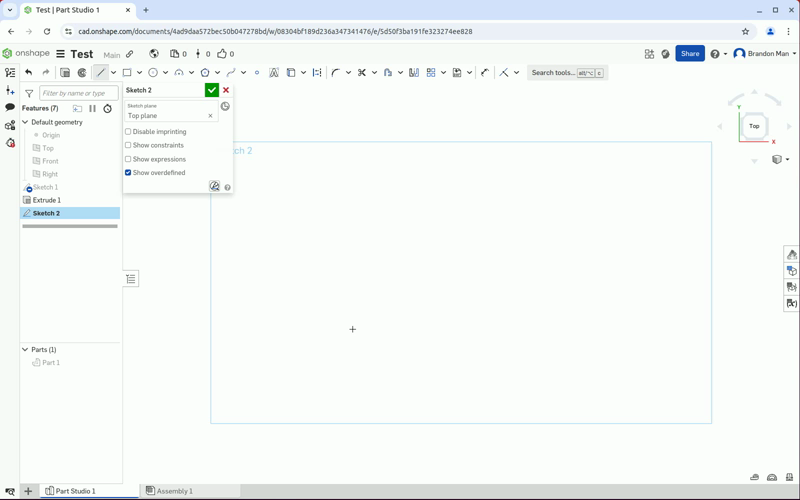
click(352, 328)
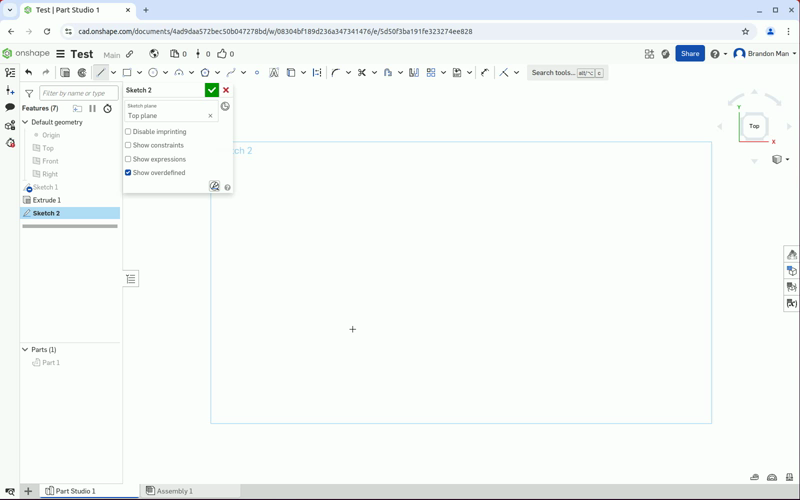
key_up(shift)
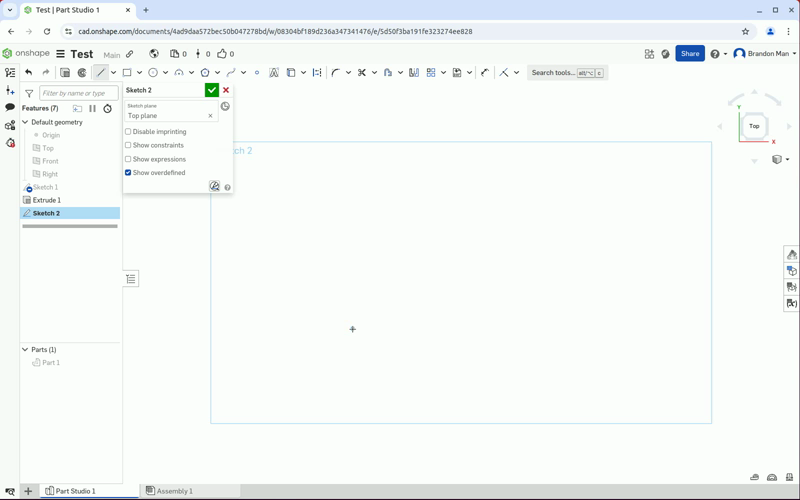
key_down(shift)
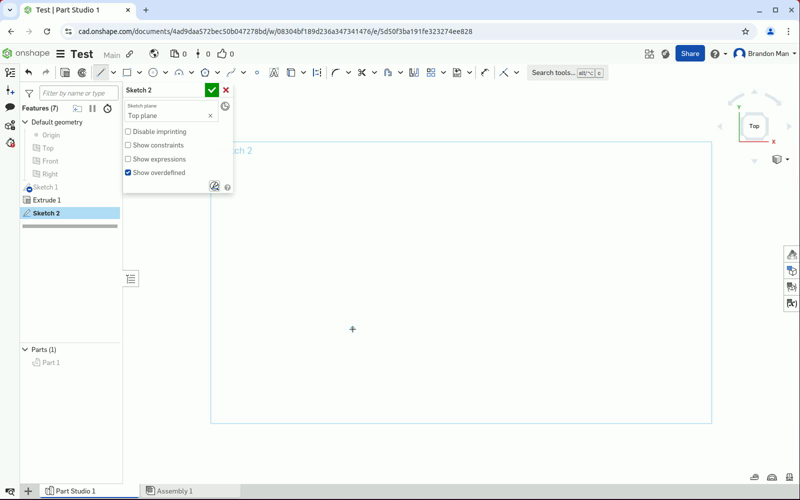
mouse_move(568, 328)
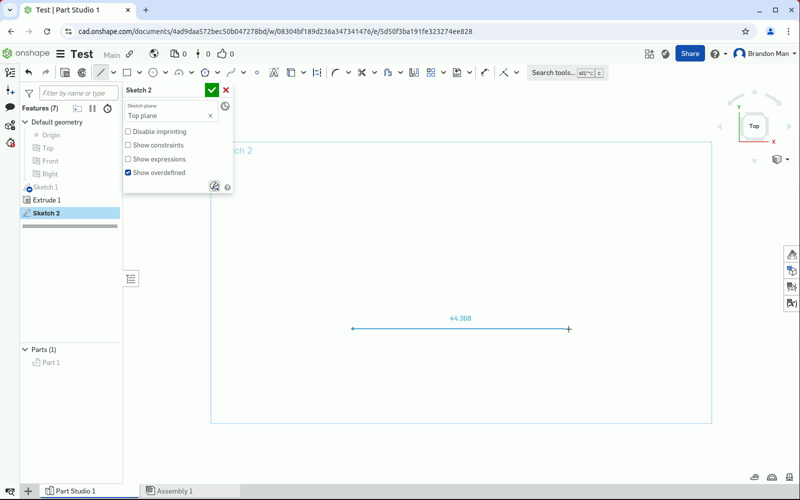
click(568, 328)
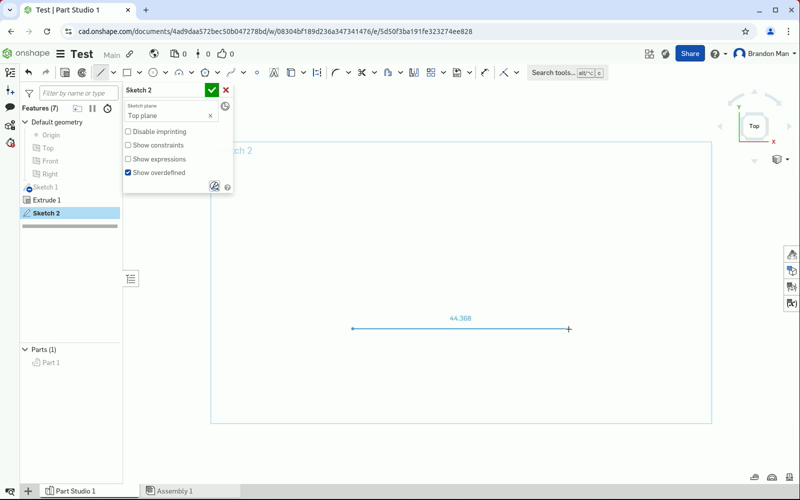
key_up(shift)
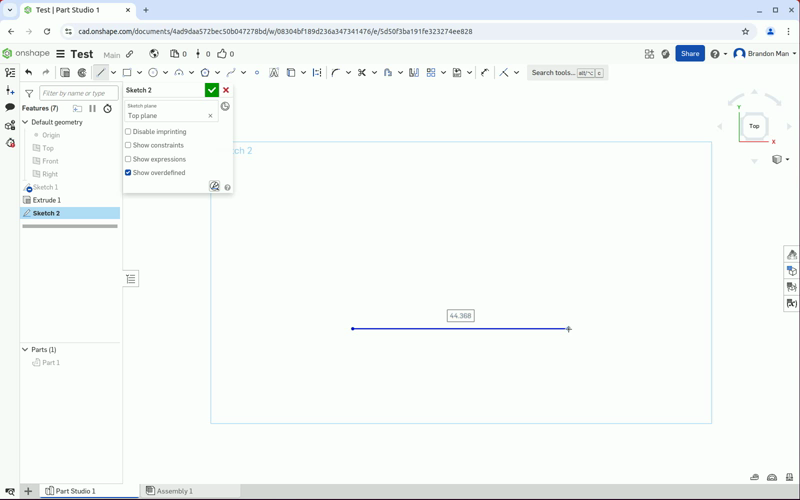
key_down(shift)
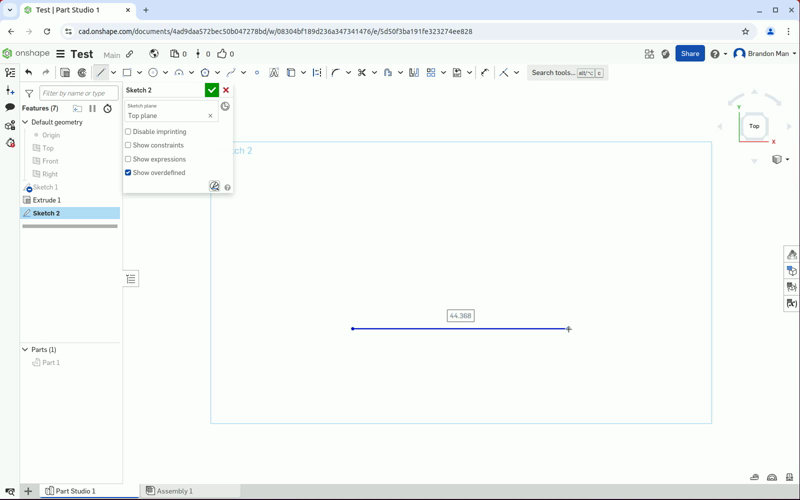
mouse_move(568, 235)
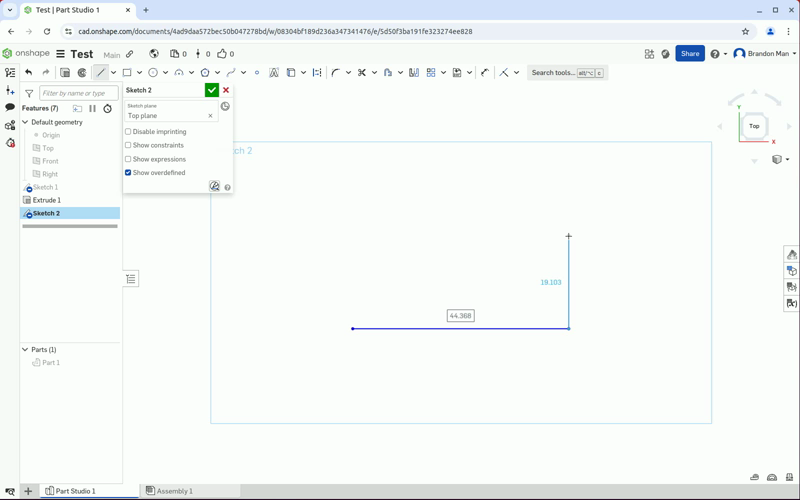
click(568, 235)
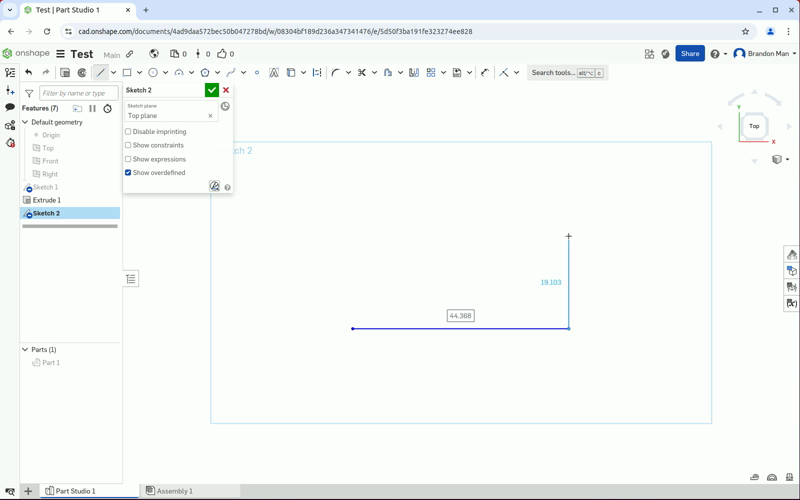
key_up(shift)
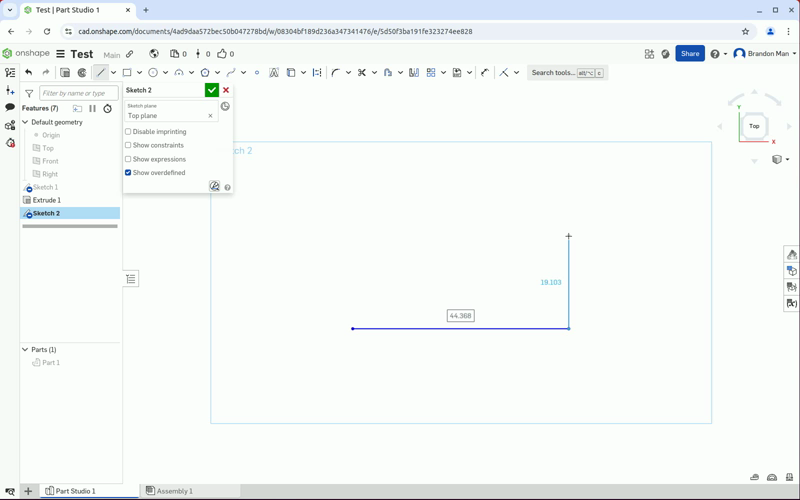
key_down(shift)
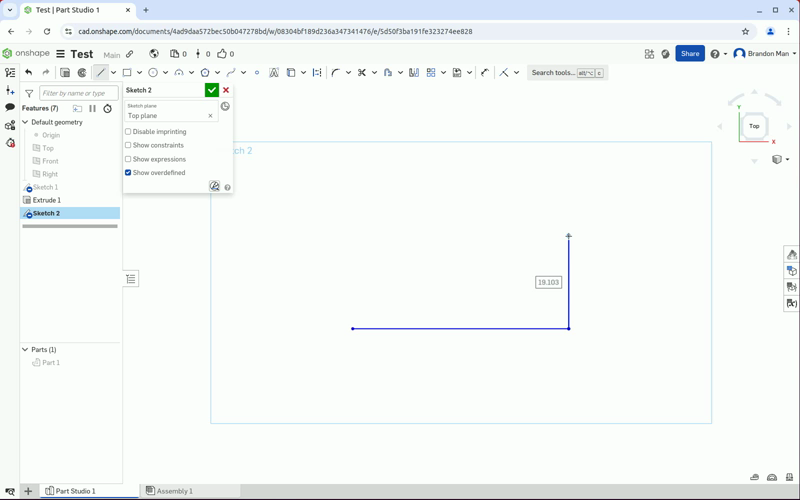
mouse_move(352, 235)
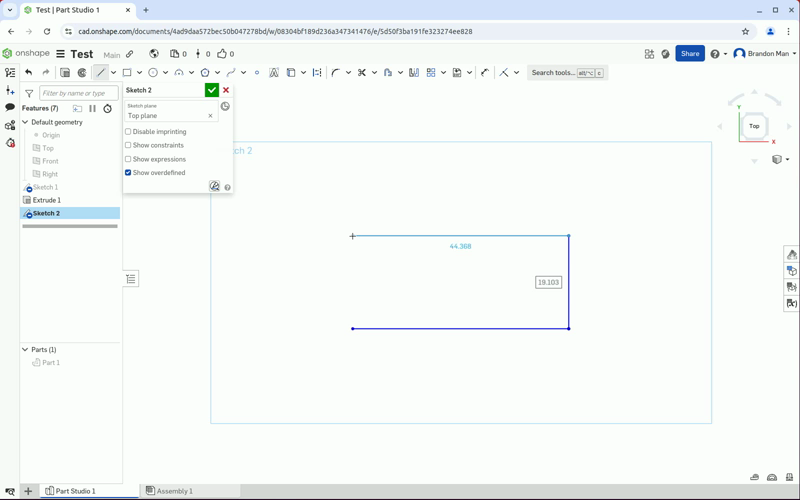
click(352, 235)
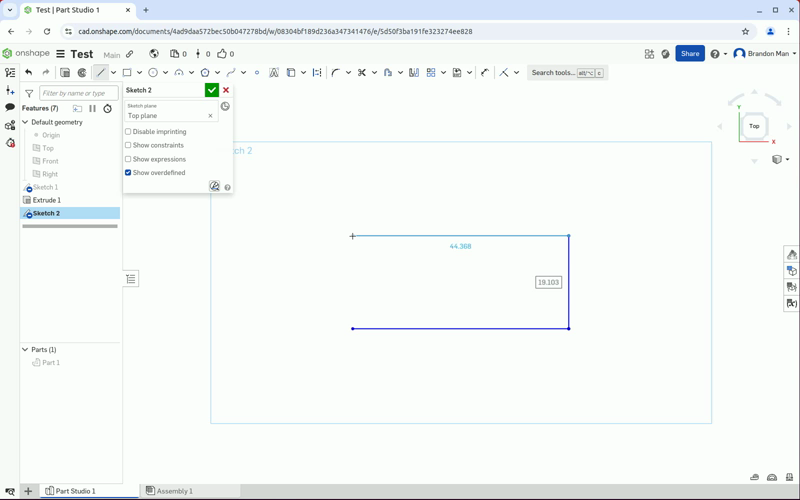
key_up(shift)
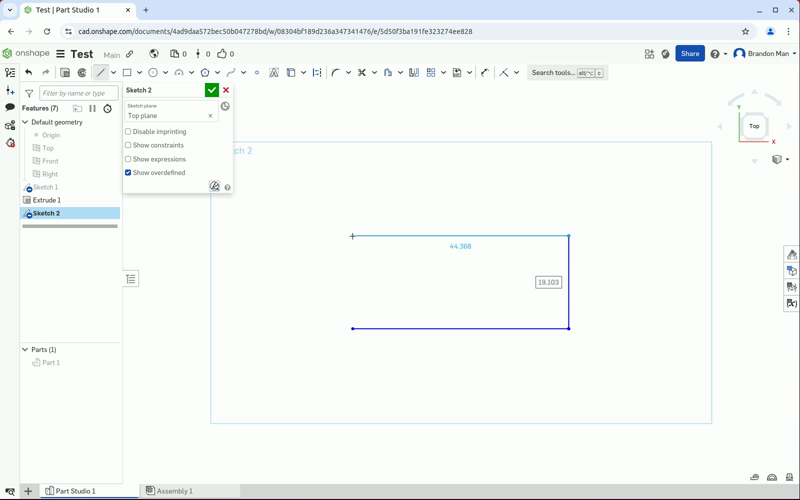
key_down(shift)
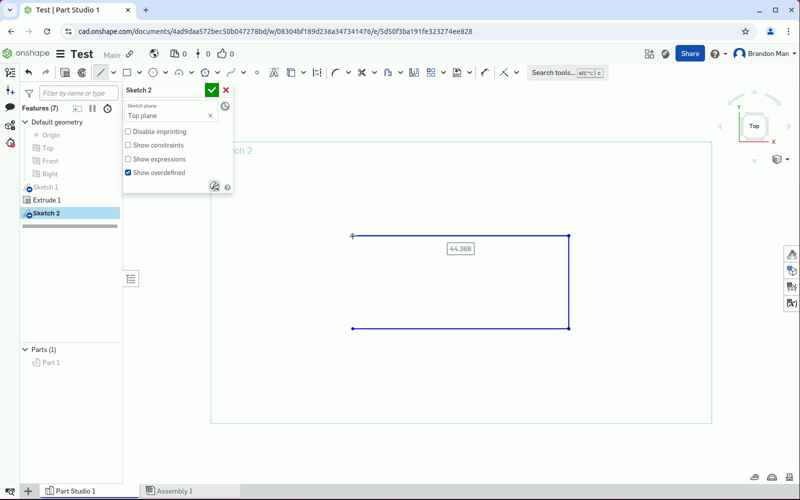
mouse_move(352, 328)
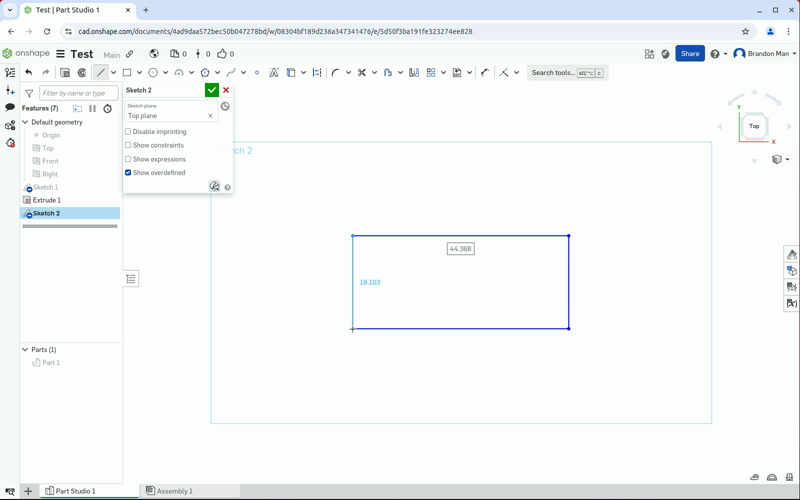
key_up(shift)
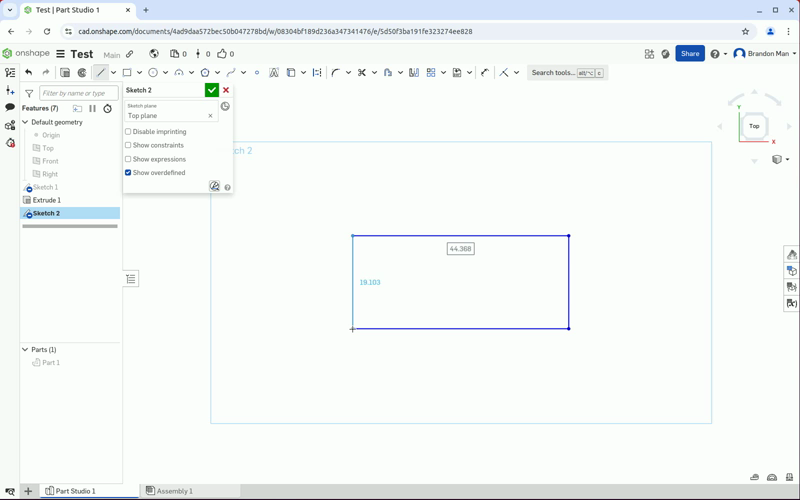
click(352, 328)
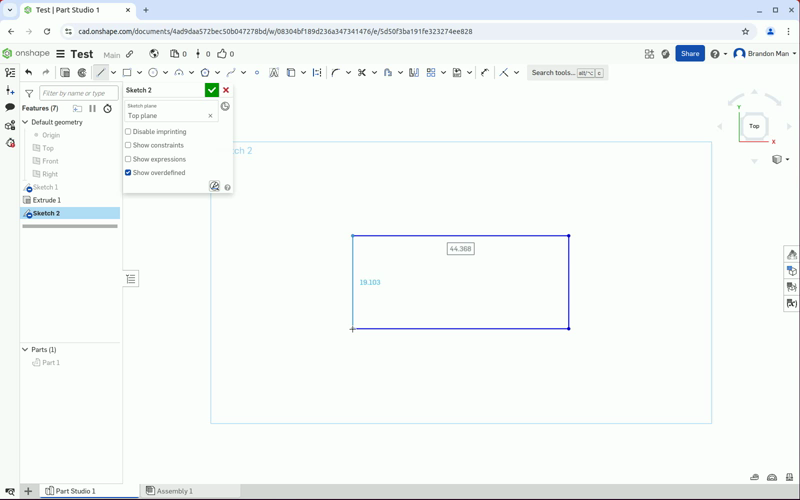
key(esc)
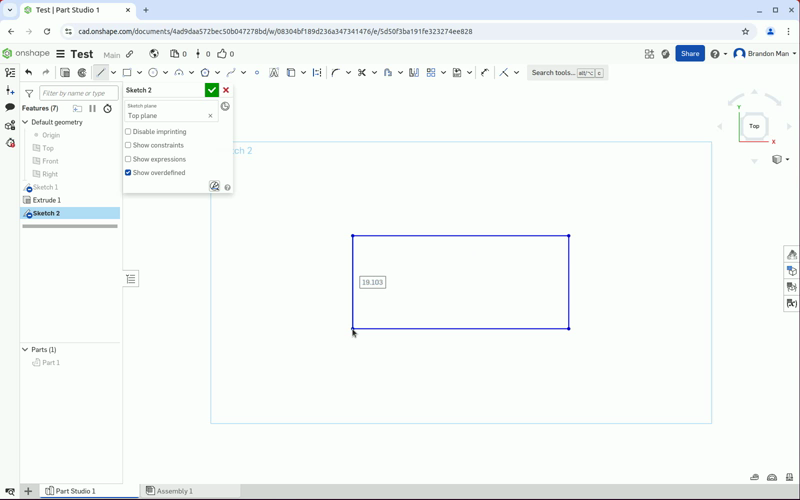
mouse_move(493, 302)
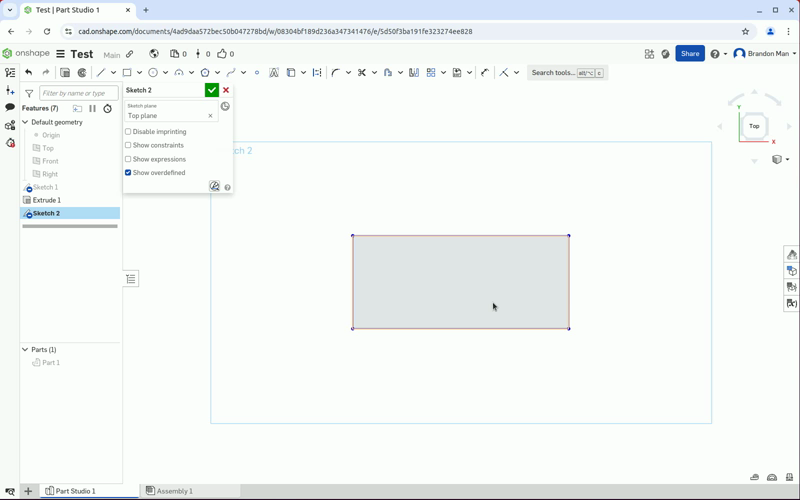
click(493, 302)
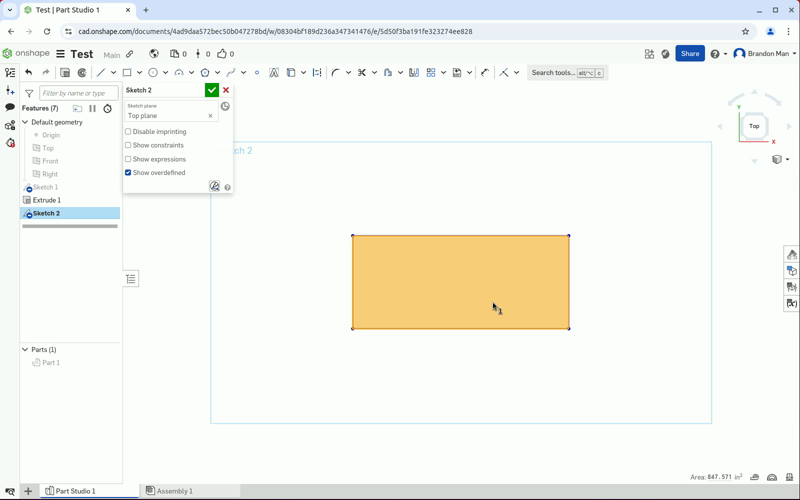
mouse_move(73, 352)
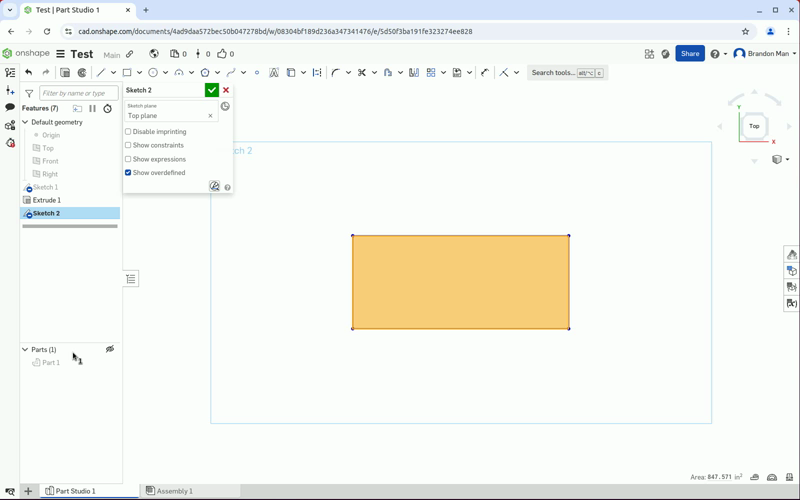
key(shift+y)
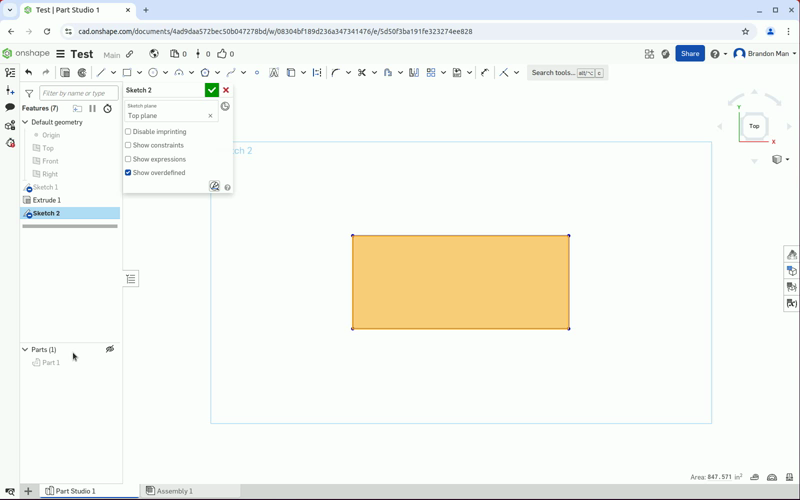
key(shift+e)
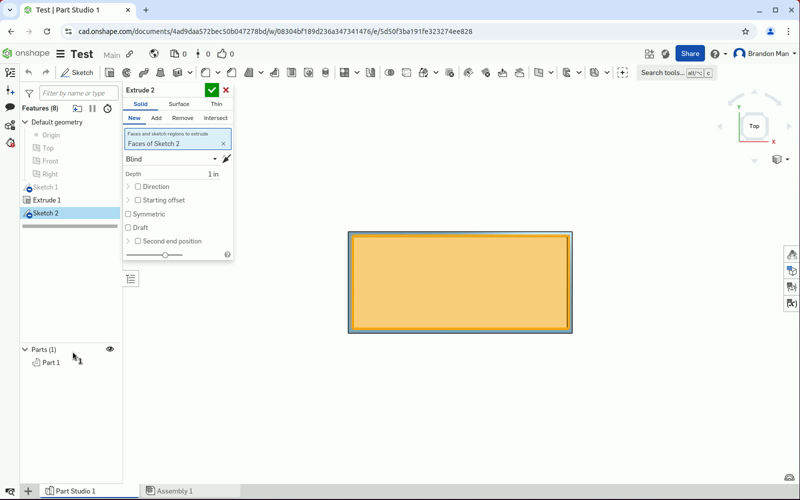
mouse_move(143, 106)
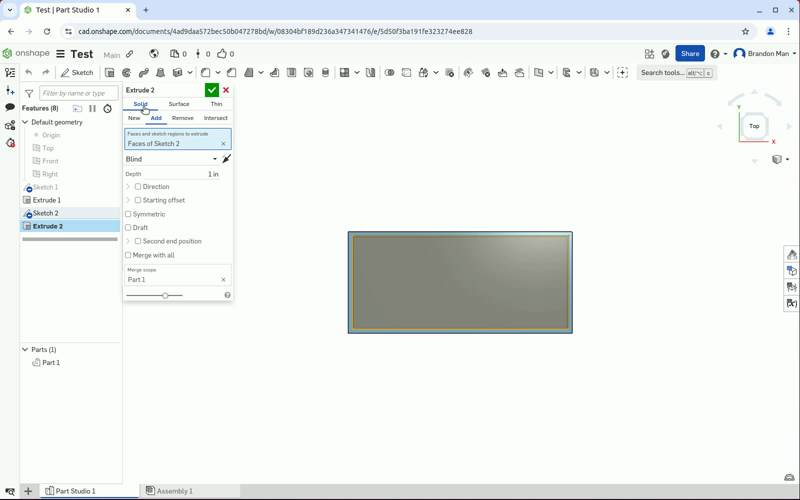
click(143, 106)
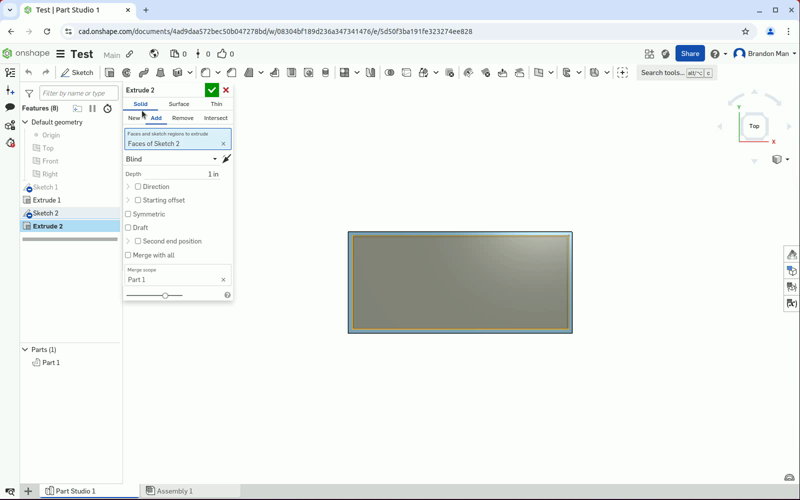
mouse_move(137, 120)
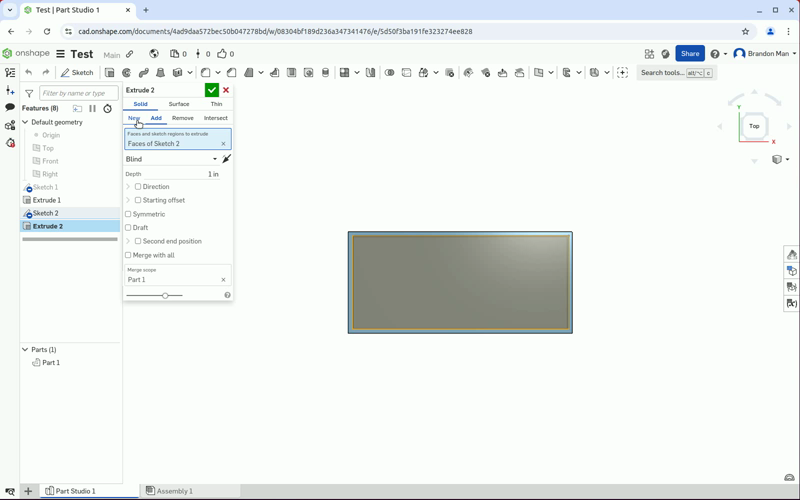
click(137, 120)
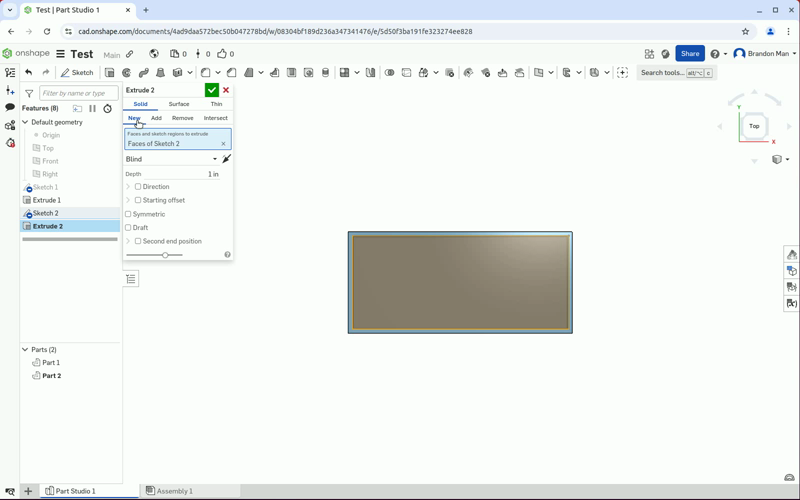
key(tab, 4)
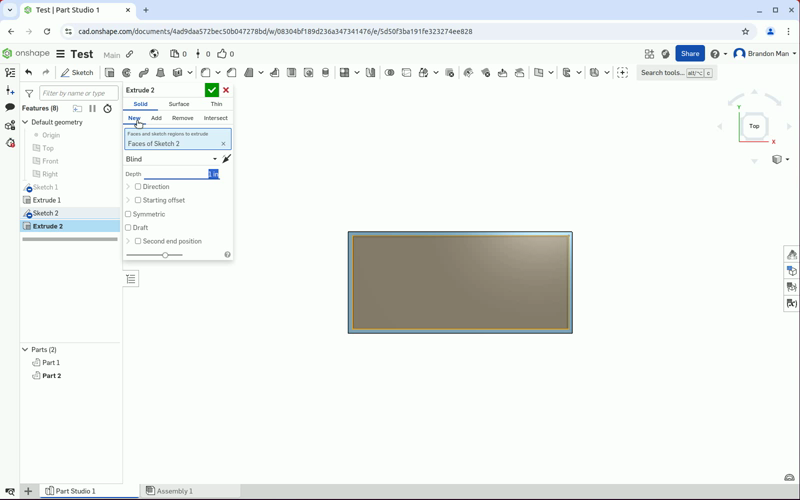
text(0.963)
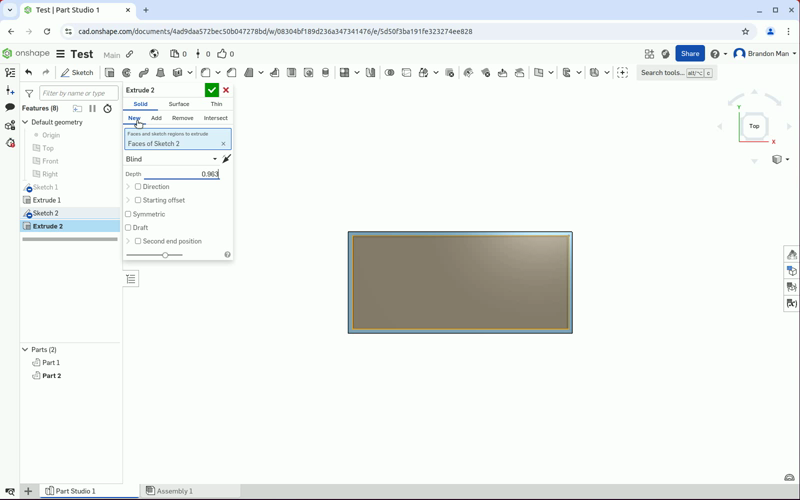
key(enter)
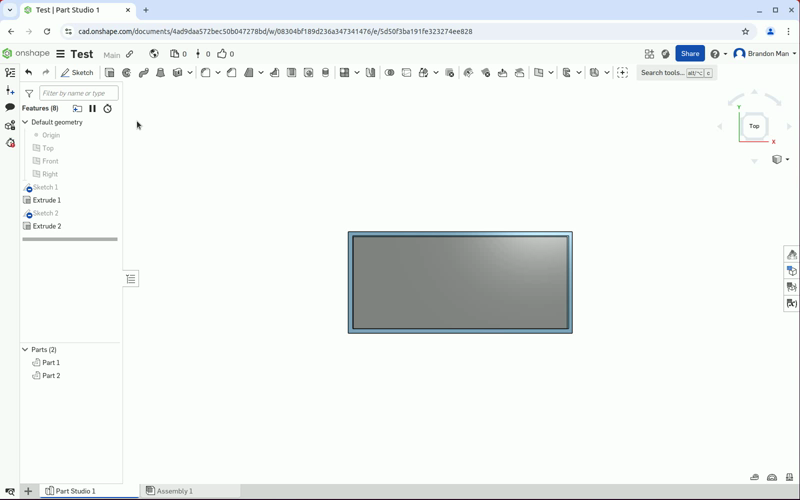
key(shift+h)
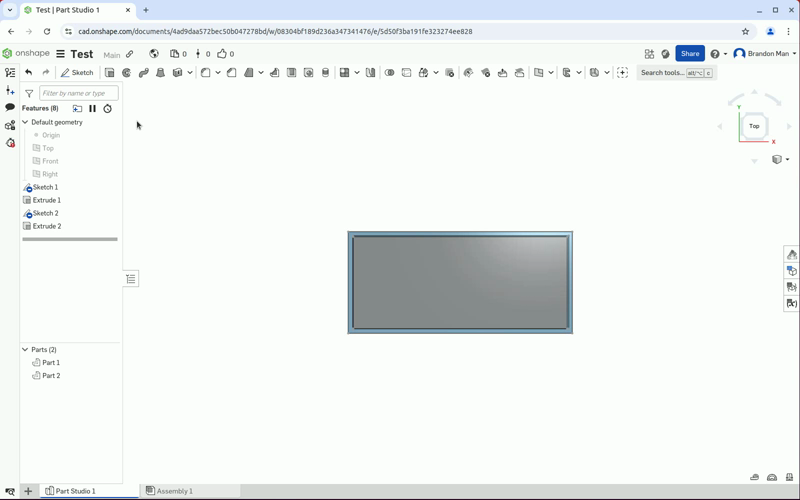
key(shift+h)
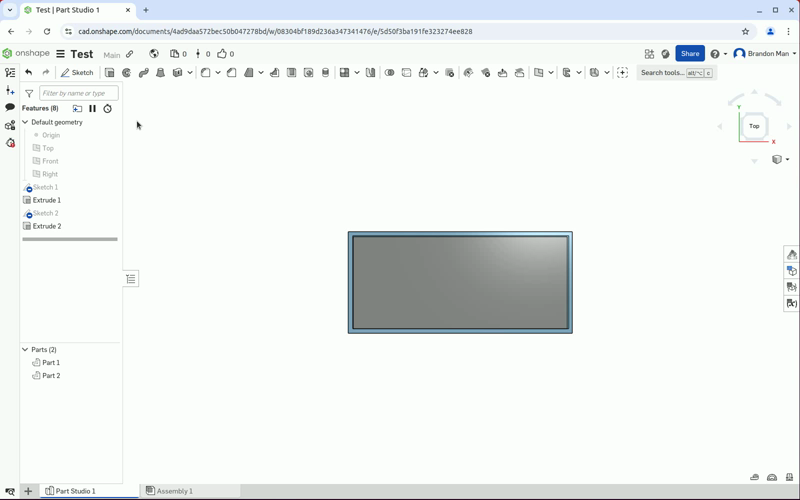
mouse_move(73, 189)
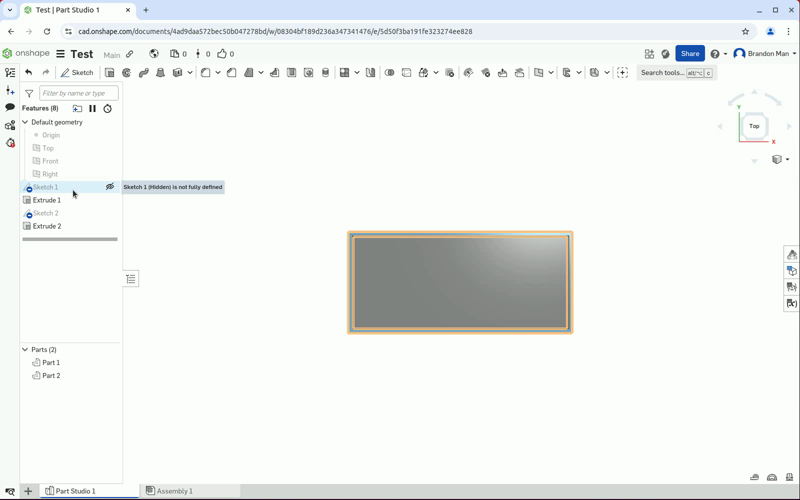
click(73, 189)
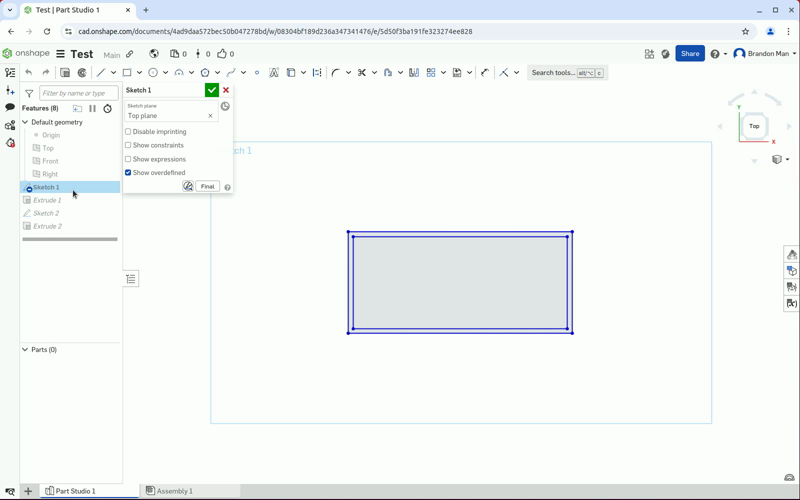
mouse_move(229, 92)
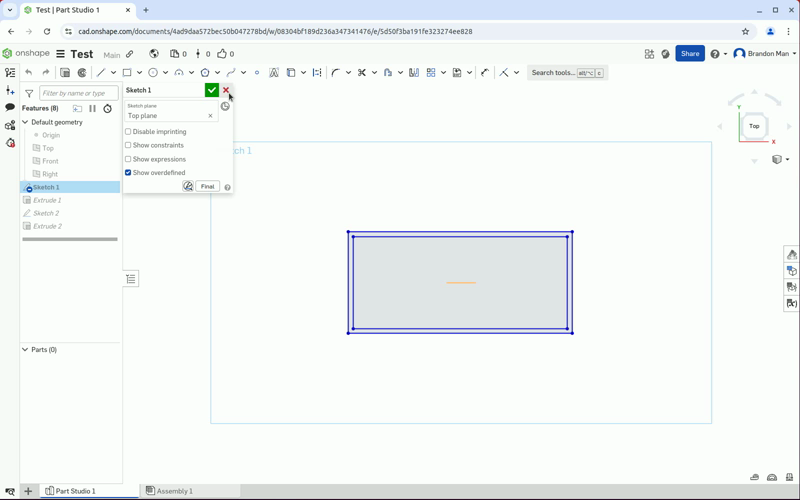
click(229, 92)
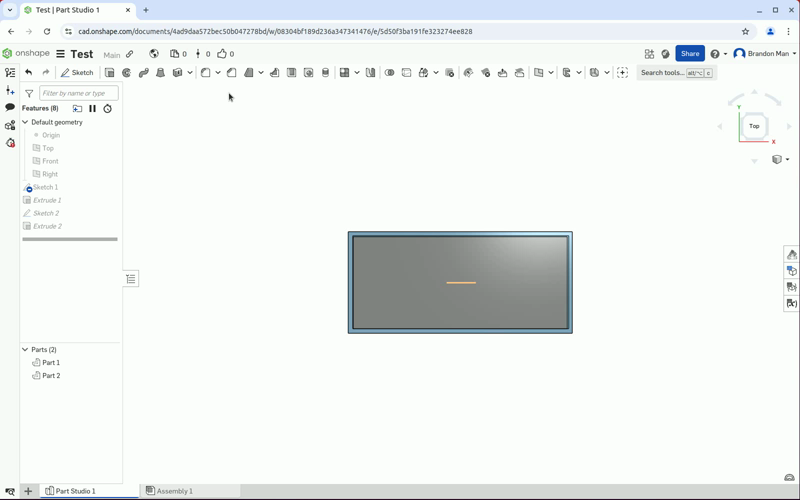
mouse_move(541, 75)
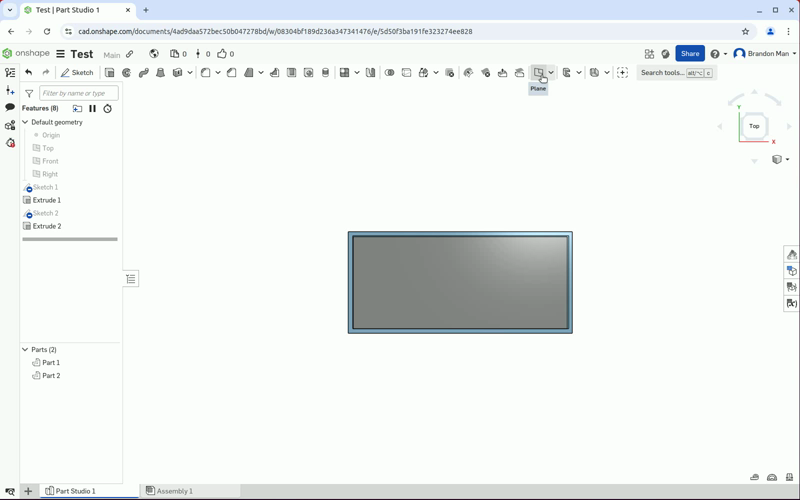
click(541, 75)
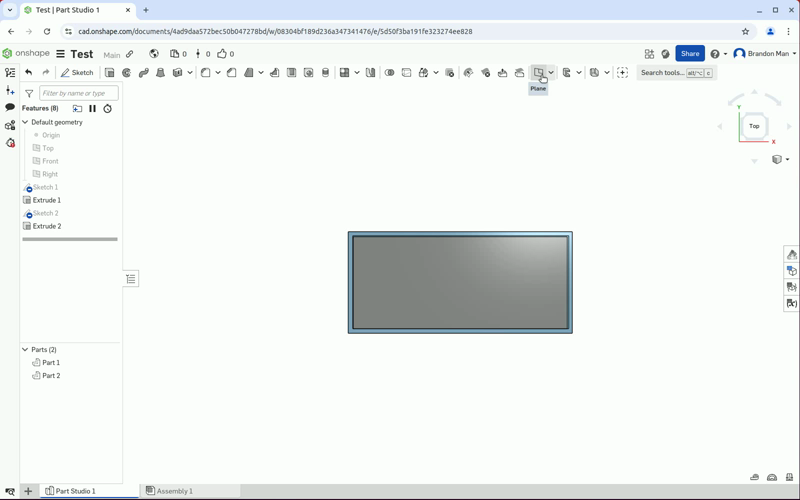
mouse_move(73, 150)
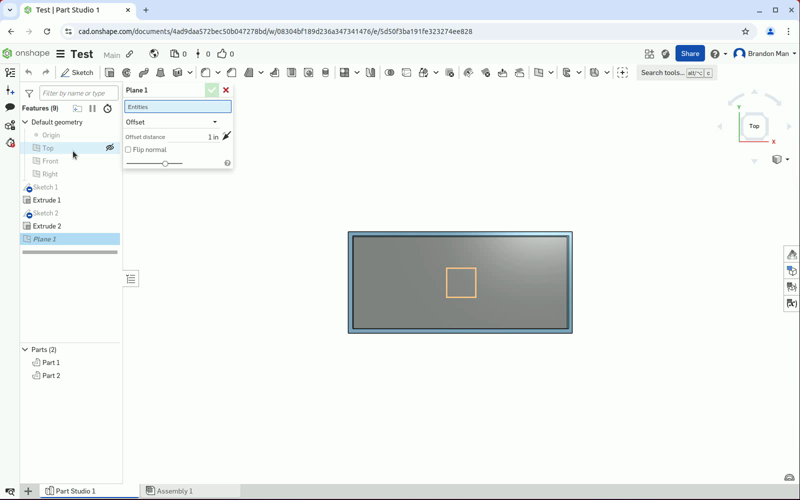
click(73, 150)
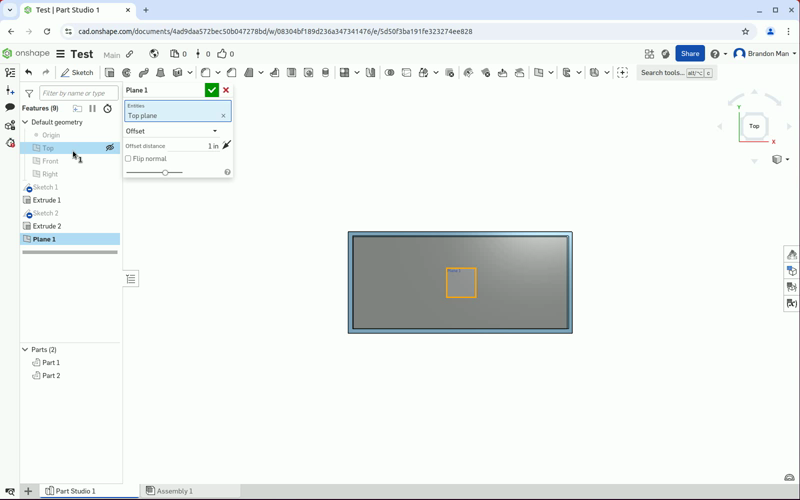
key(tab, 2)
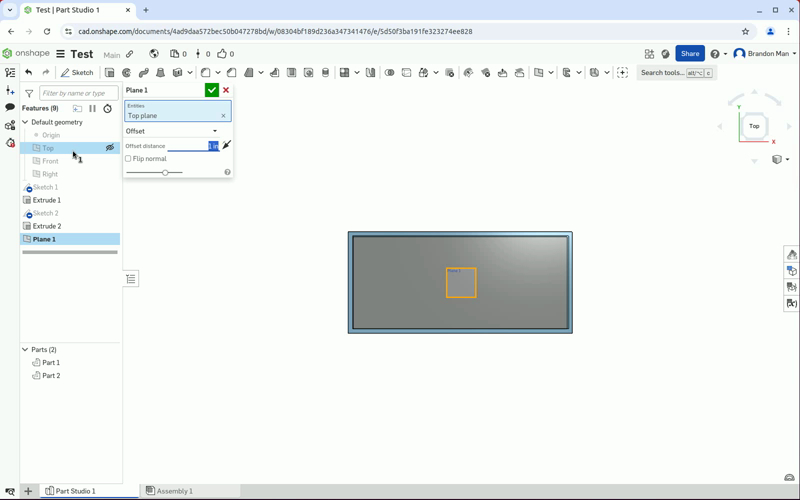
text(0.955)
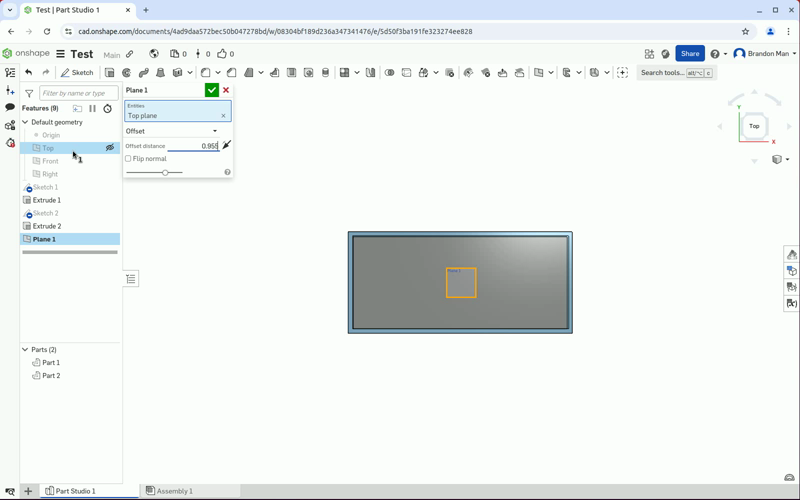
key(enter, 2)
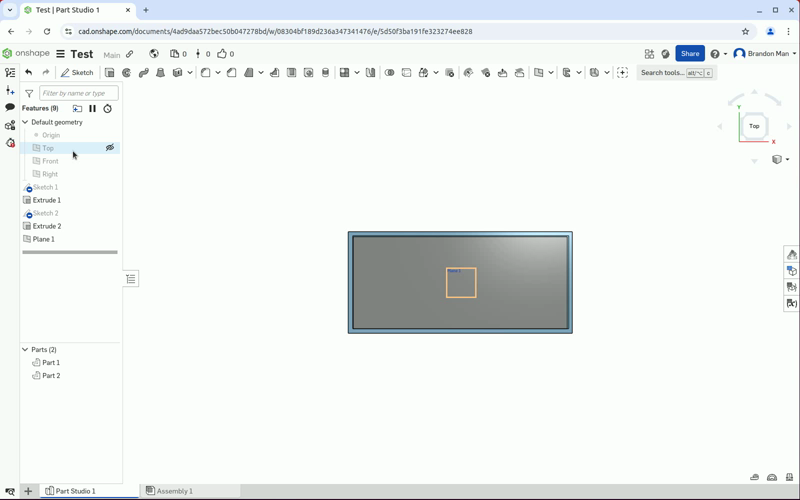
key(shift+s)
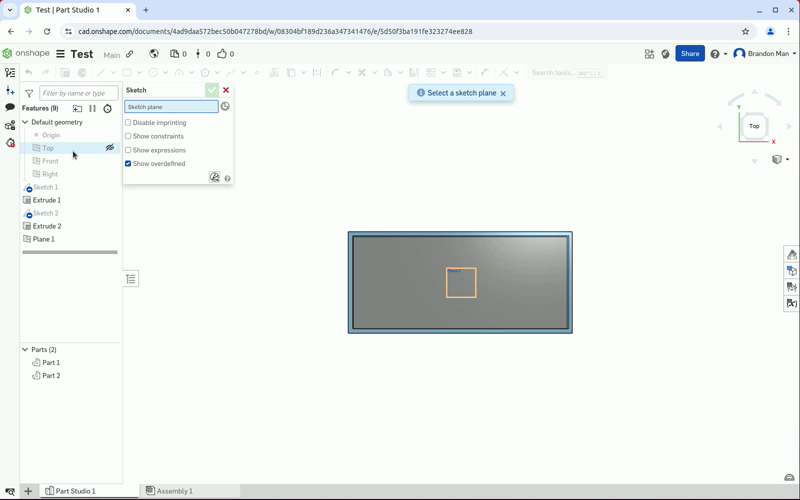
mouse_move(73, 241)
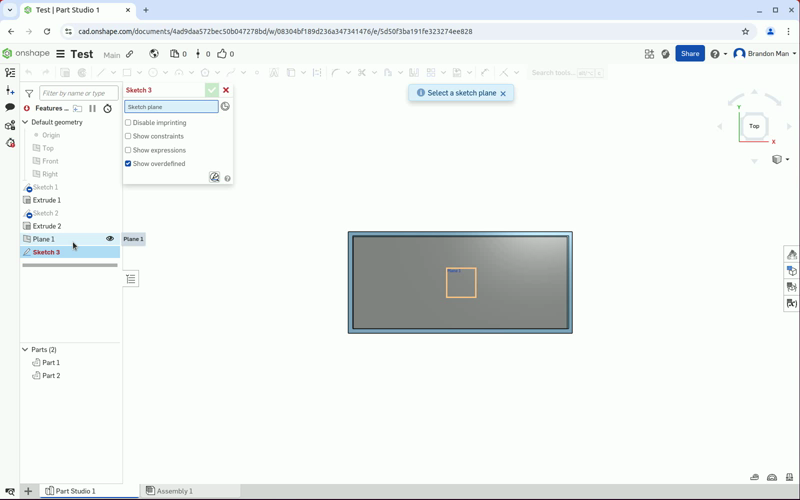
click(73, 241)
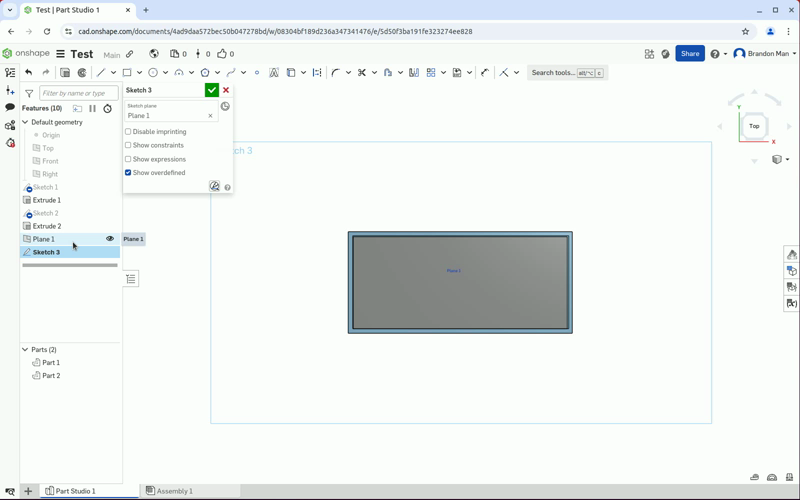
mouse_move(73, 352)
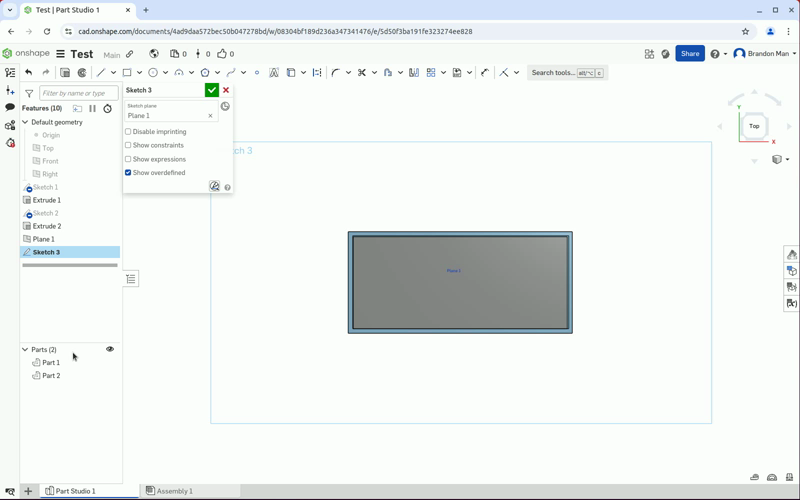
key(y)
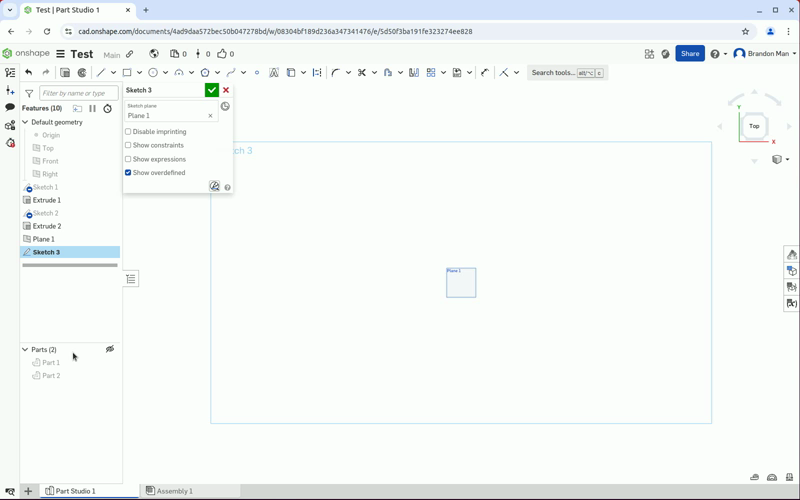
key(l)
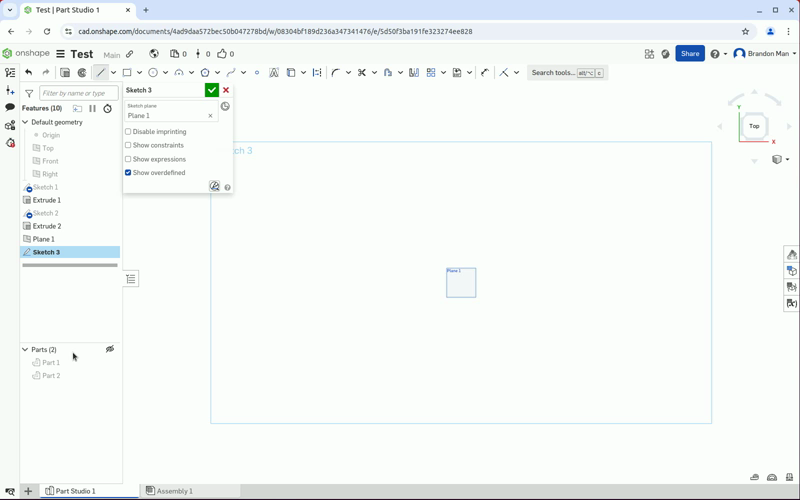
key_down(shift)
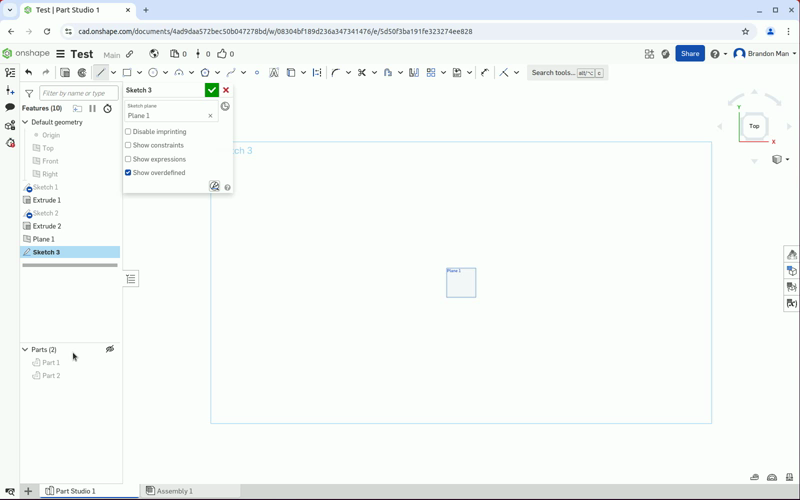
mouse_move(348, 333)
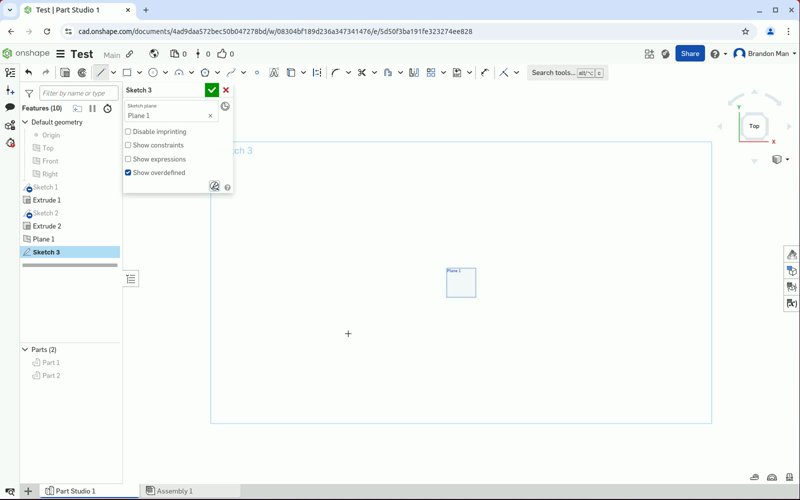
click(348, 333)
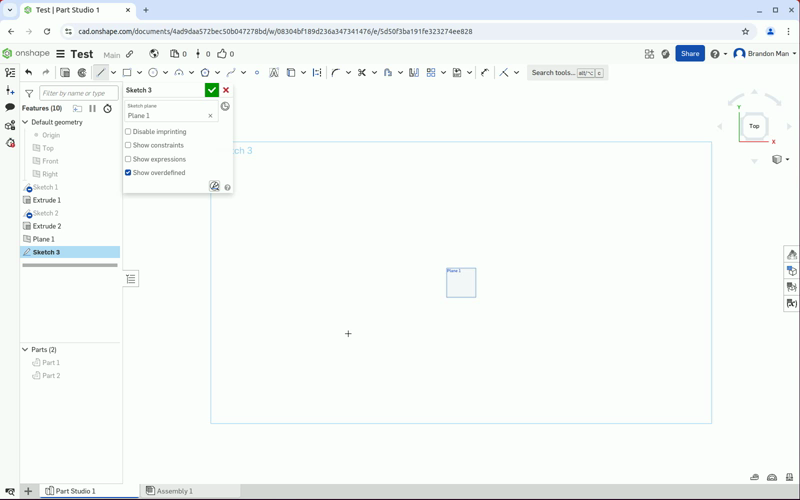
key_up(shift)
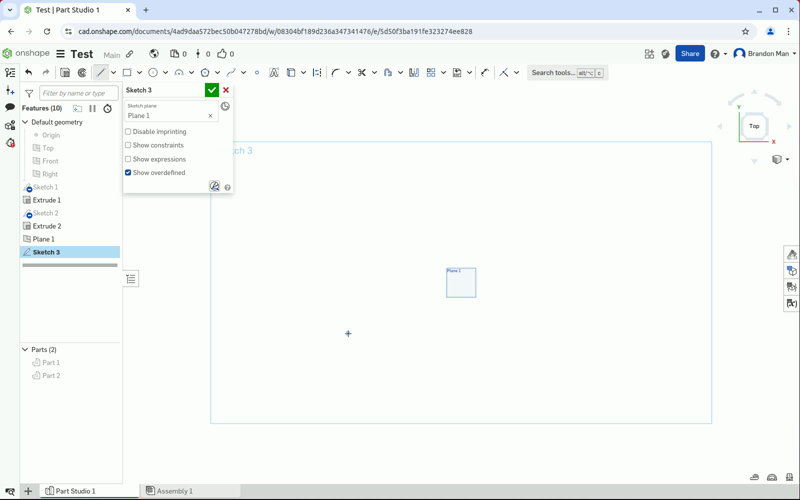
key_down(shift)
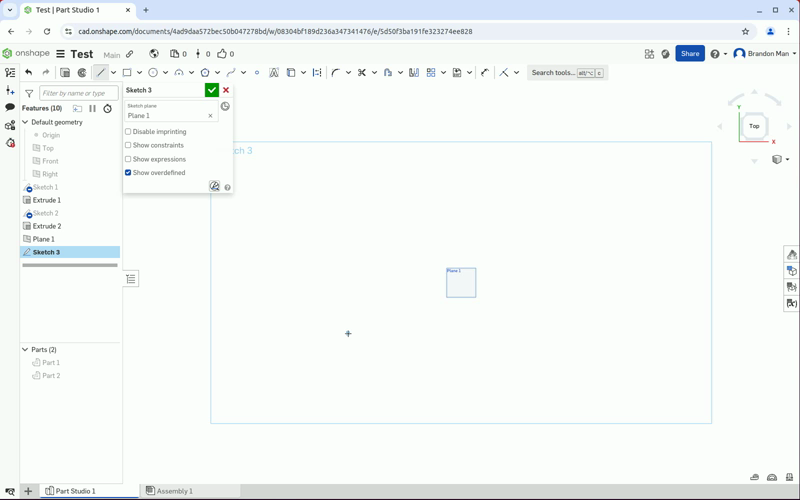
mouse_move(572, 333)
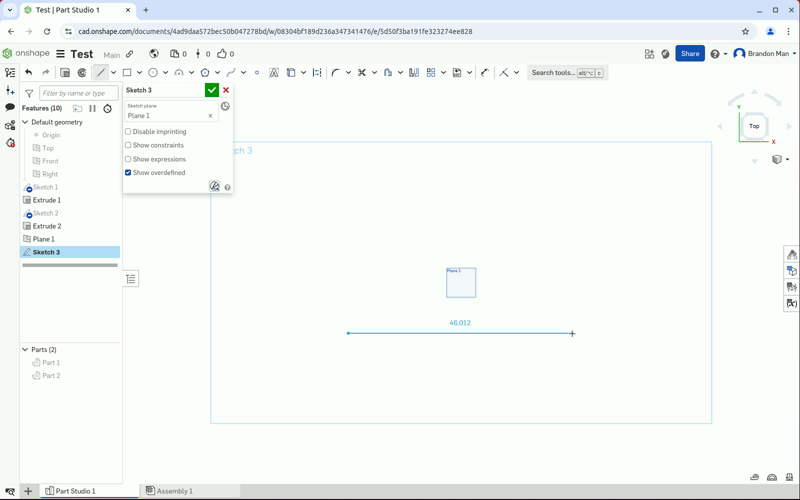
click(572, 333)
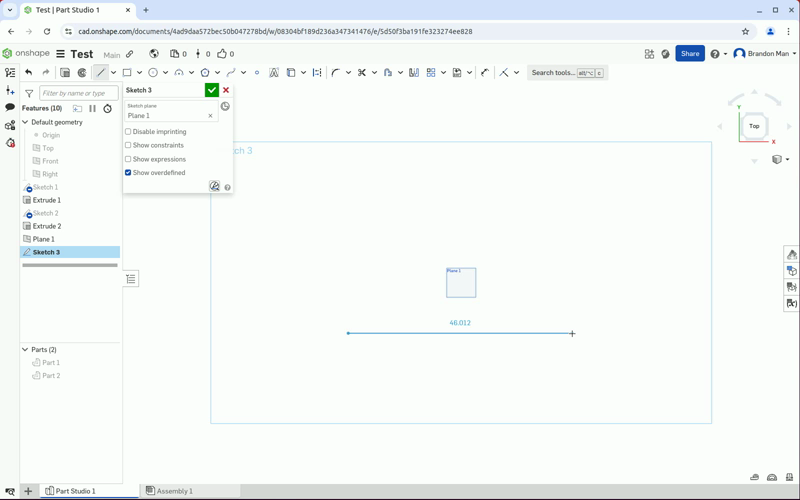
key_up(shift)
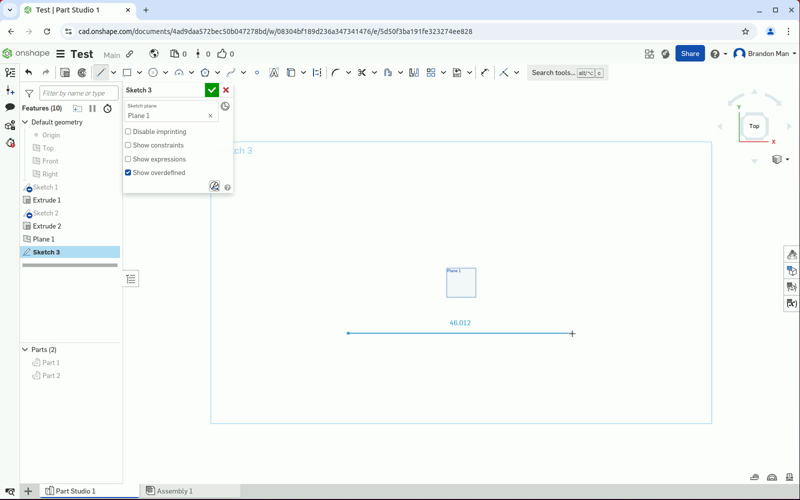
key_down(shift)
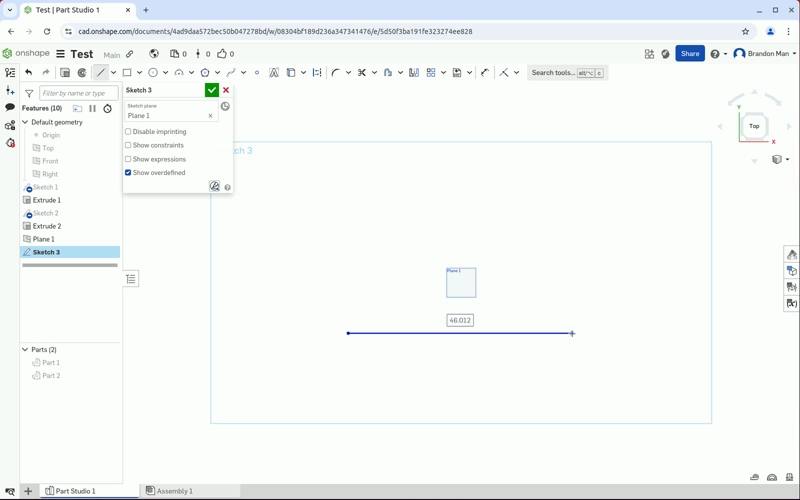
mouse_move(572, 231)
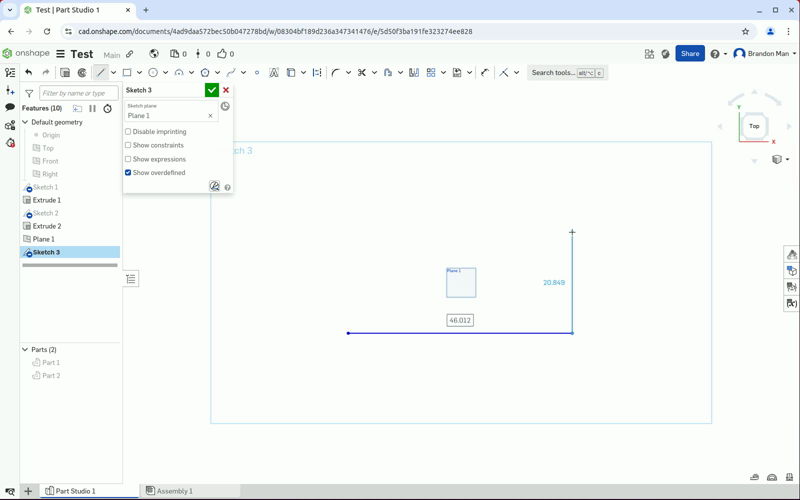
click(572, 231)
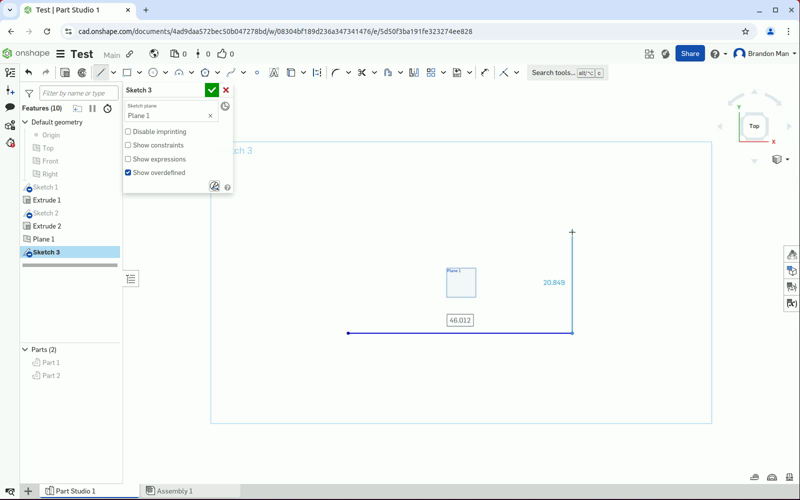
key_up(shift)
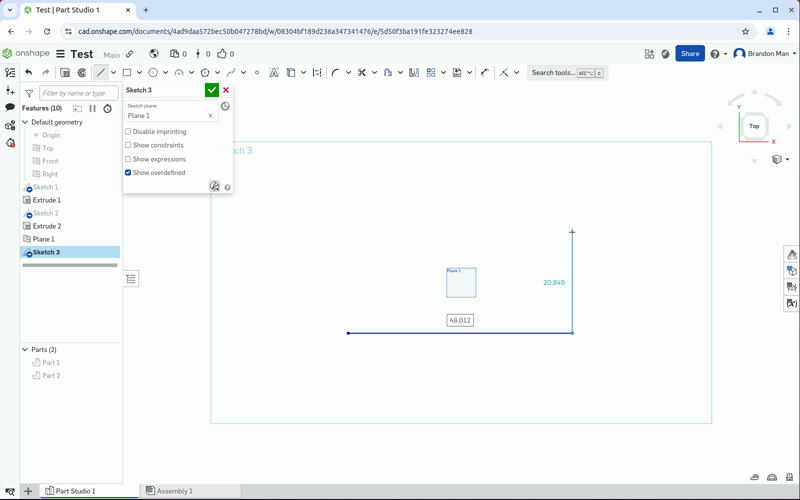
key_down(shift)
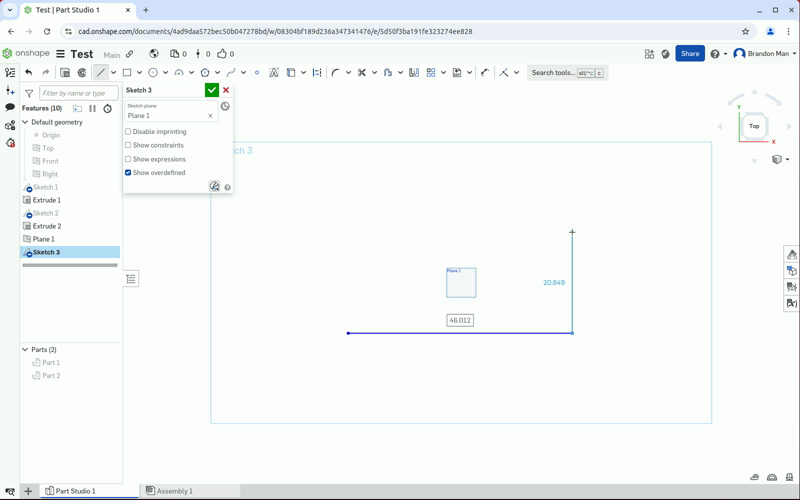
mouse_move(348, 231)
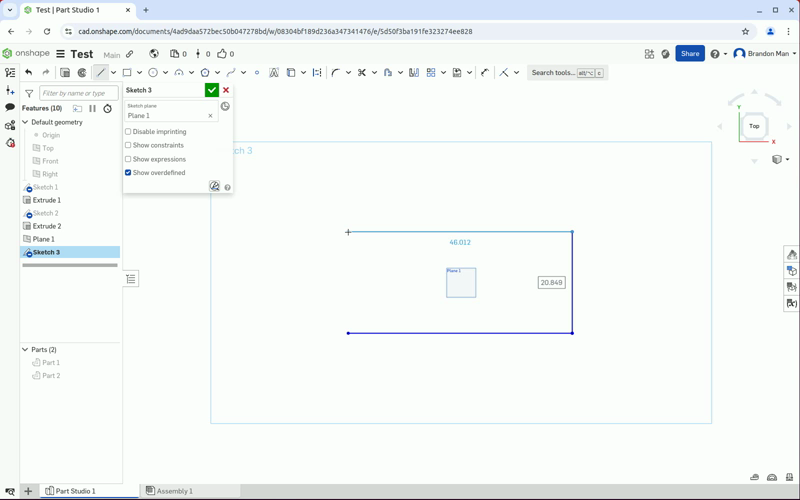
click(348, 231)
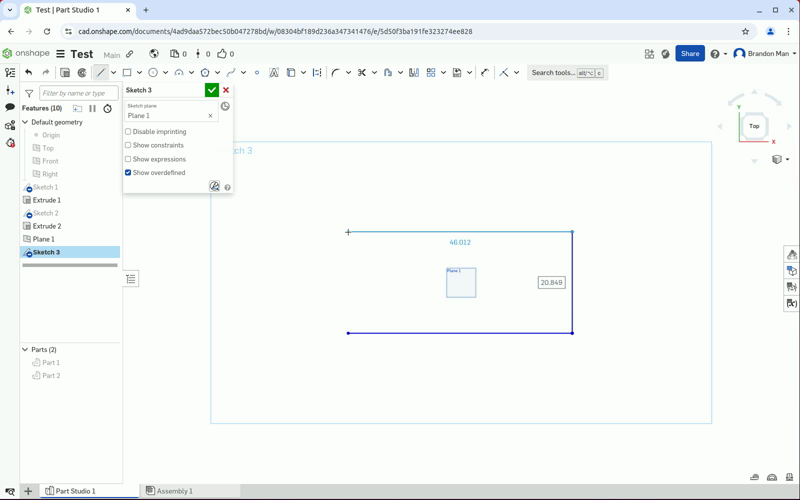
key_up(shift)
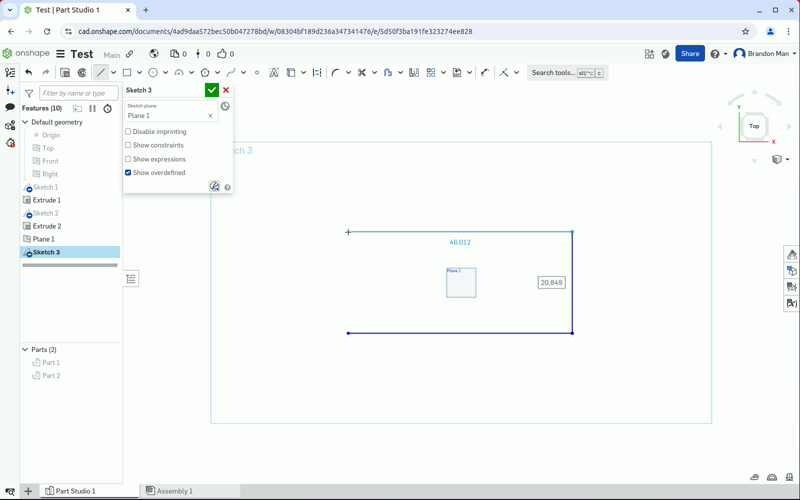
key_down(shift)
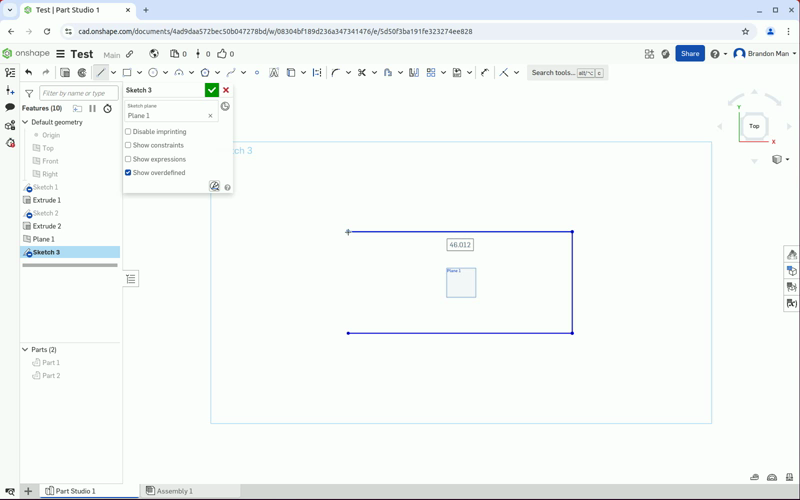
mouse_move(348, 333)
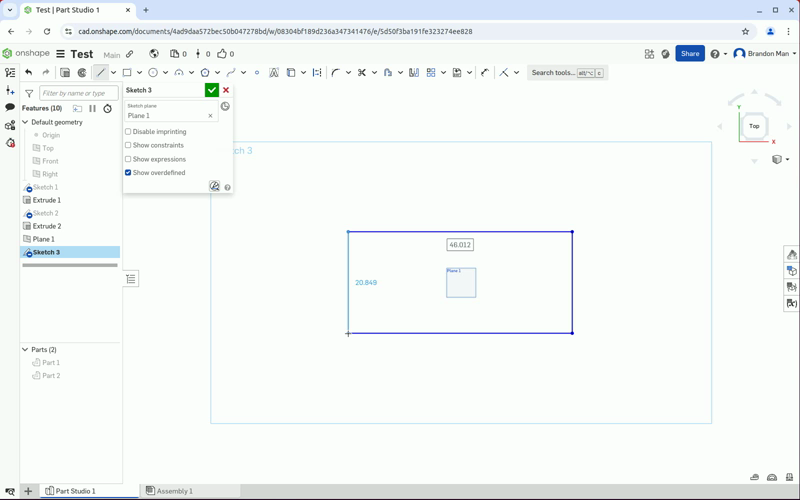
key_up(shift)
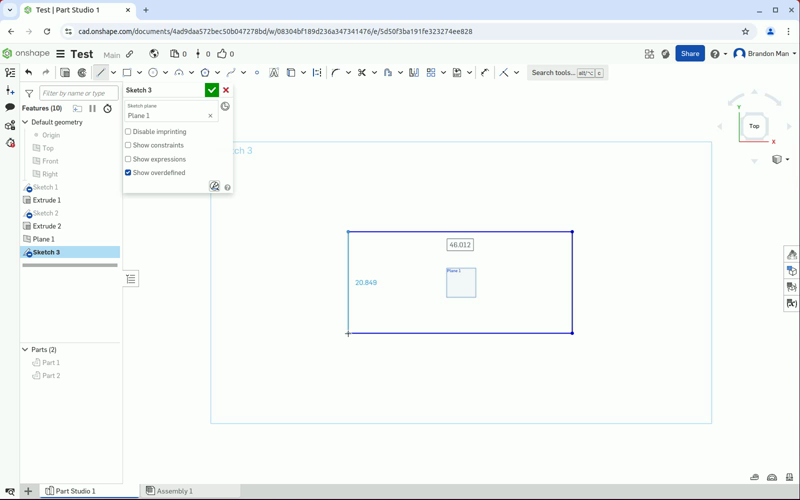
click(348, 333)
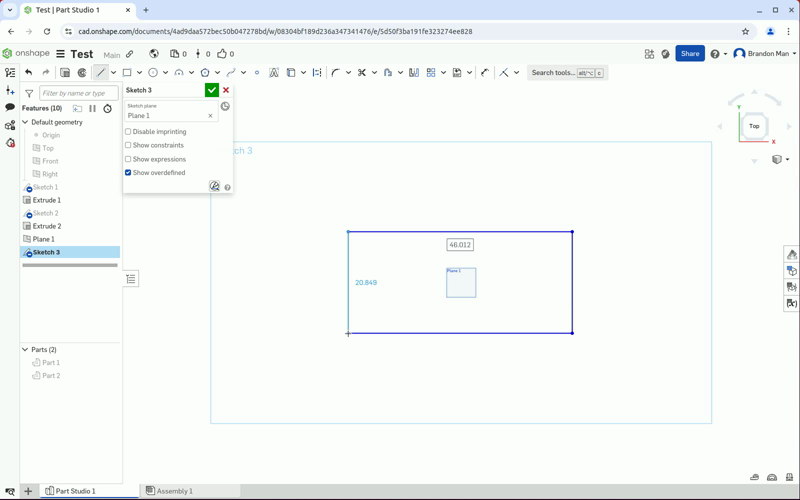
key(esc)
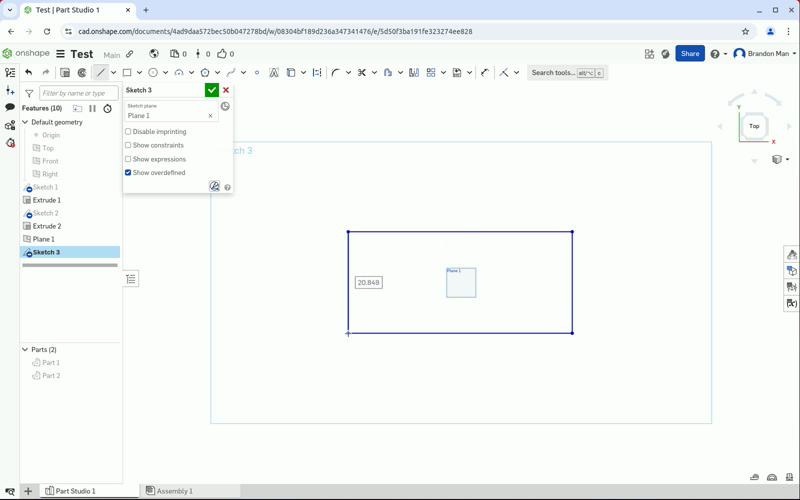
key(l)
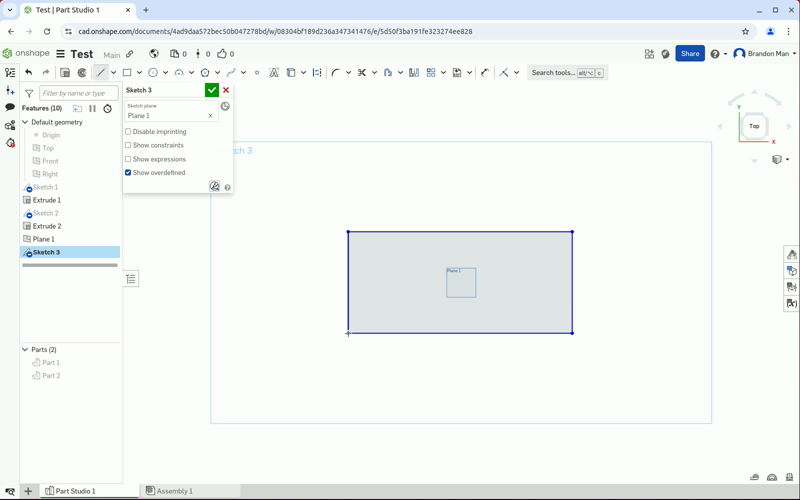
key_down(shift)
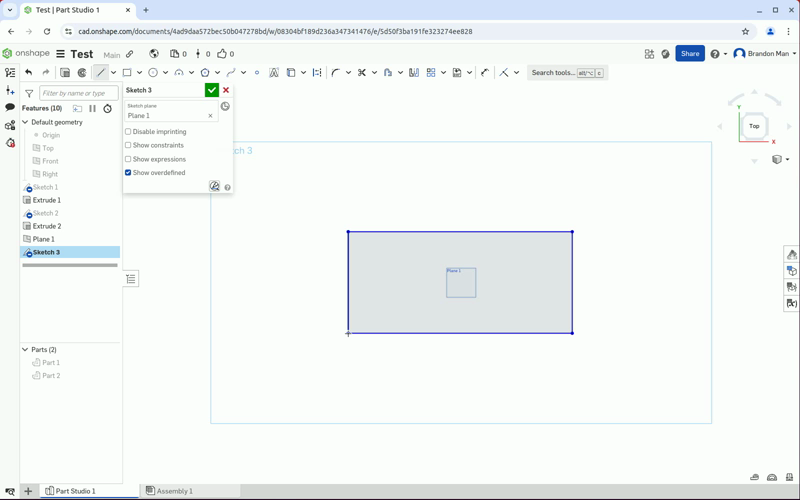
mouse_move(353, 328)
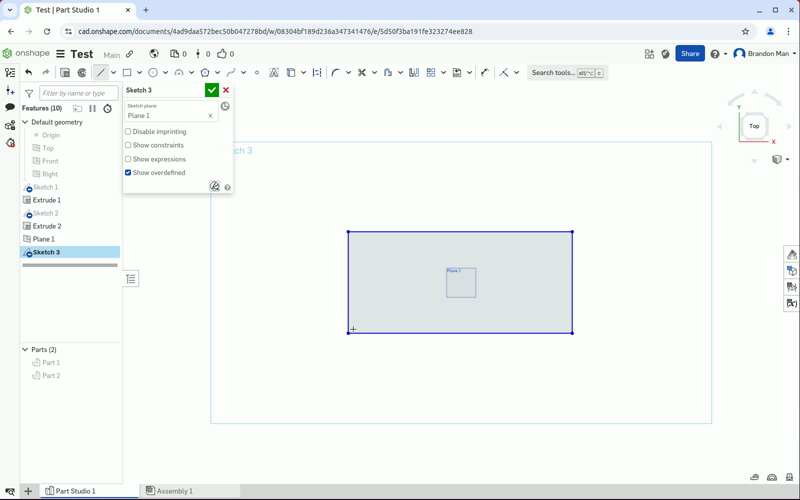
click(353, 328)
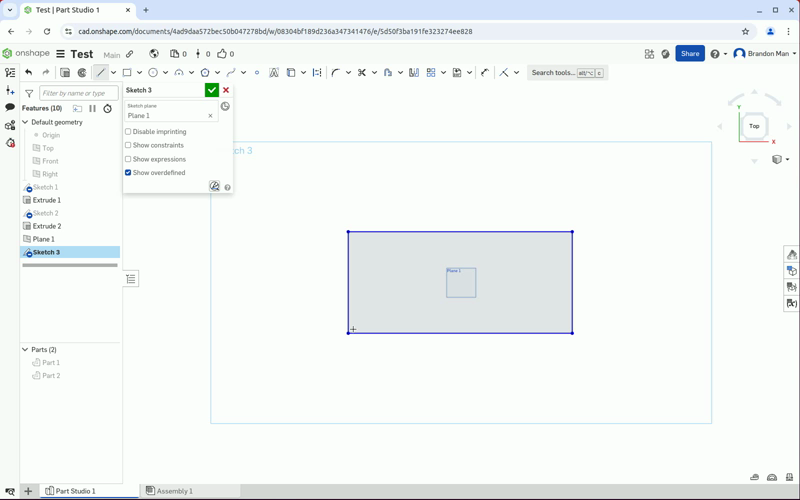
key_up(shift)
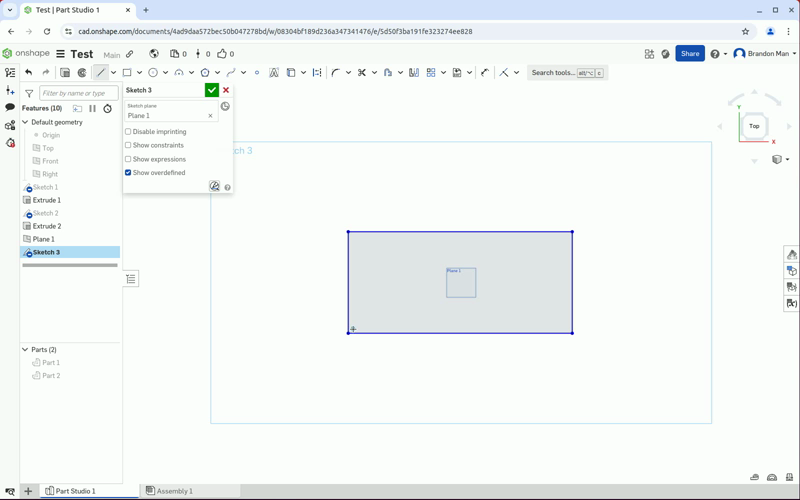
key_down(shift)
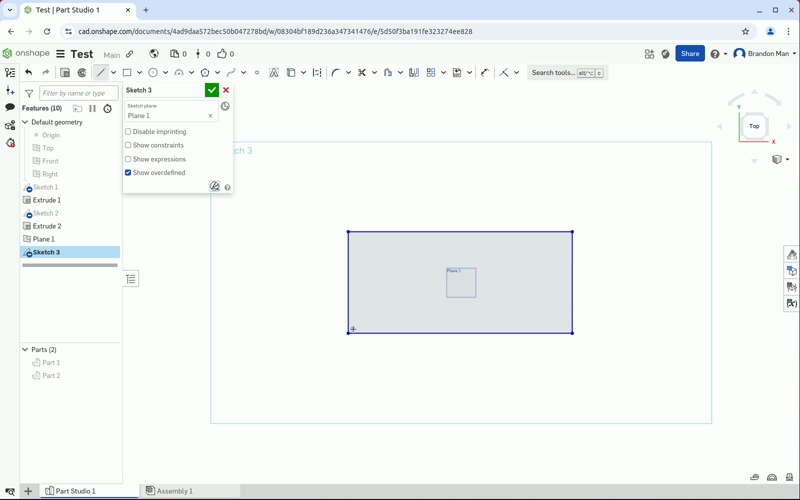
mouse_move(567, 328)
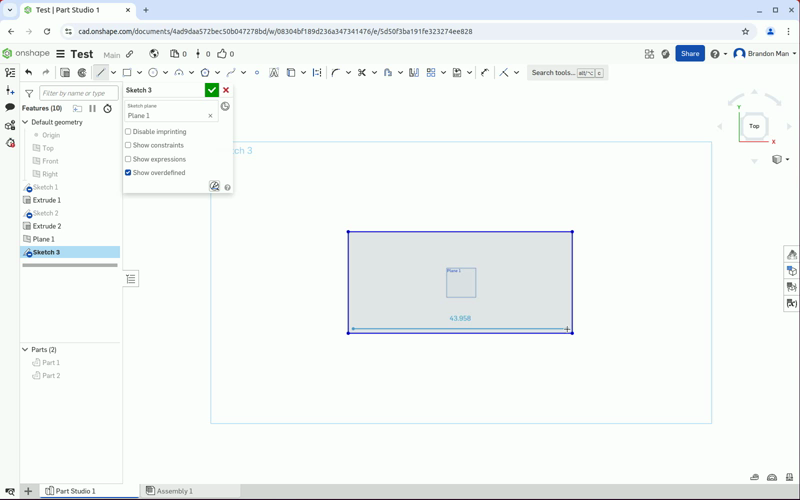
click(567, 328)
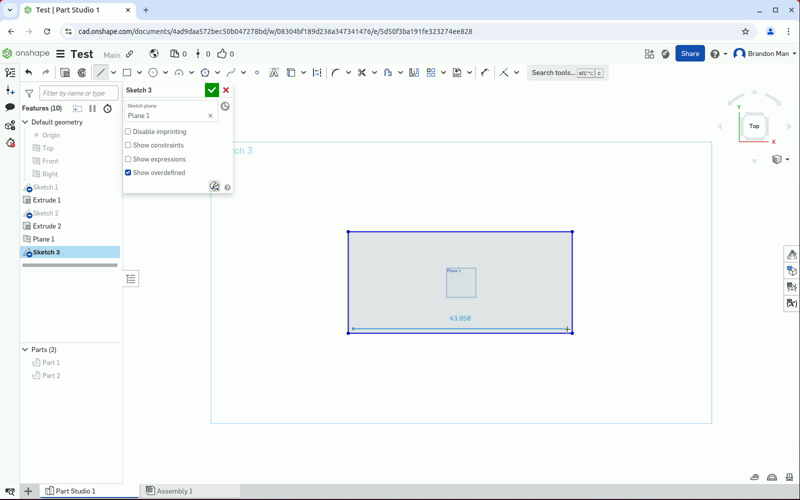
key_up(shift)
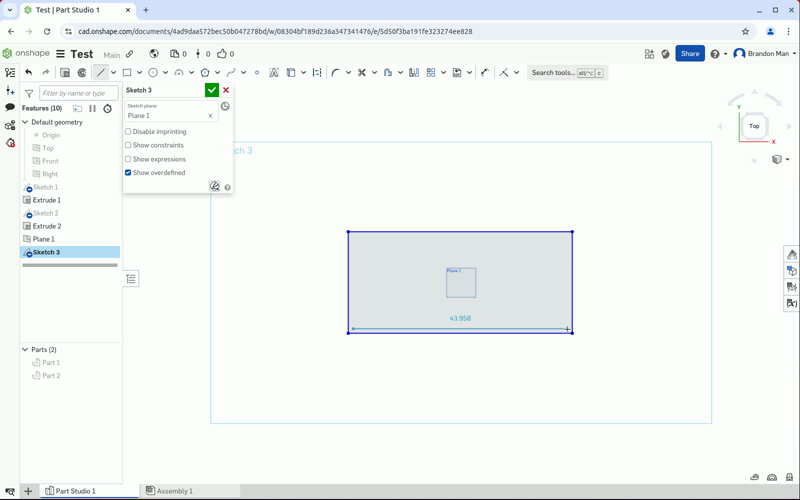
key_down(shift)
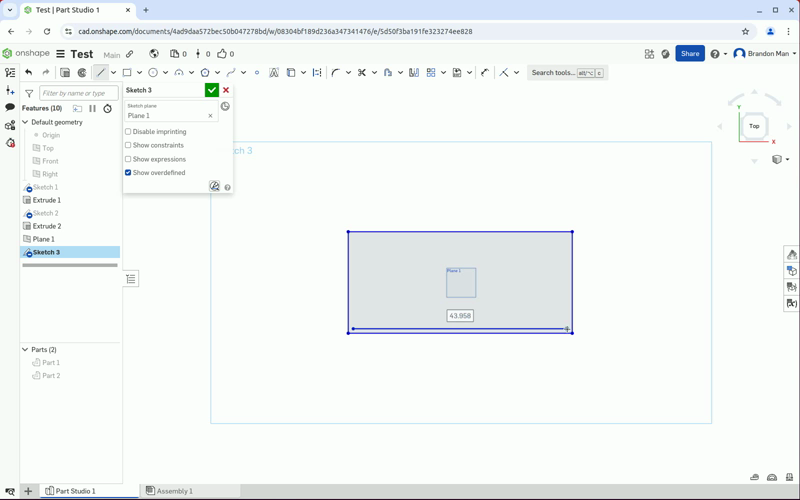
mouse_move(567, 236)
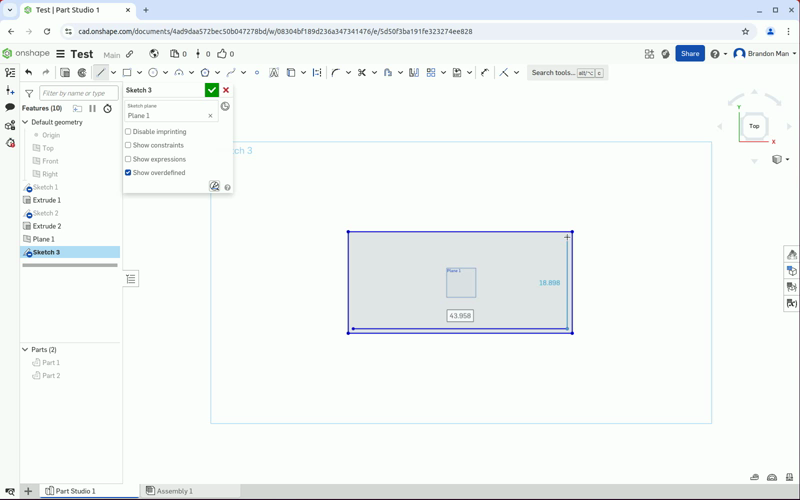
click(567, 236)
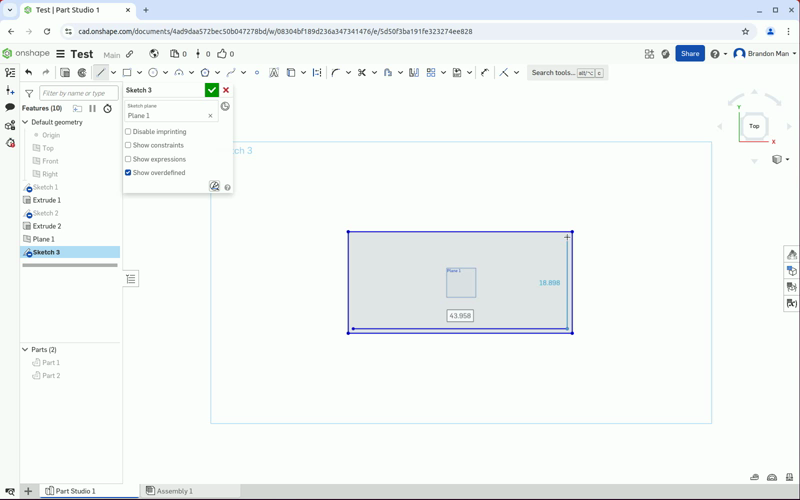
key_up(shift)
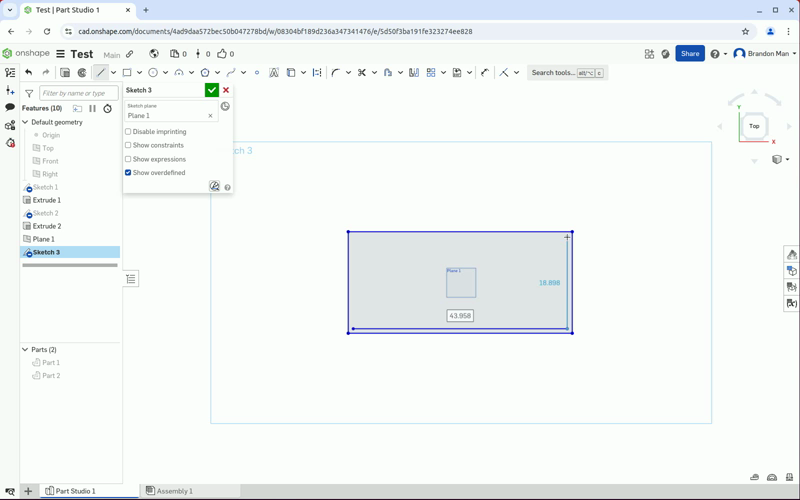
key_down(shift)
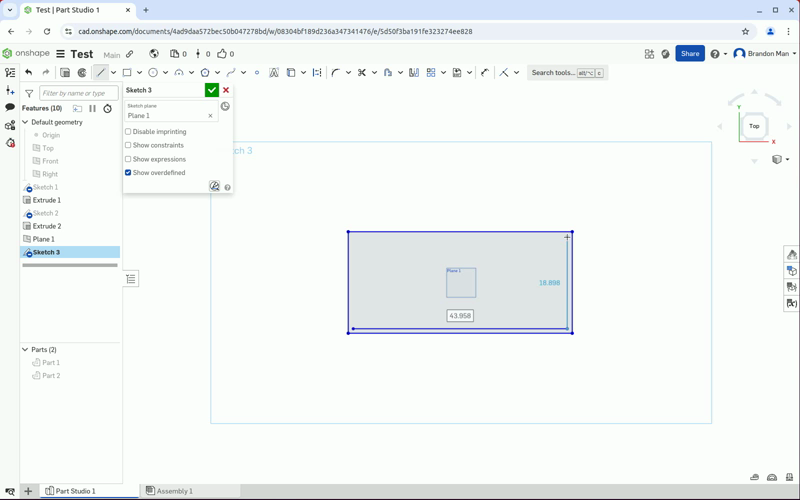
mouse_move(353, 236)
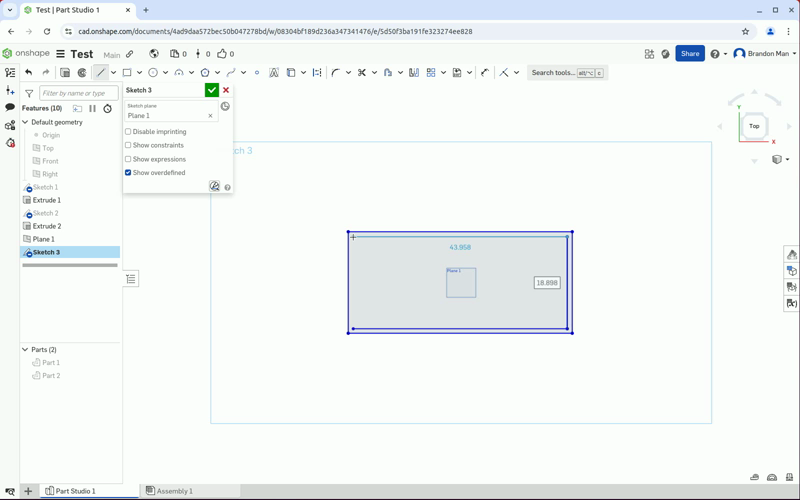
click(353, 236)
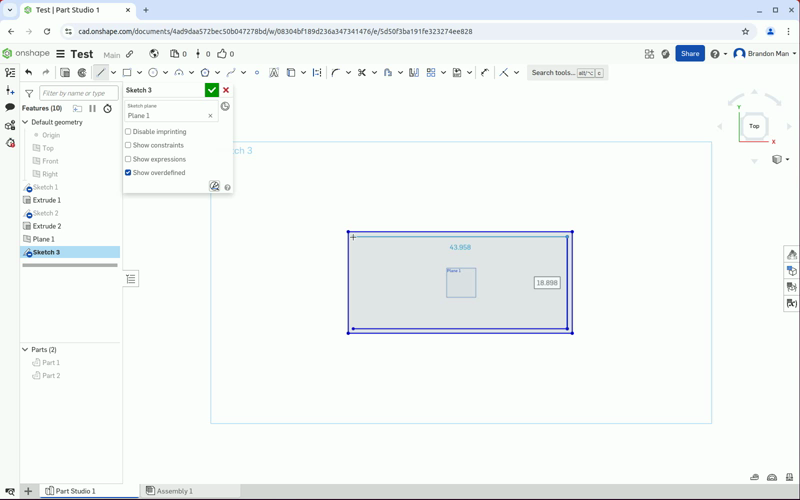
key_up(shift)
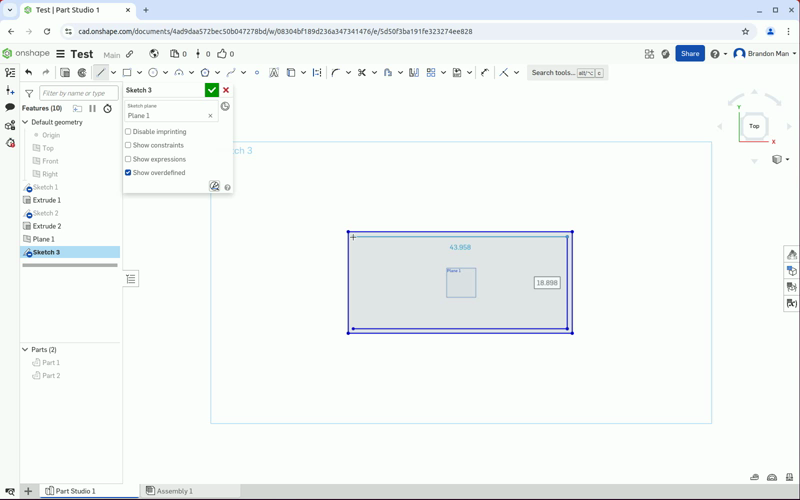
key_down(shift)
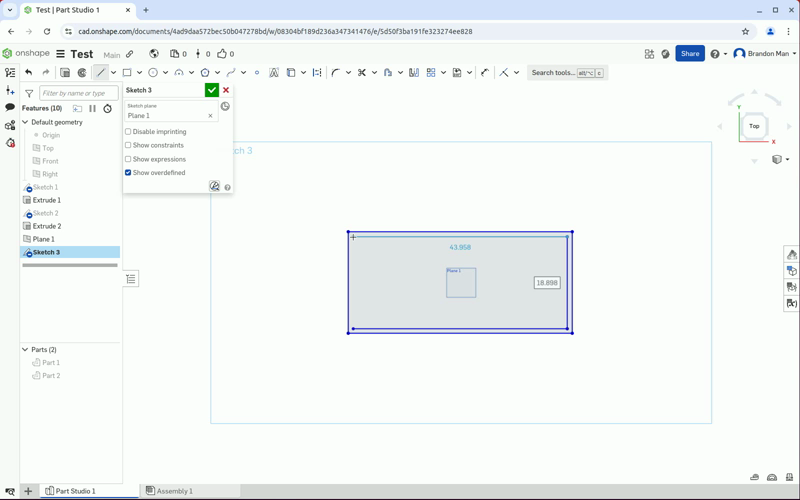
mouse_move(353, 328)
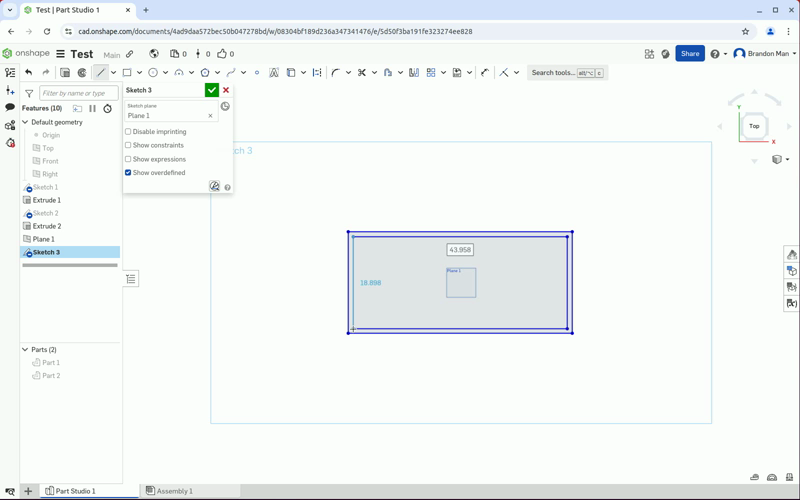
key_up(shift)
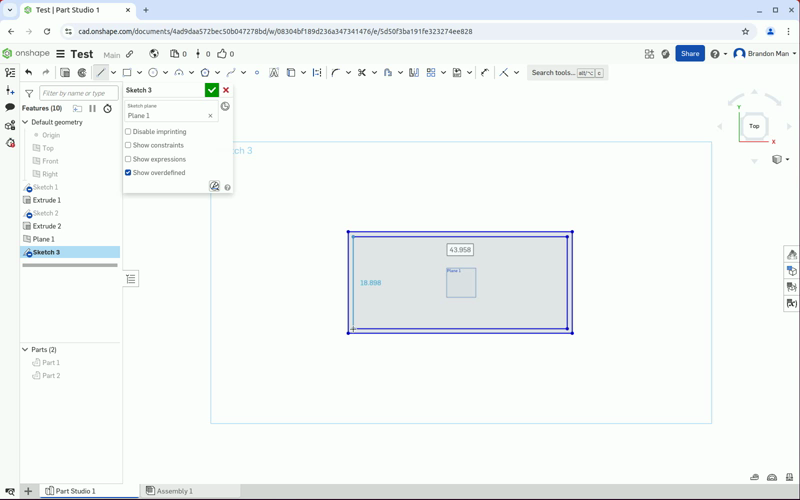
click(353, 328)
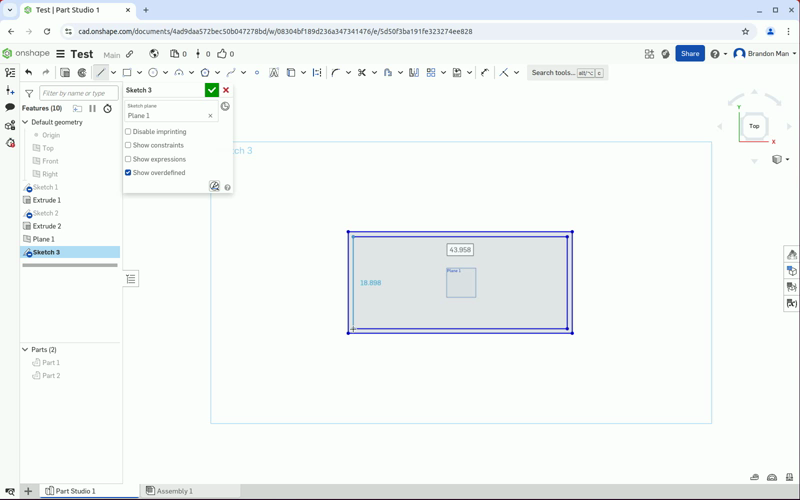
key(esc)
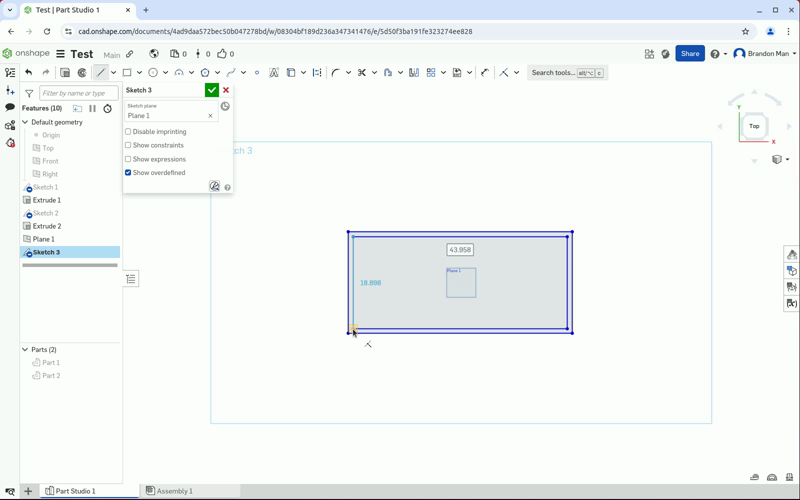
mouse_move(499, 331)
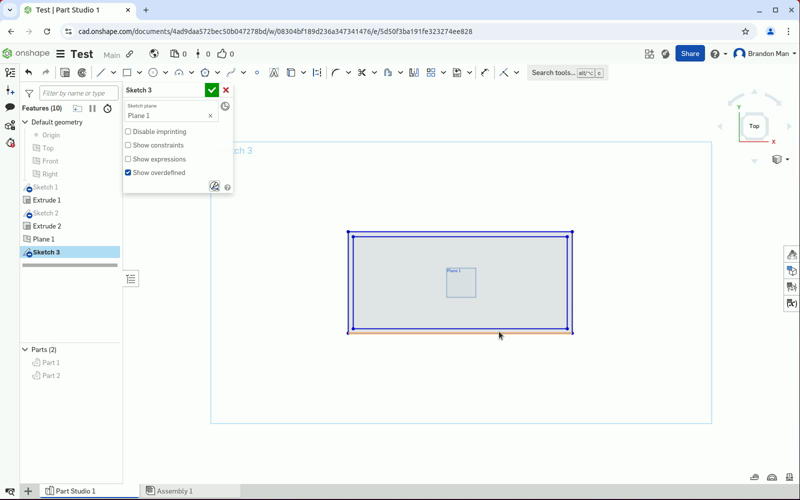
click(499, 331)
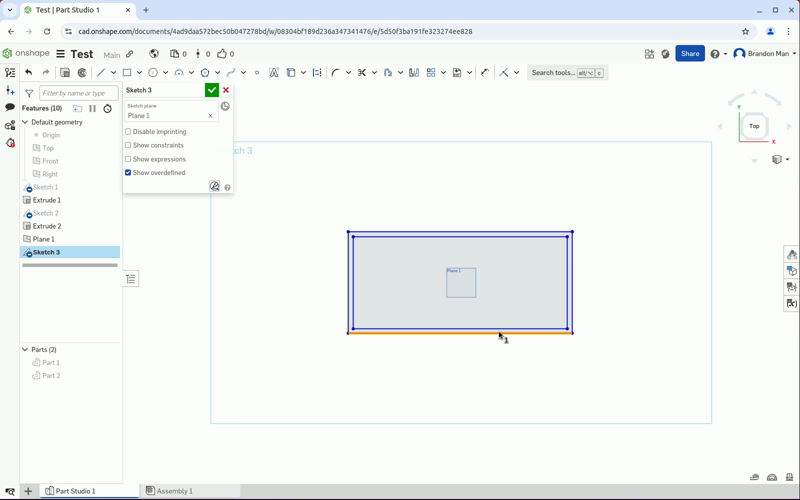
mouse_move(73, 352)
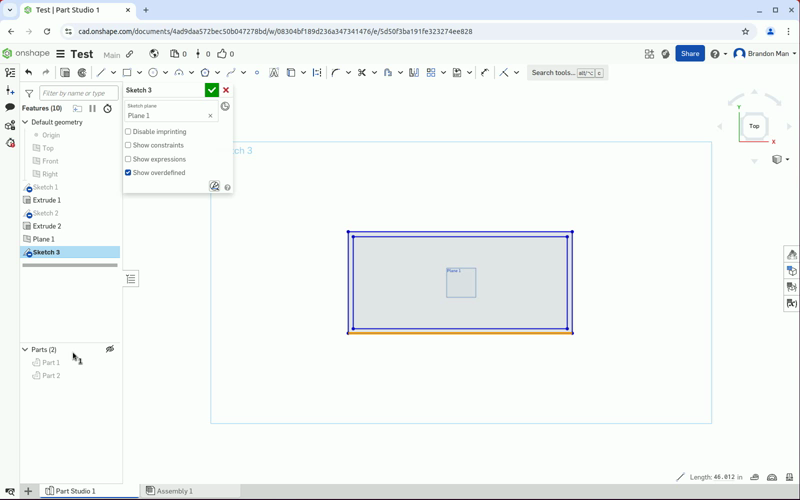
key(shift+y)
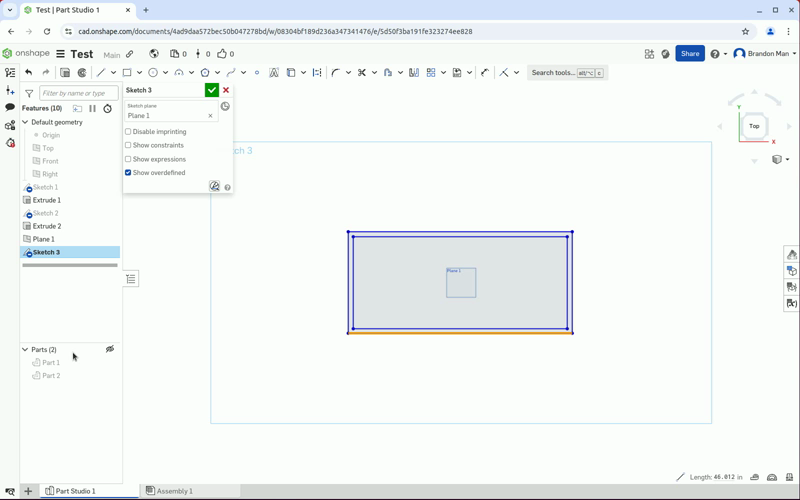
key(shift+e)
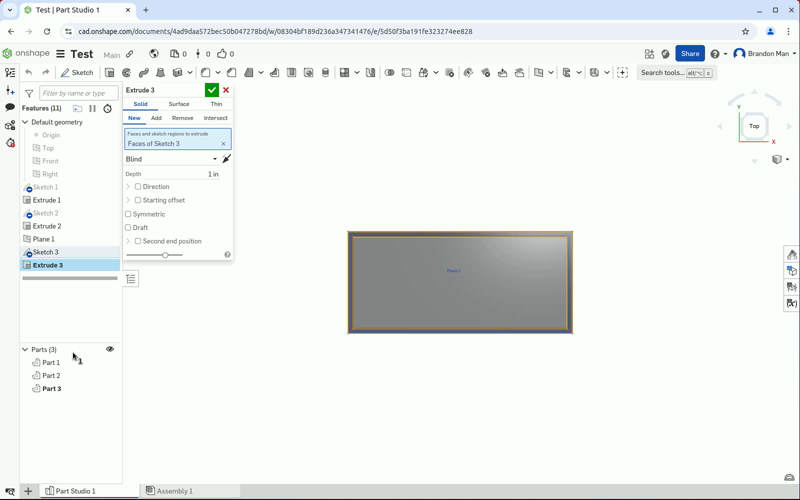
mouse_move(143, 106)
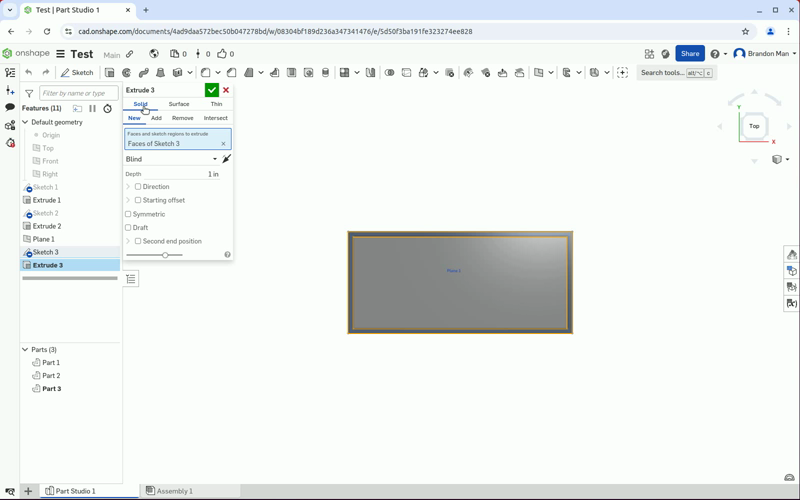
click(143, 106)
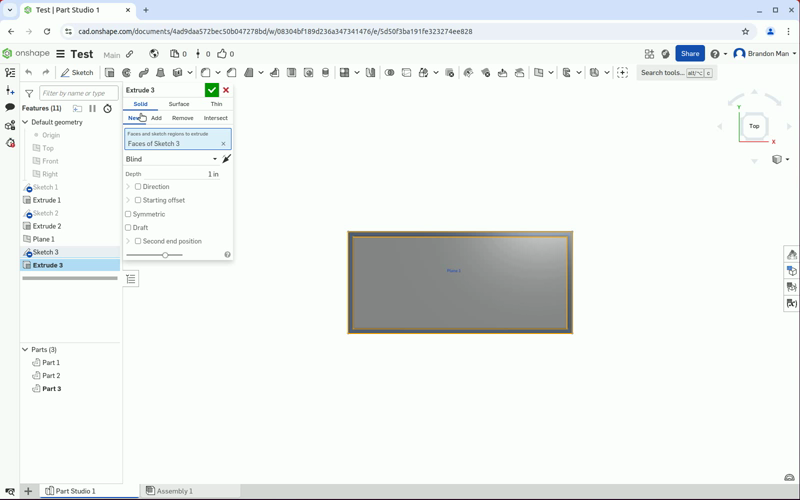
mouse_move(137, 120)
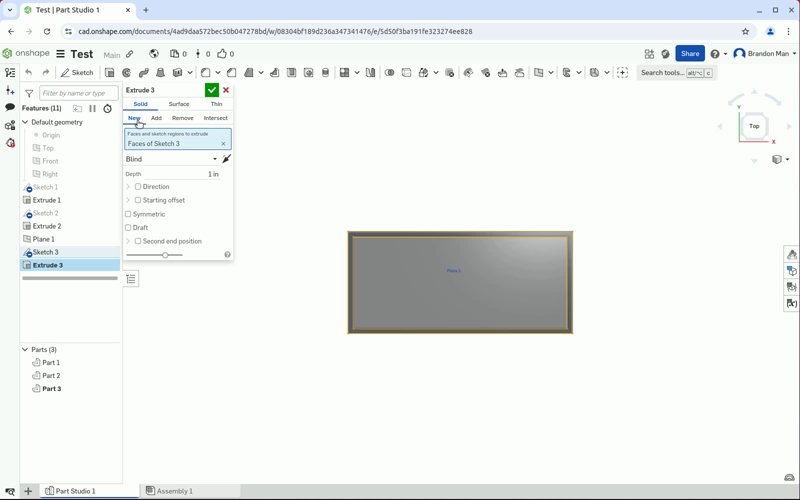
click(137, 120)
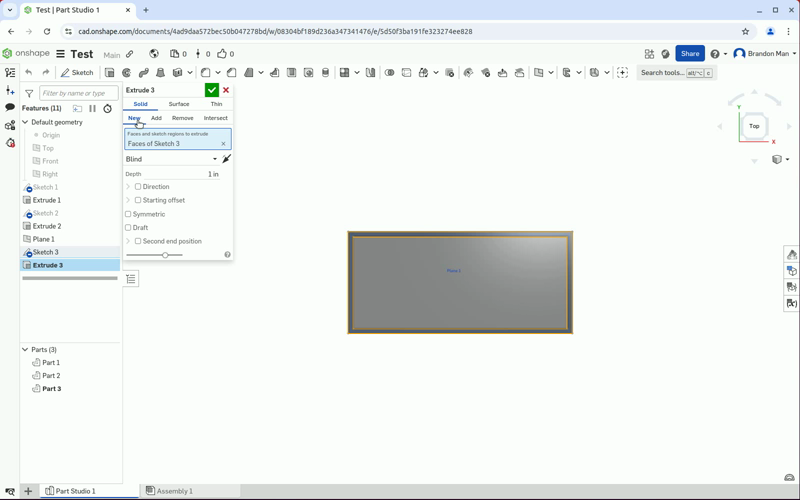
key(tab, 4)
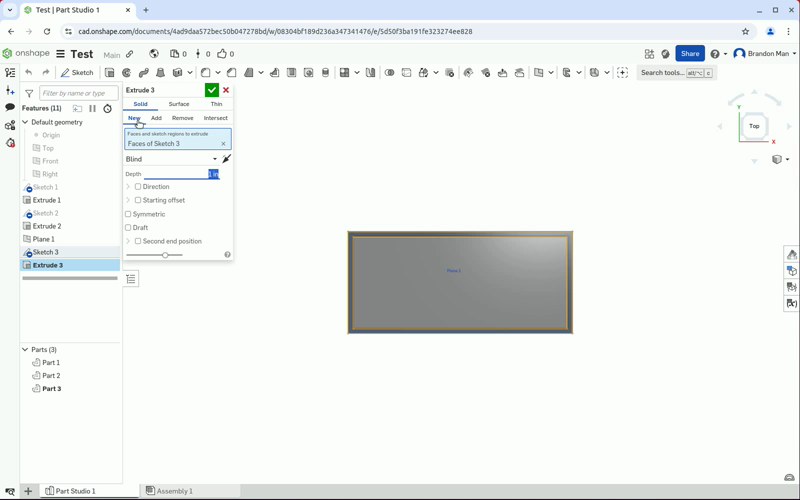
text(15.165)
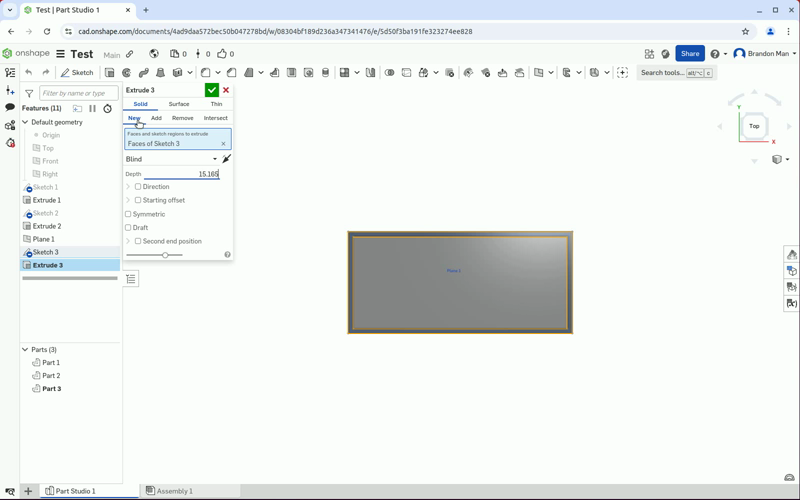
key(enter)
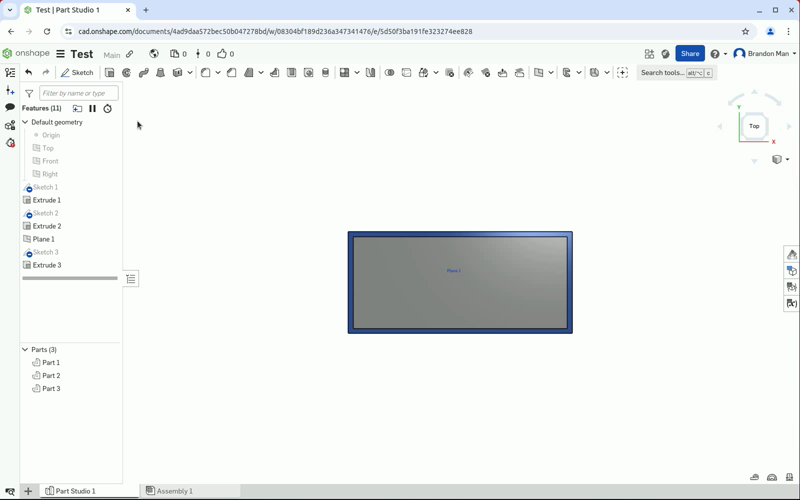
key(shift+h)
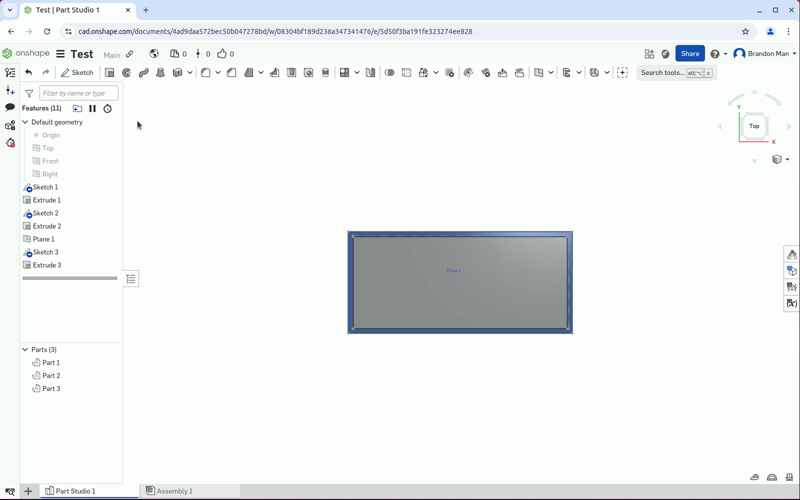
key(shift+h)
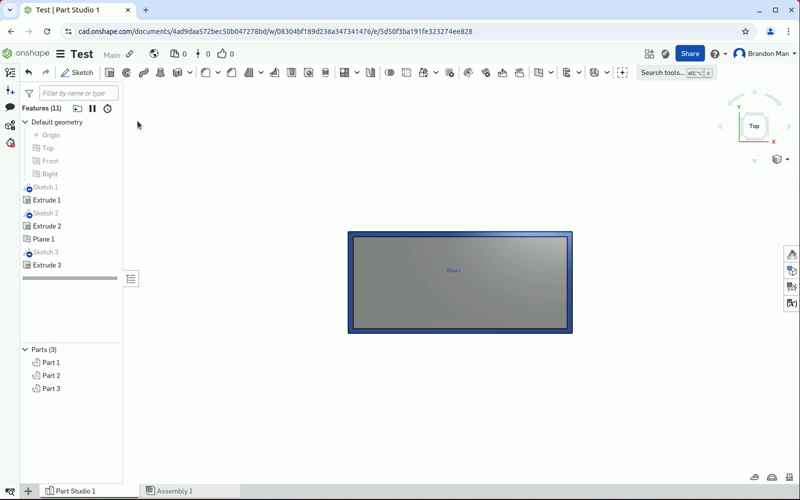
mouse_move(73, 189)
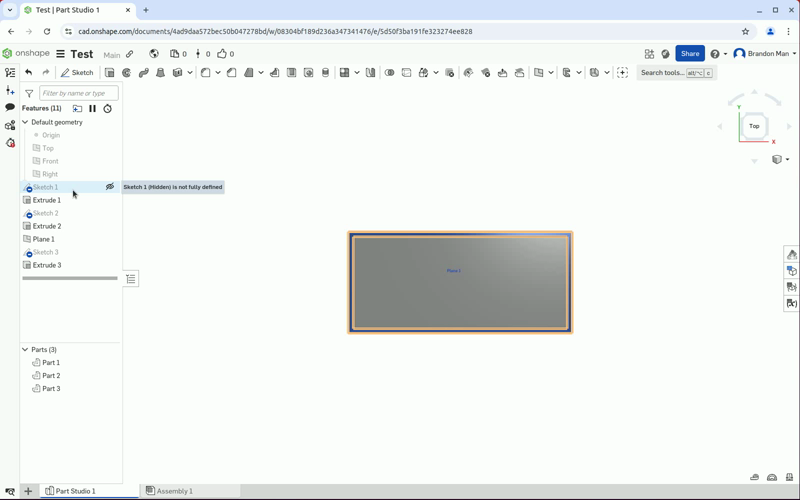
click(73, 189)
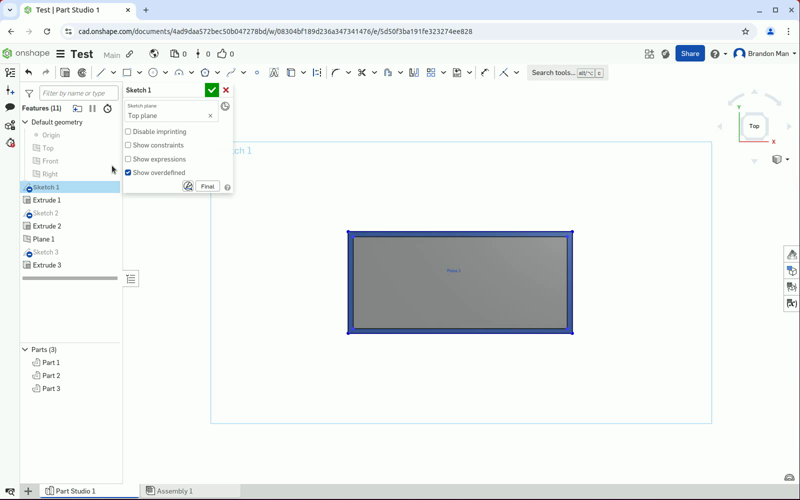
mouse_move(229, 92)
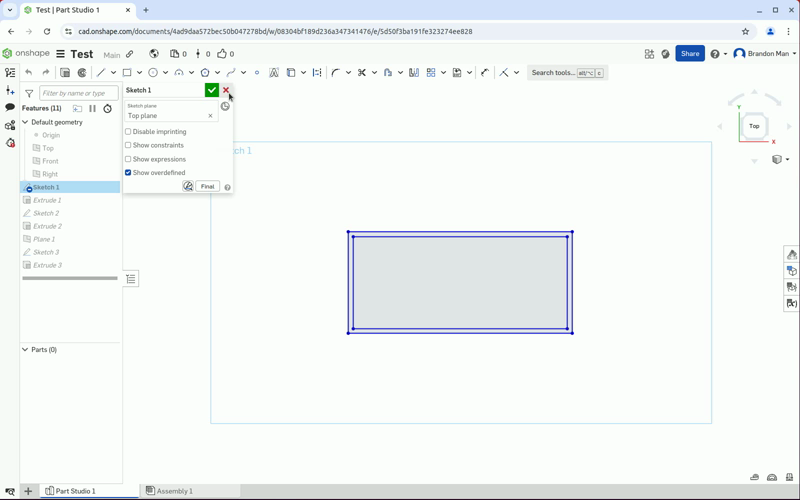
click(229, 92)
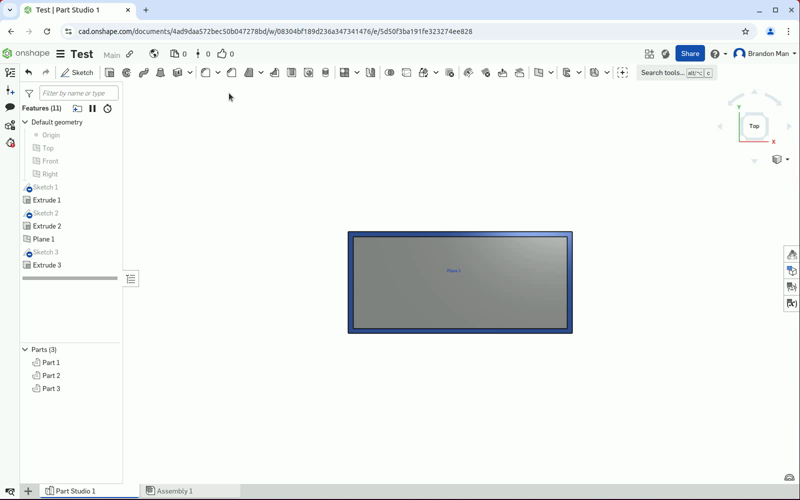
mouse_move(73, 352)
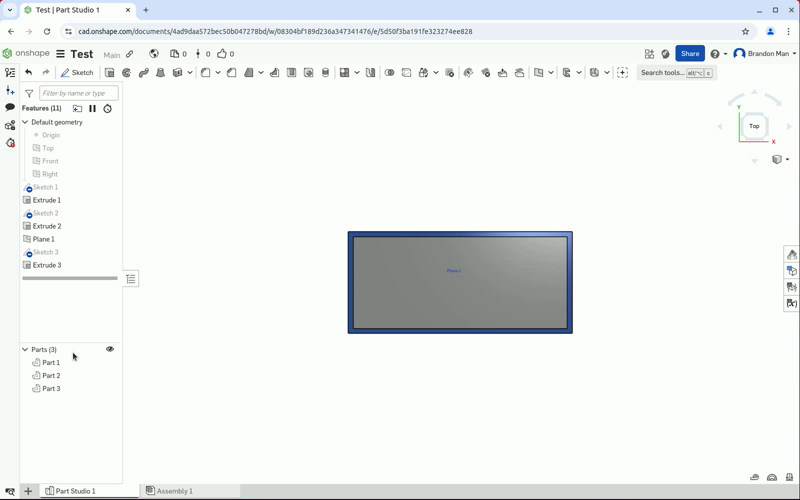
key(y)
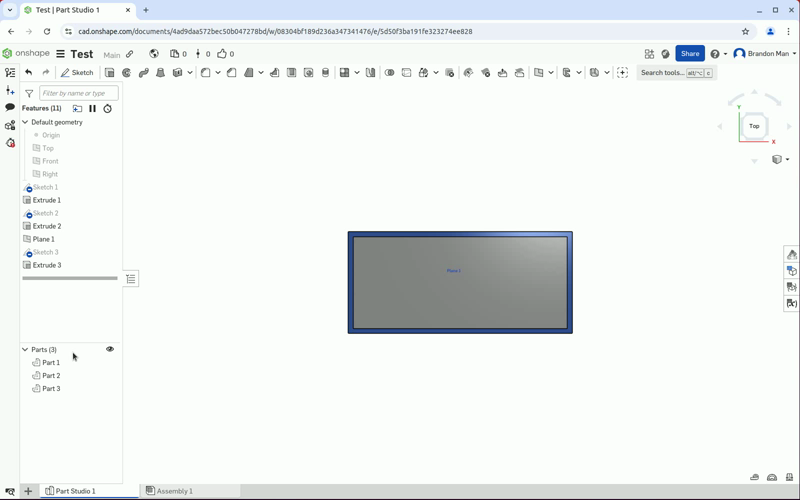
key(shift+p)
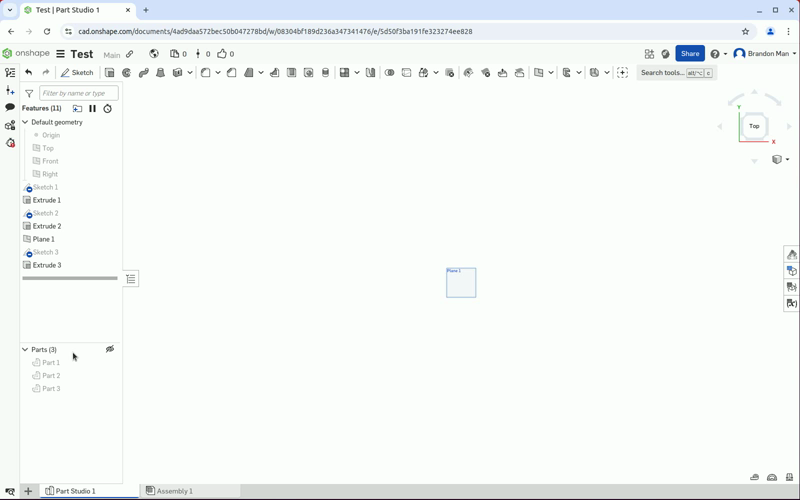
key(space)
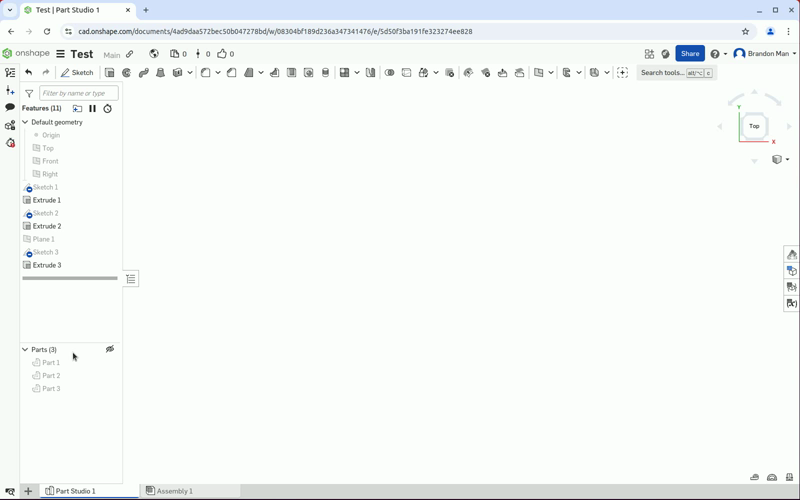
key_down(shift)
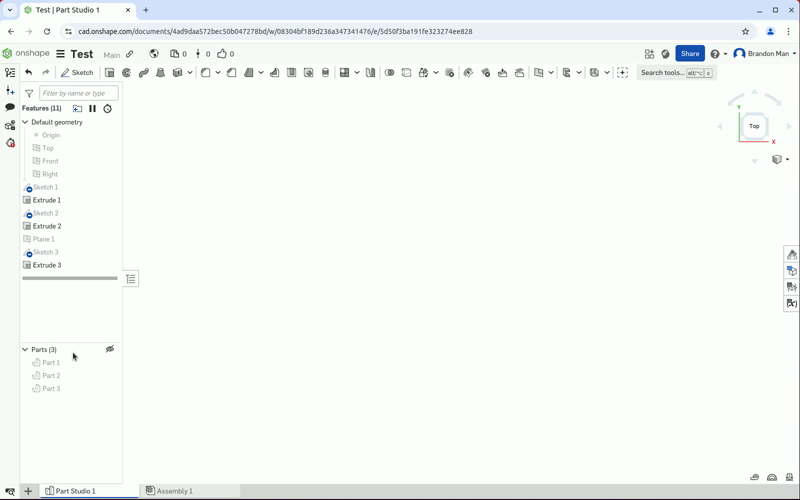
key(up)
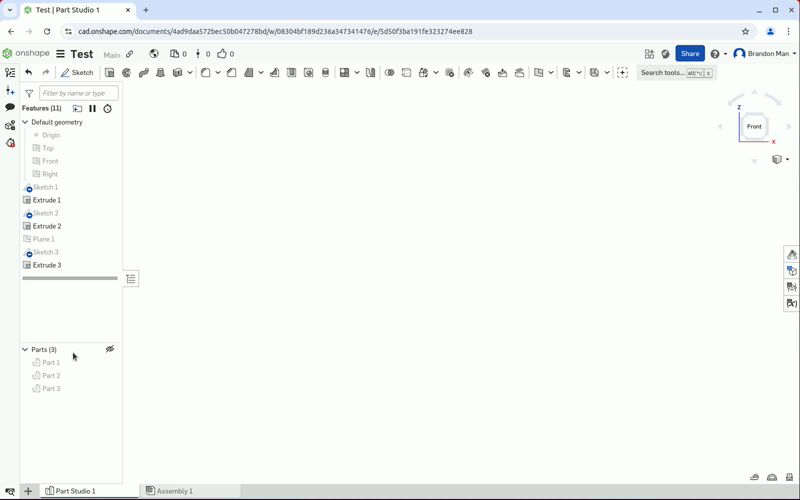
key_up(shift)
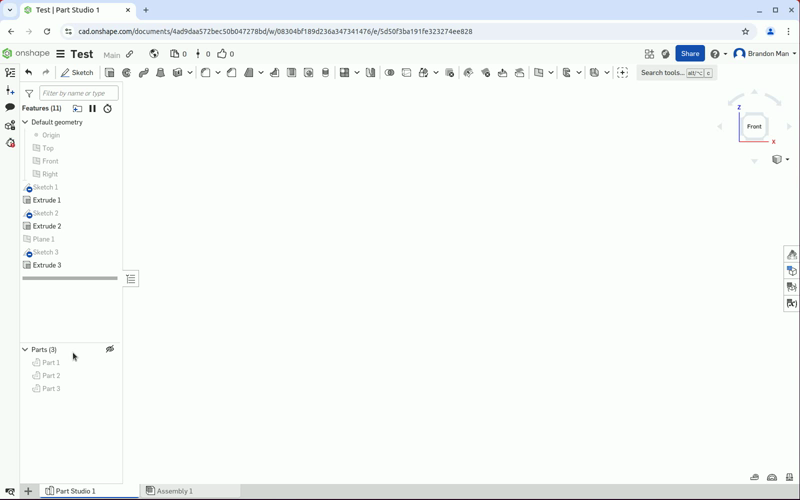
mouse_move(73, 352)
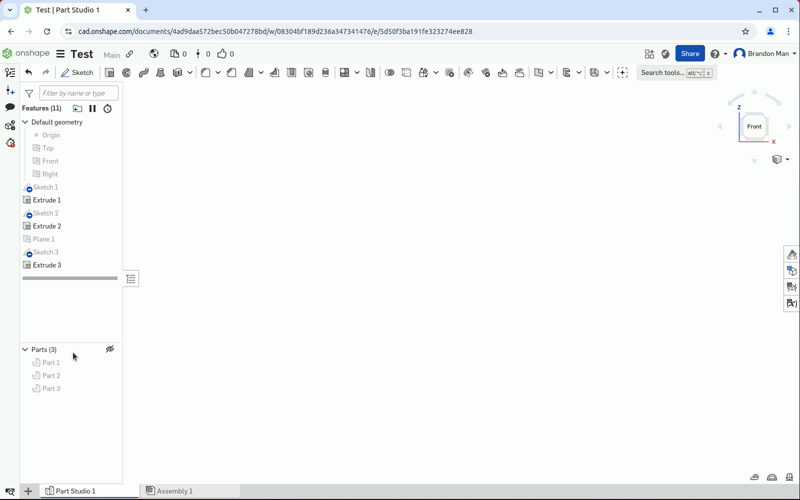
key(shift+y)
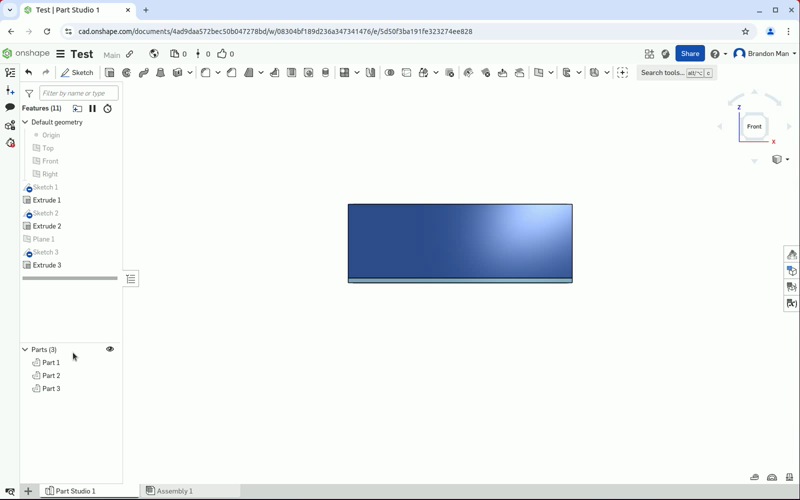
mouse_move(541, 75)
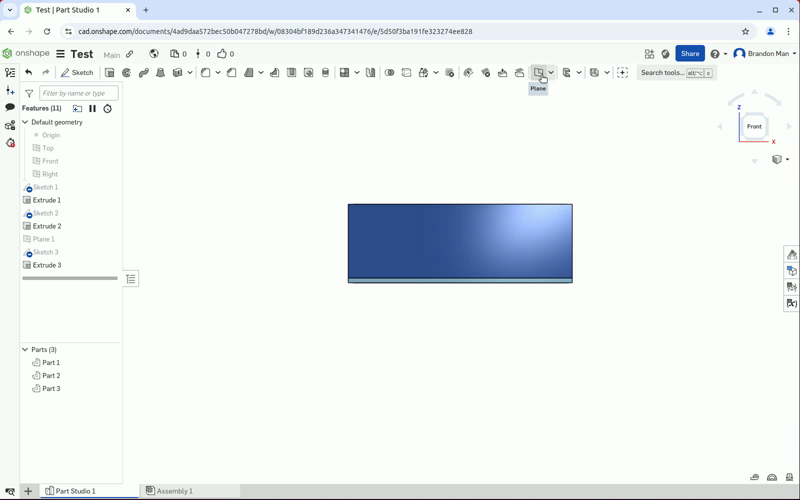
click(541, 75)
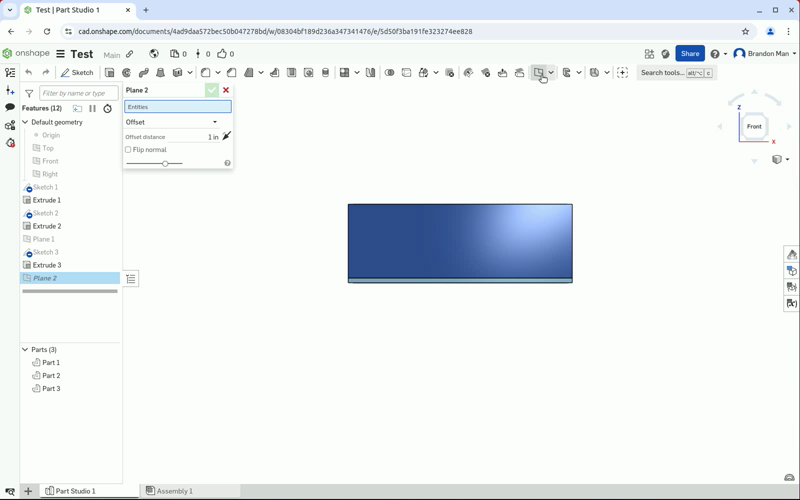
mouse_move(73, 163)
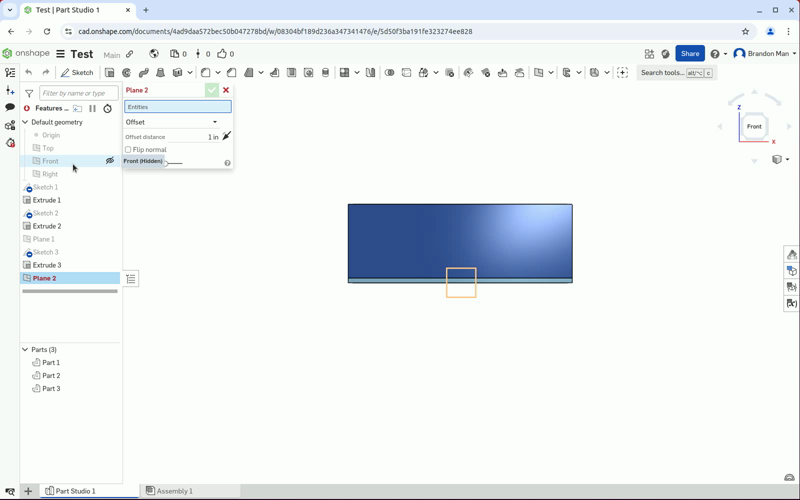
click(73, 163)
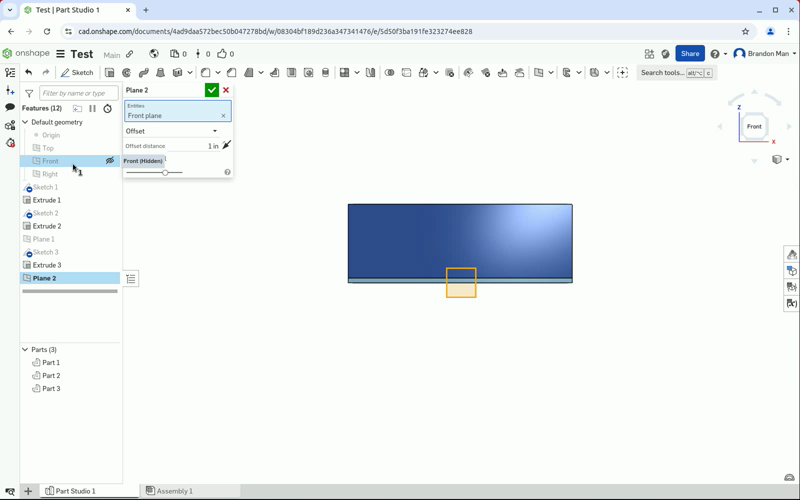
key(tab, 2)
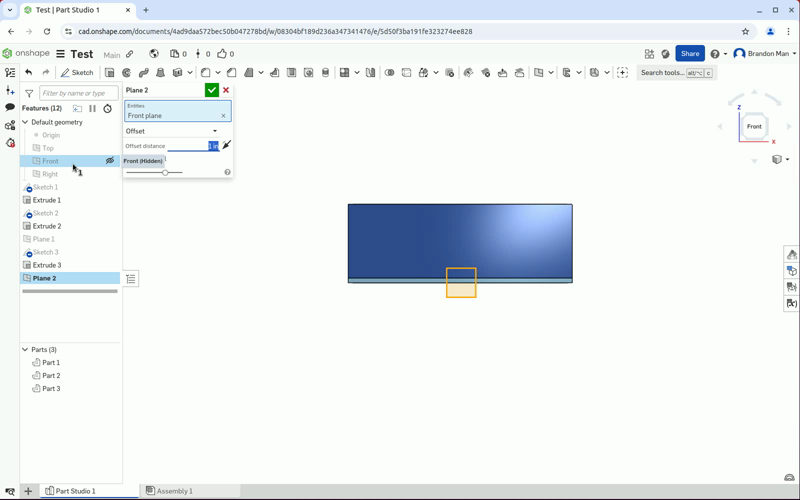
text(10.352)
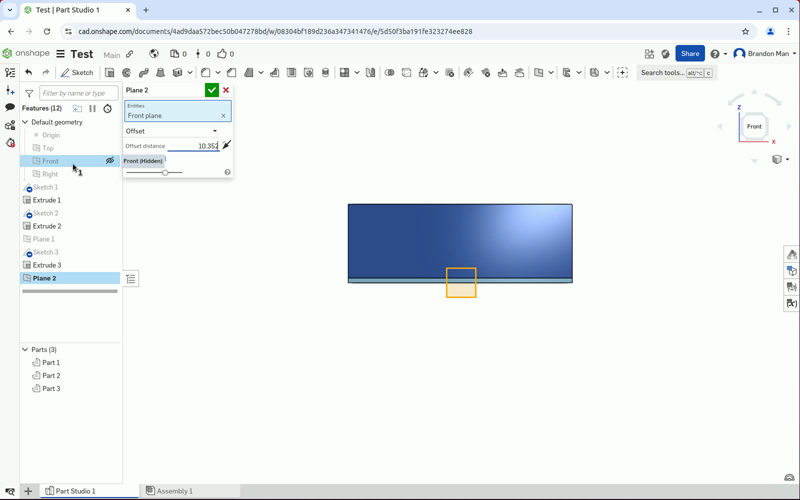
key(enter, 2)
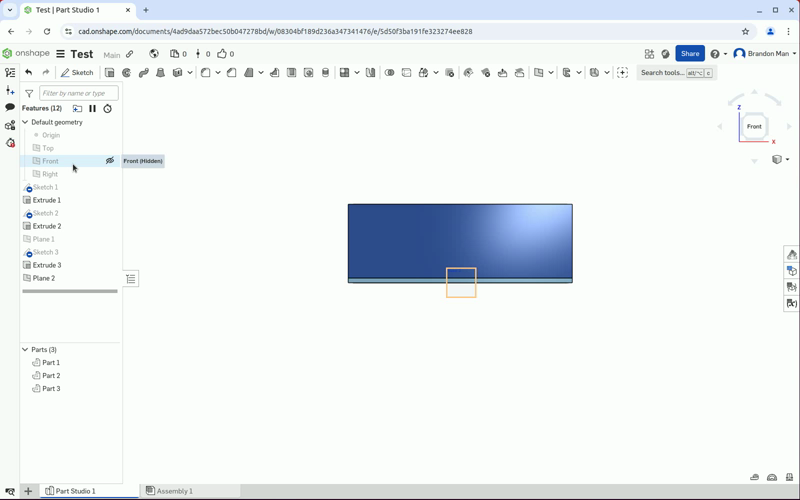
key(shift+s)
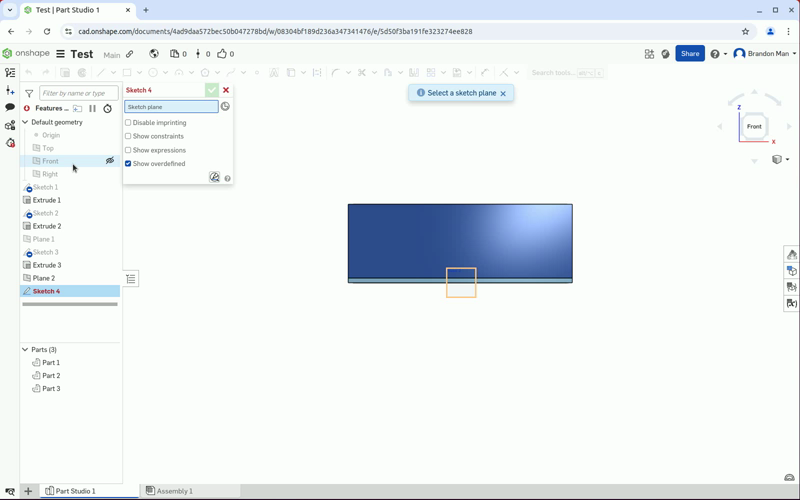
mouse_move(73, 280)
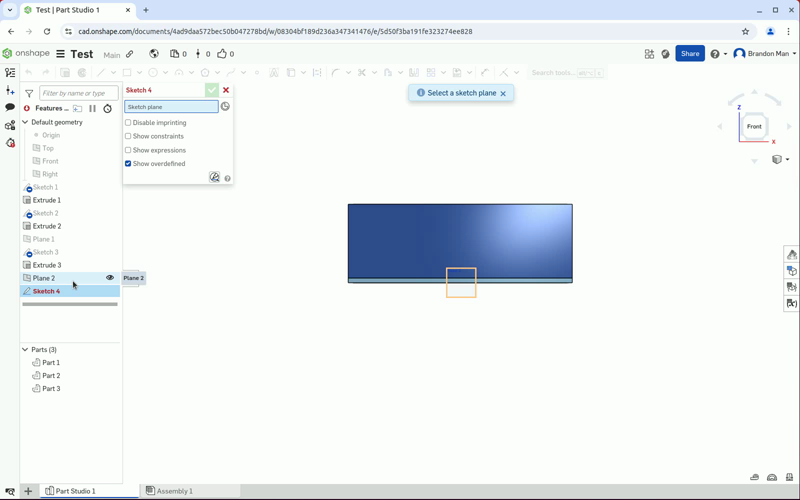
click(73, 280)
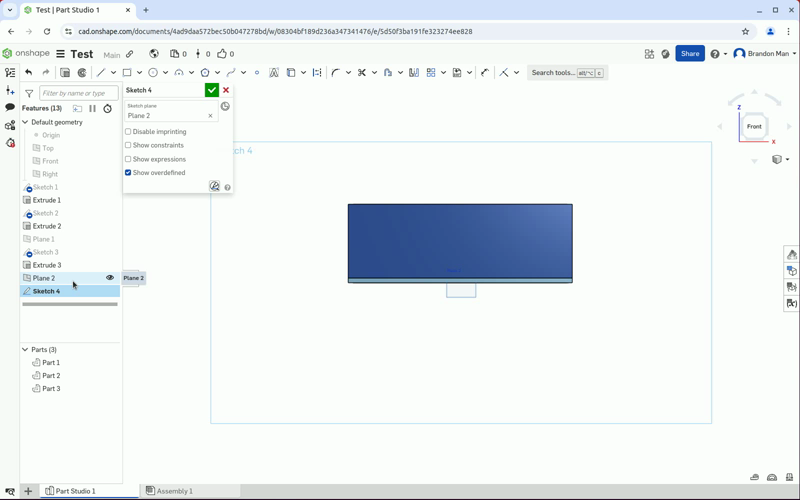
mouse_move(73, 352)
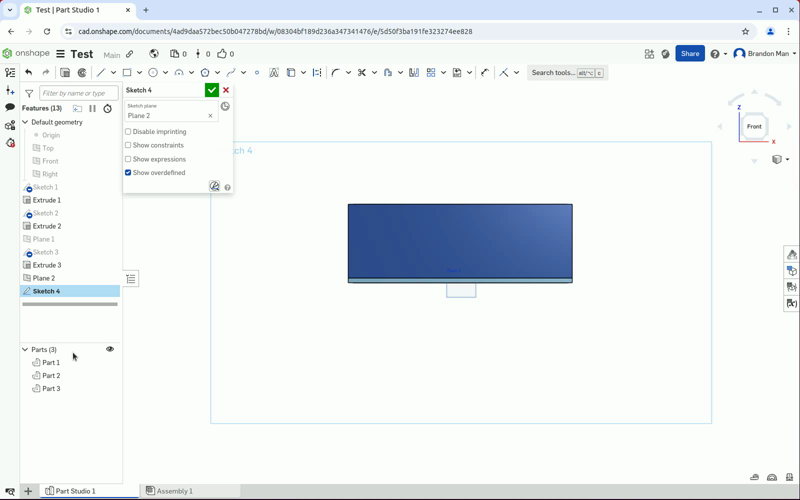
key(y)
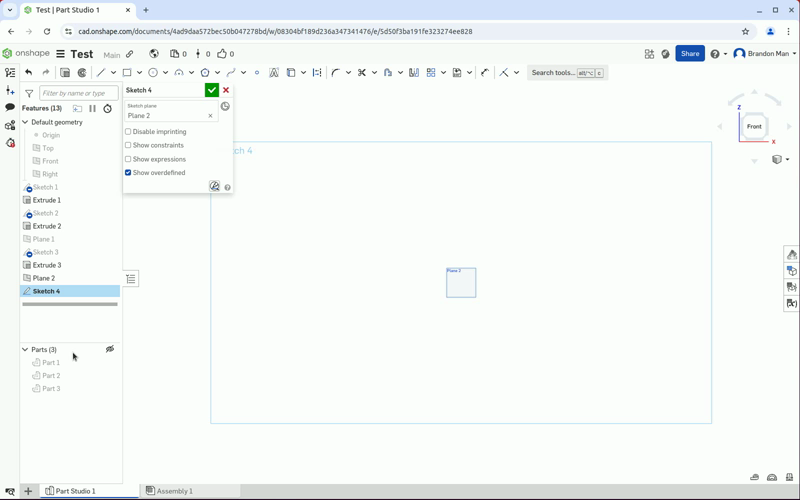
key(a)
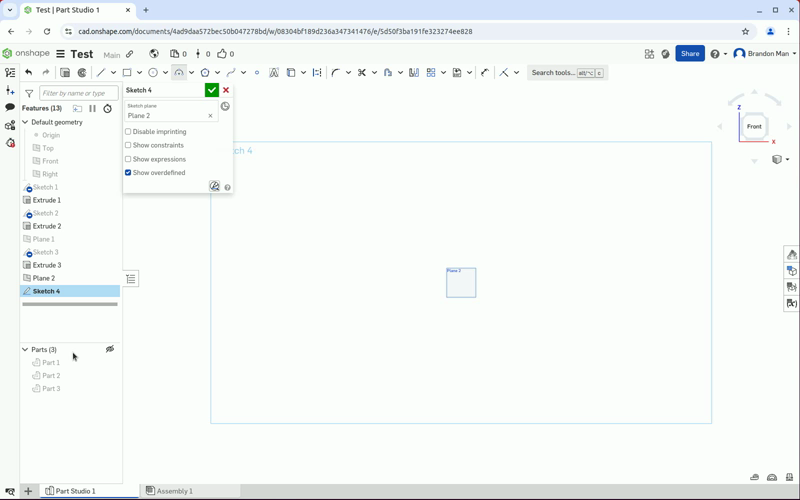
key_down(shift)
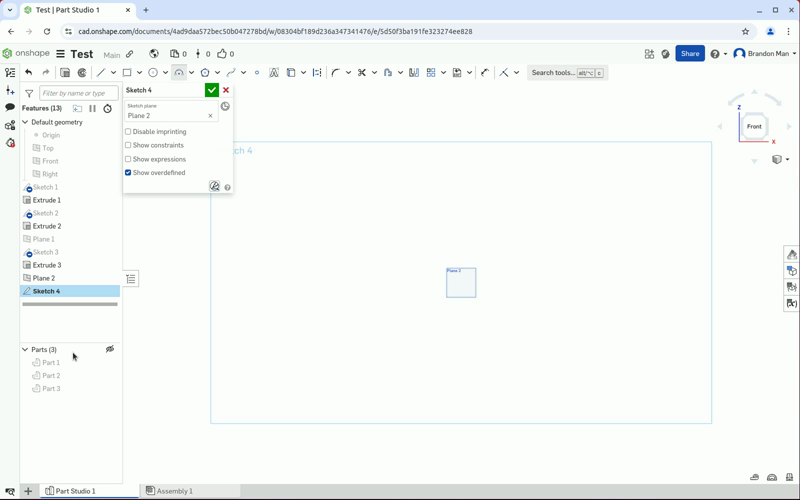
mouse_move(460, 282)
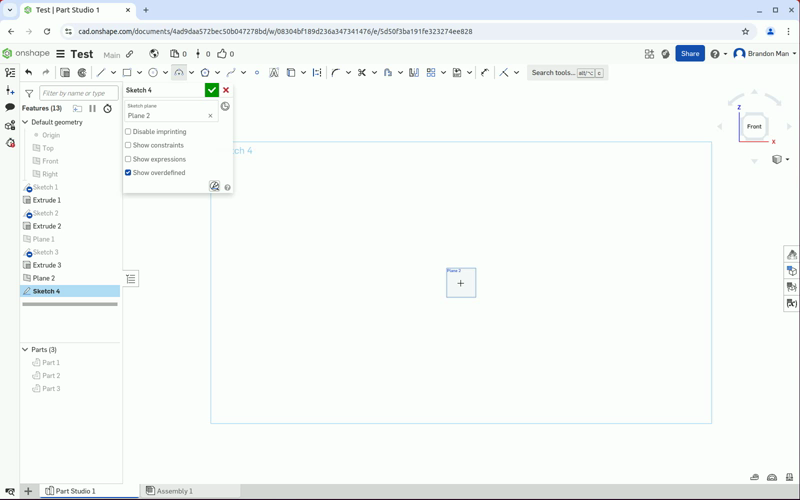
click(460, 282)
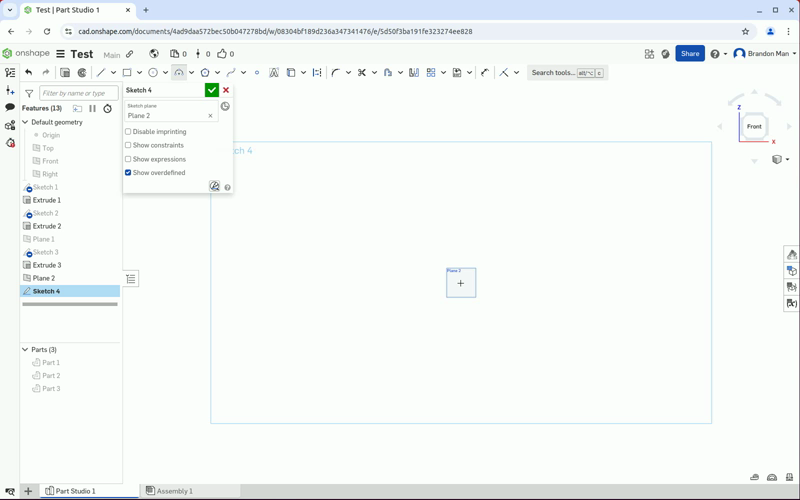
key_up(shift)
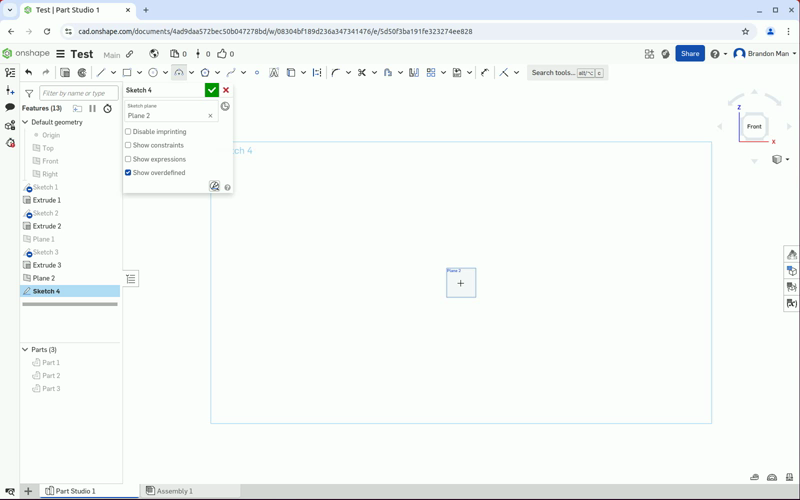
key_down(shift)
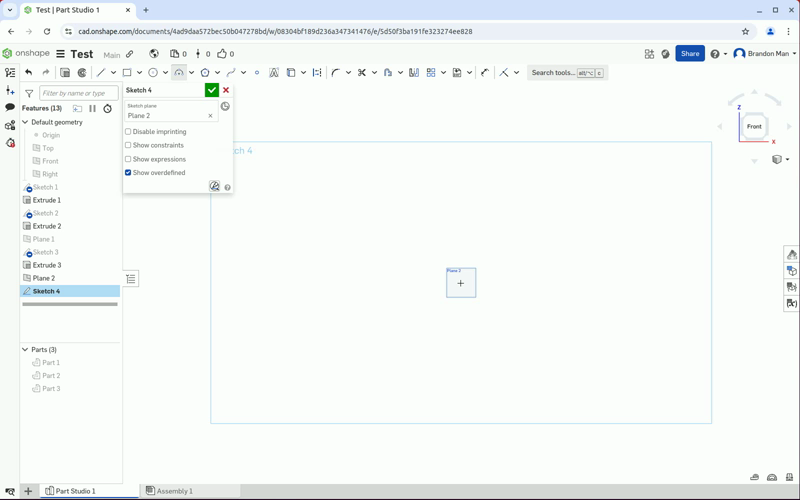
mouse_move(471, 293)
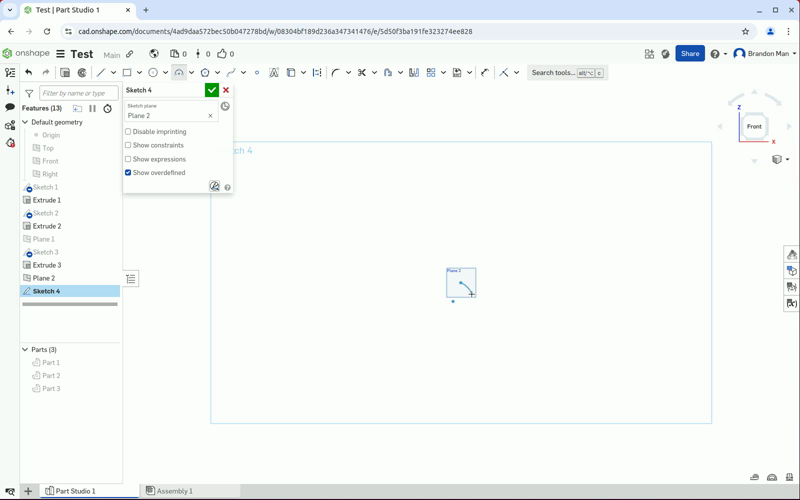
click(471, 293)
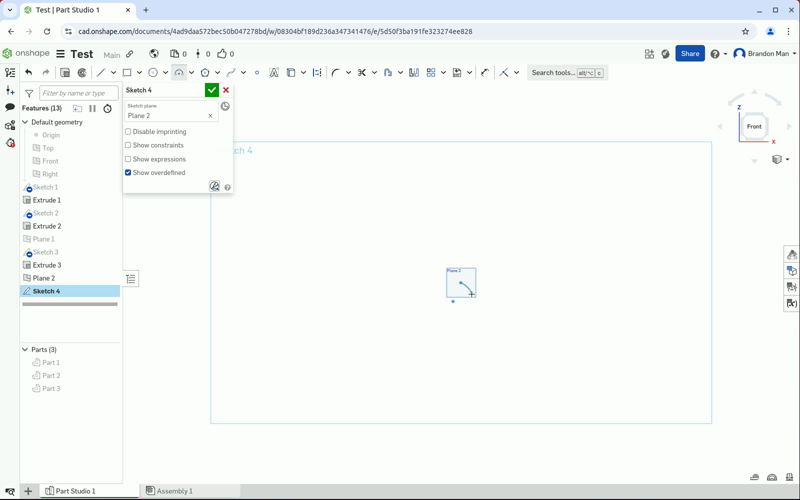
mouse_move(463, 290)
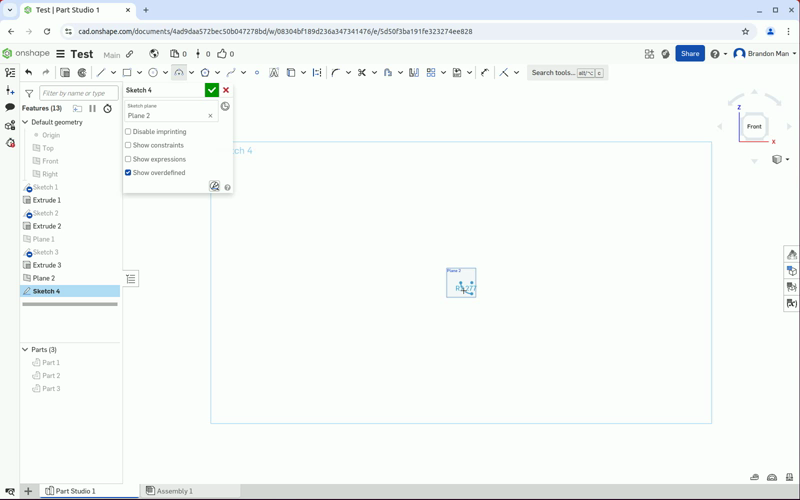
click(463, 290)
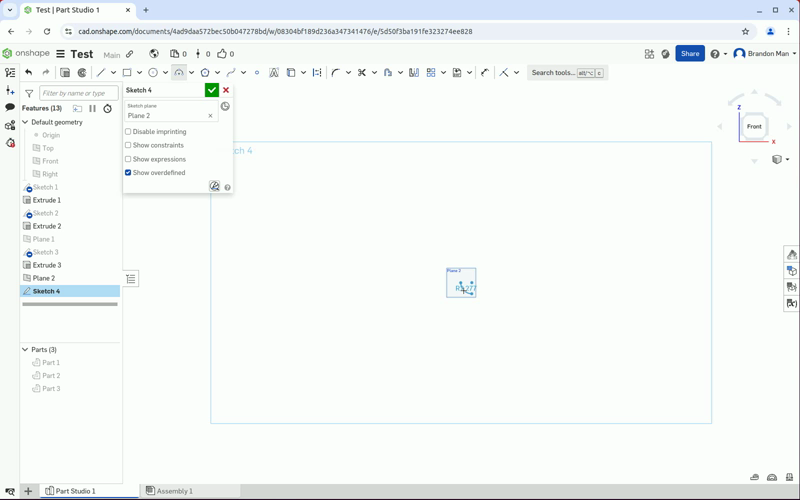
key_up(shift)
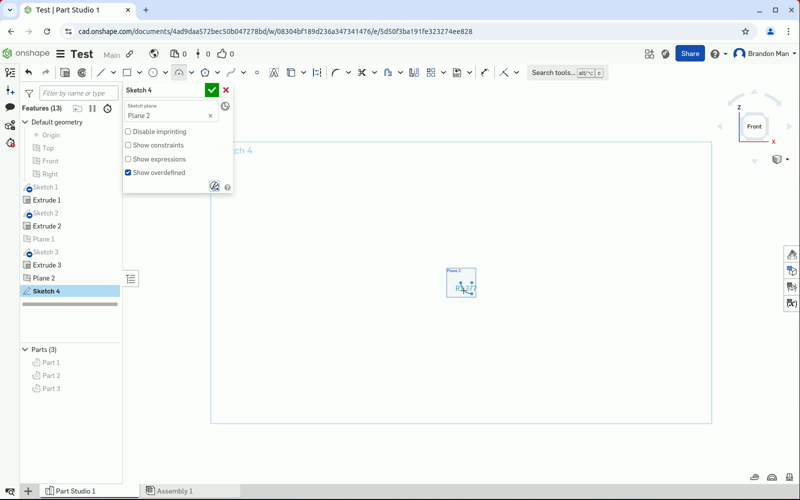
key(esc)
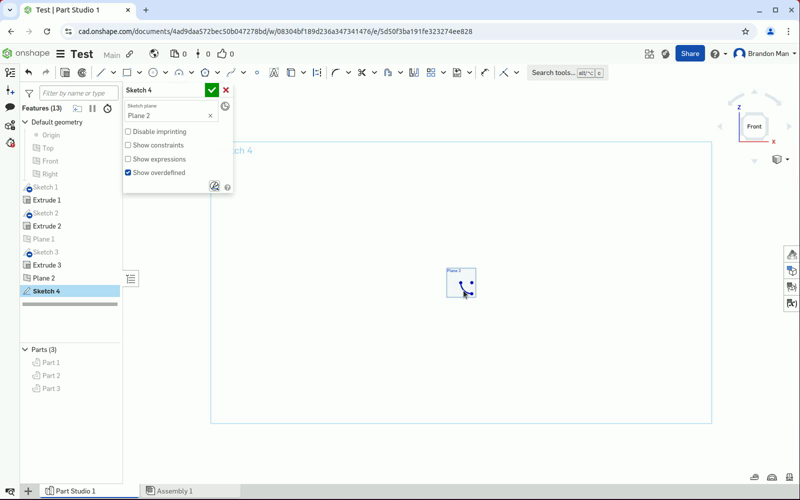
key(l)
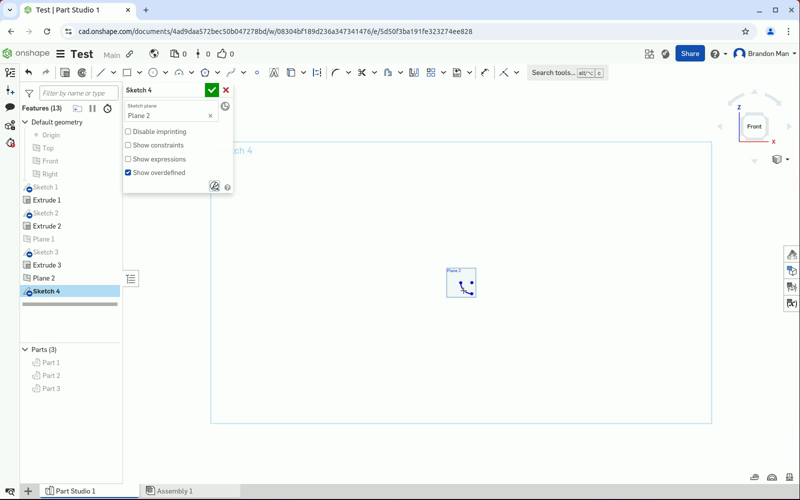
mouse_move(471, 293)
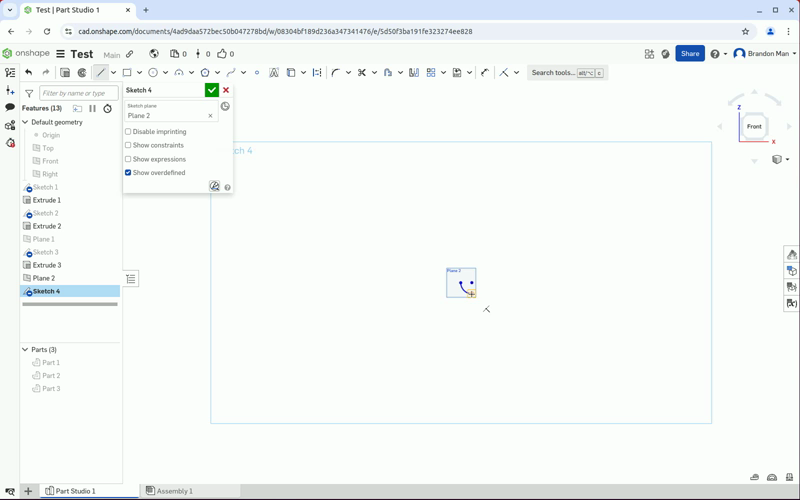
click(471, 293)
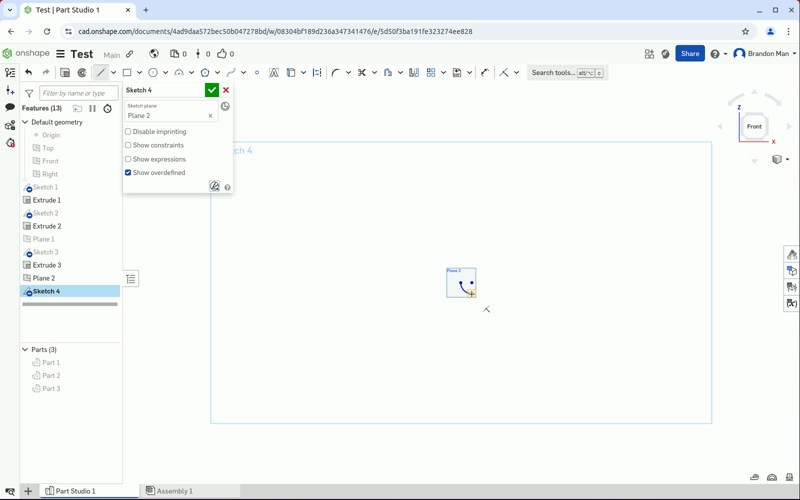
key_down(shift)
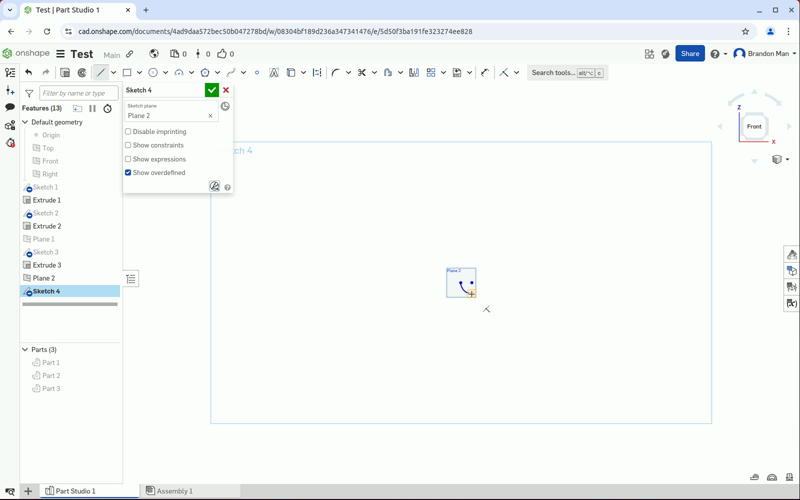
mouse_move(501, 293)
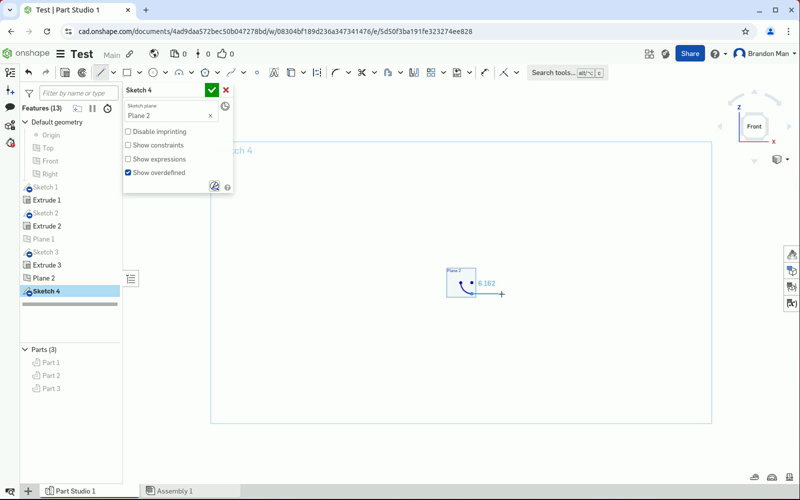
mouse_move(477, 293)
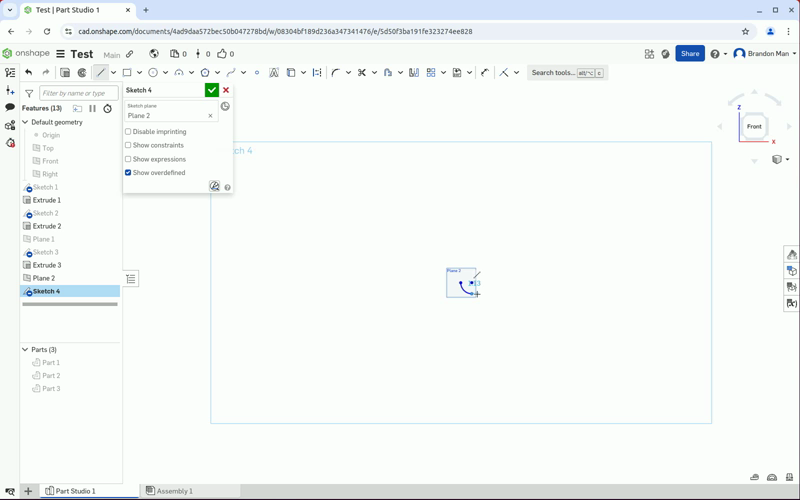
scroll(6)
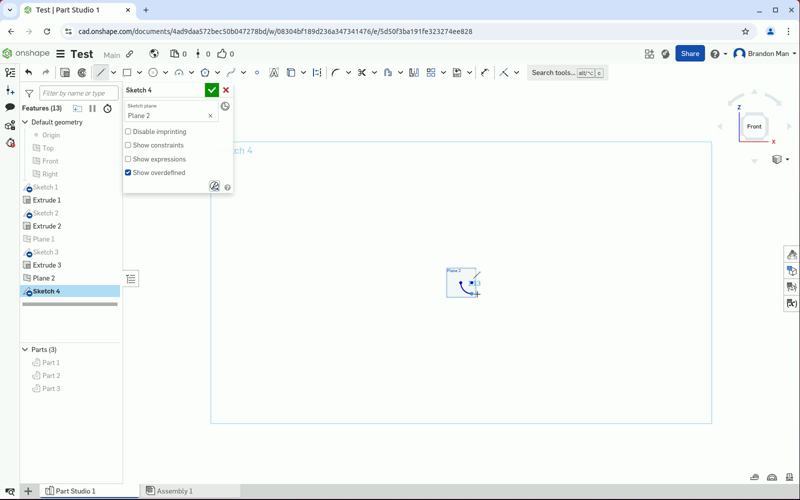
scroll(6)
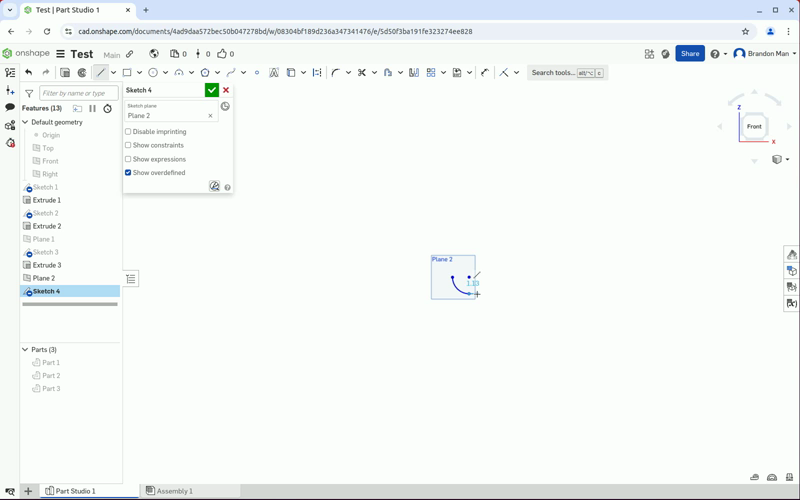
scroll(6)
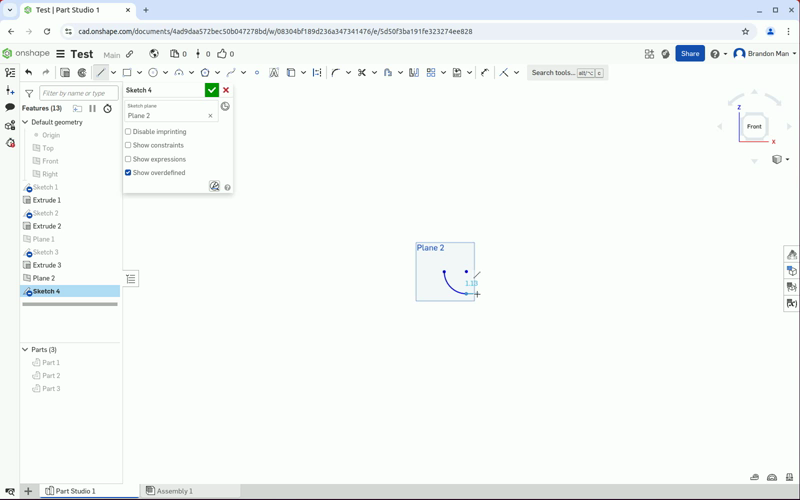
scroll(6)
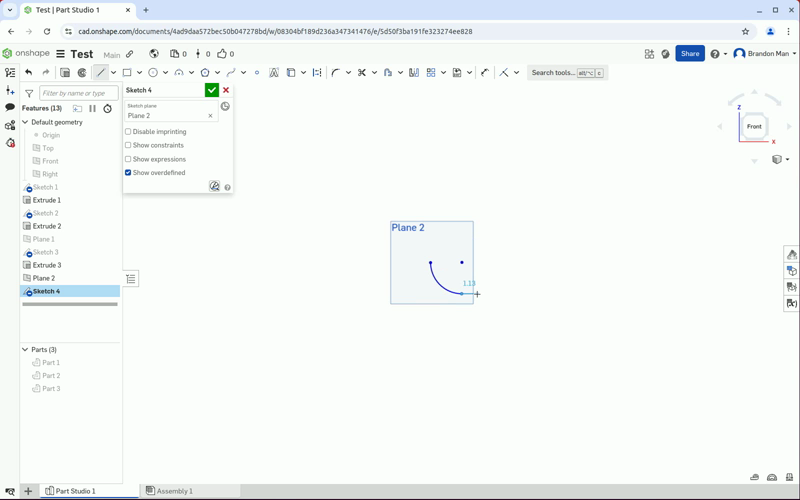
scroll(6)
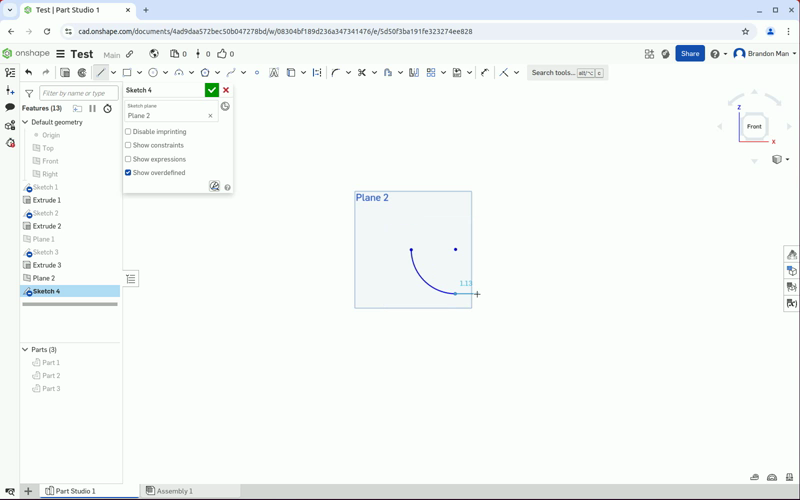
scroll(6)
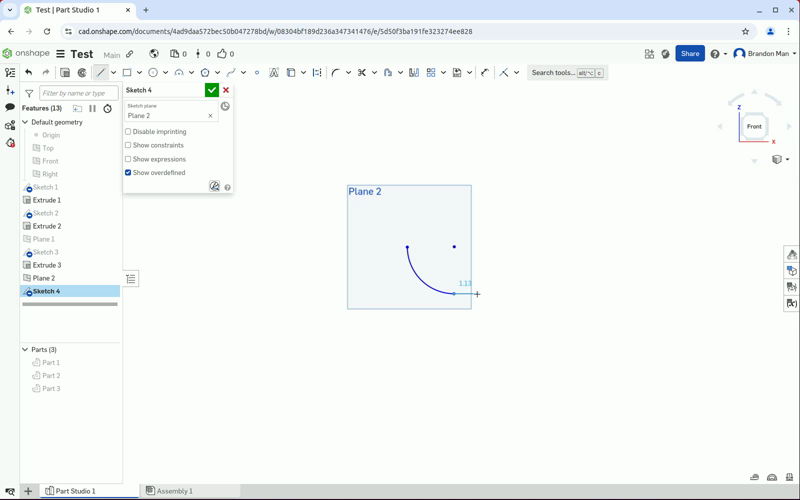
scroll(6)
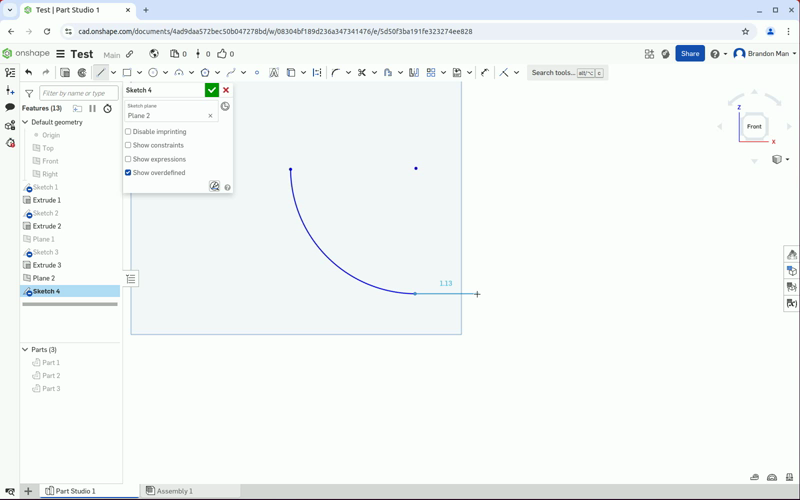
click(477, 293)
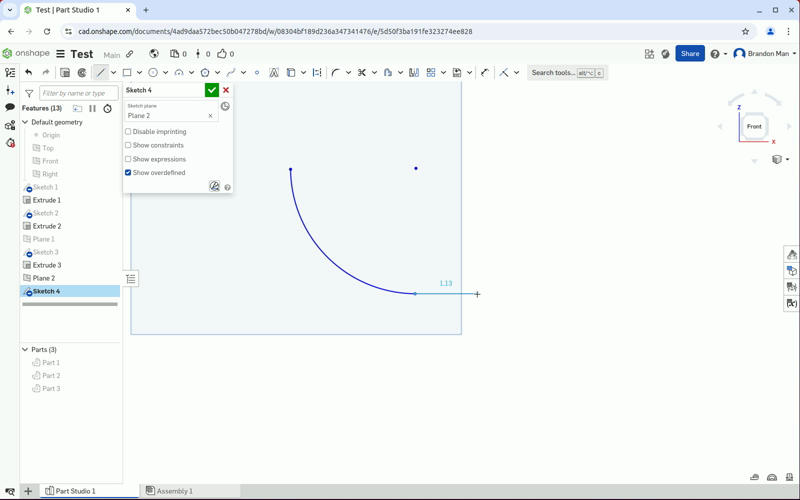
scroll(-6)
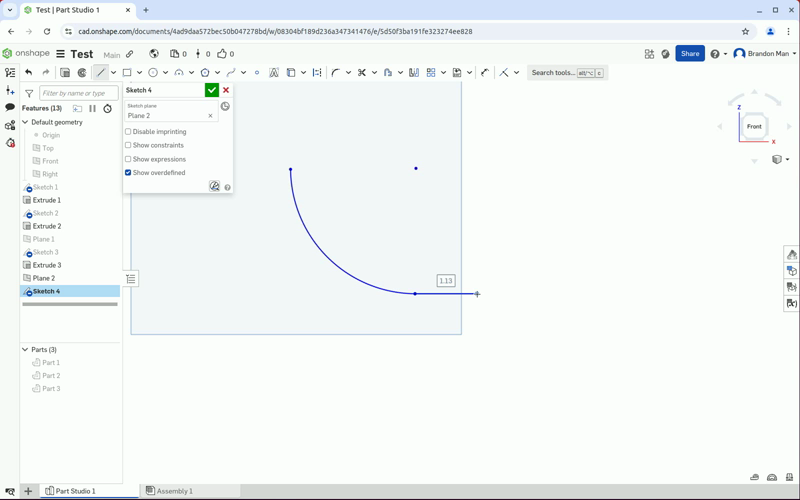
scroll(-6)
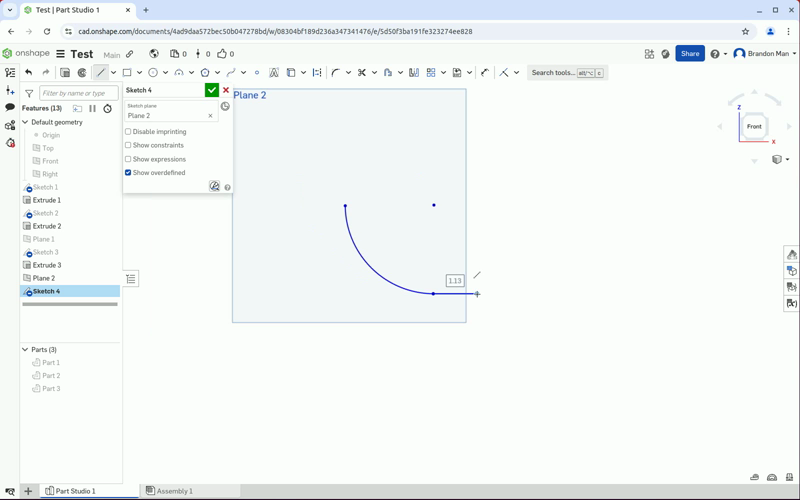
scroll(-6)
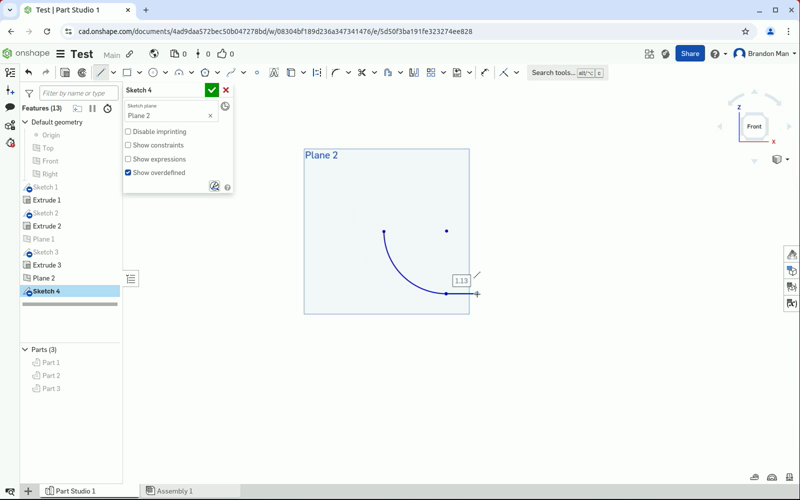
scroll(-6)
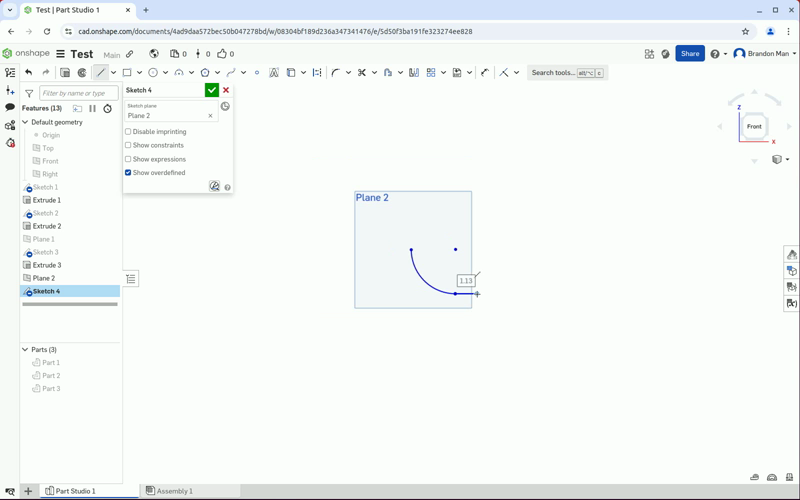
scroll(-6)
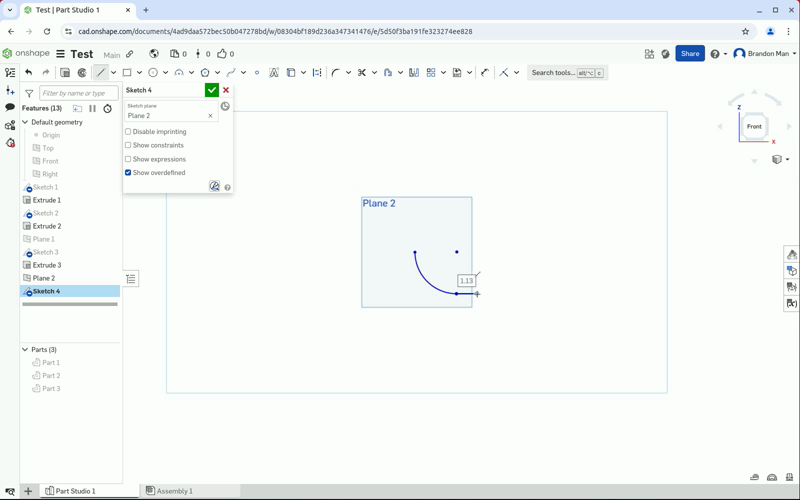
scroll(-6)
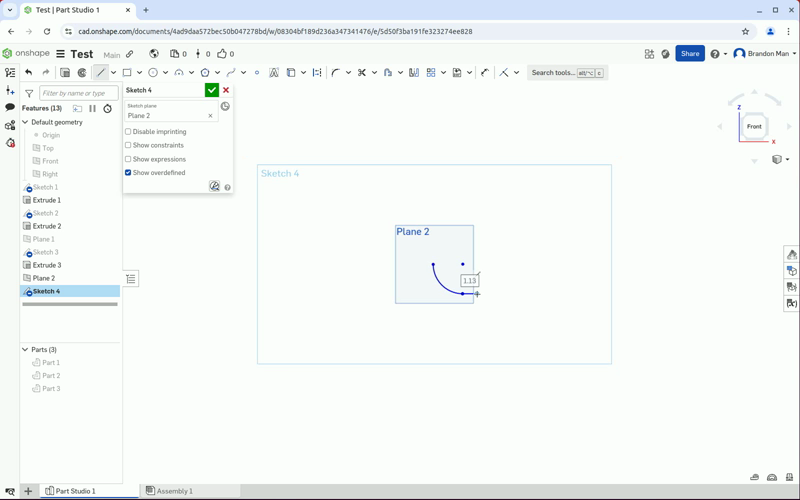
scroll(-6)
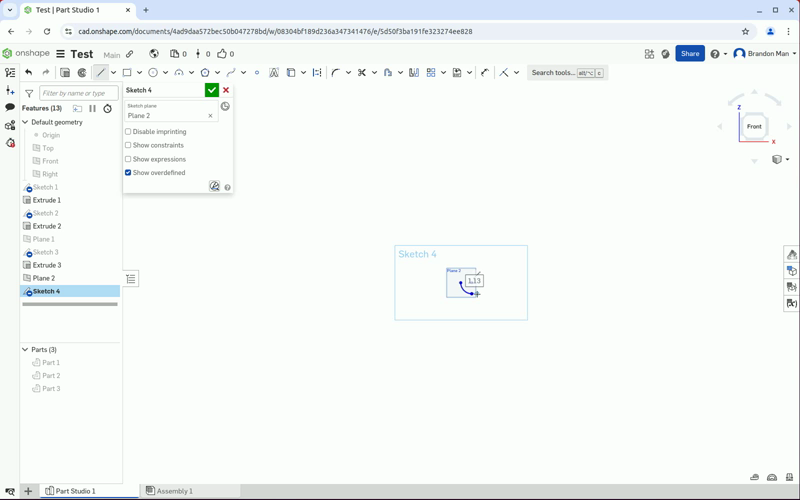
key_up(shift)
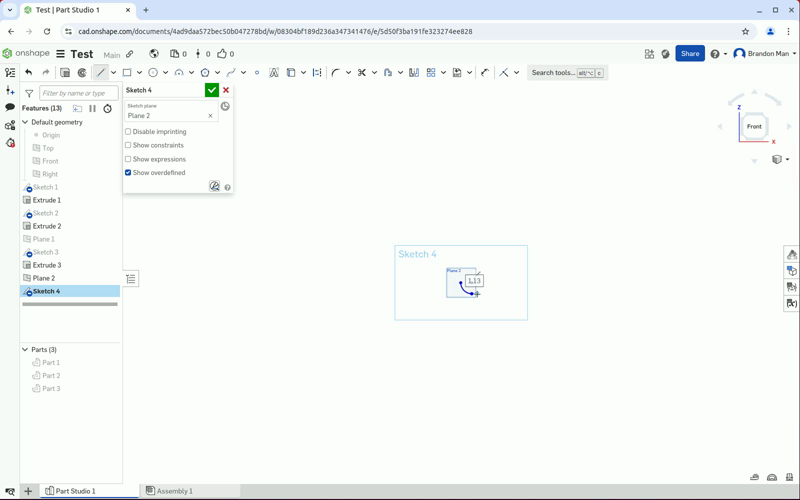
key(esc)
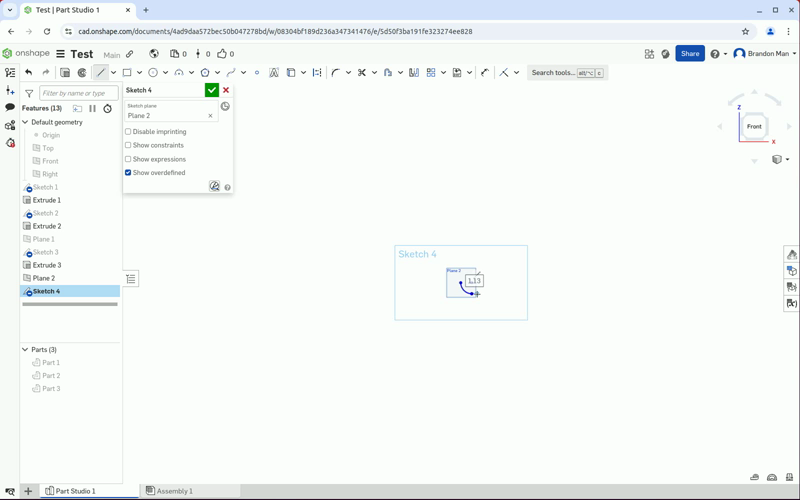
key(a)
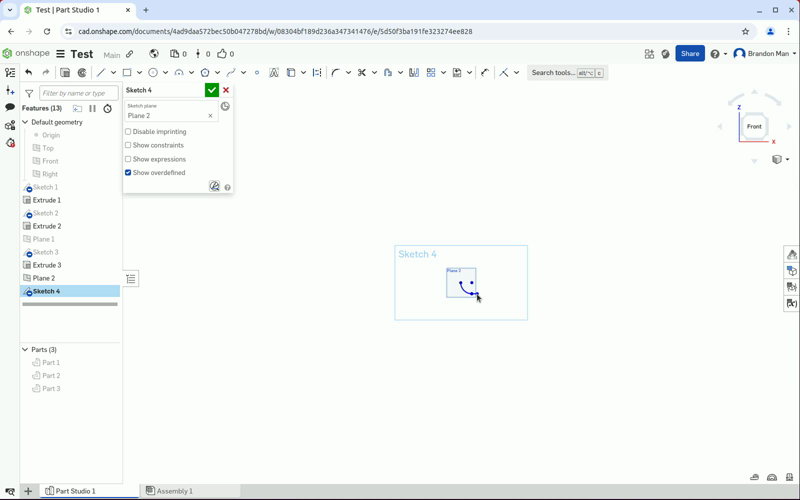
mouse_move(477, 293)
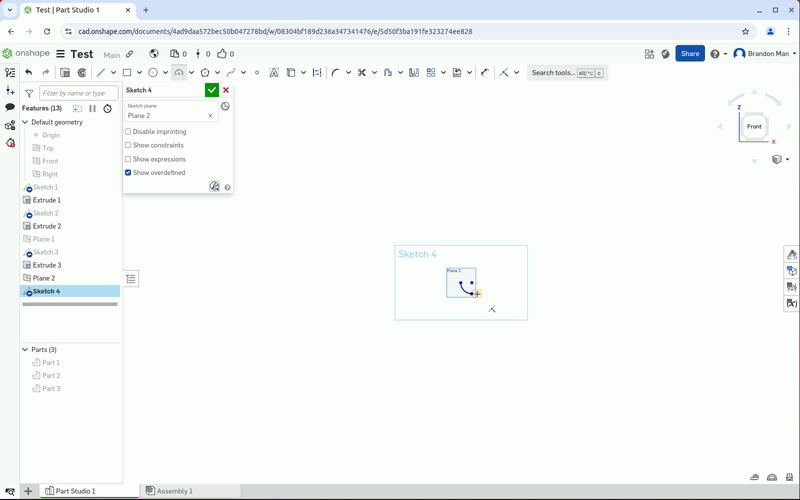
click(477, 293)
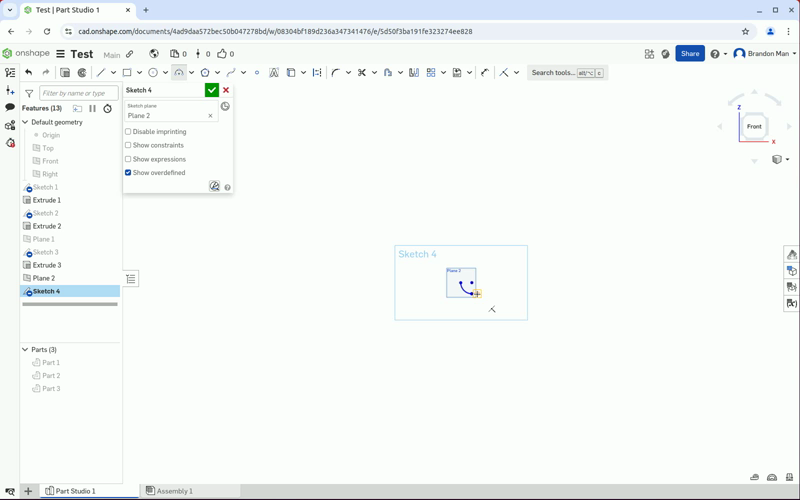
key_down(shift)
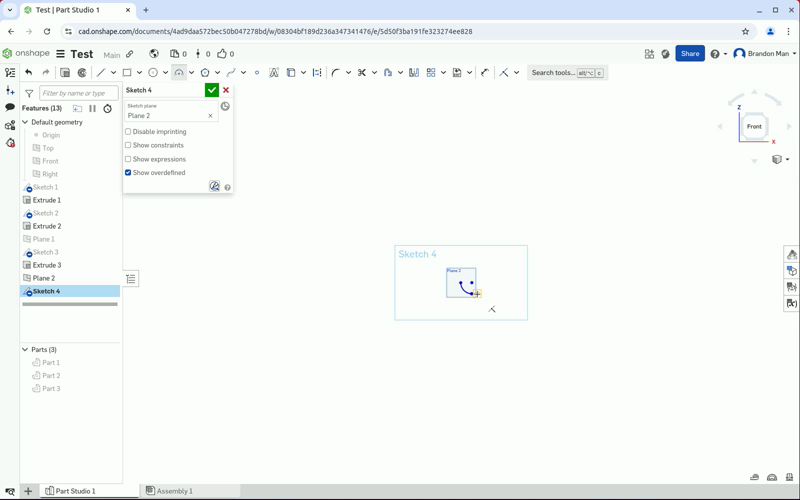
mouse_move(562, 378)
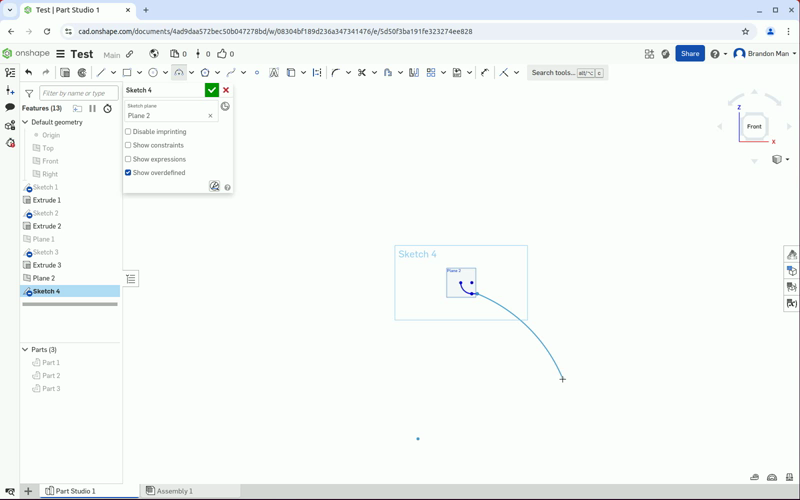
click(562, 378)
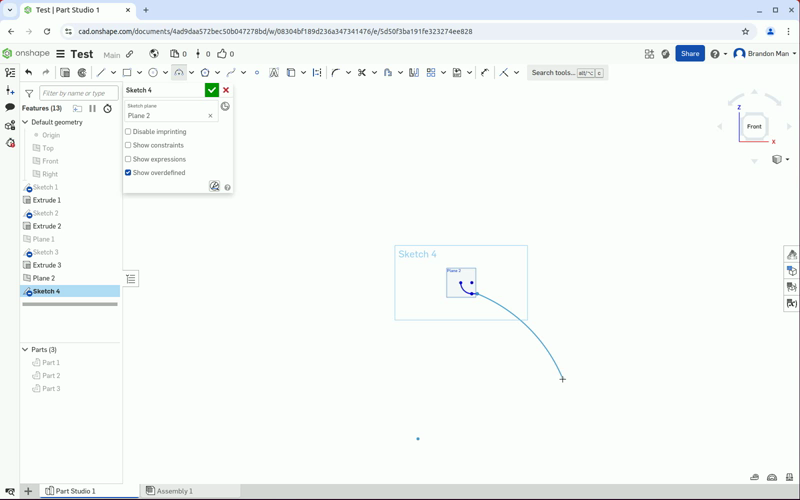
mouse_move(537, 318)
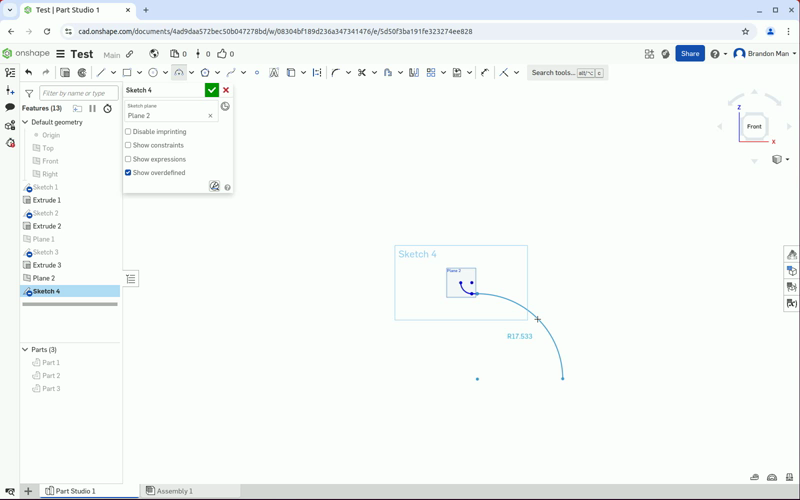
click(537, 318)
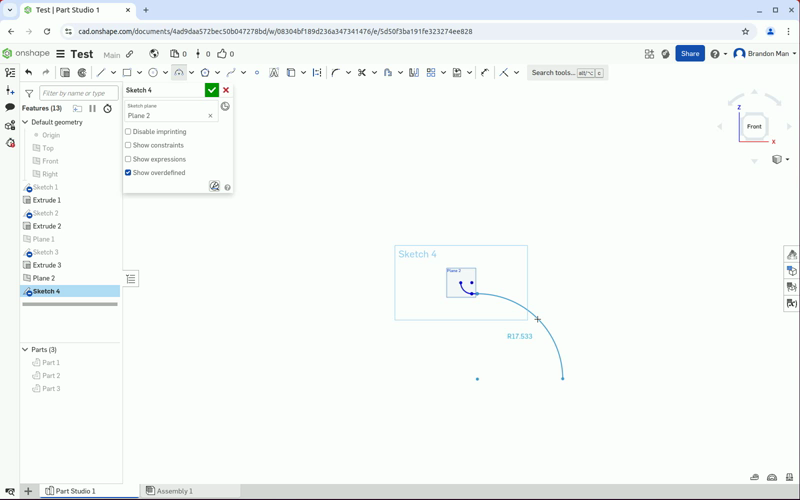
key_up(shift)
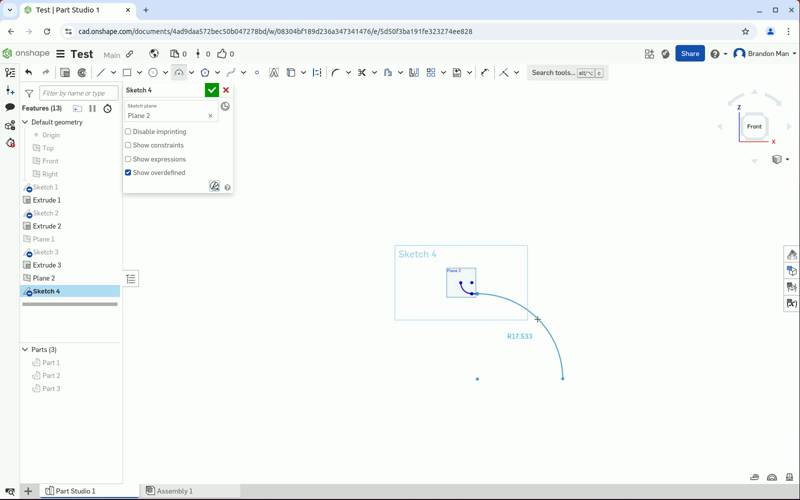
key(esc)
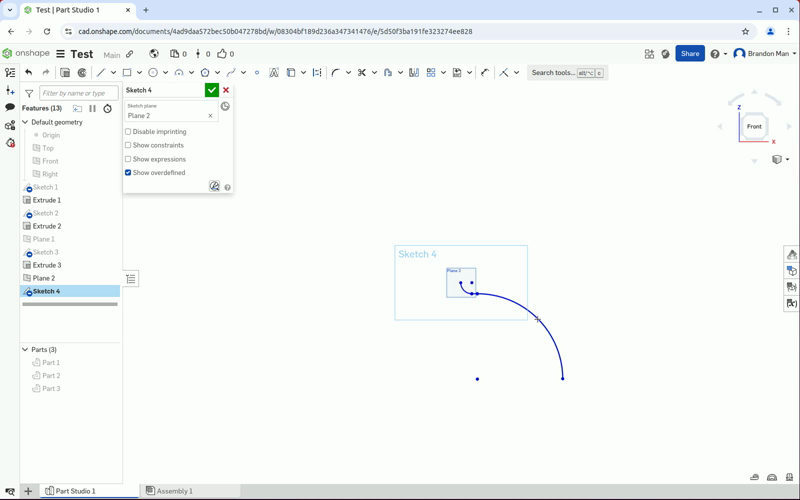
key(l)
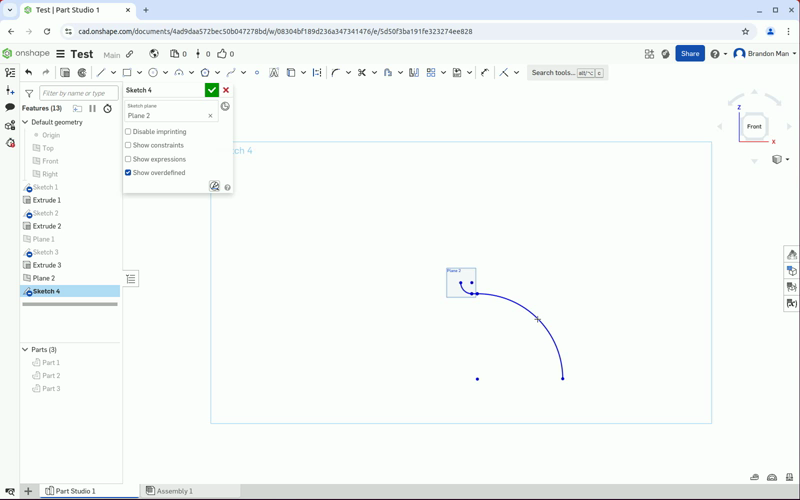
mouse_move(562, 378)
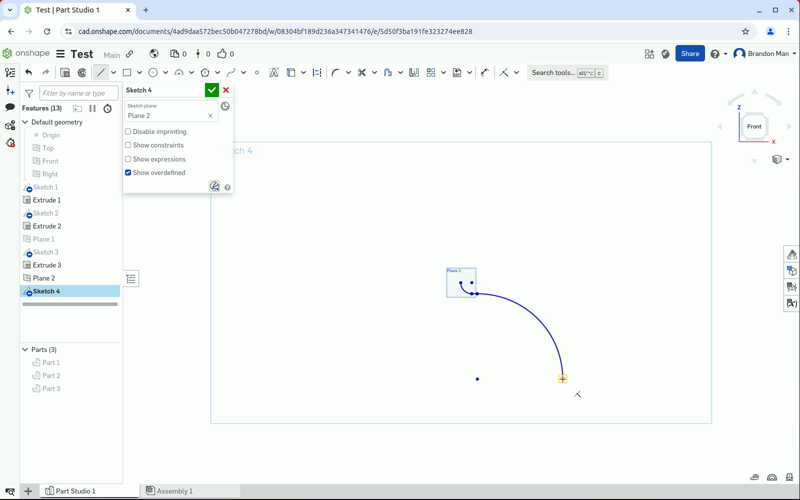
click(562, 378)
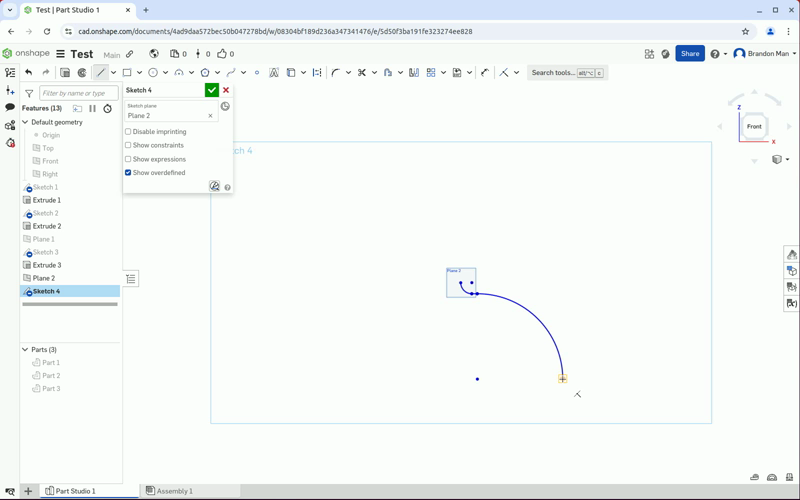
key_down(shift)
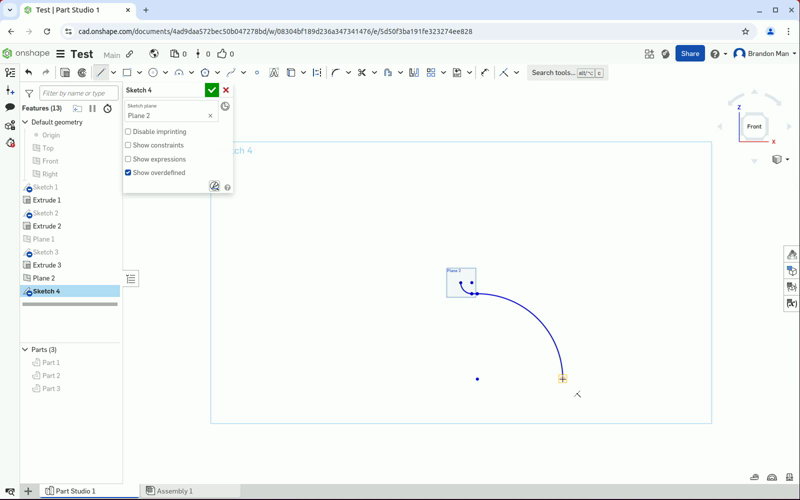
mouse_move(589, 378)
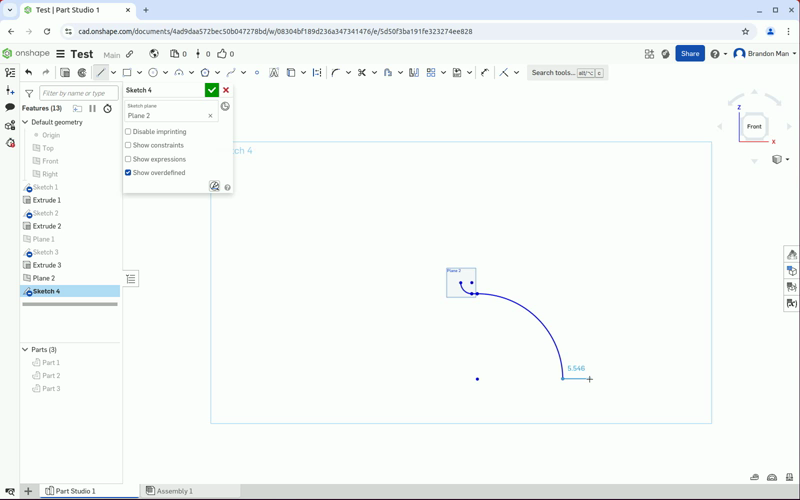
mouse_move(562, 384)
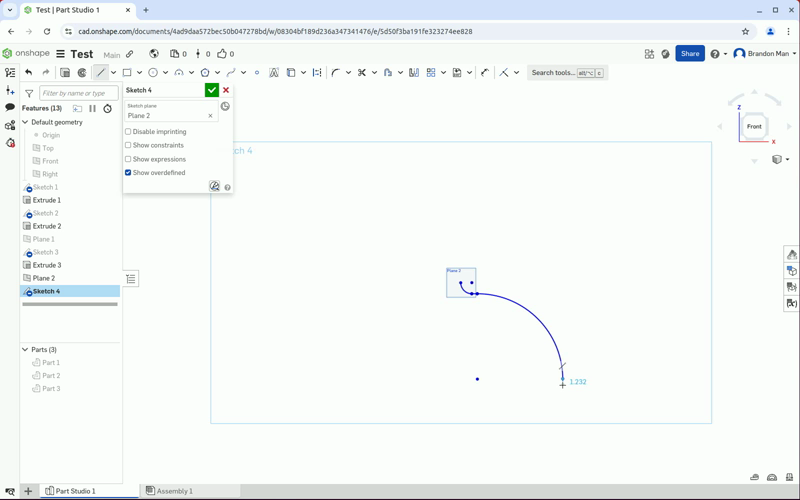
scroll(6)
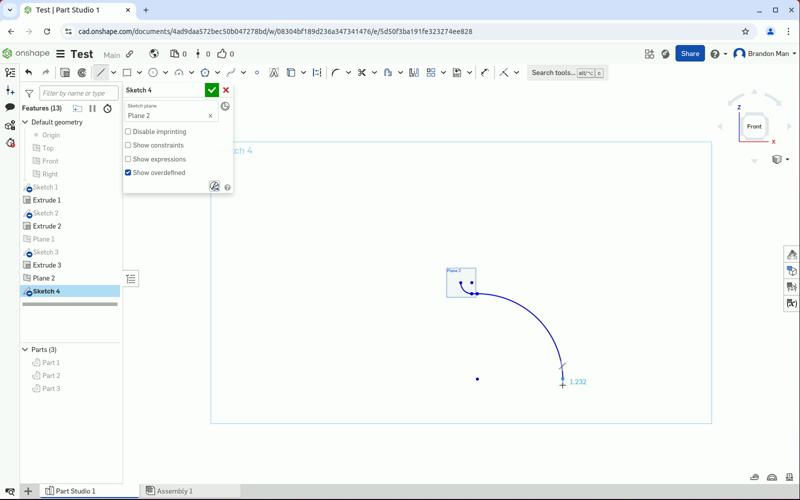
scroll(6)
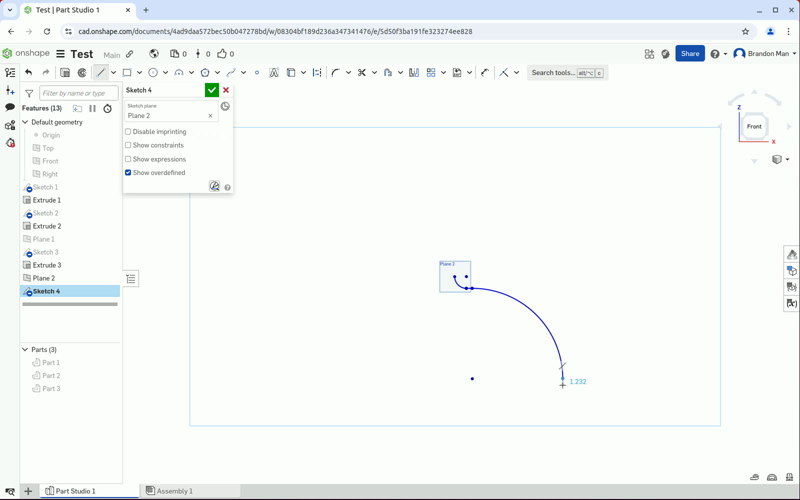
scroll(6)
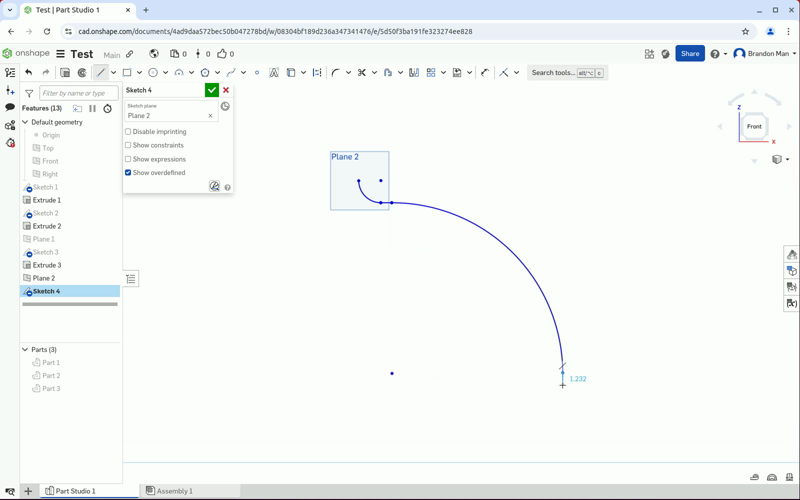
scroll(6)
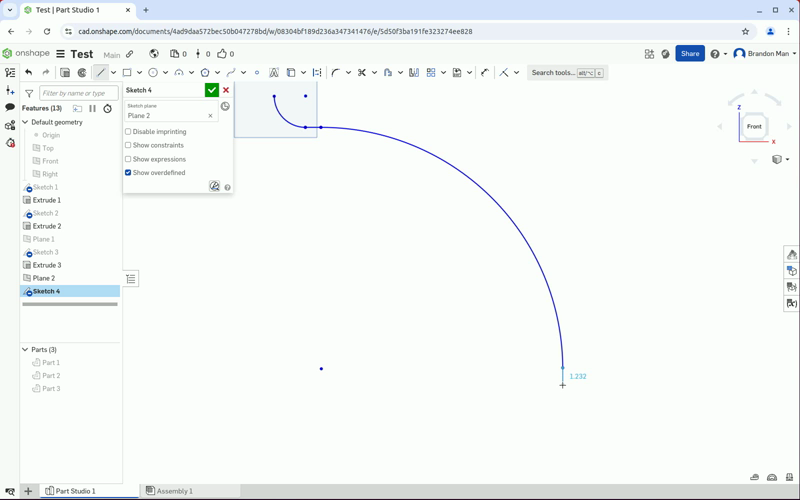
scroll(6)
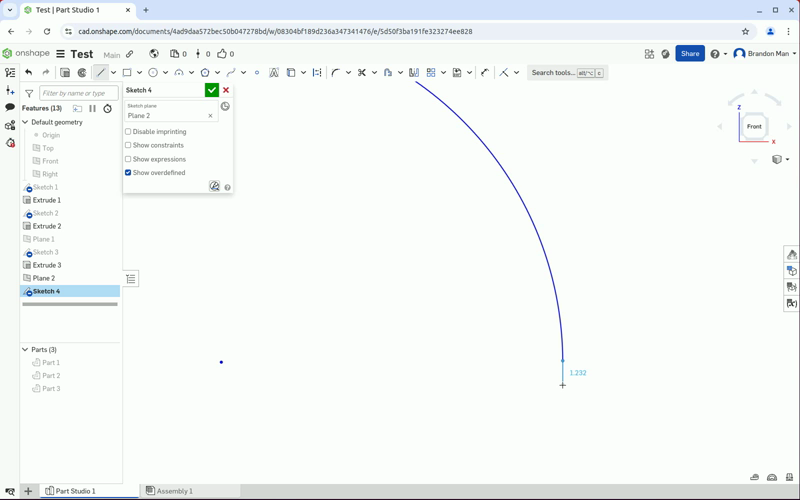
scroll(6)
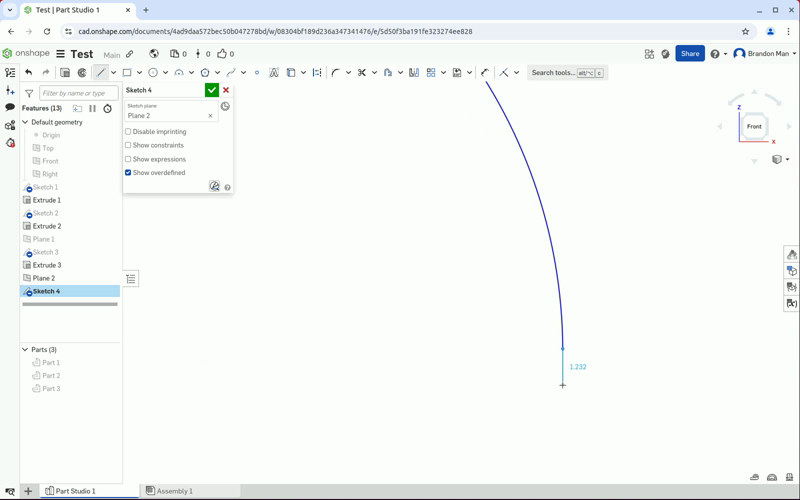
scroll(6)
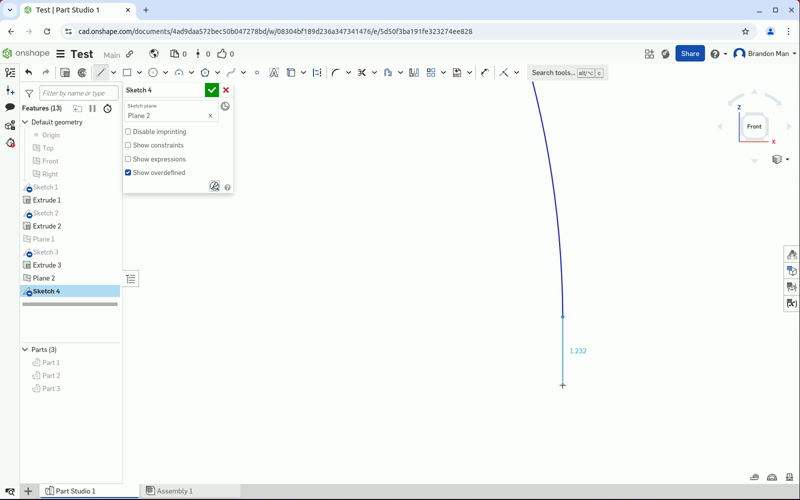
click(562, 384)
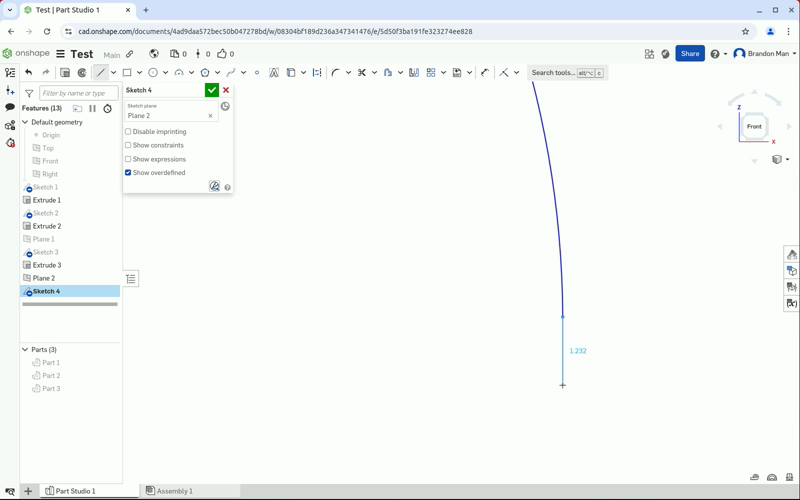
scroll(-6)
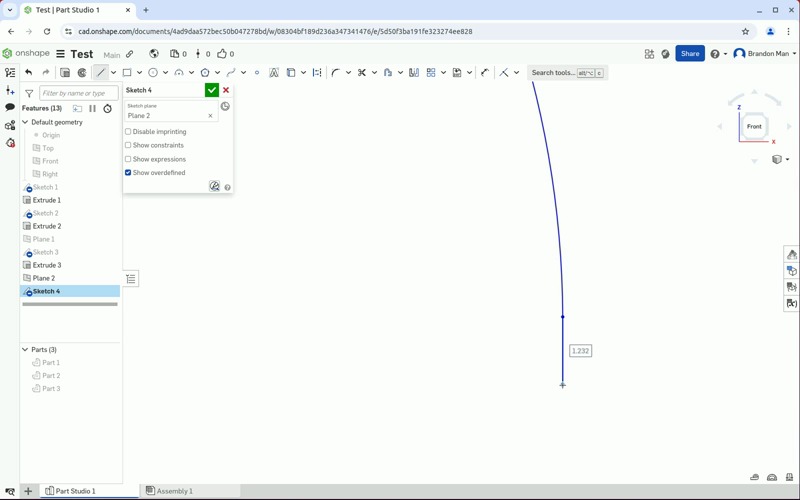
scroll(-6)
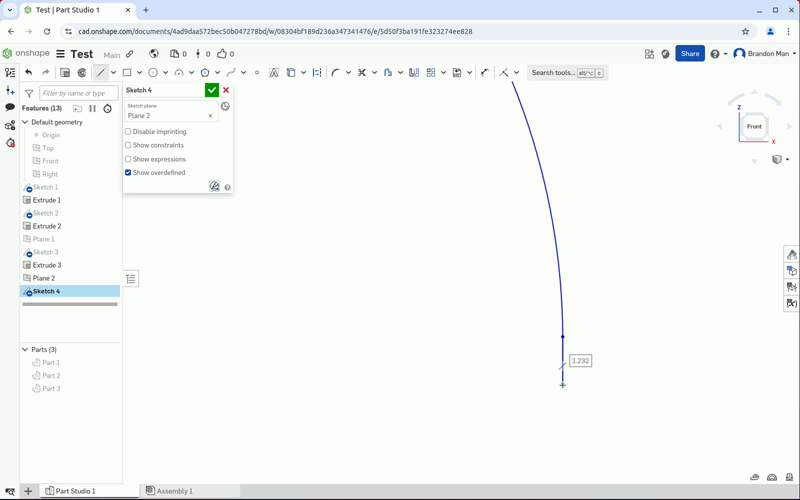
scroll(-6)
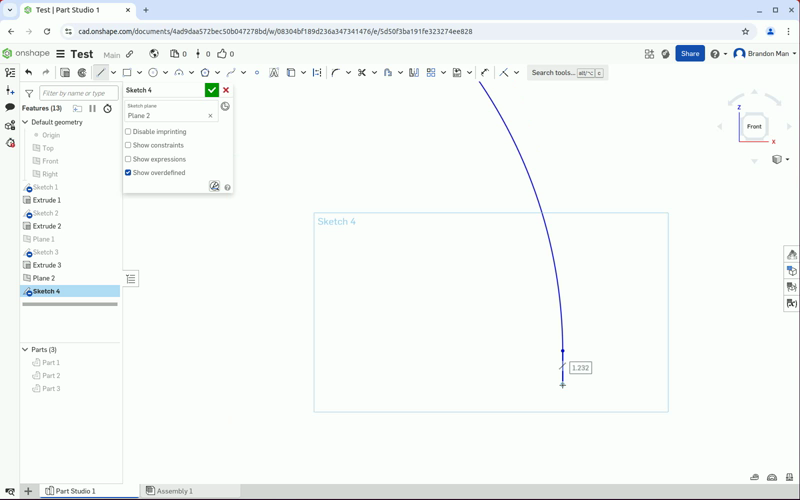
scroll(-6)
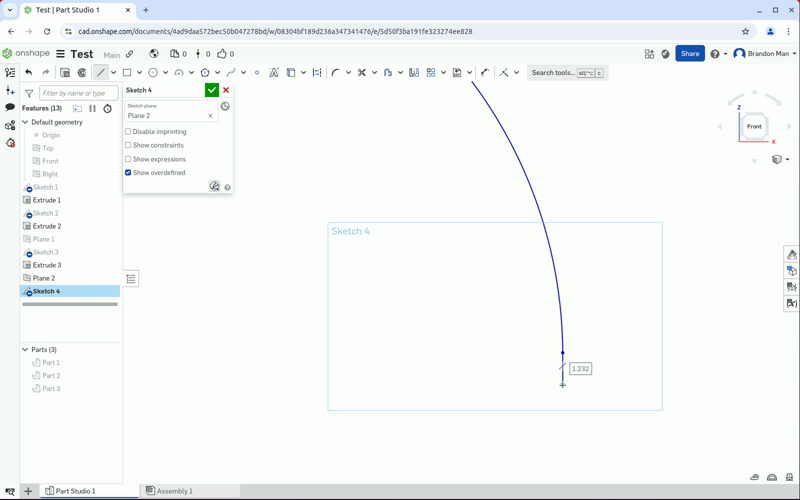
scroll(-6)
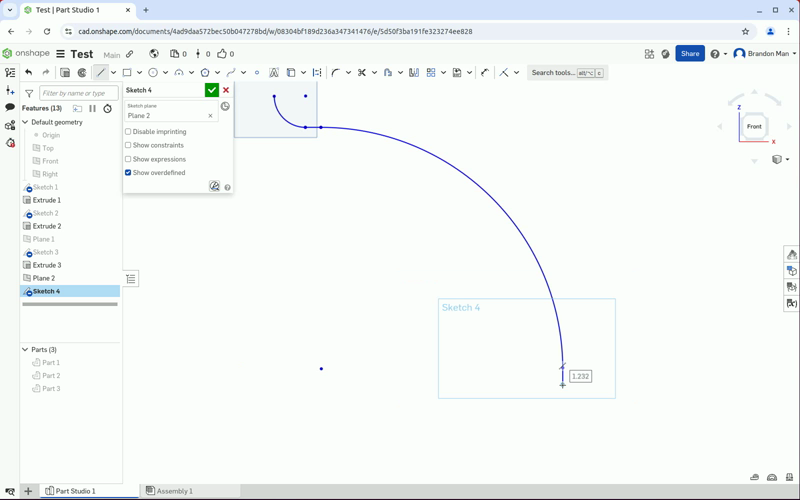
scroll(-6)
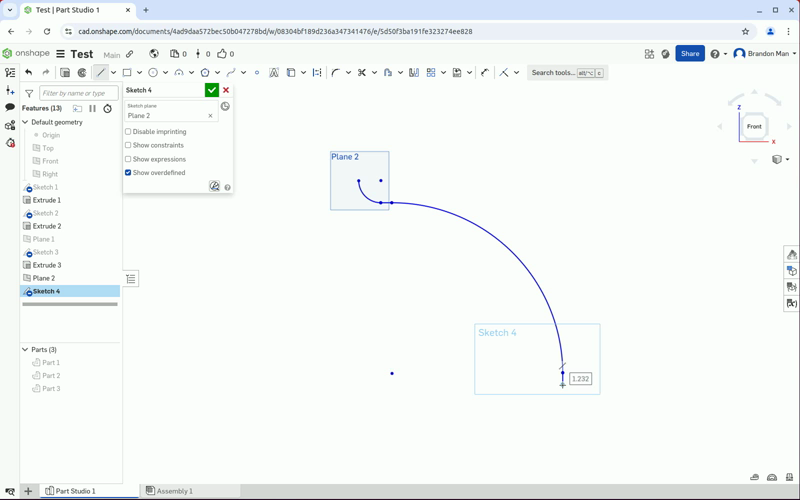
scroll(-6)
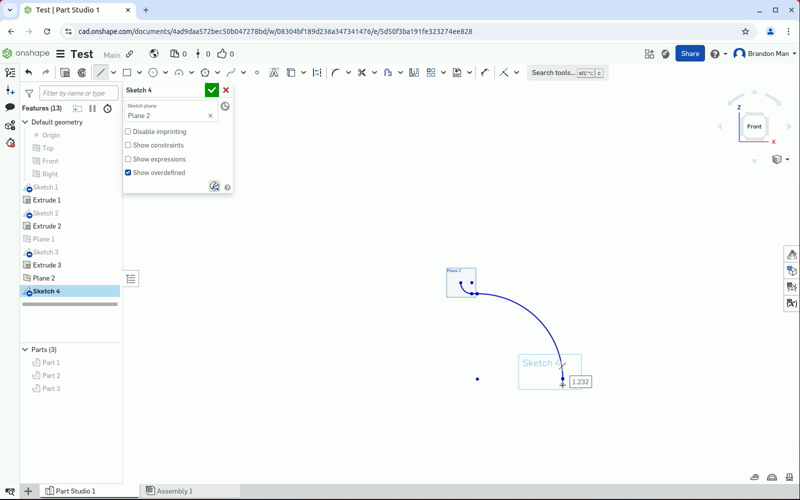
key_up(shift)
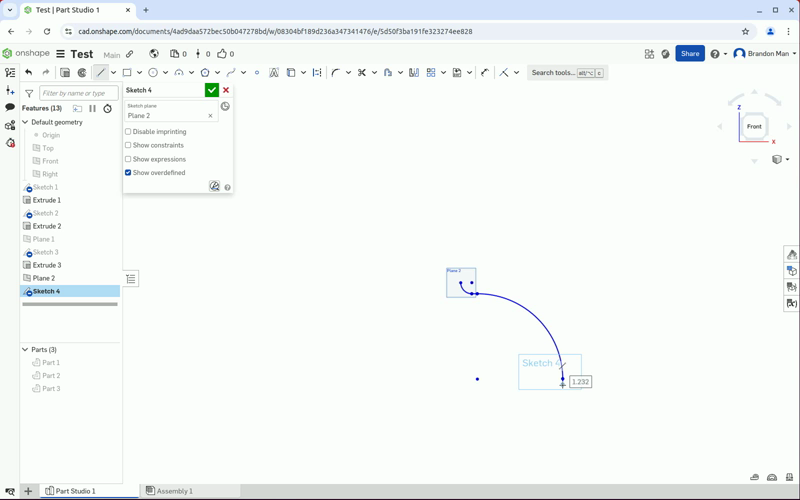
key(esc)
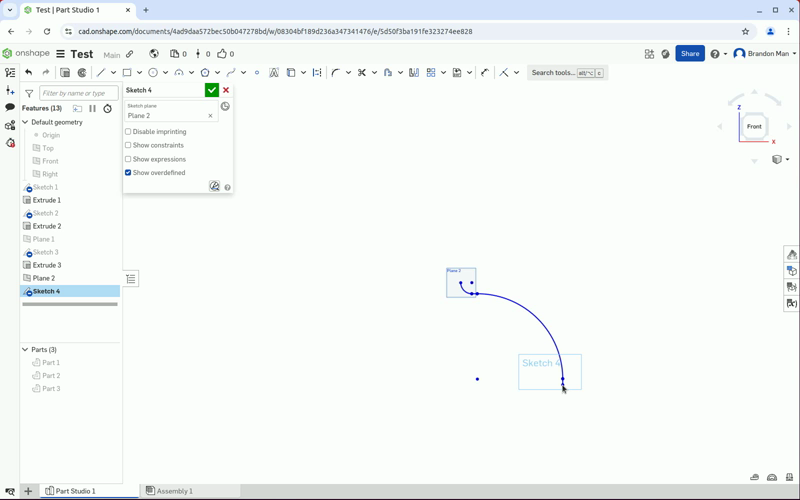
key(a)
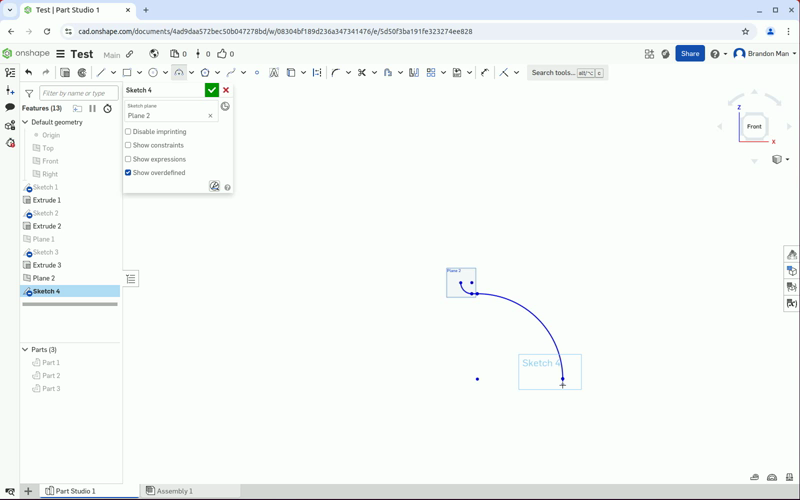
mouse_move(562, 384)
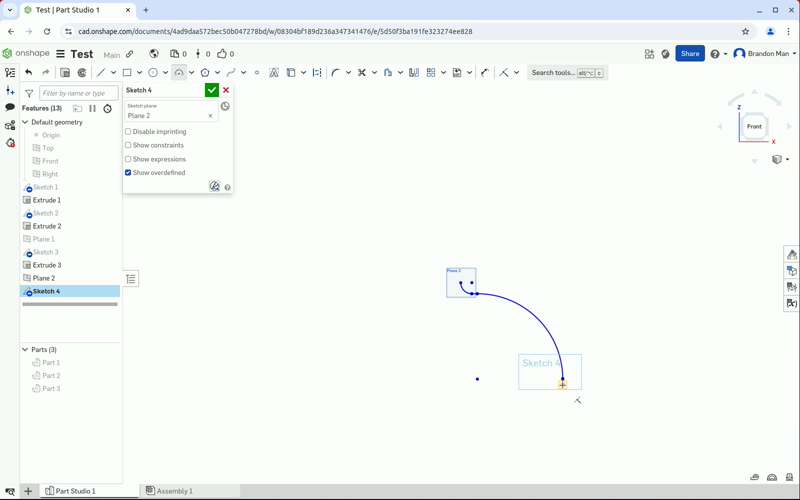
click(562, 384)
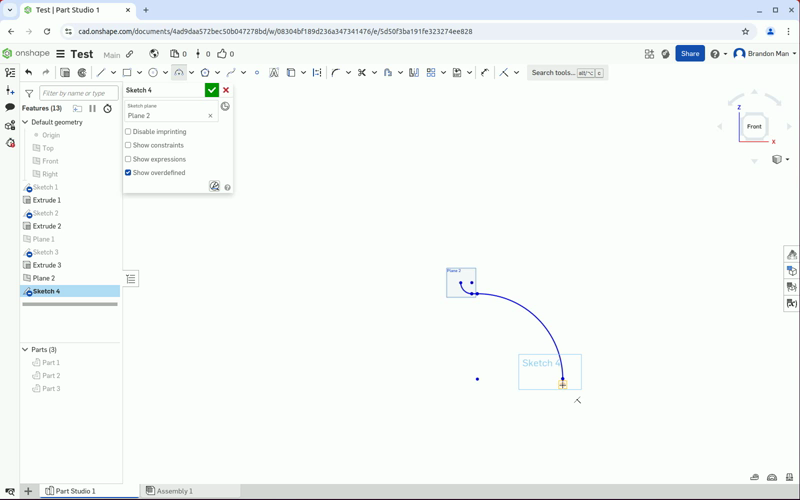
key_down(shift)
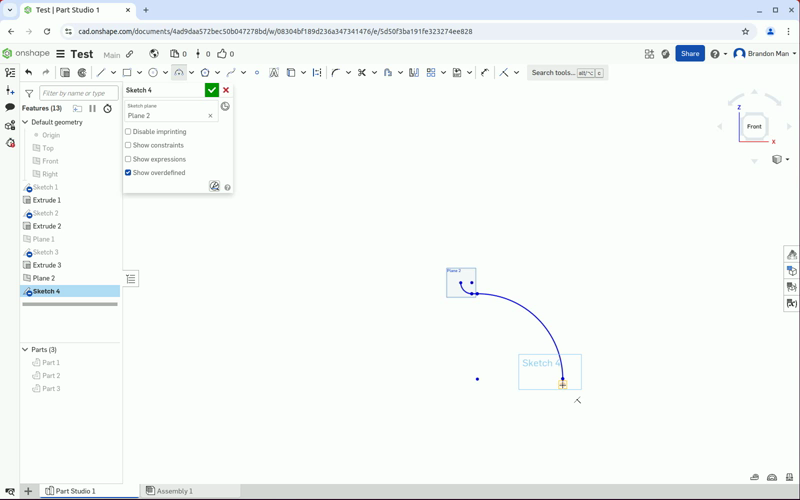
mouse_move(573, 395)
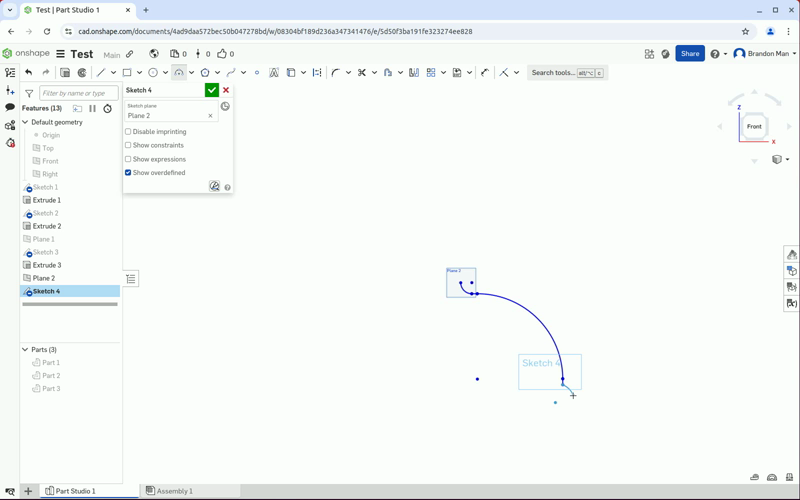
click(573, 395)
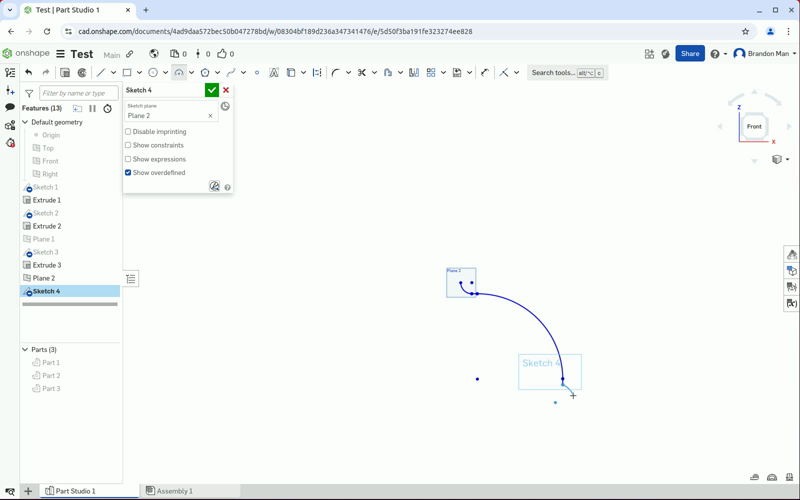
mouse_move(565, 392)
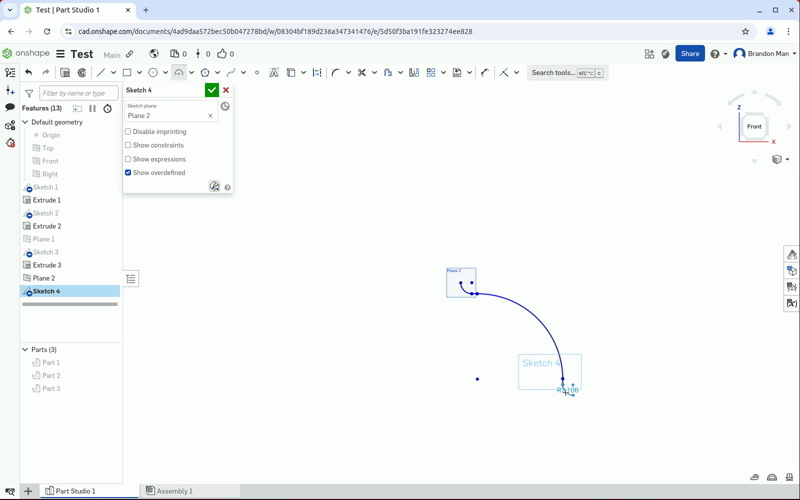
click(565, 392)
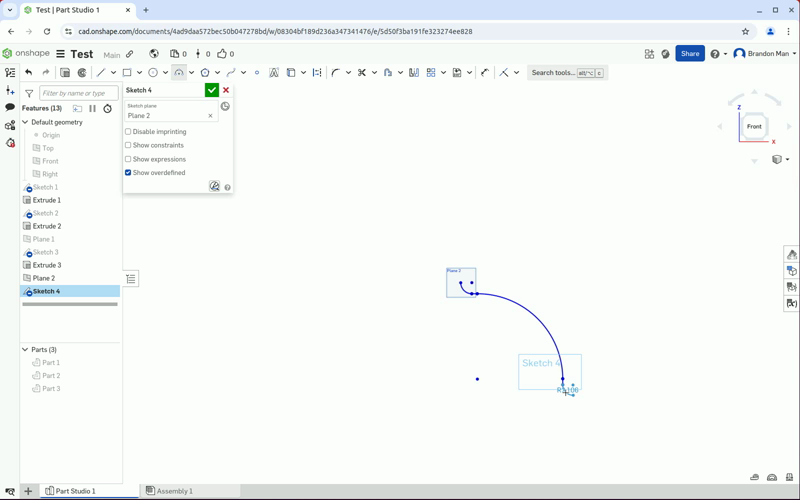
key_up(shift)
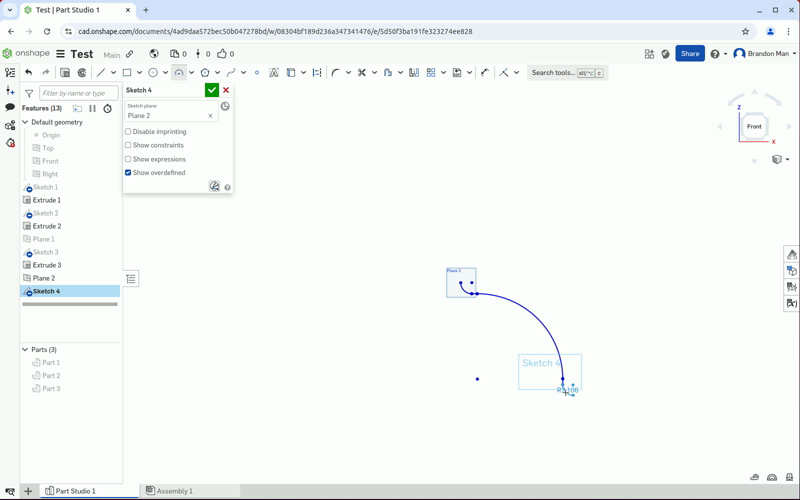
key(esc)
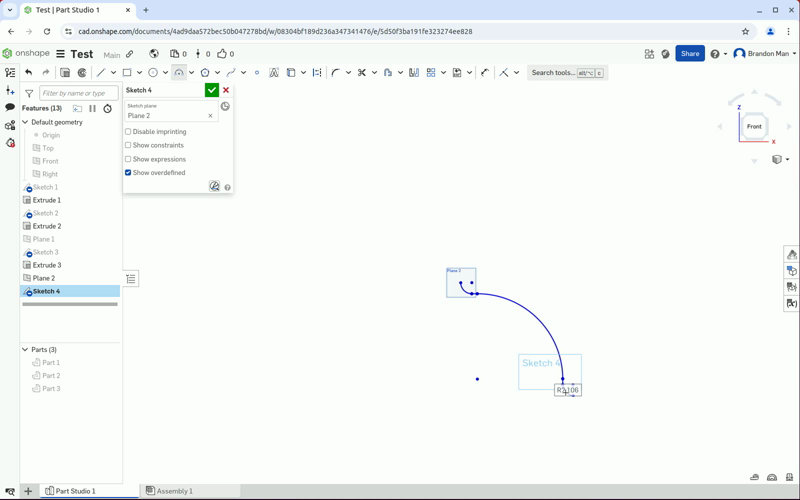
key(l)
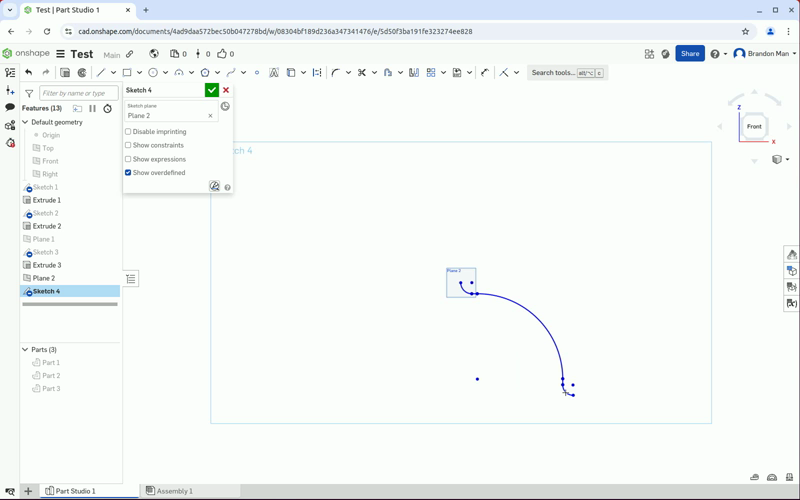
mouse_move(573, 395)
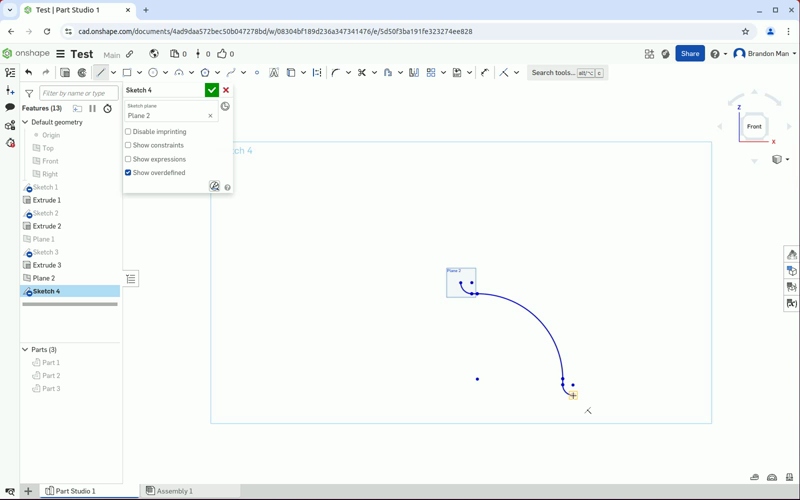
click(573, 395)
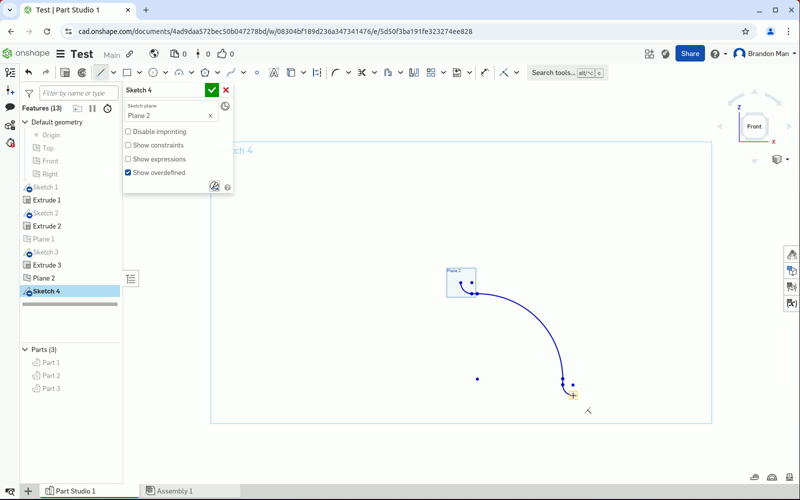
key_down(shift)
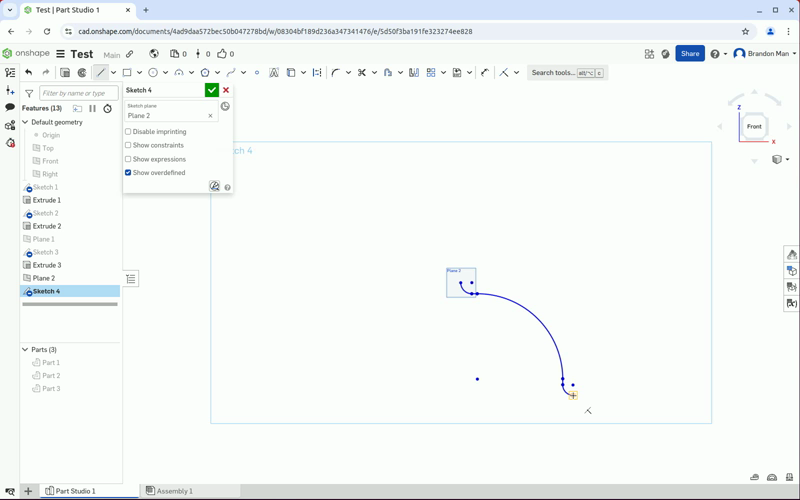
mouse_move(573, 293)
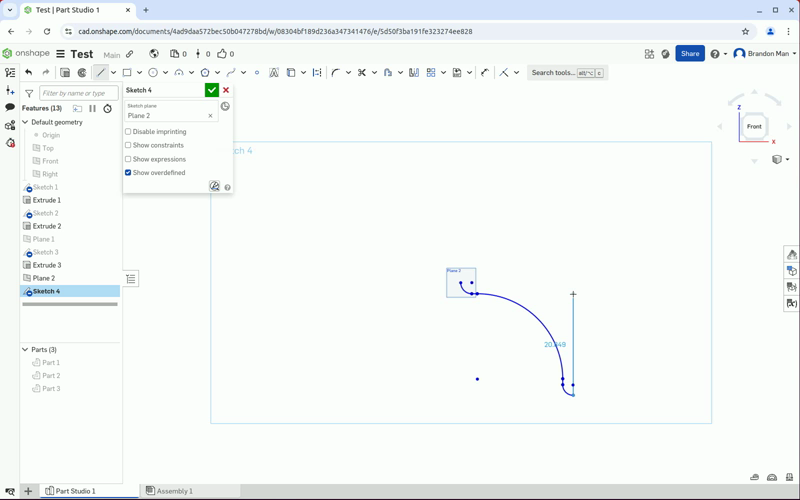
click(573, 293)
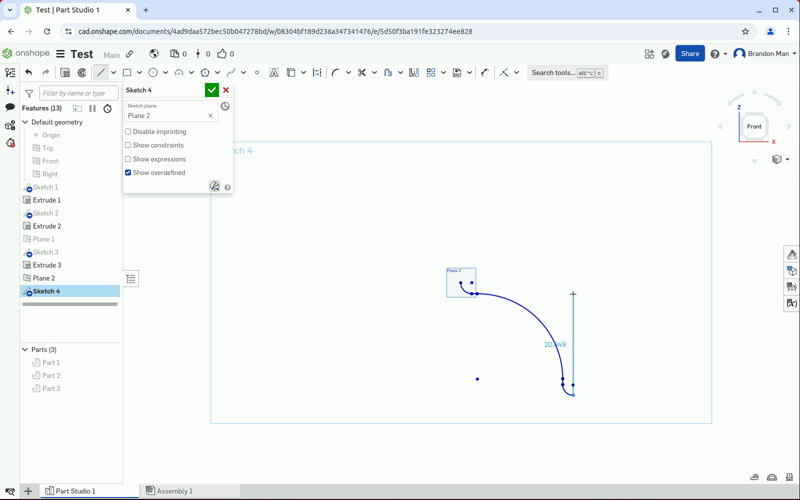
key_up(shift)
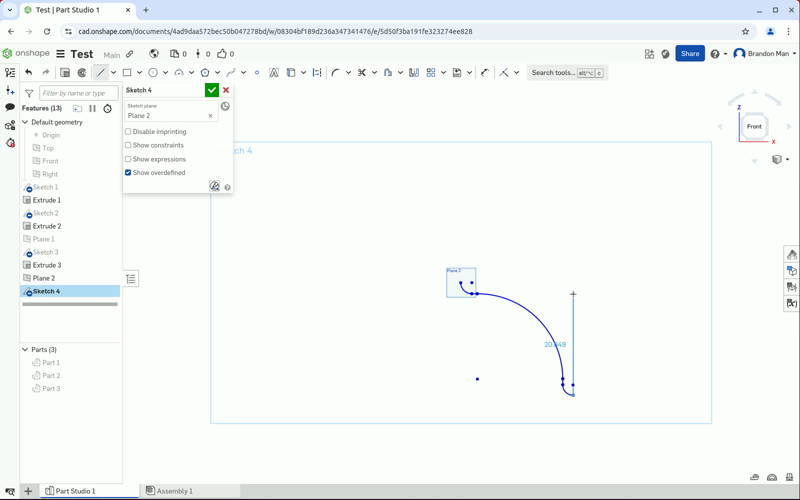
key_down(shift)
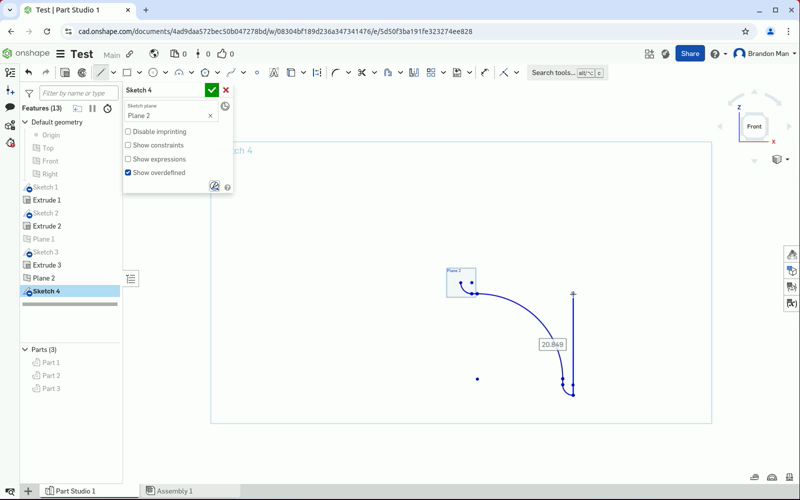
mouse_move(589, 293)
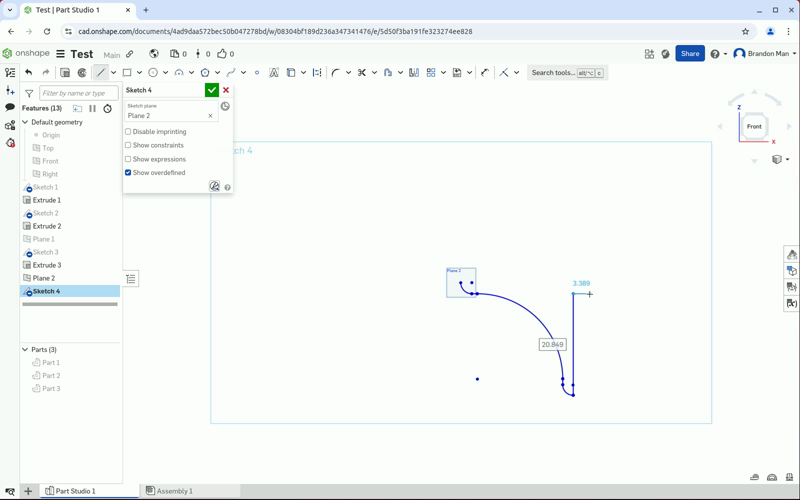
mouse_move(573, 282)
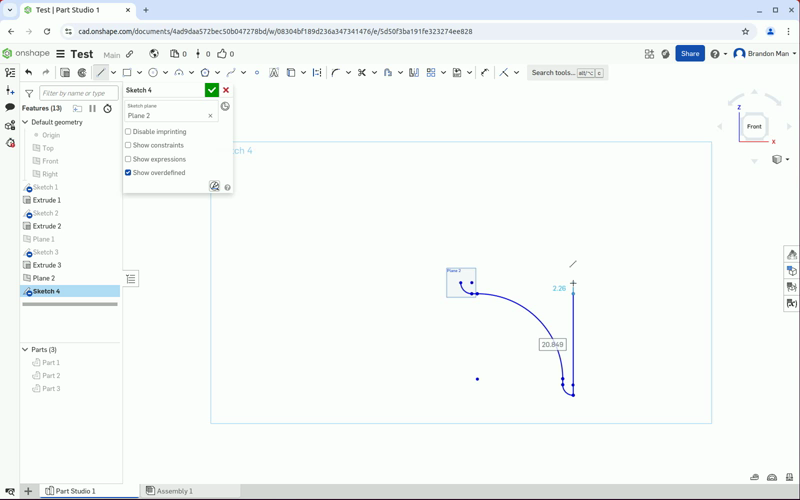
click(573, 282)
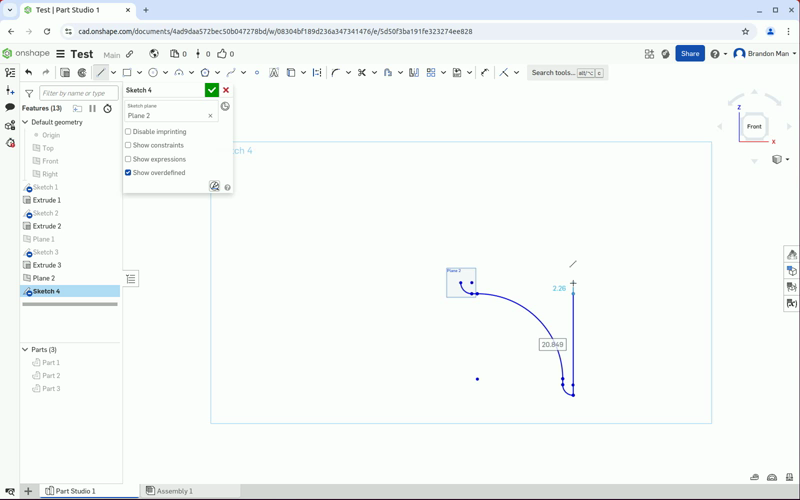
key_up(shift)
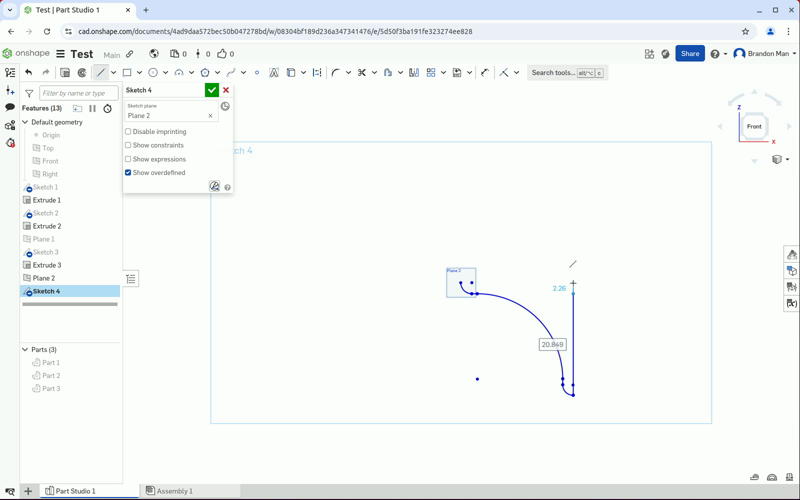
key_down(shift)
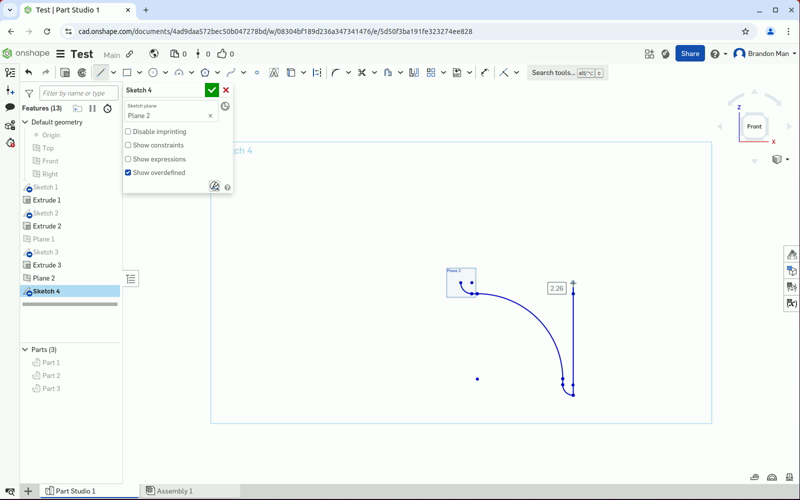
mouse_move(460, 282)
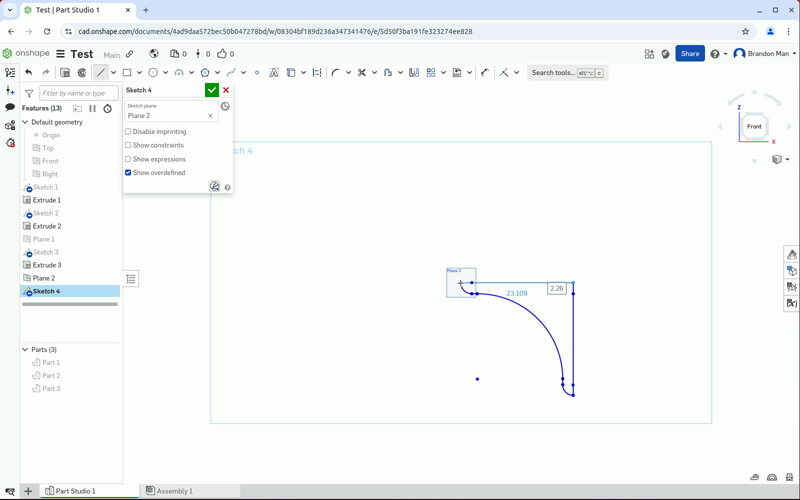
key_up(shift)
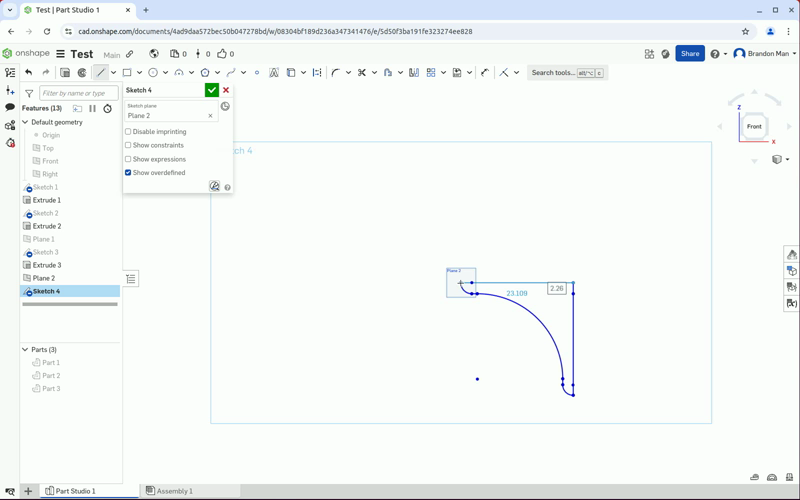
click(460, 282)
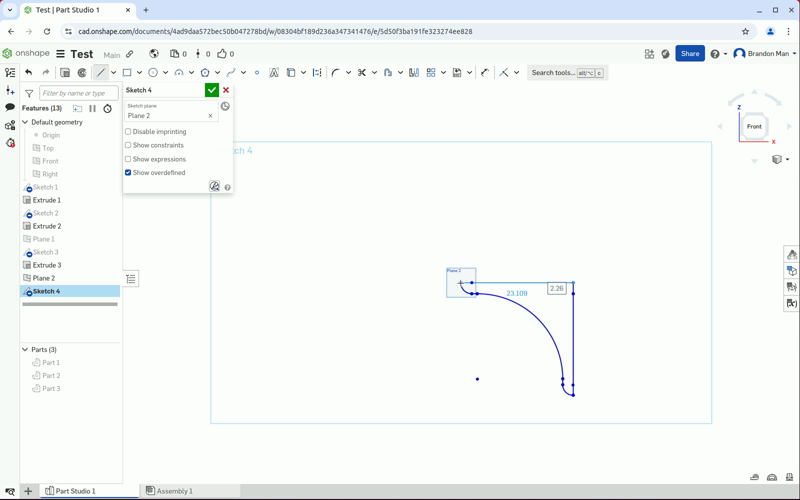
key(esc)
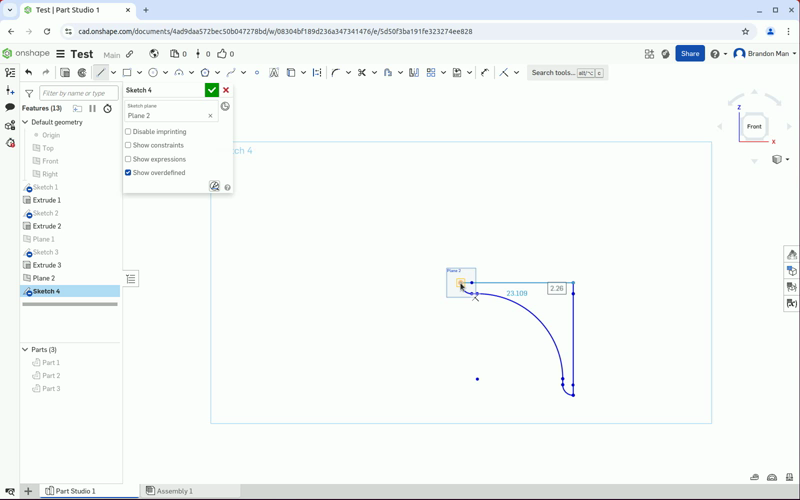
mouse_move(538, 291)
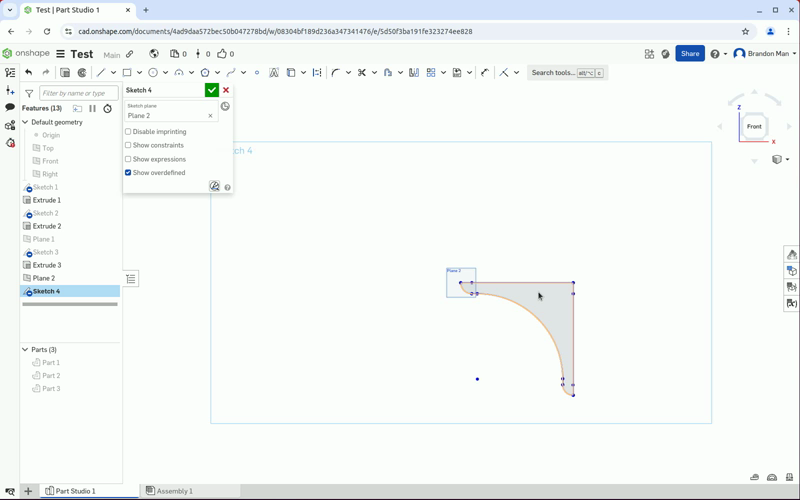
scroll(6)
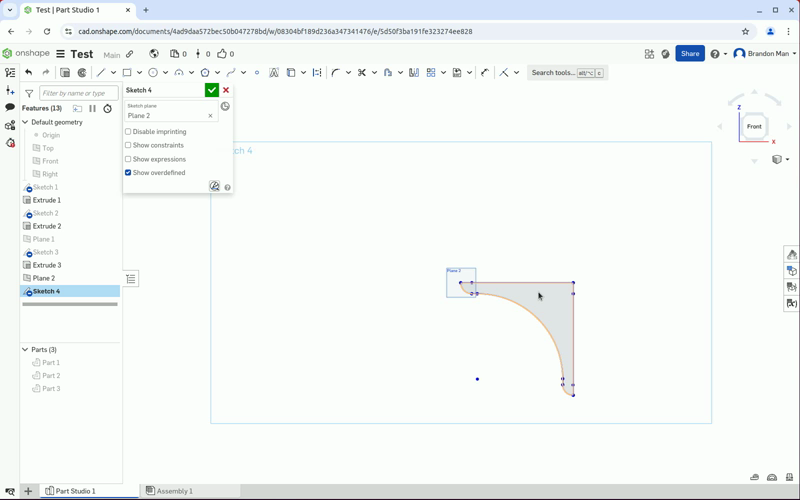
scroll(6)
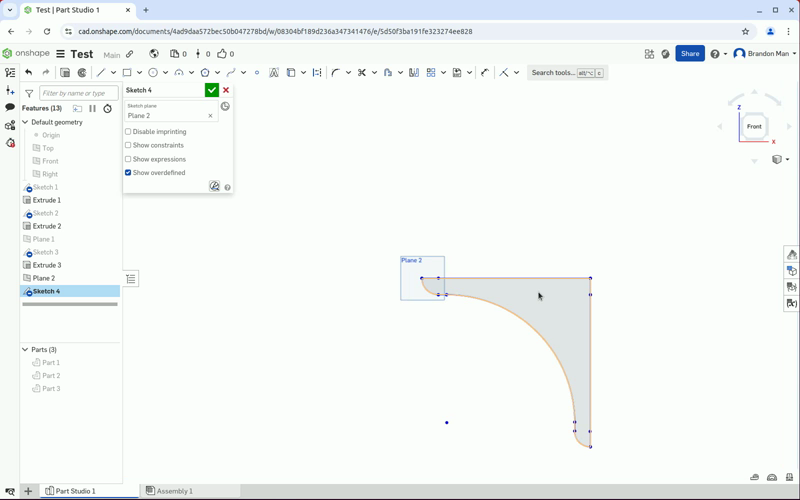
scroll(6)
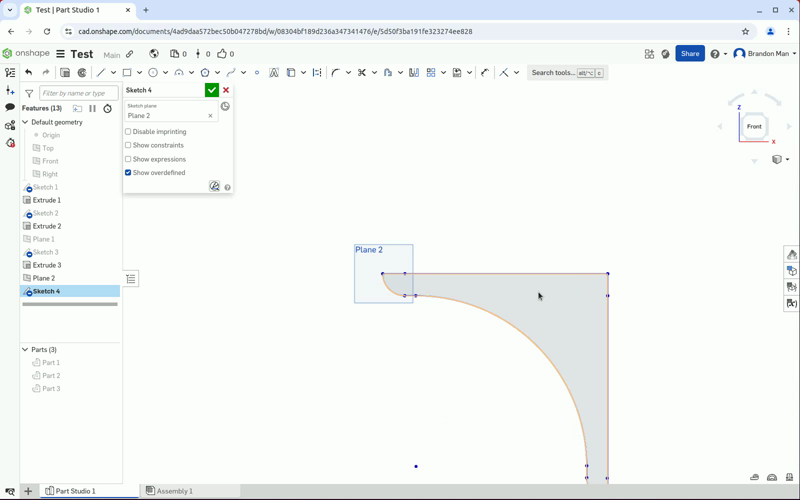
scroll(6)
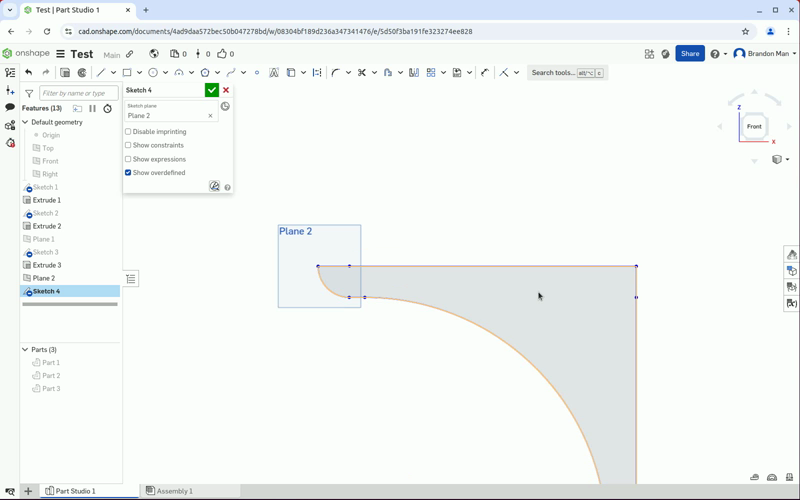
scroll(6)
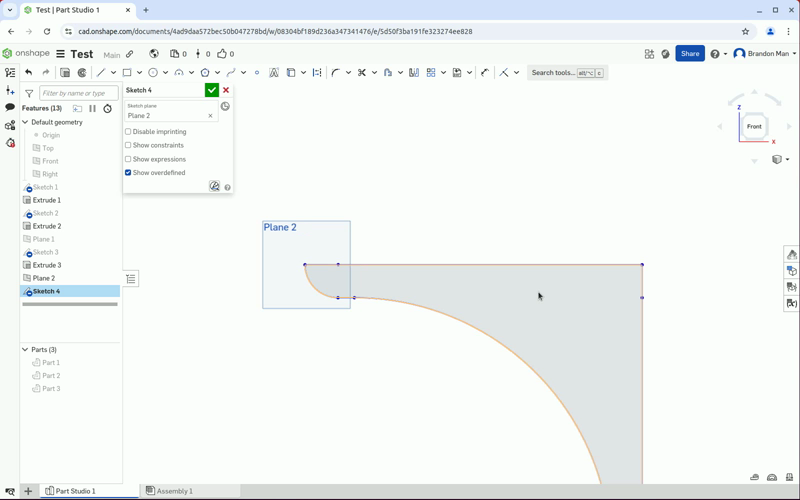
scroll(6)
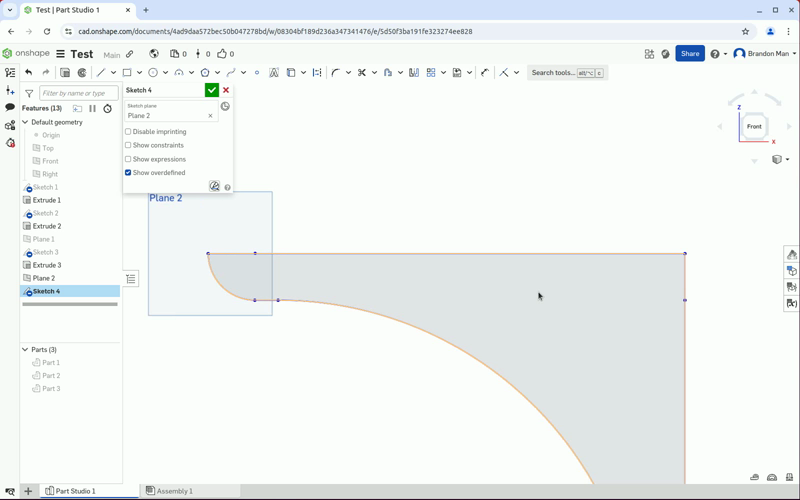
scroll(6)
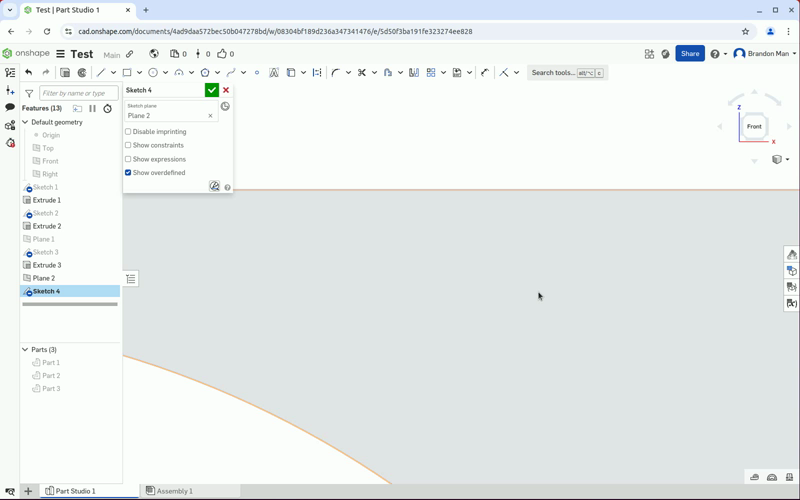
click(538, 291)
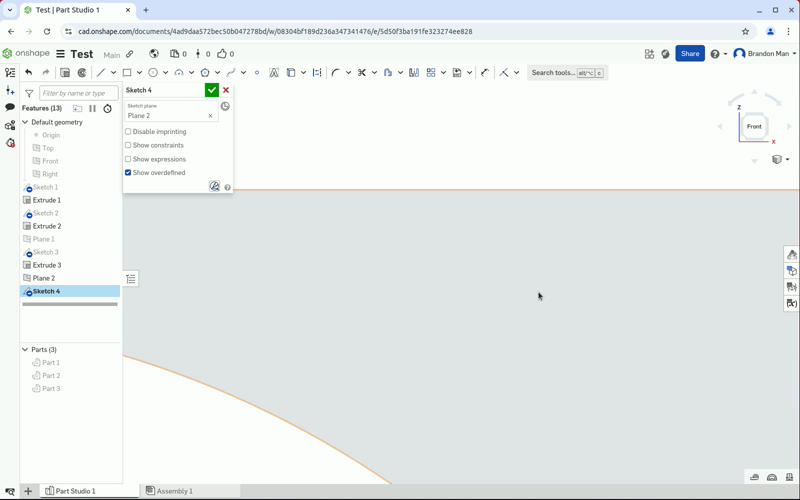
scroll(-6)
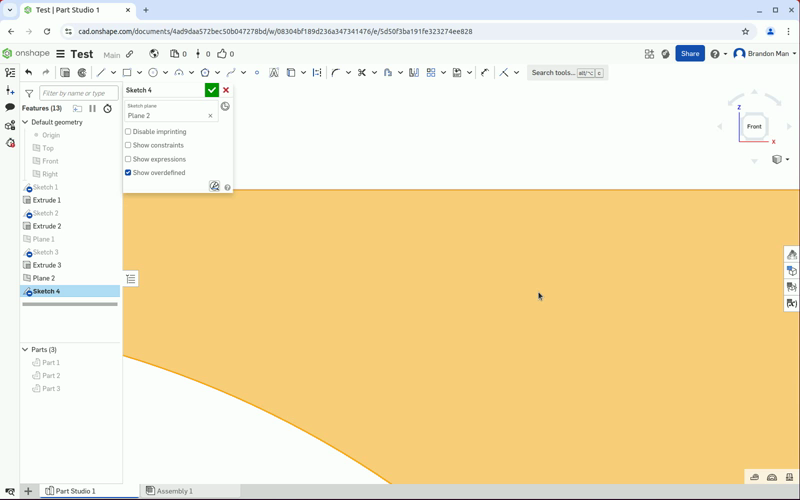
scroll(-6)
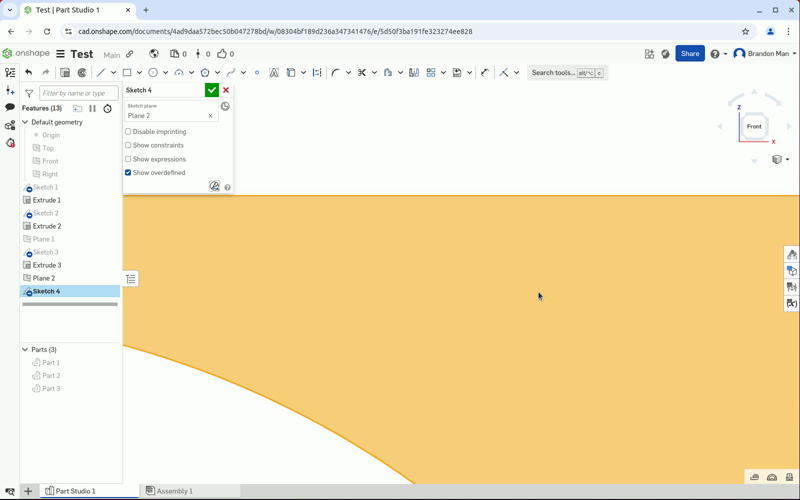
scroll(-6)
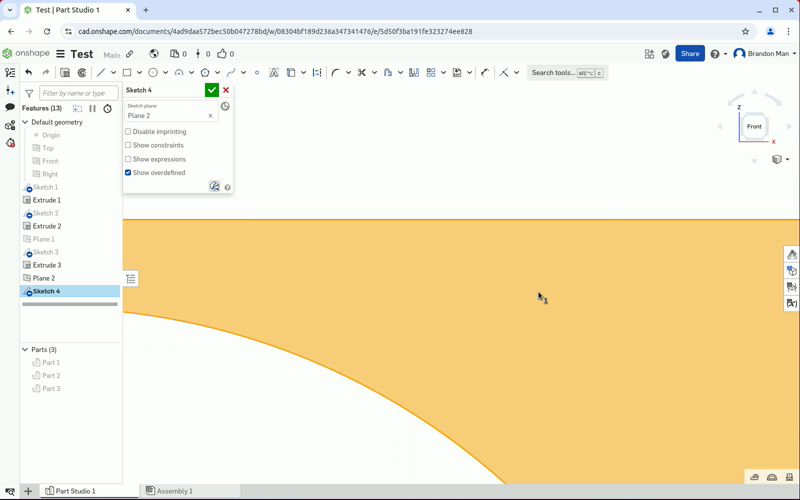
scroll(-6)
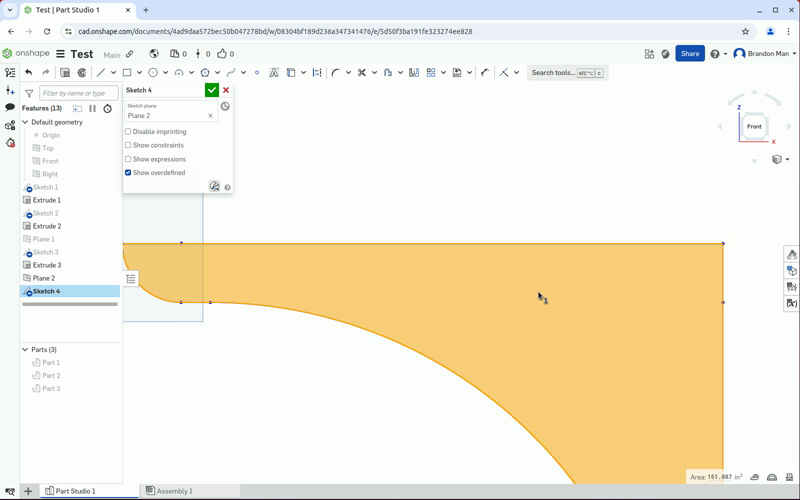
scroll(-6)
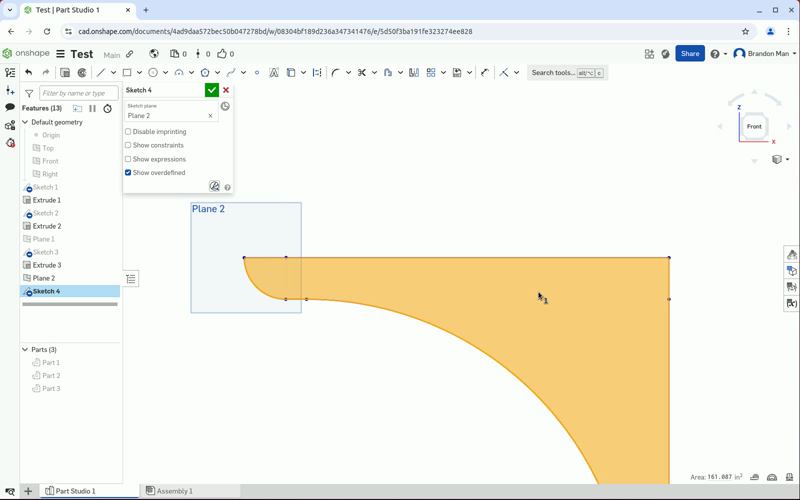
scroll(-6)
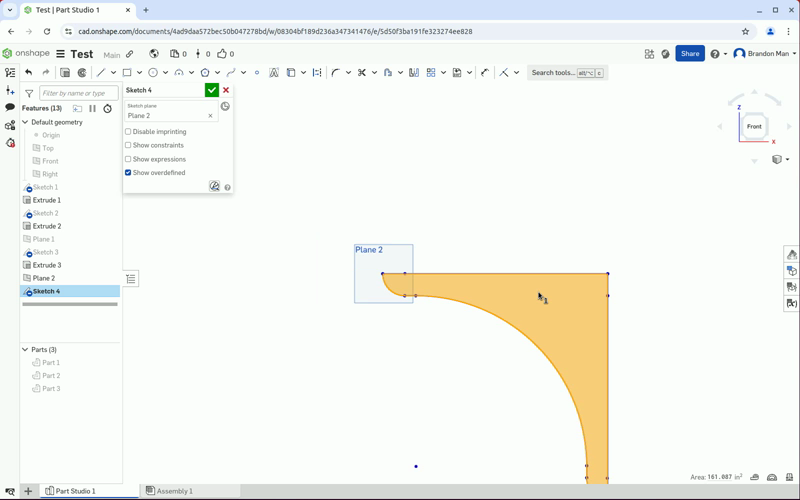
scroll(-6)
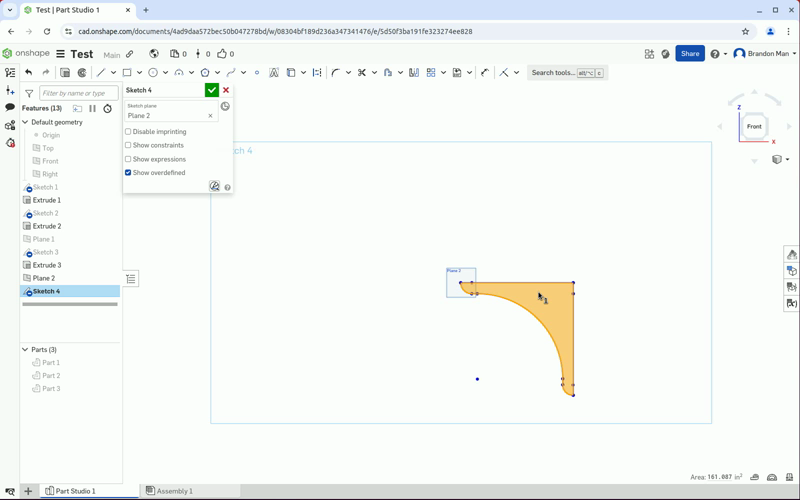
mouse_move(73, 352)
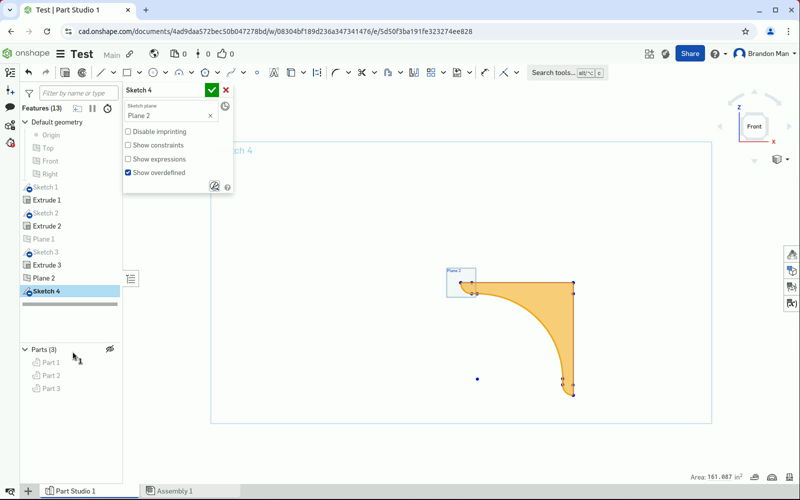
key(shift+y)
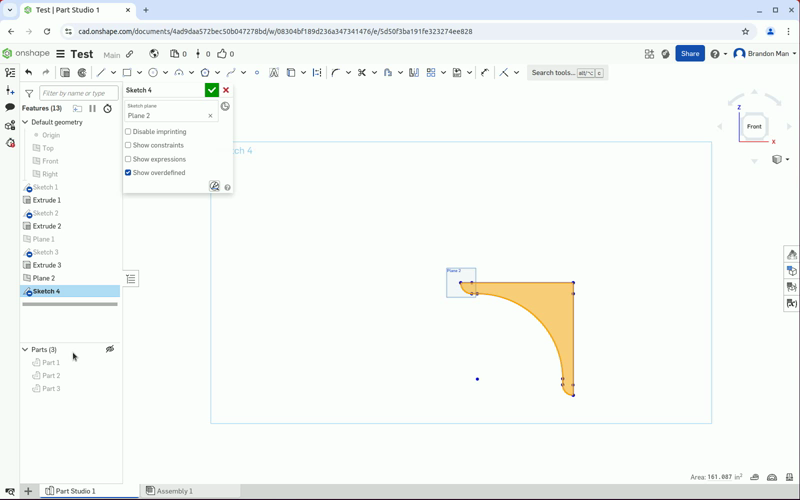
key(shift+e)
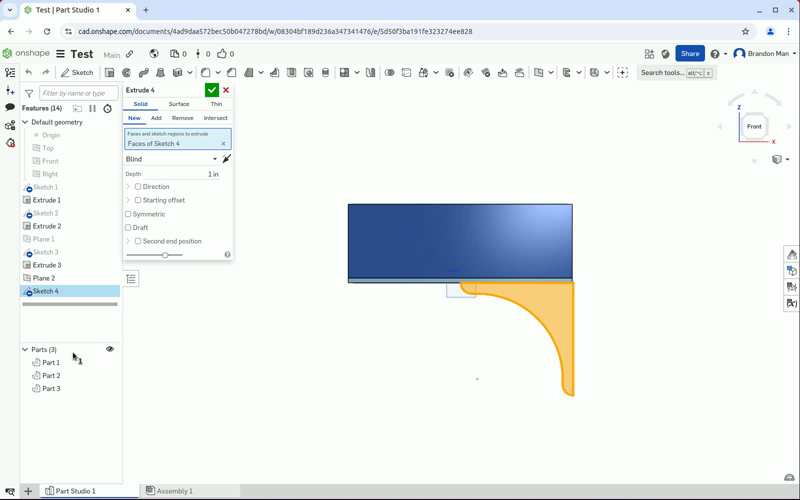
mouse_move(143, 106)
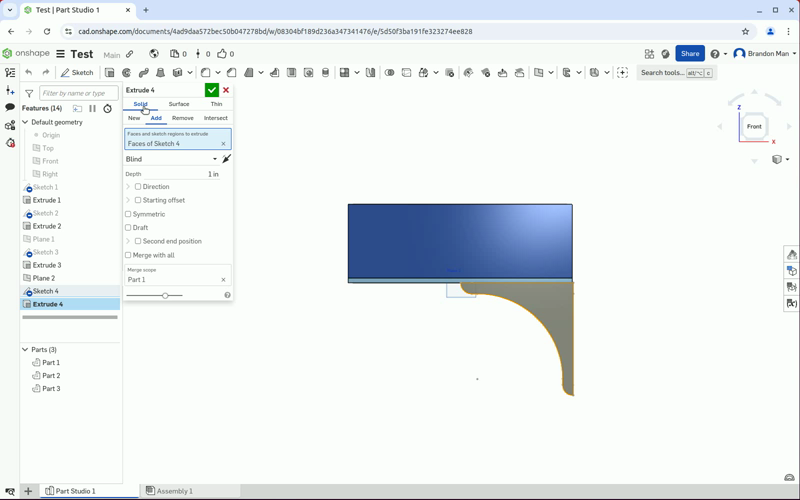
click(143, 106)
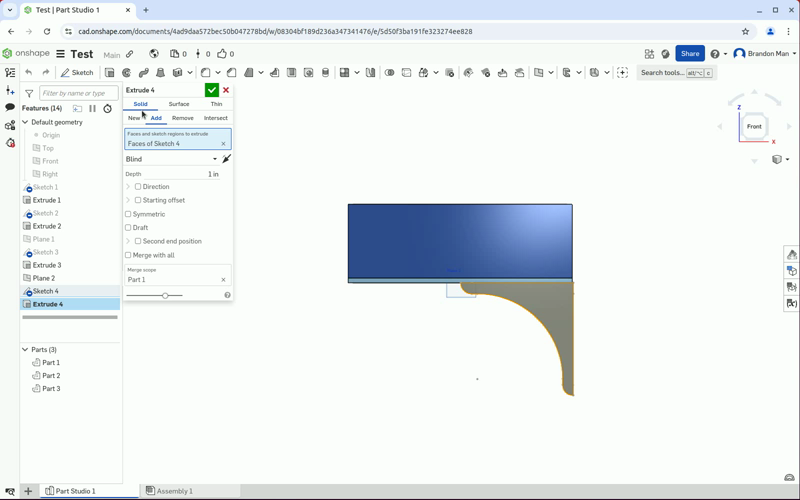
mouse_move(137, 120)
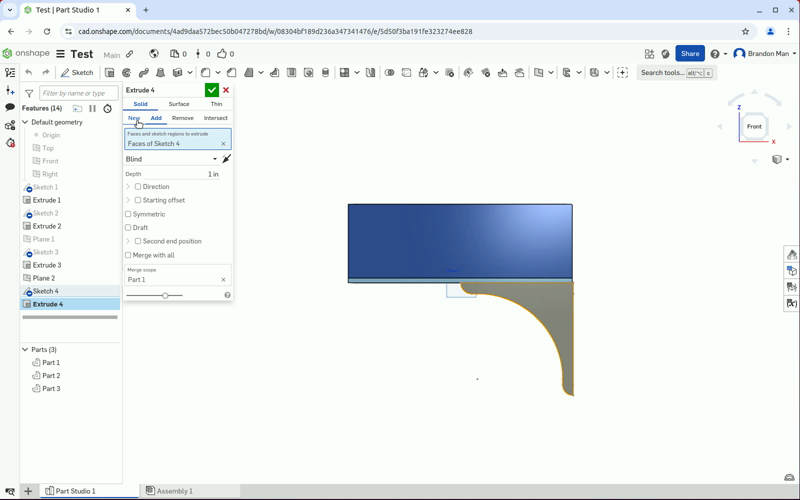
click(137, 120)
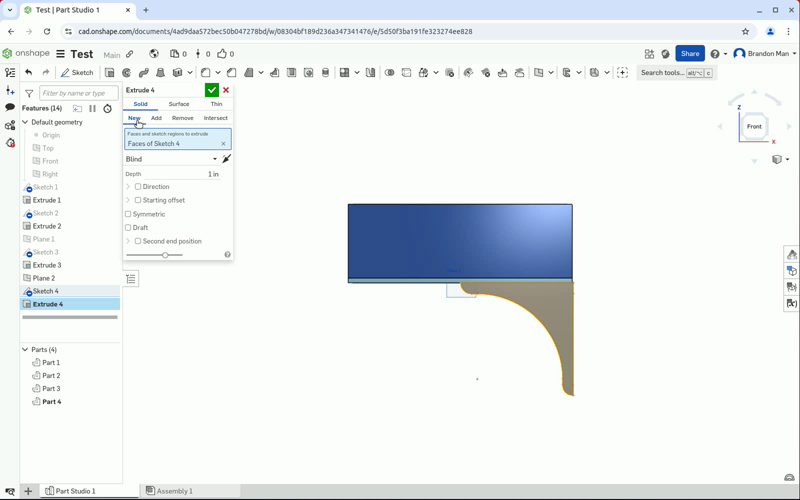
key(tab, 4)
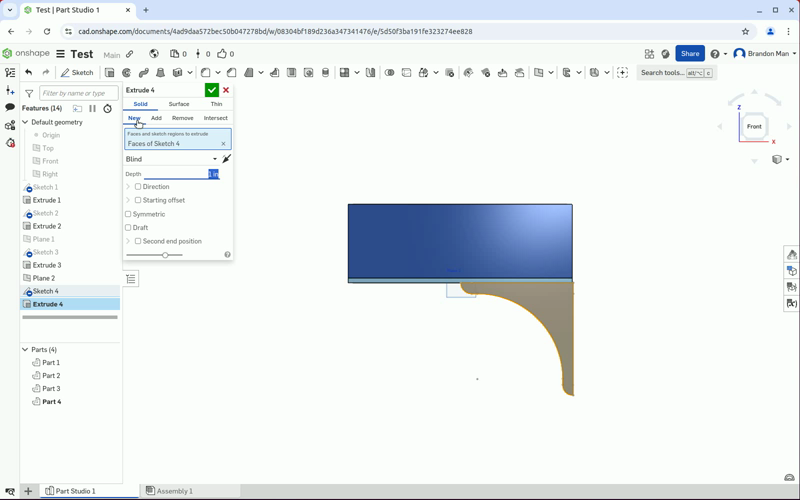
text(-20.701)
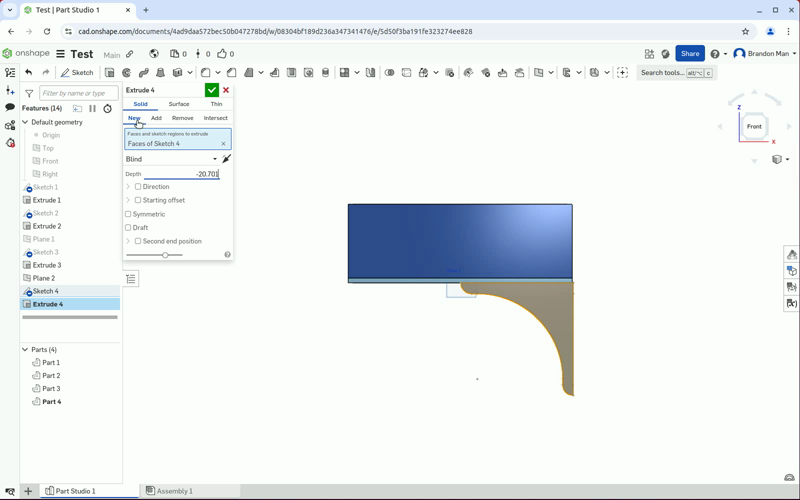
key(enter)
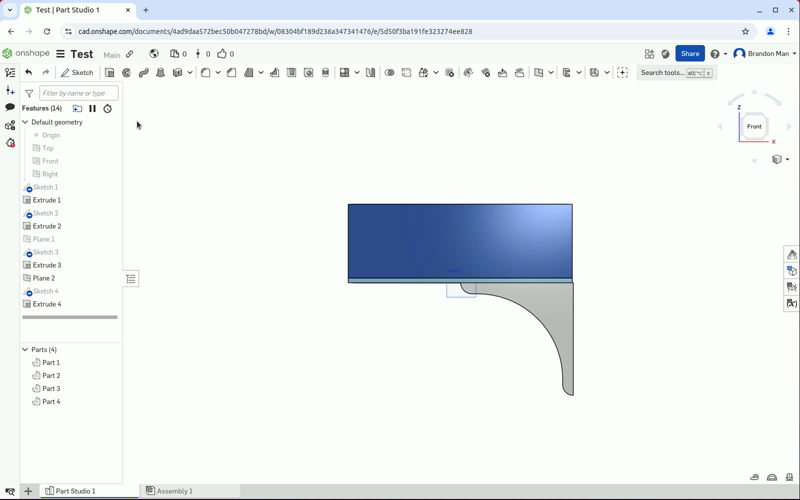
key(shift+h)
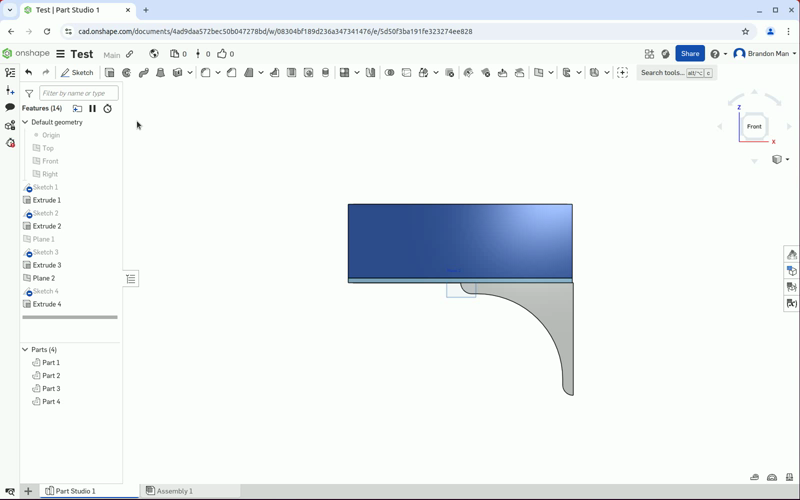
key(shift+h)
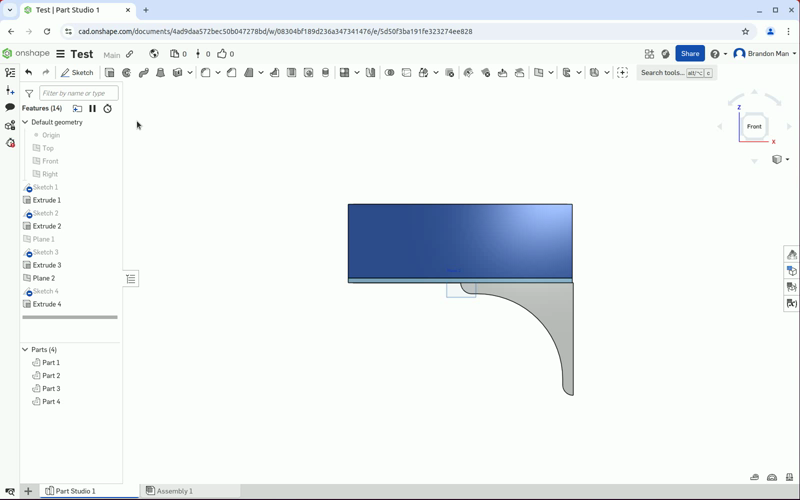
mouse_move(73, 189)
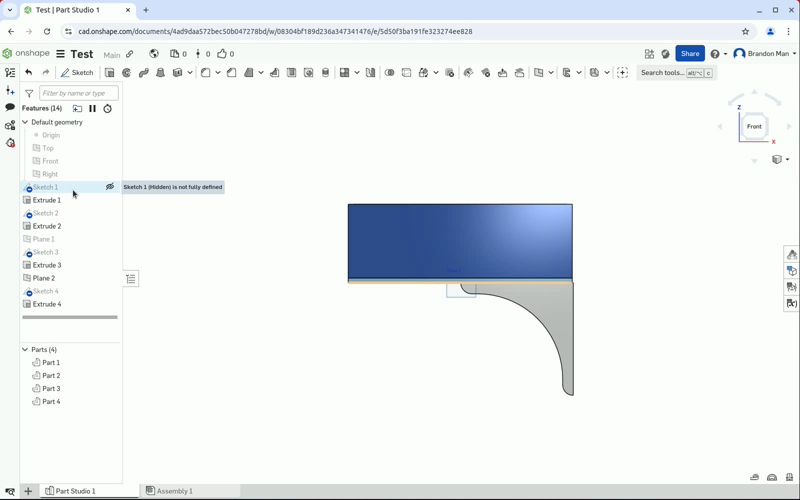
click(73, 189)
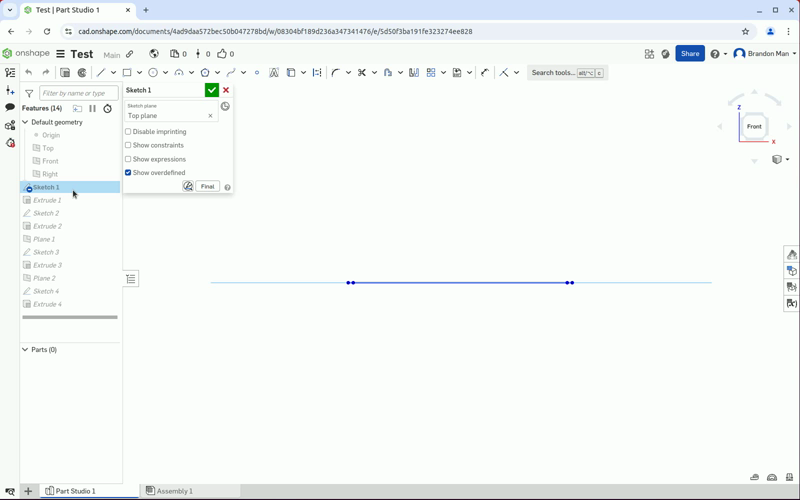
mouse_move(229, 92)
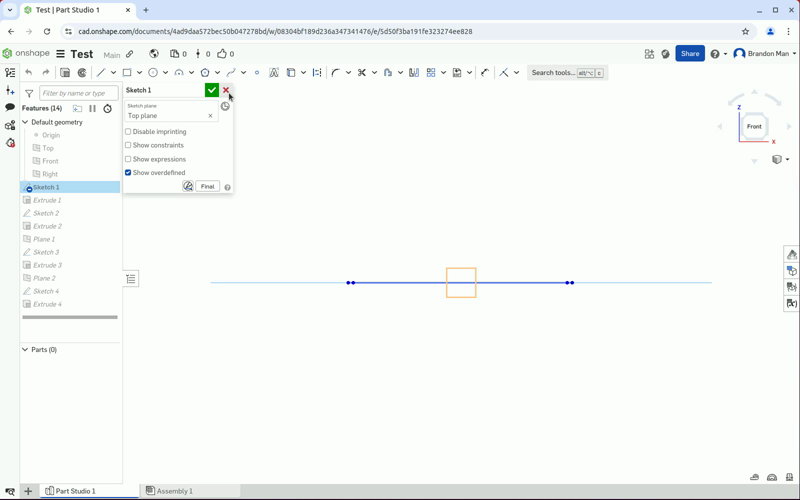
click(229, 92)
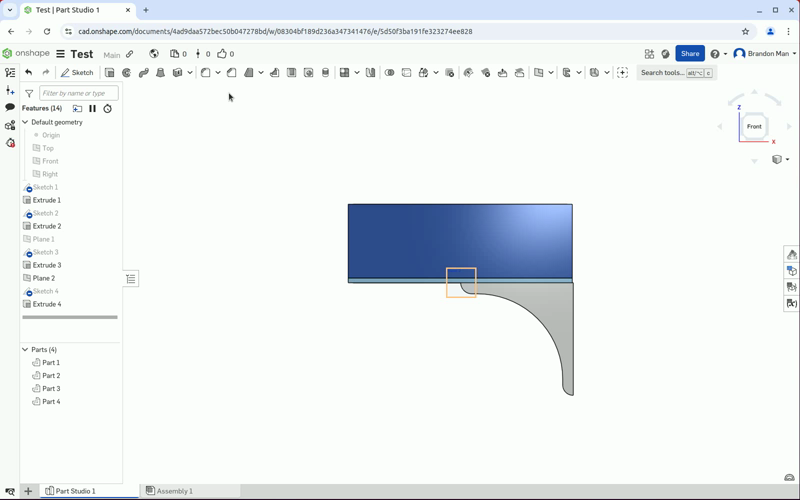
mouse_move(73, 352)
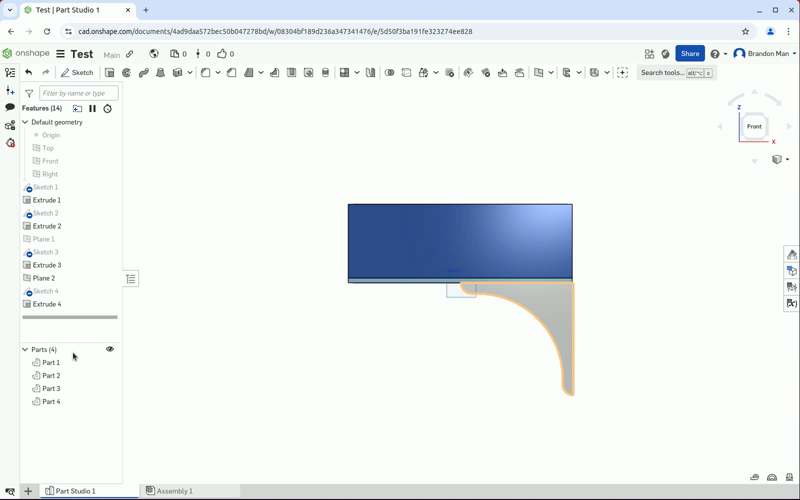
key(y)
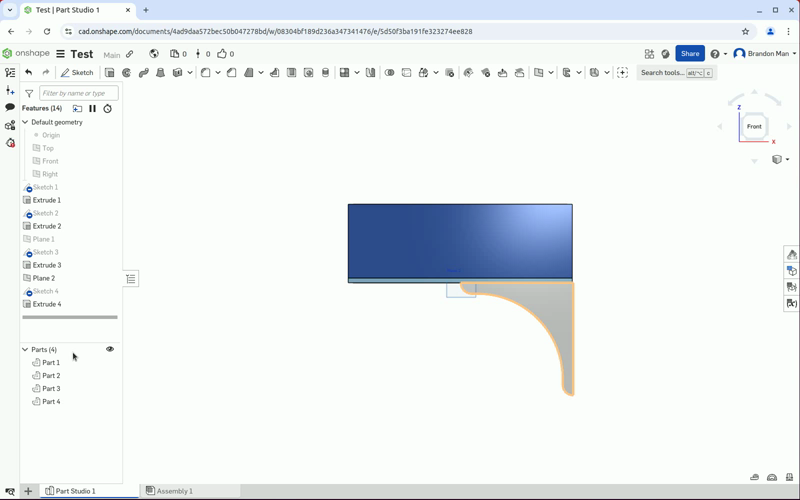
key(shift+p)
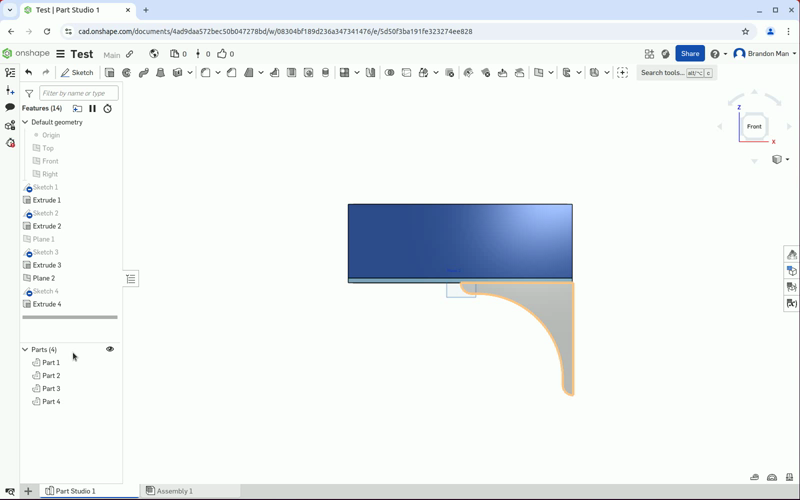
key(space)
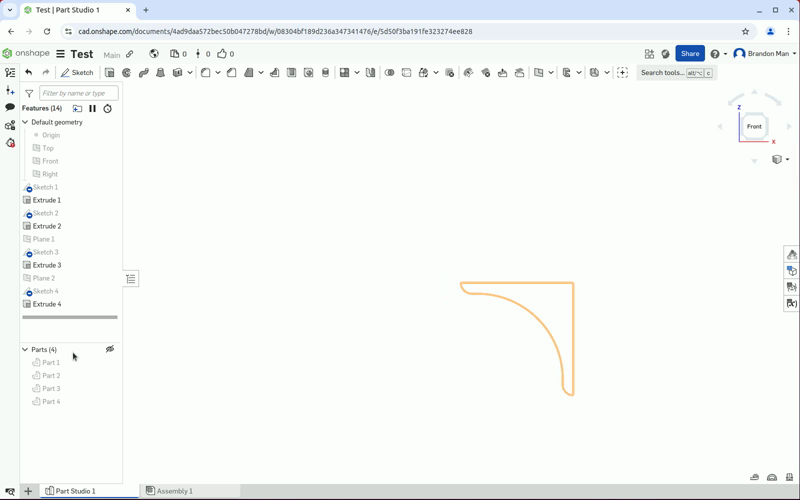
key_down(shift)
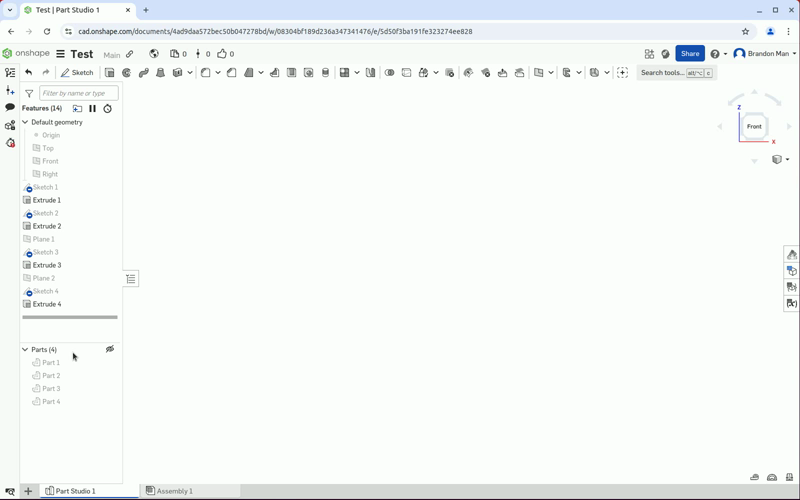
key(left)
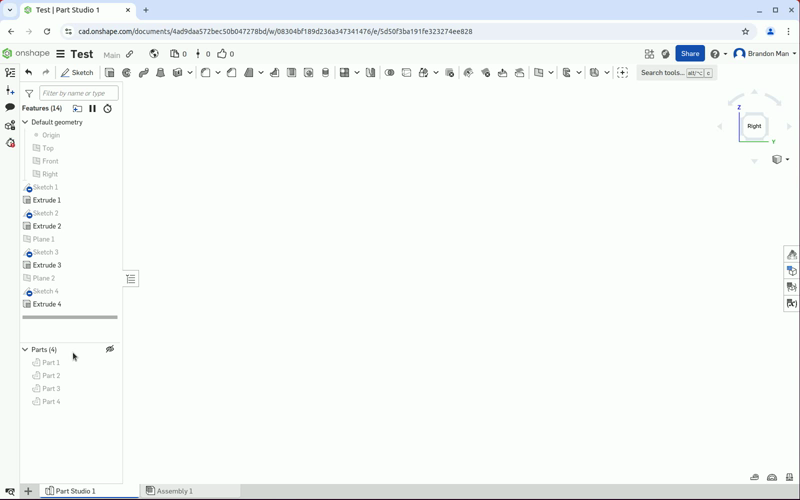
key_up(shift)
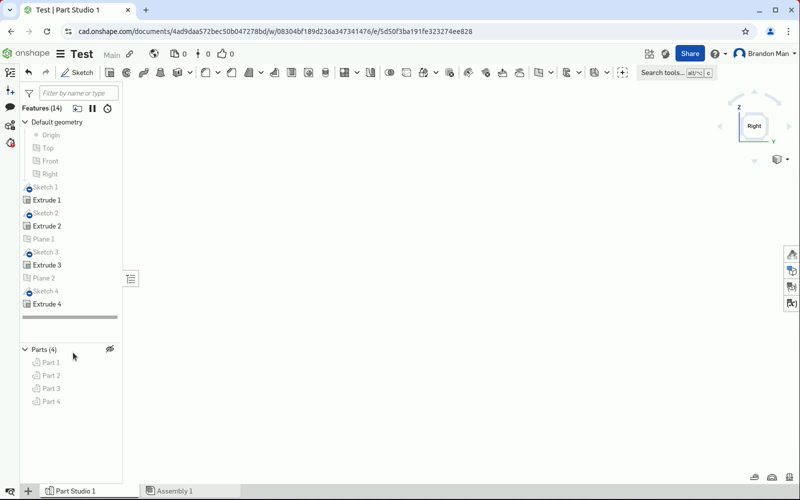
mouse_move(73, 352)
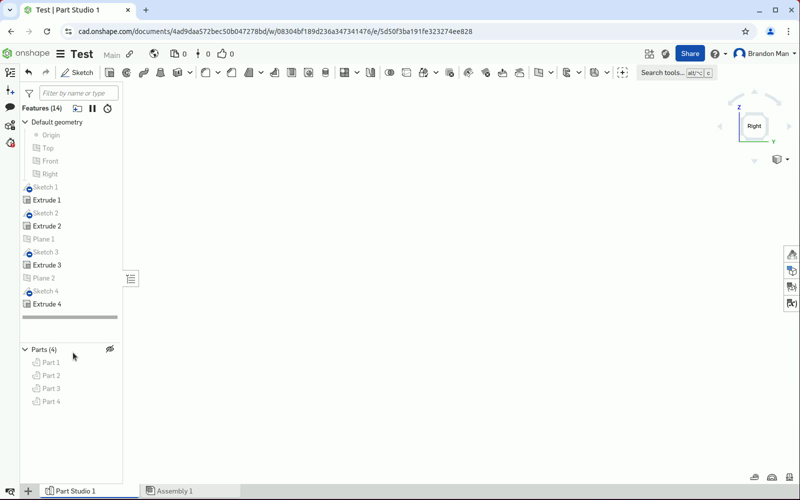
key(shift+y)
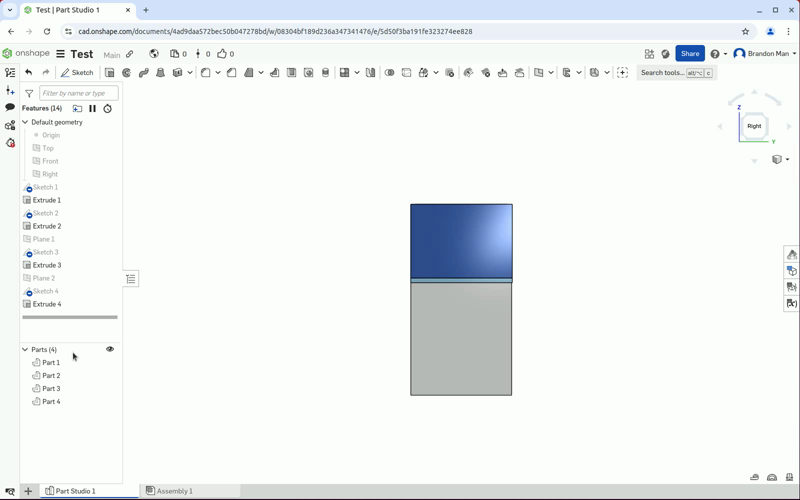
mouse_move(541, 75)
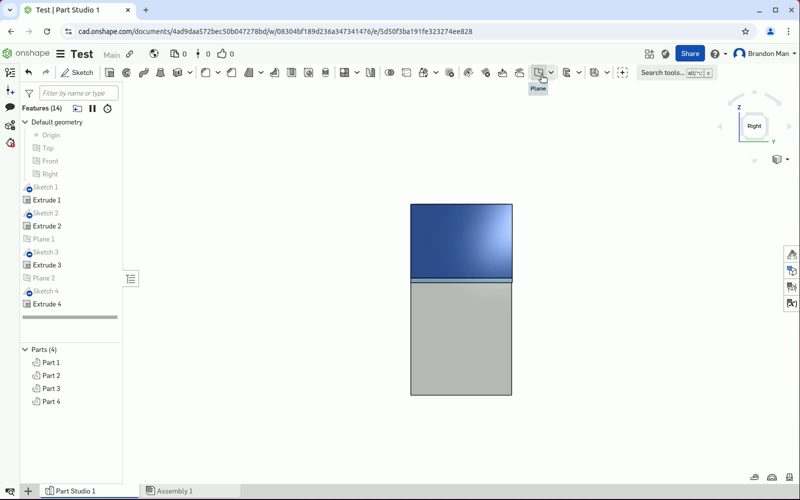
click(541, 75)
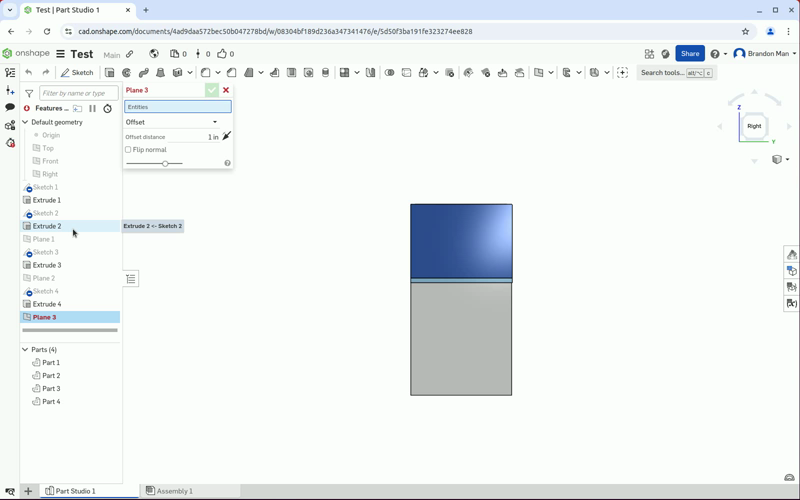
scroll(3)
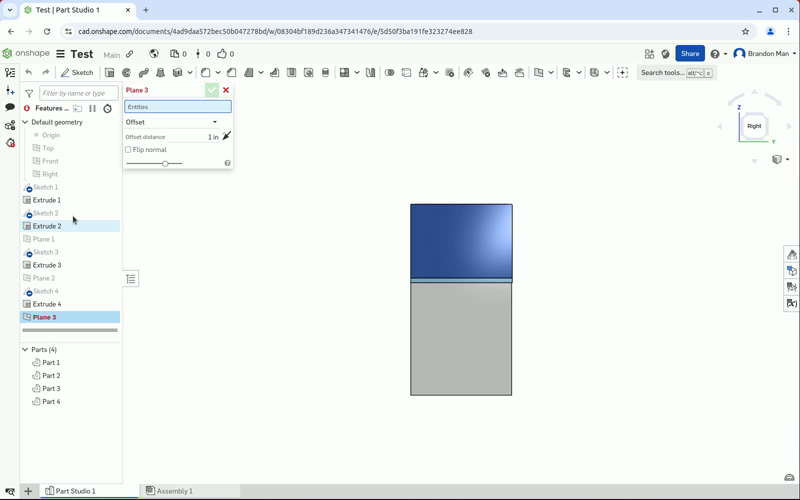
mouse_move(73, 176)
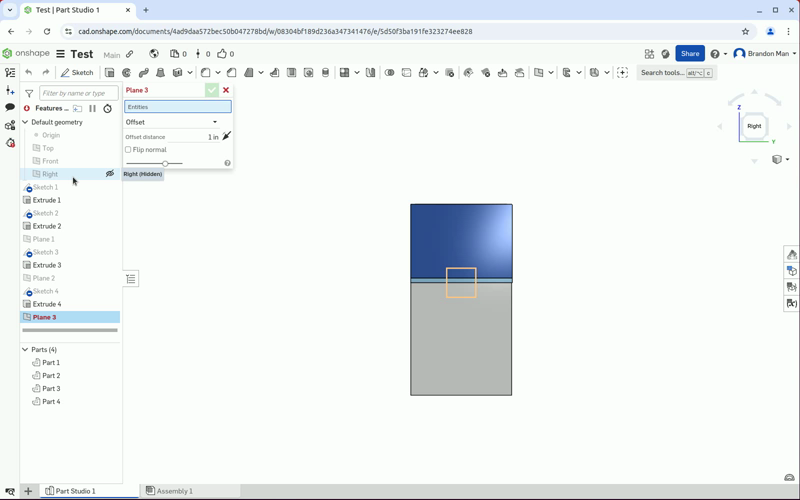
click(73, 176)
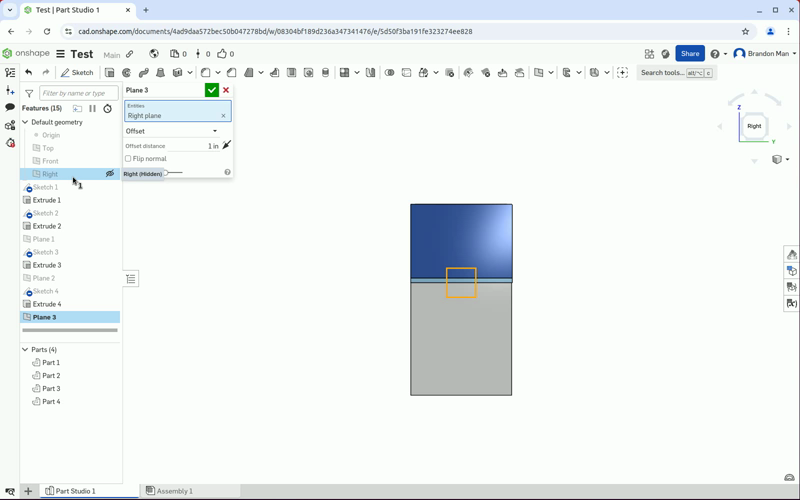
key(tab, 2)
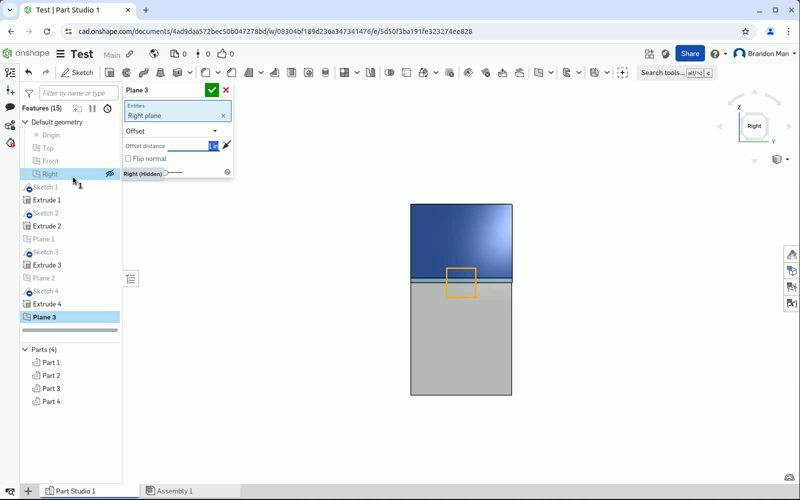
text(23.108)
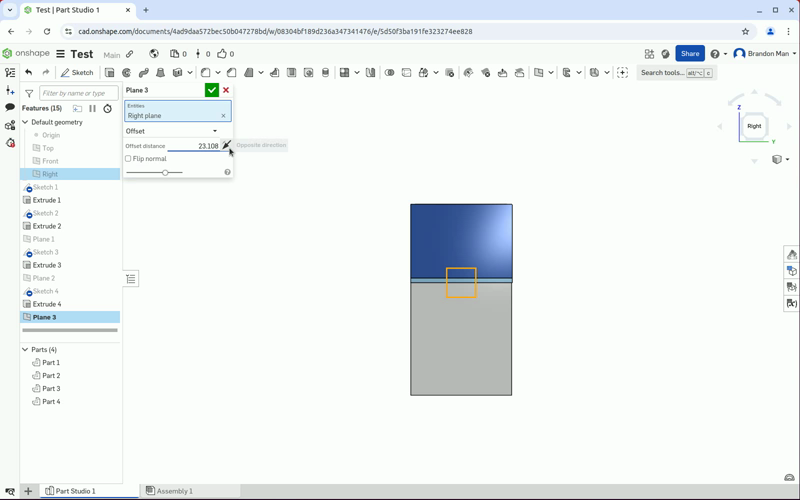
mouse_move(229, 147)
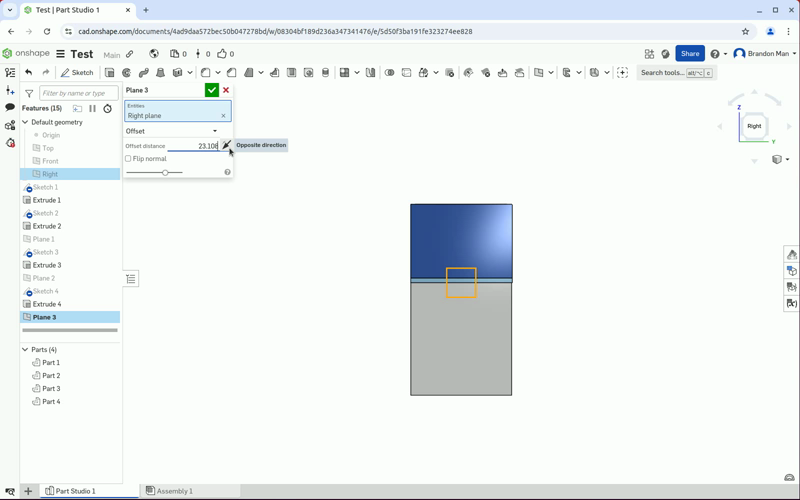
click(229, 147)
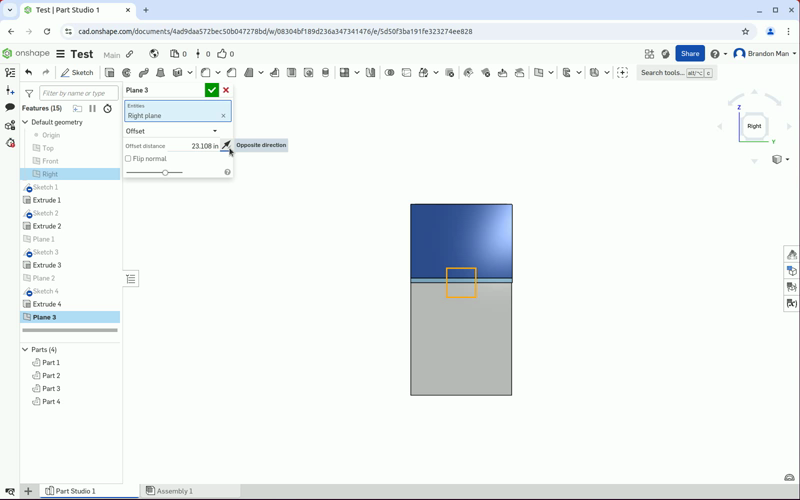
key(enter, 2)
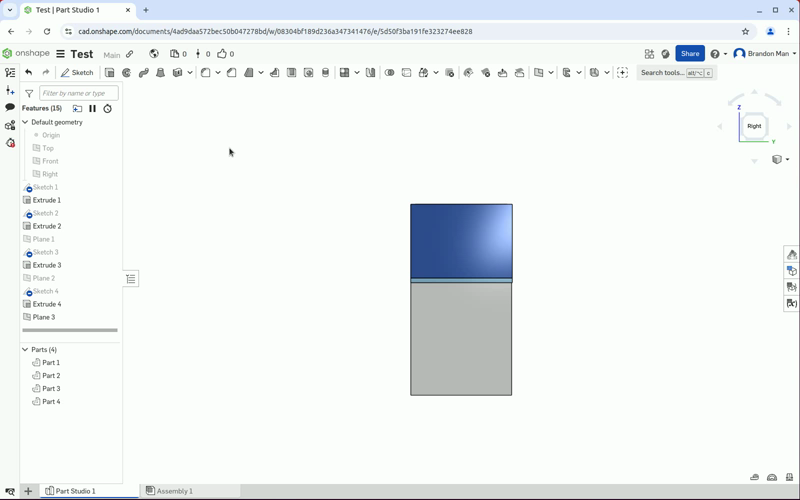
key(shift+s)
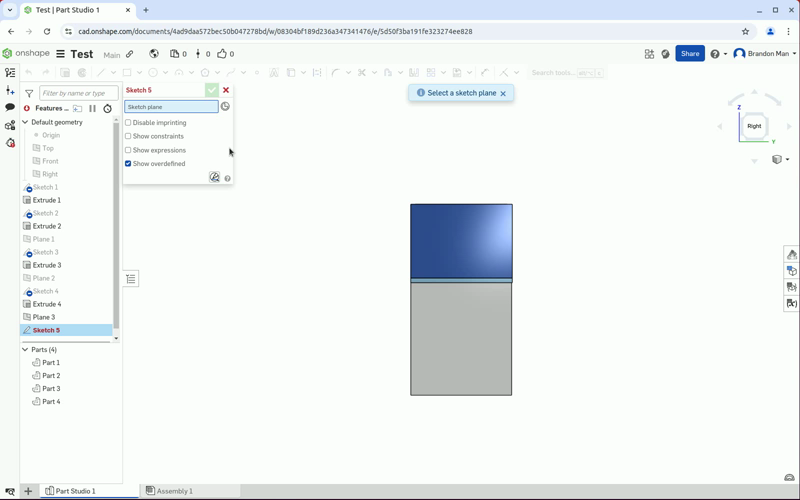
mouse_move(69, 319)
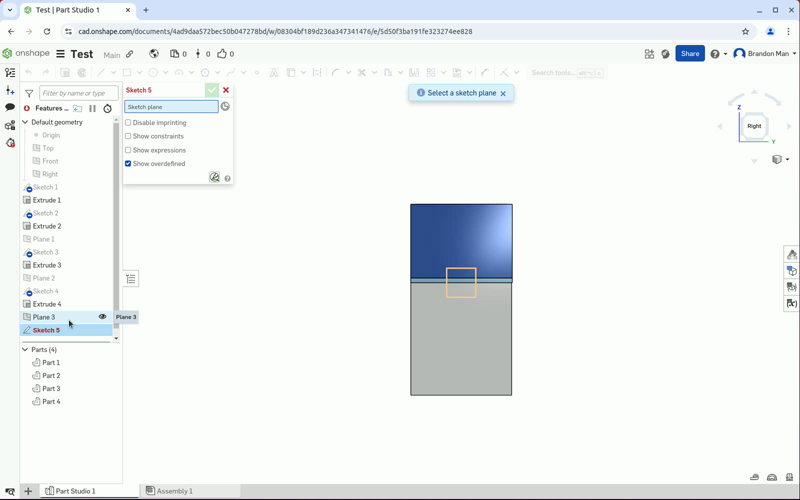
click(69, 319)
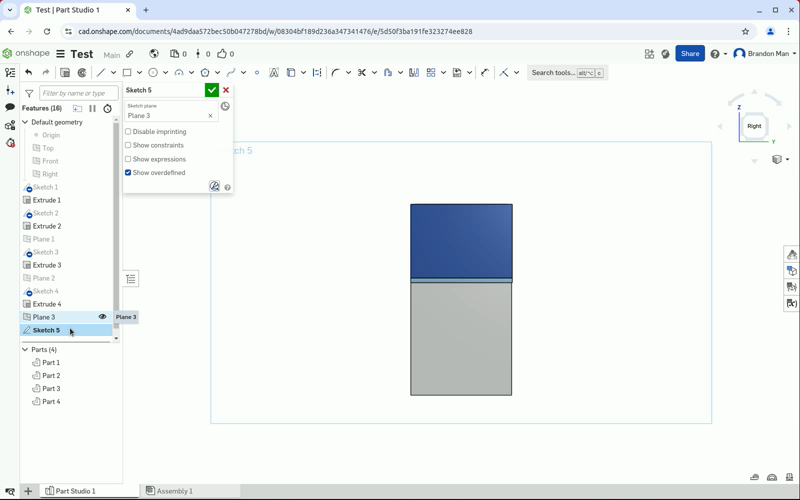
mouse_move(73, 352)
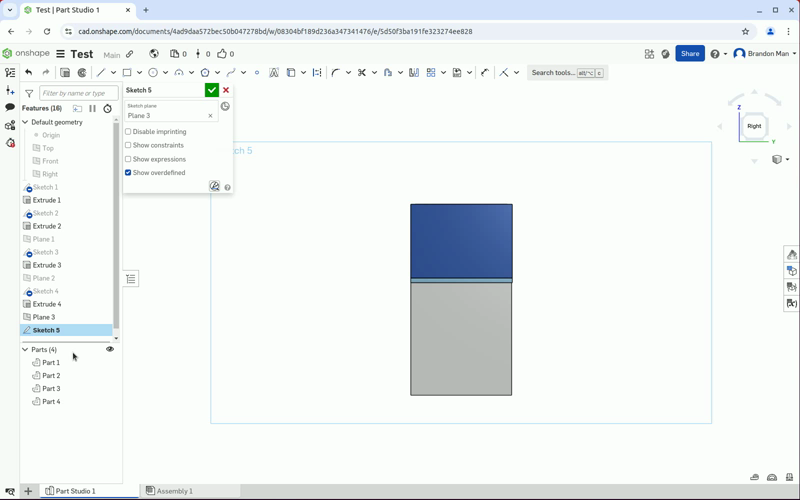
key(y)
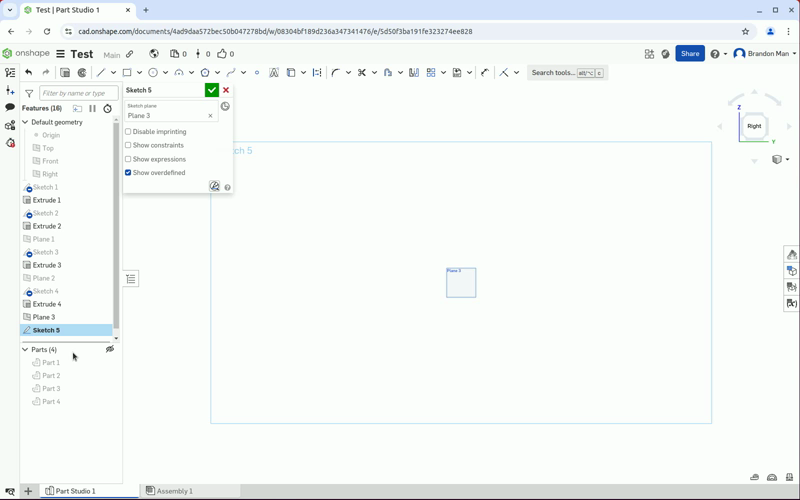
key(l)
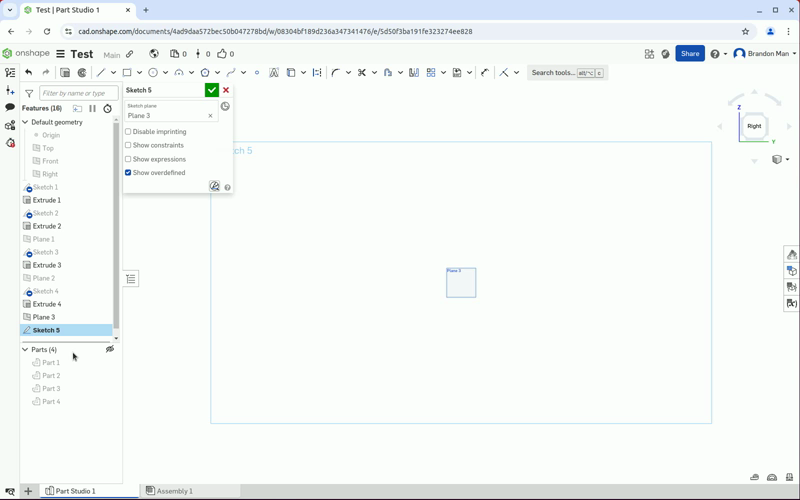
key_down(shift)
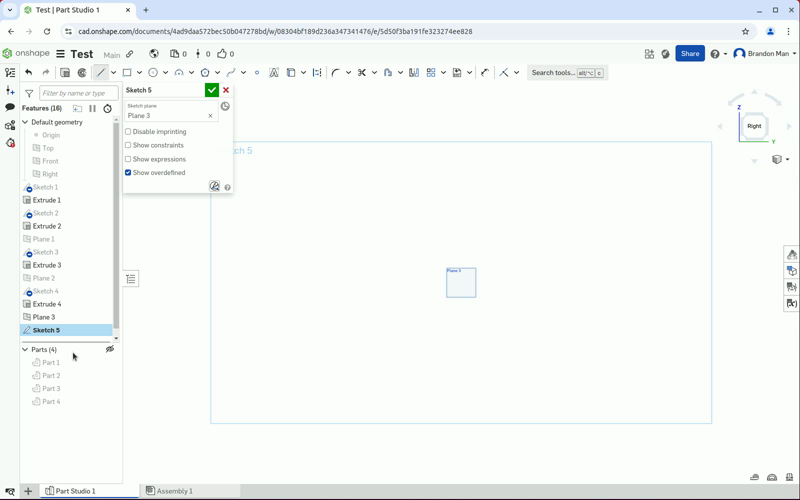
mouse_move(420, 395)
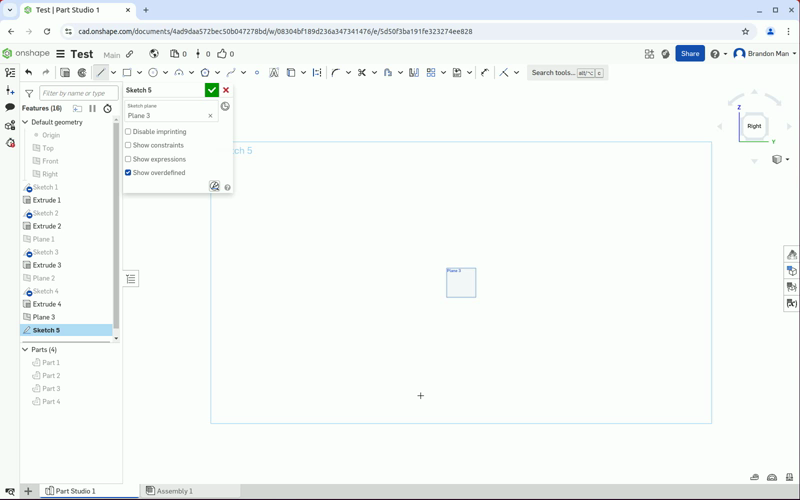
click(420, 395)
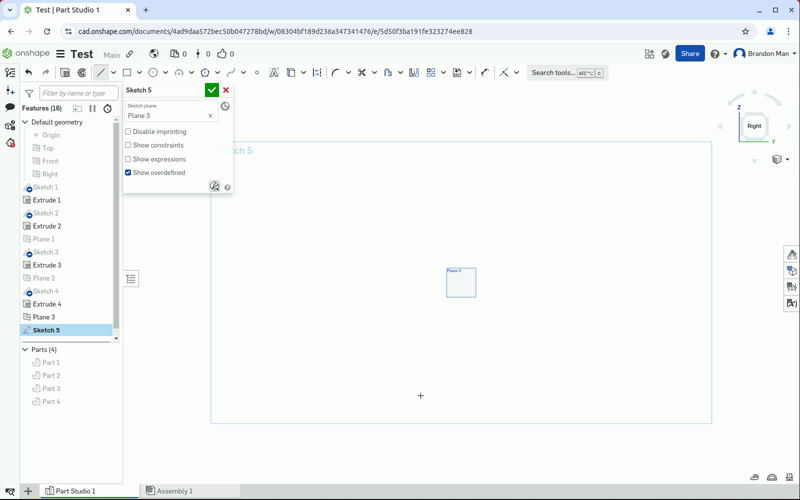
key_up(shift)
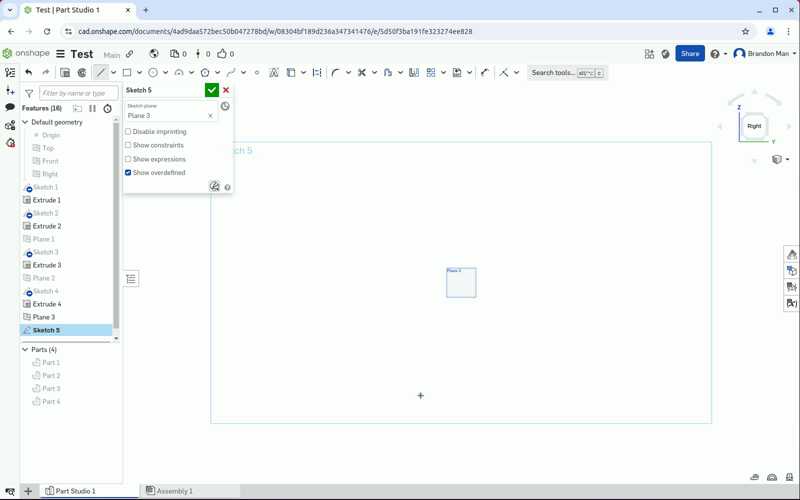
key_down(shift)
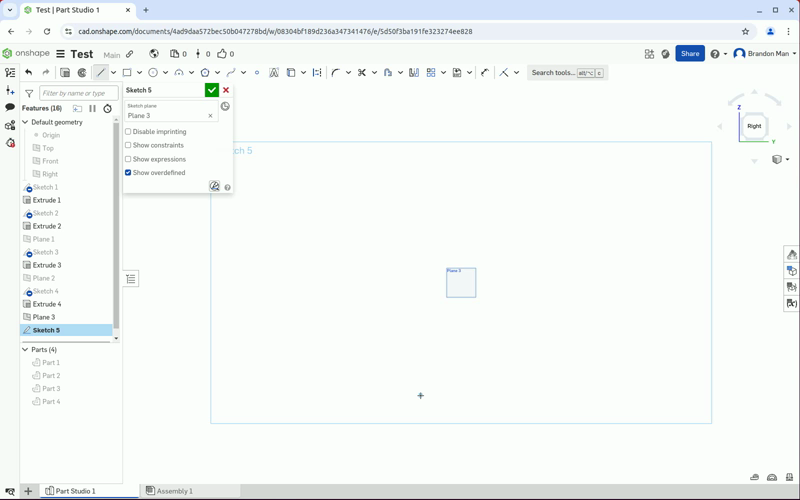
mouse_move(500, 395)
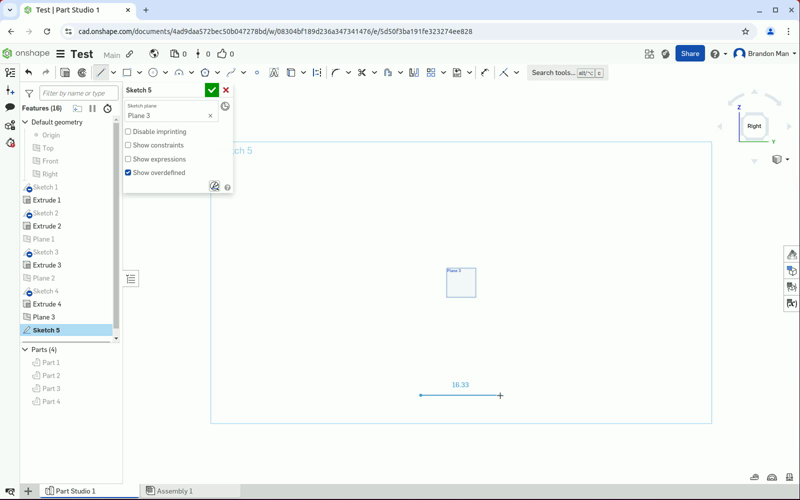
click(500, 395)
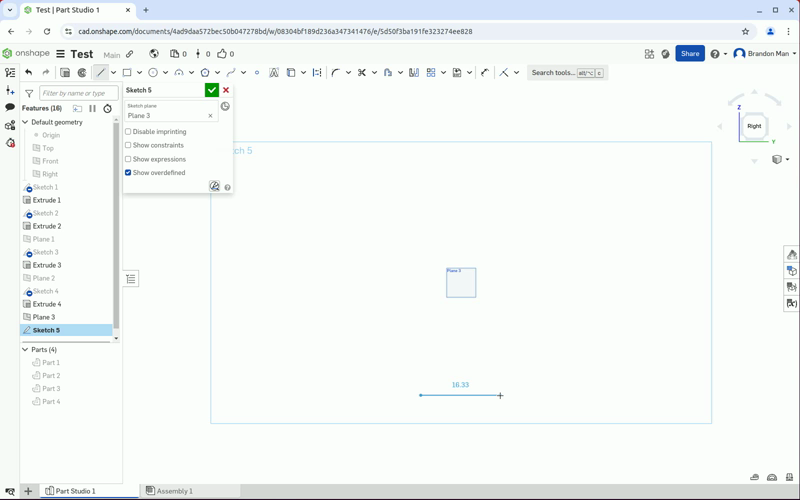
key_up(shift)
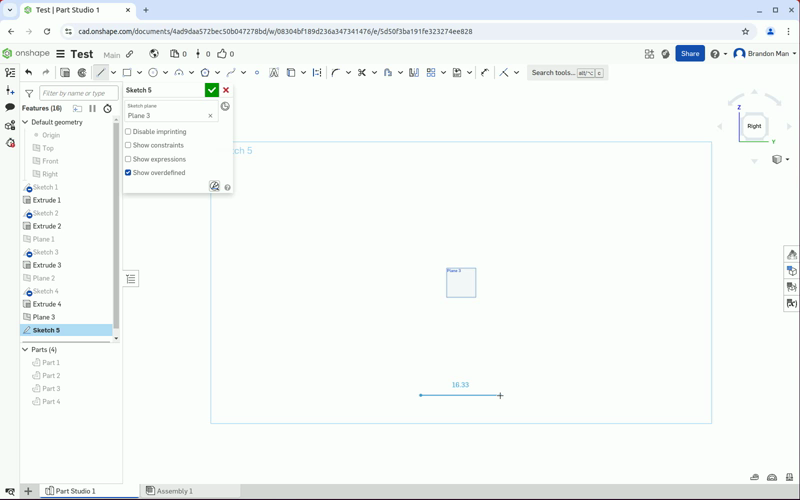
key_down(shift)
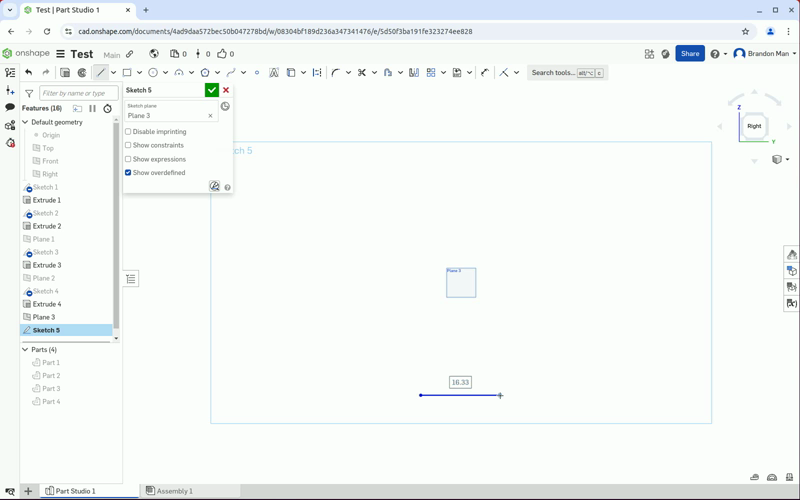
mouse_move(500, 293)
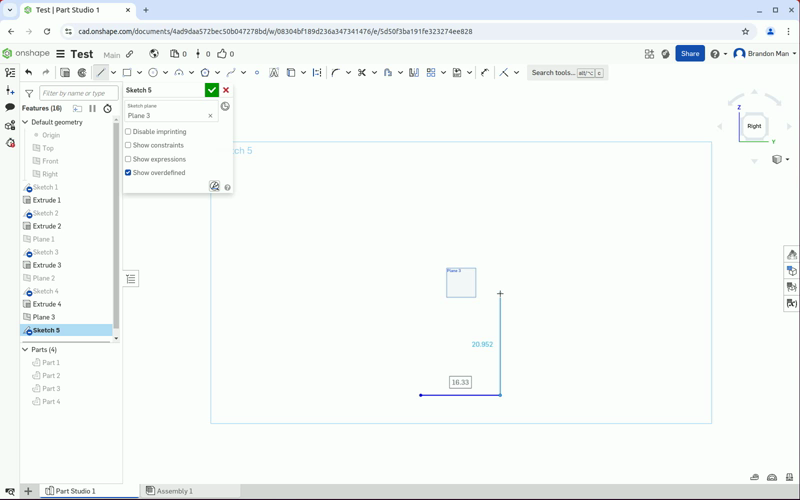
click(500, 293)
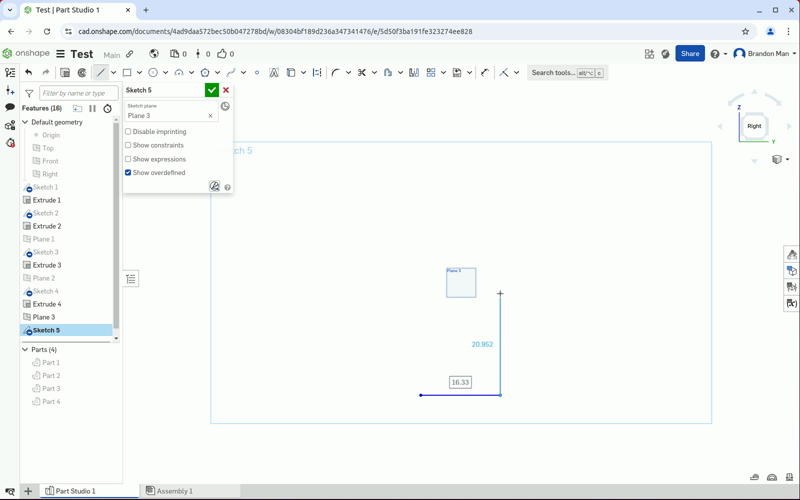
key_up(shift)
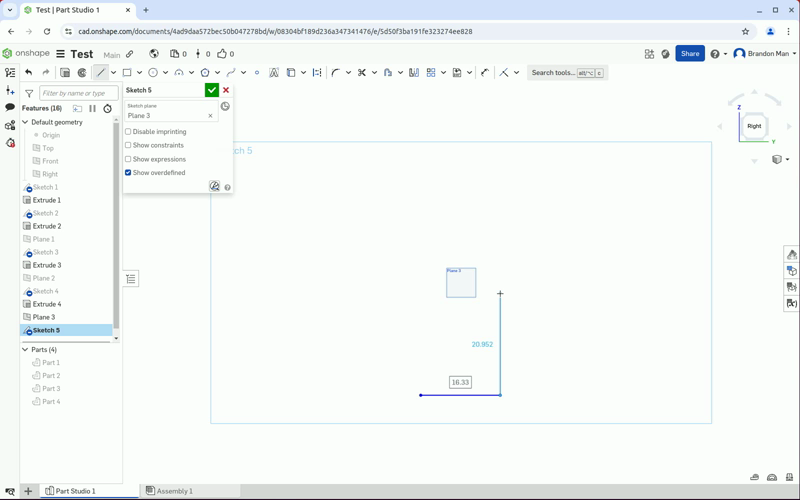
key_down(shift)
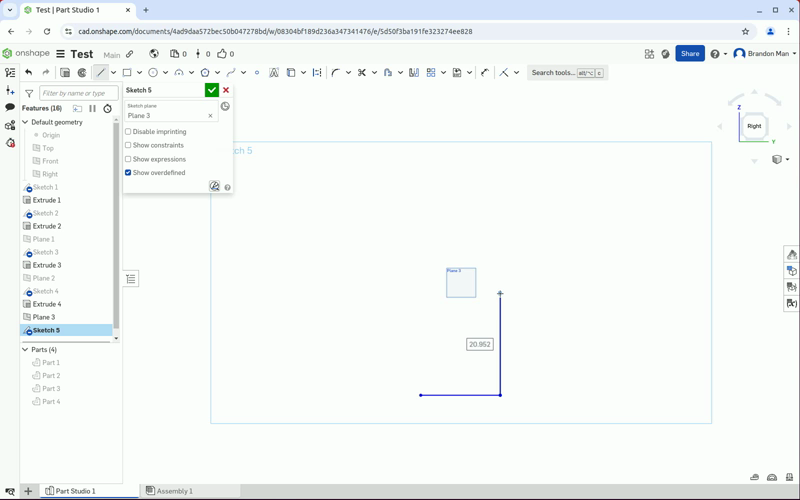
mouse_move(420, 293)
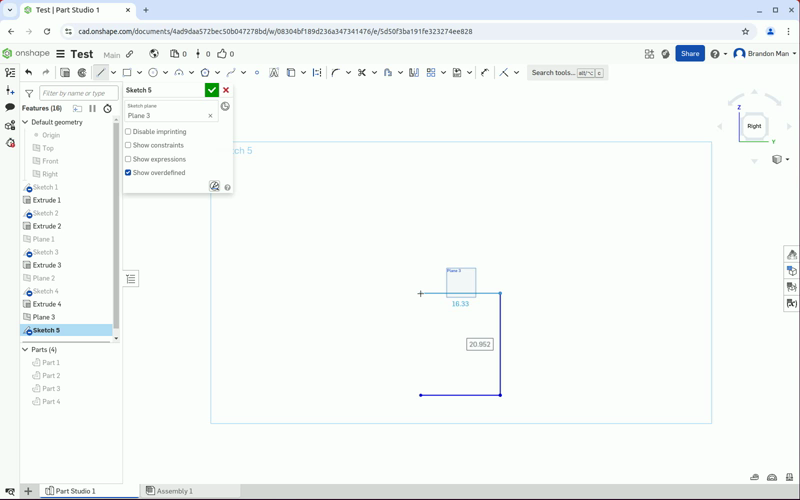
click(420, 293)
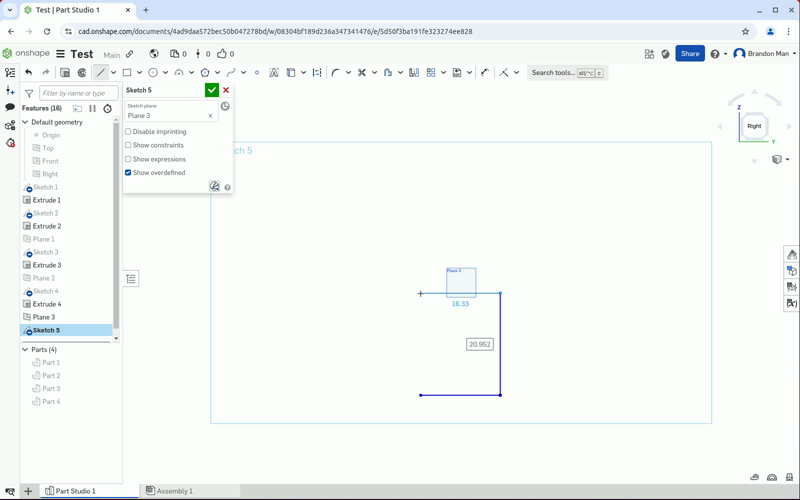
key_up(shift)
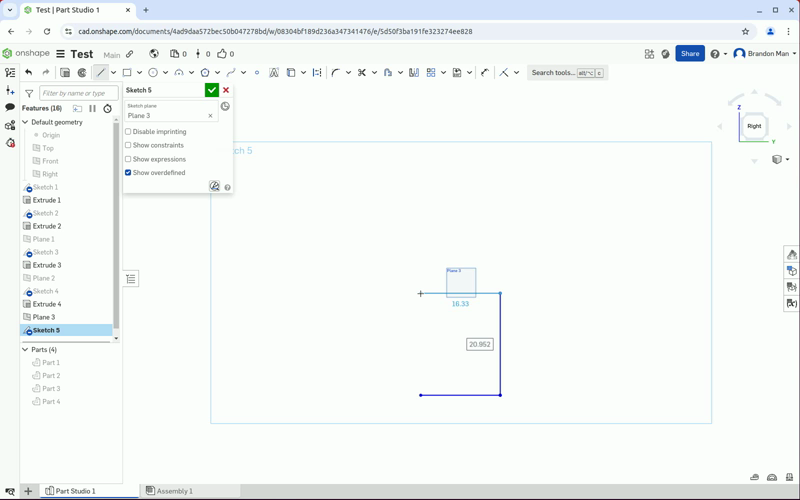
key_down(shift)
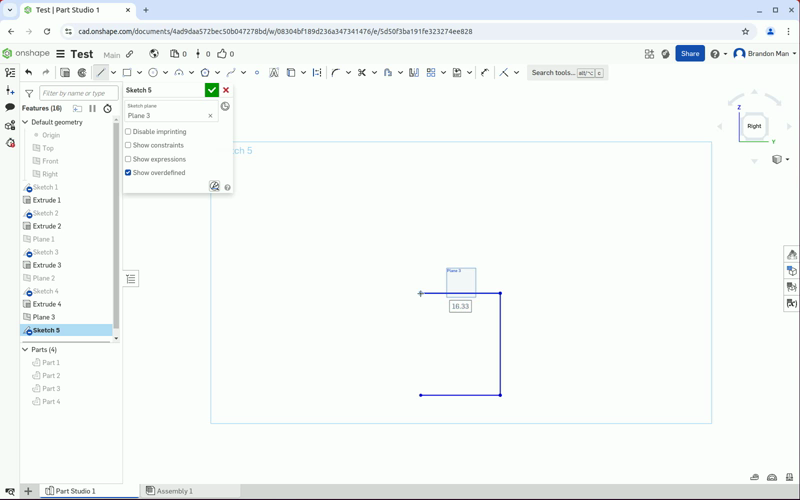
mouse_move(420, 395)
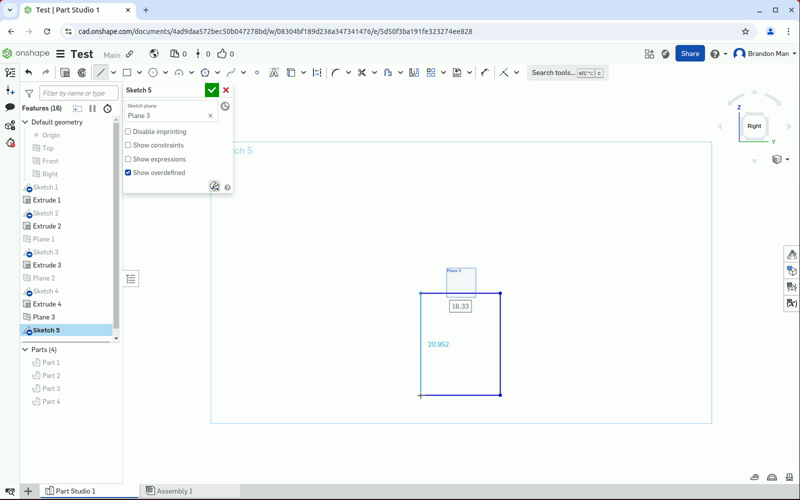
key_up(shift)
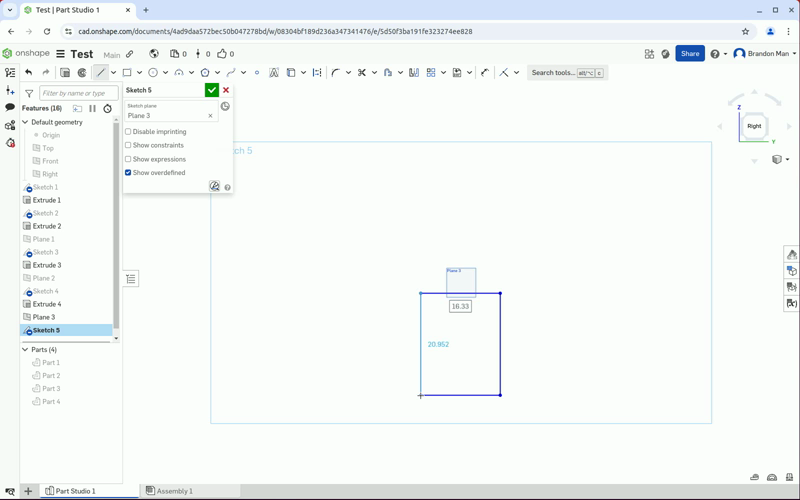
click(420, 395)
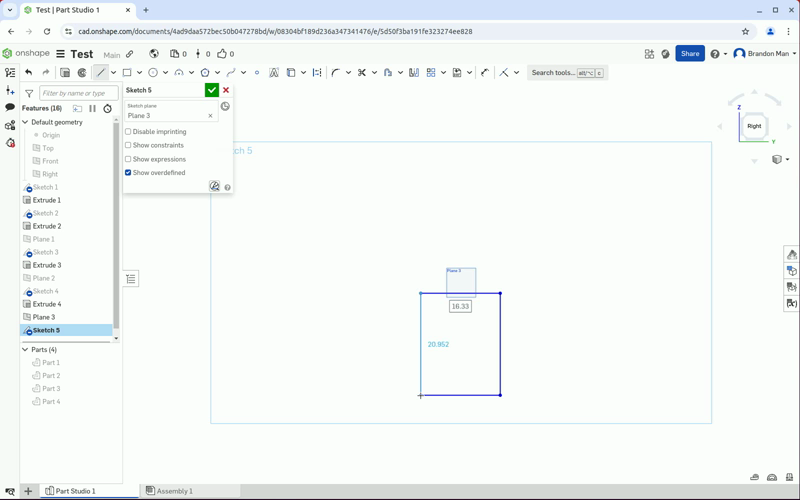
key(esc)
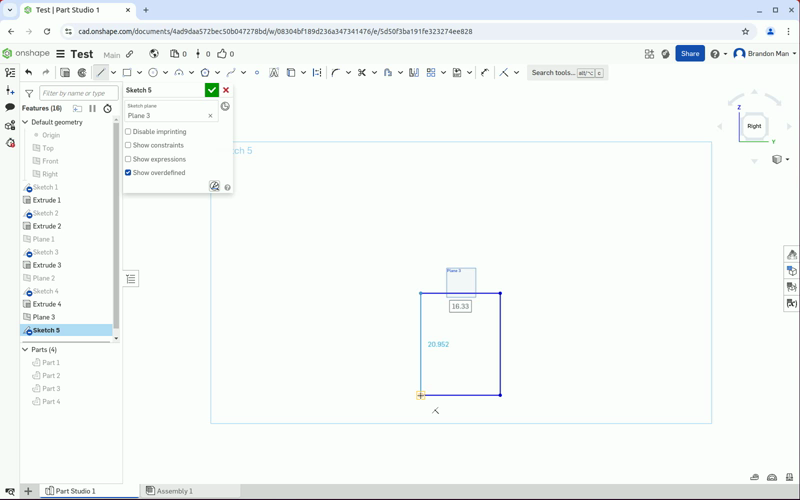
mouse_move(482, 350)
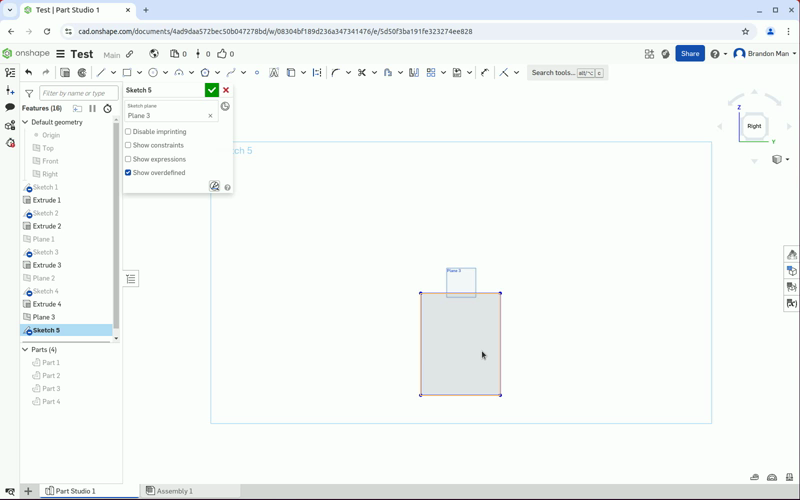
click(482, 350)
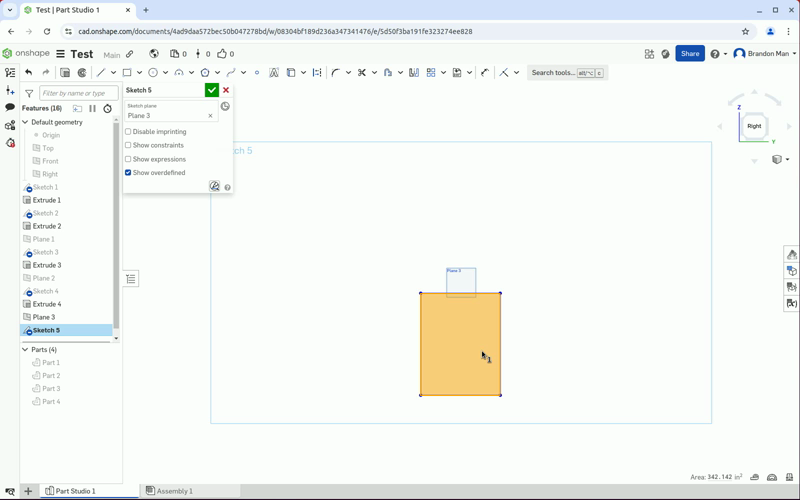
mouse_move(73, 352)
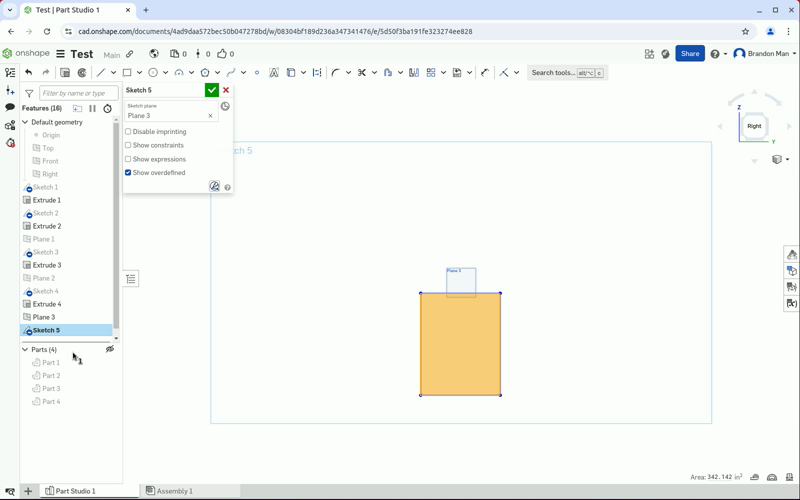
key(shift+y)
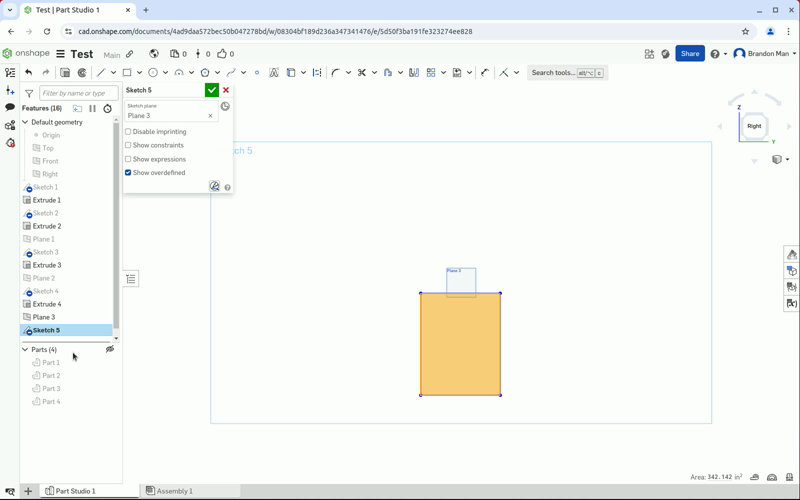
key(shift+e)
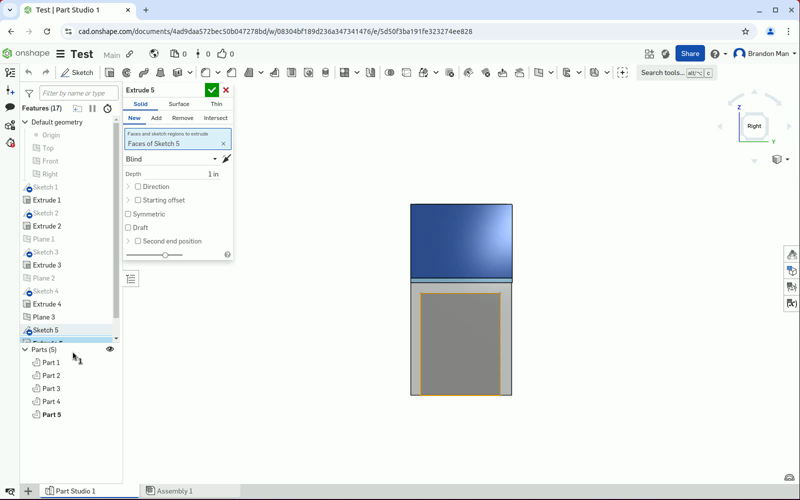
mouse_move(143, 106)
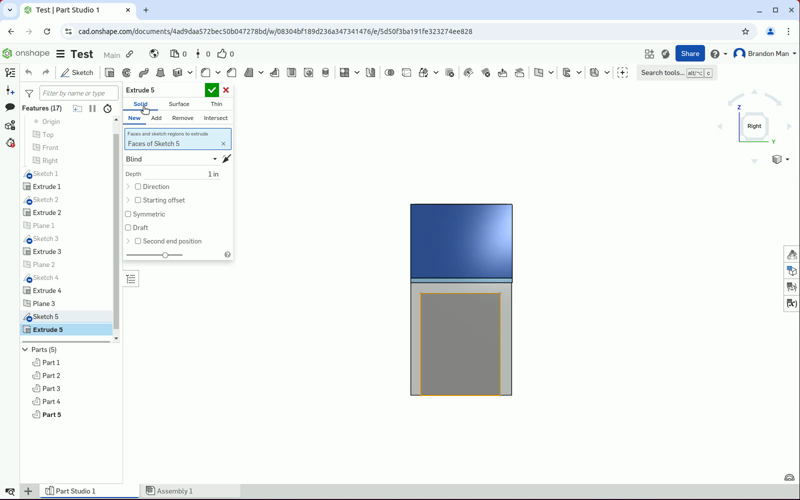
click(143, 106)
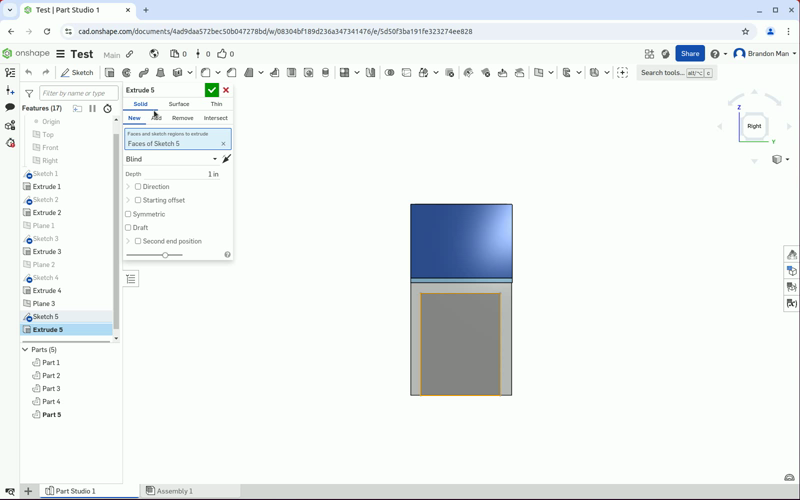
mouse_move(186, 120)
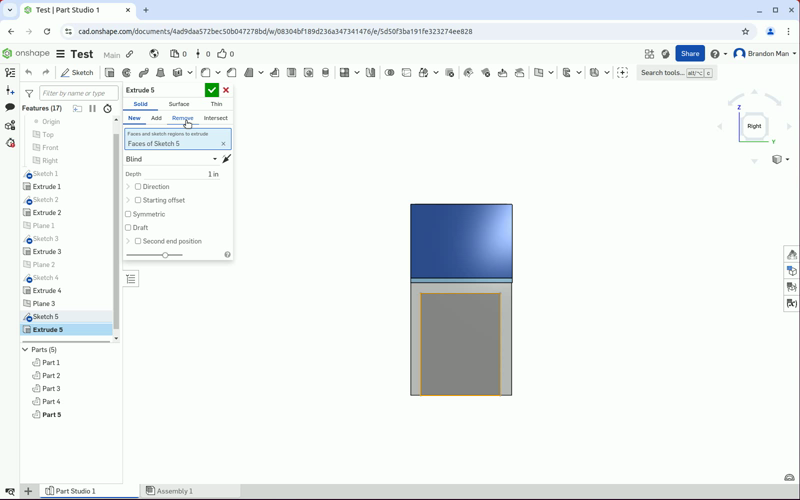
click(186, 120)
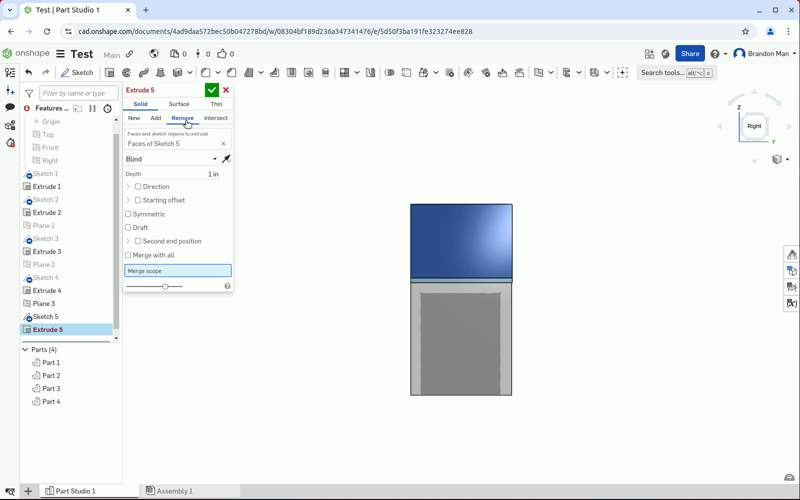
key(tab, 4)
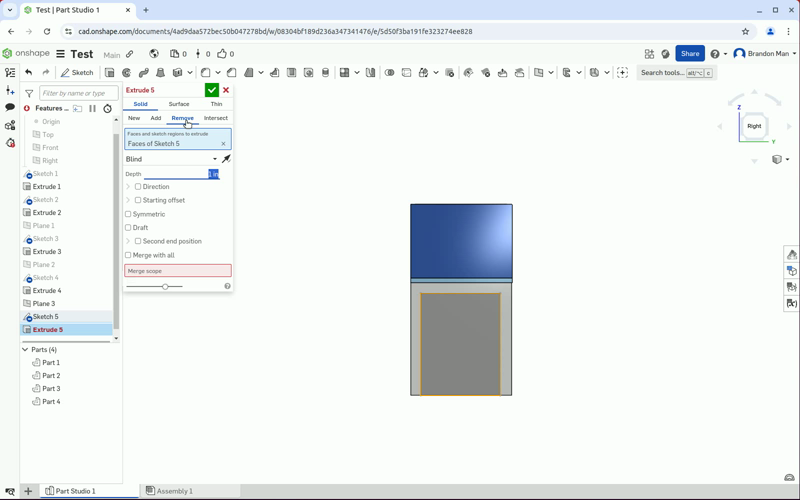
text(30.811)
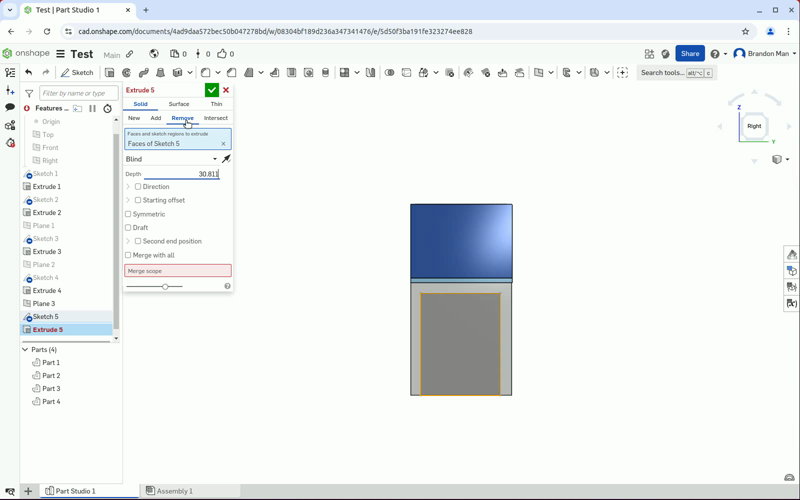
key(tab, 6)
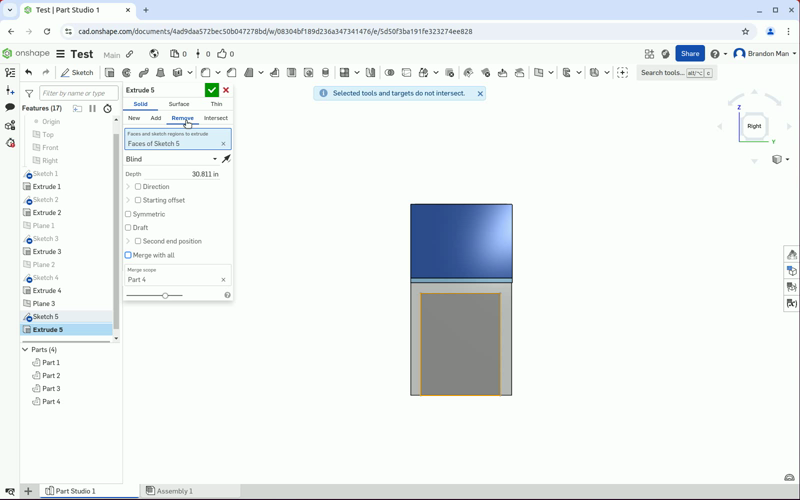
key(space)
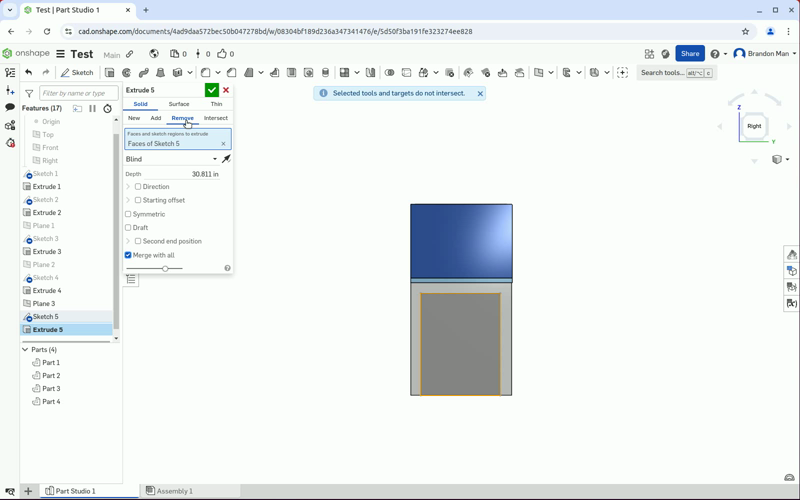
key(enter)
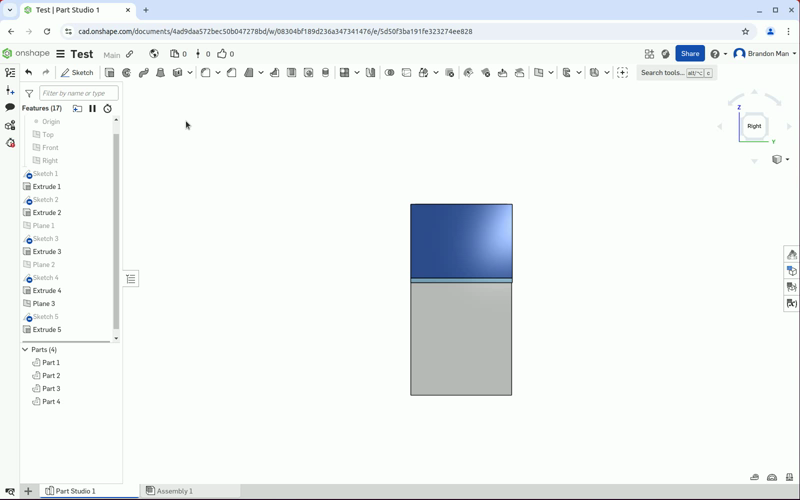
key(shift+h)
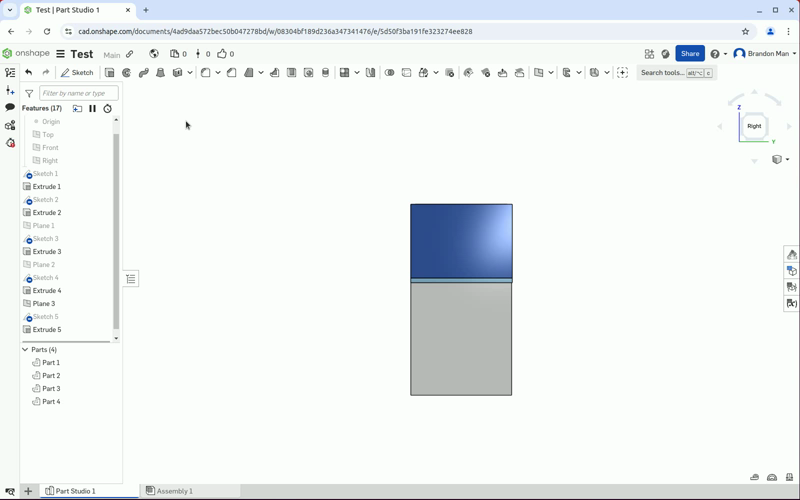
key(shift+h)
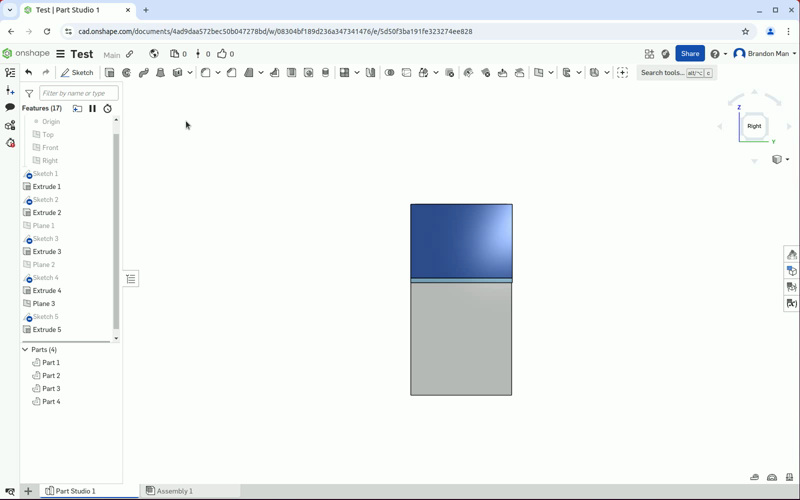
mouse_move(69, 176)
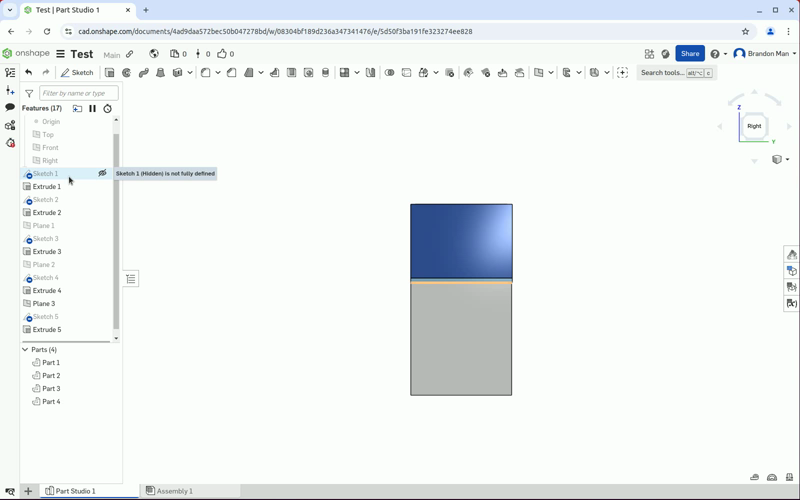
click(69, 176)
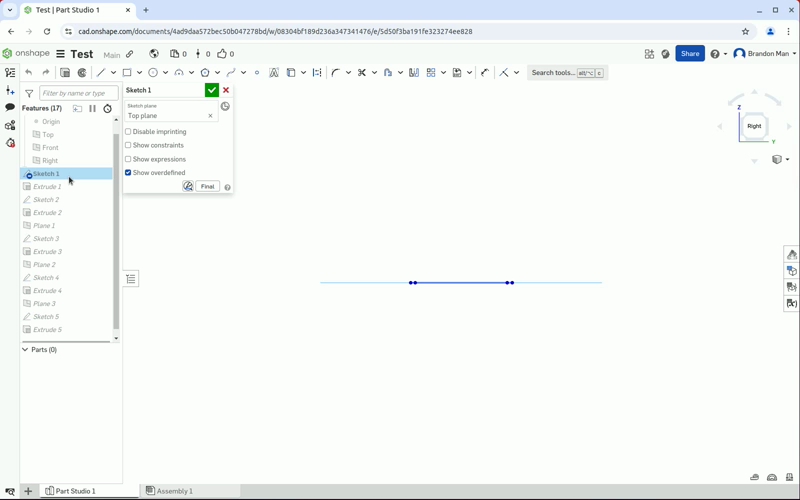
mouse_move(229, 92)
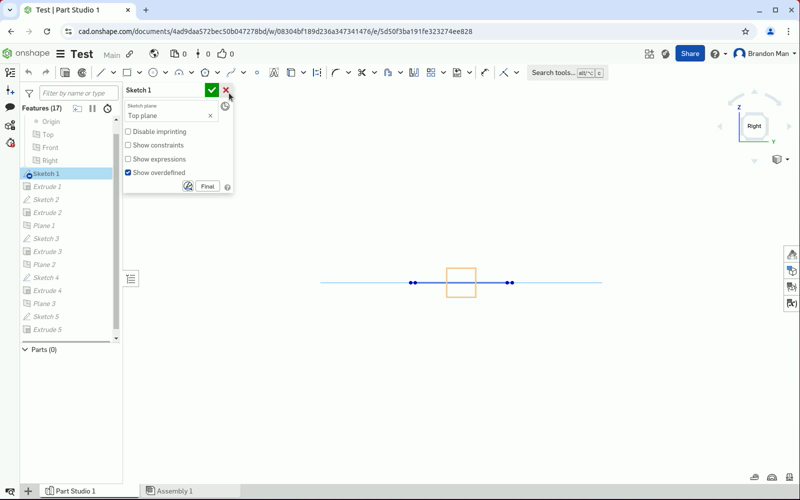
click(229, 92)
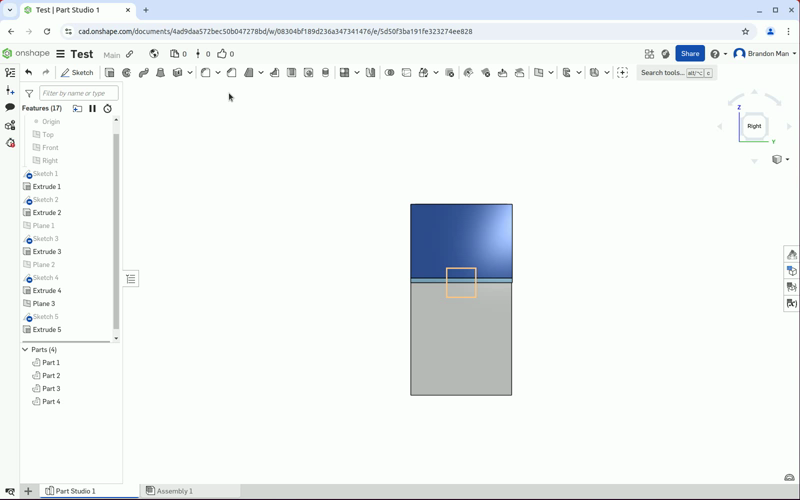
mouse_move(541, 75)
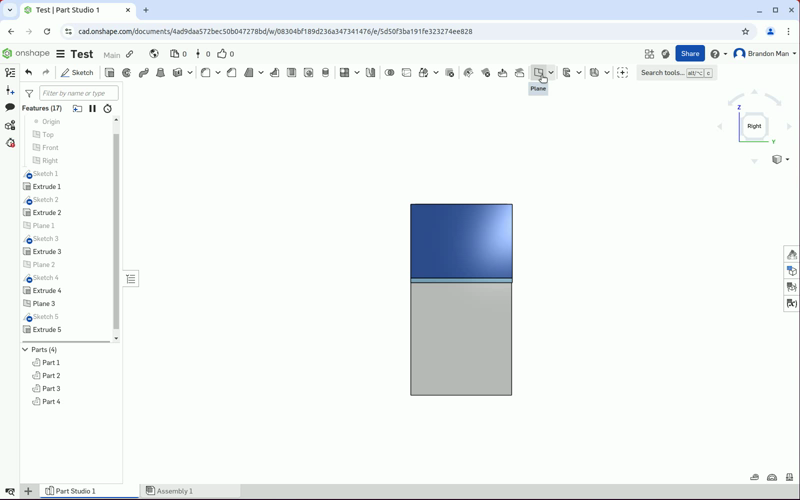
click(541, 75)
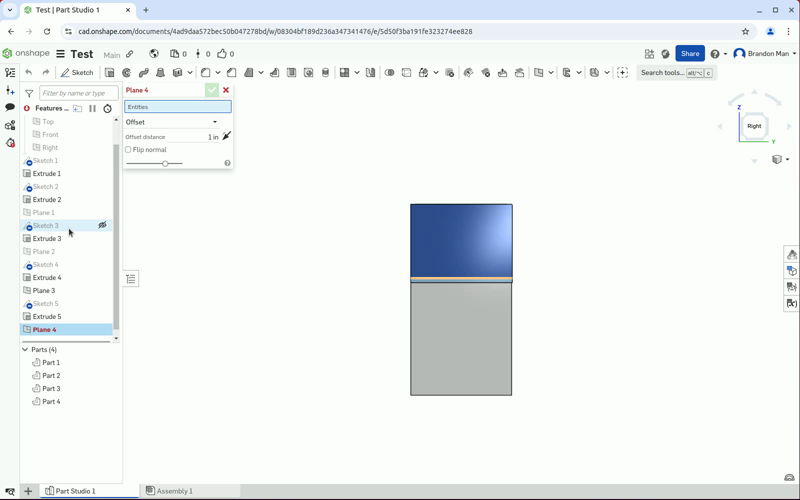
scroll(3)
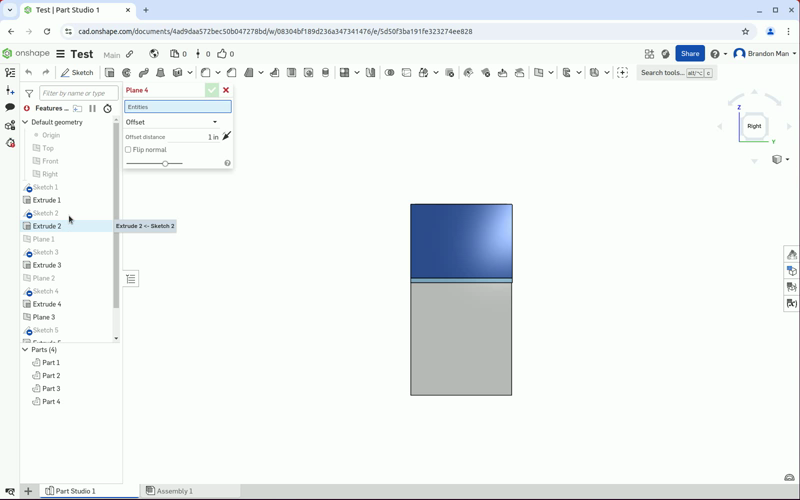
mouse_move(69, 176)
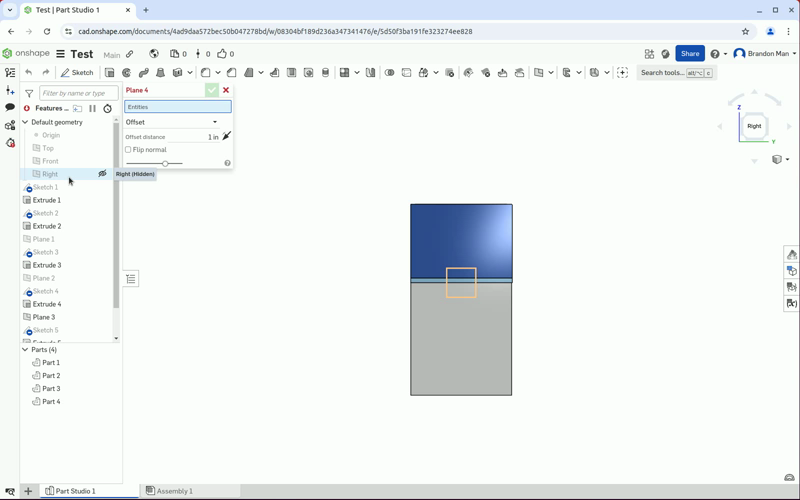
click(69, 176)
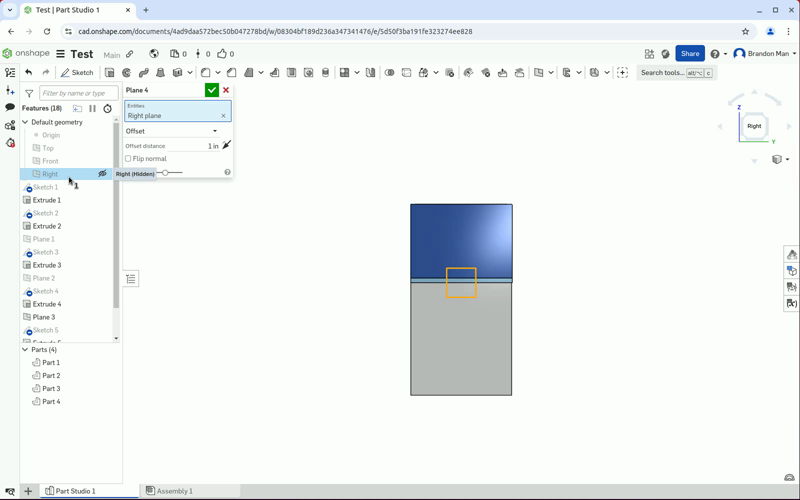
key(tab, 2)
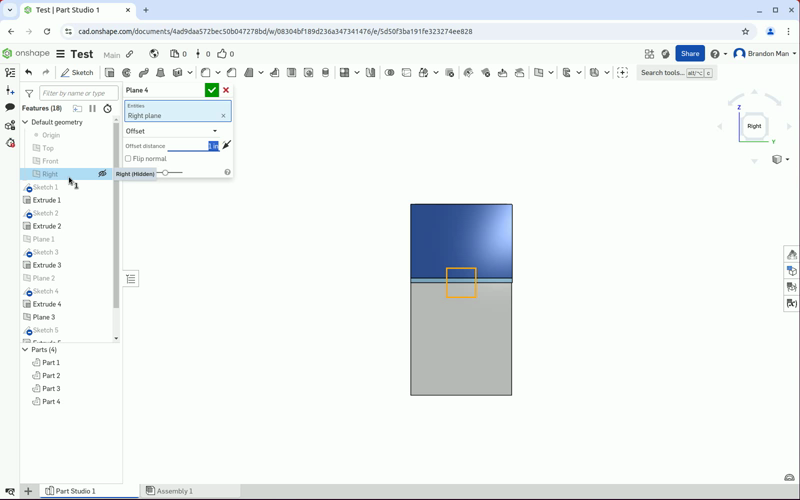
text(20.951)
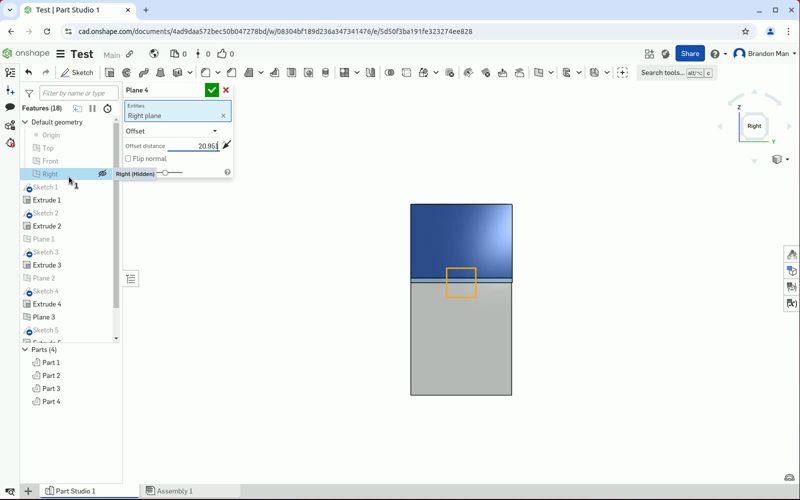
key(enter, 2)
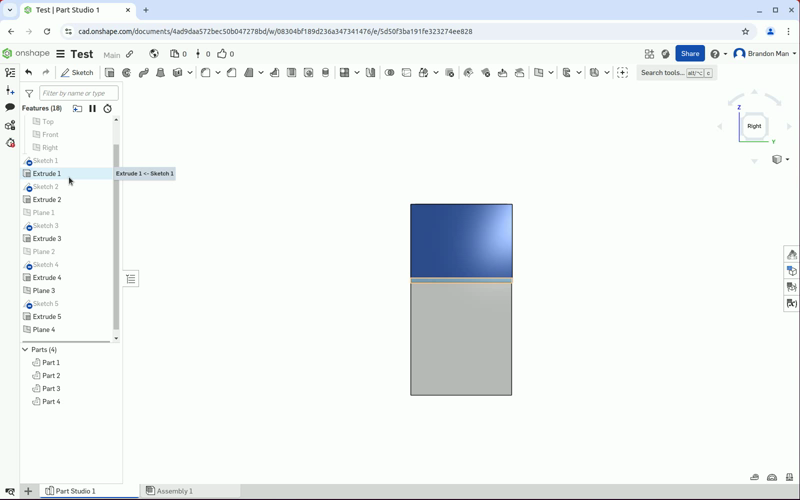
key(shift+s)
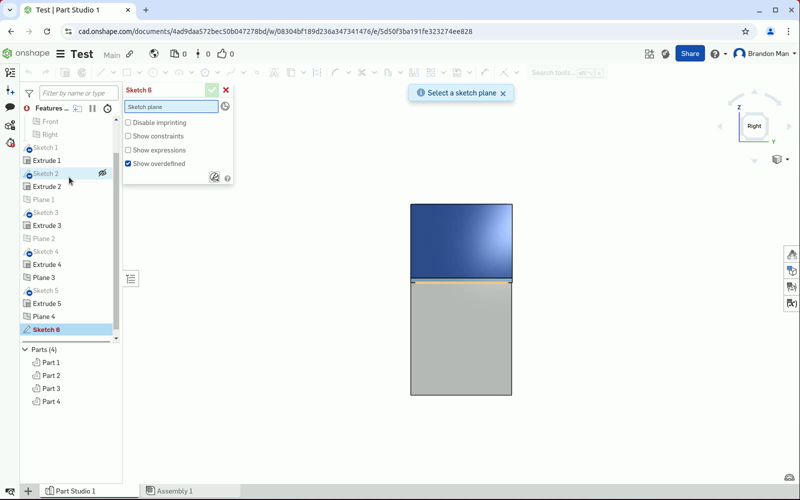
mouse_move(69, 319)
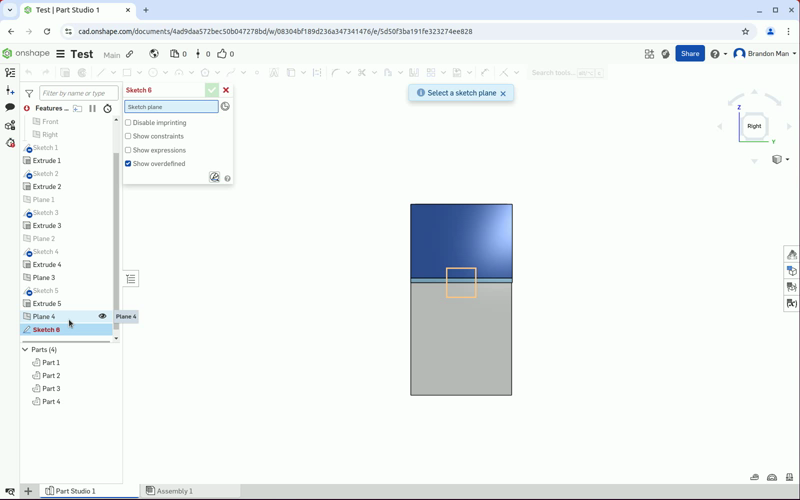
click(69, 319)
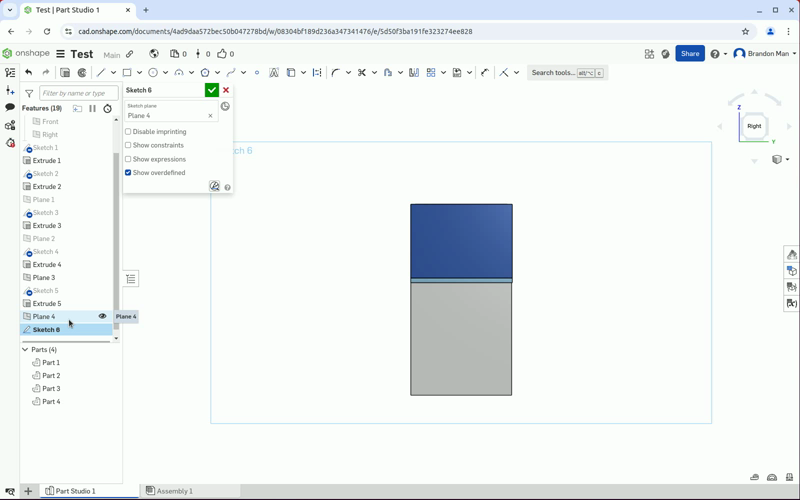
mouse_move(73, 352)
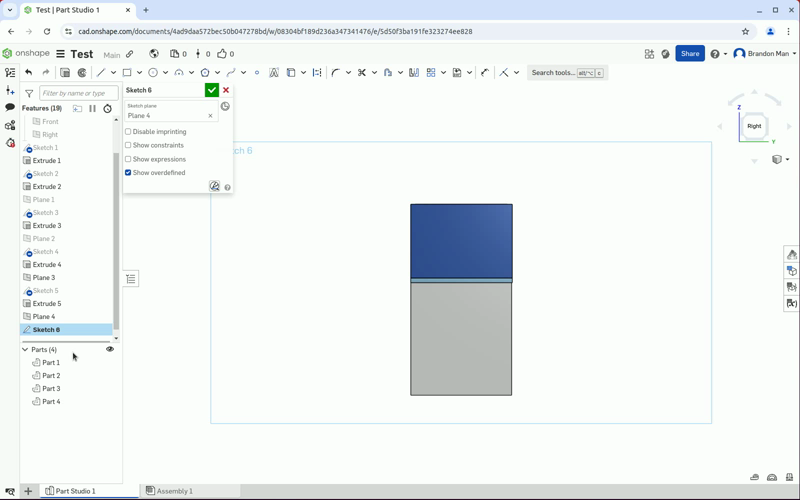
key(y)
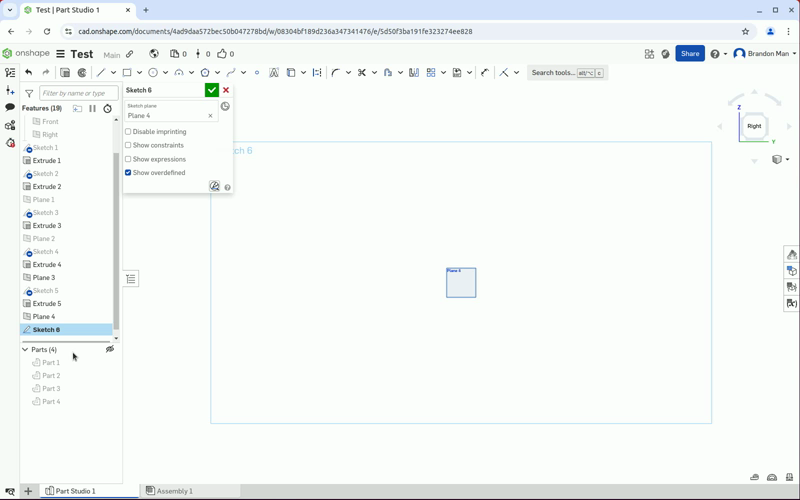
key(c)
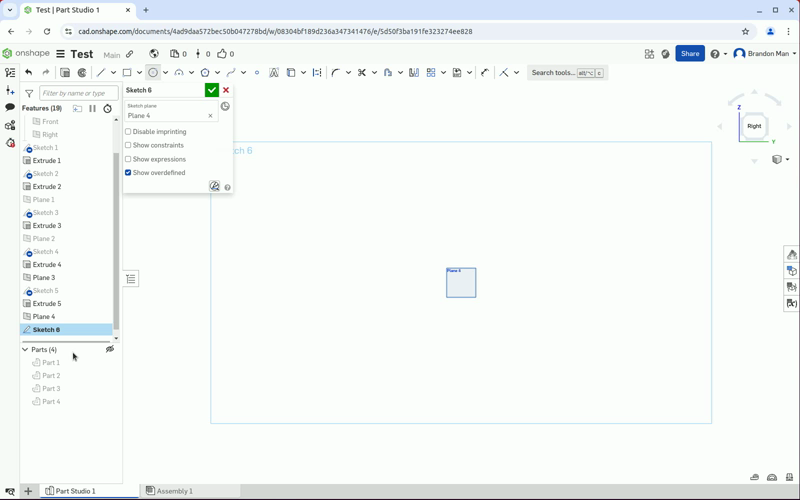
key_down(shift)
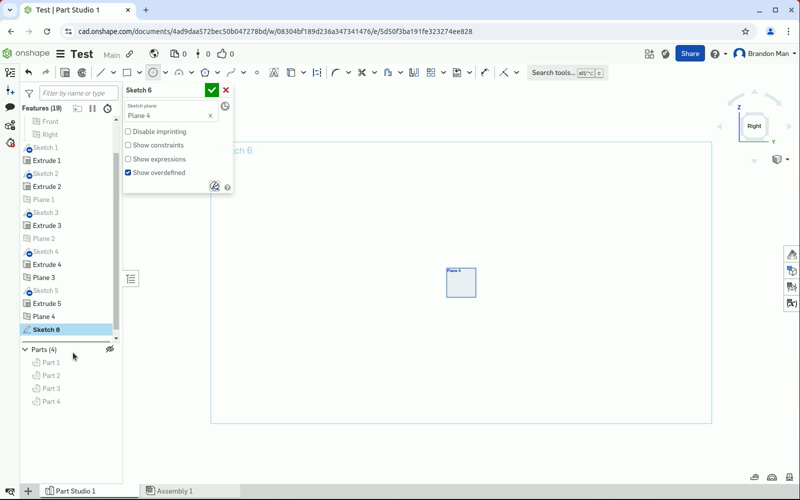
mouse_move(461, 321)
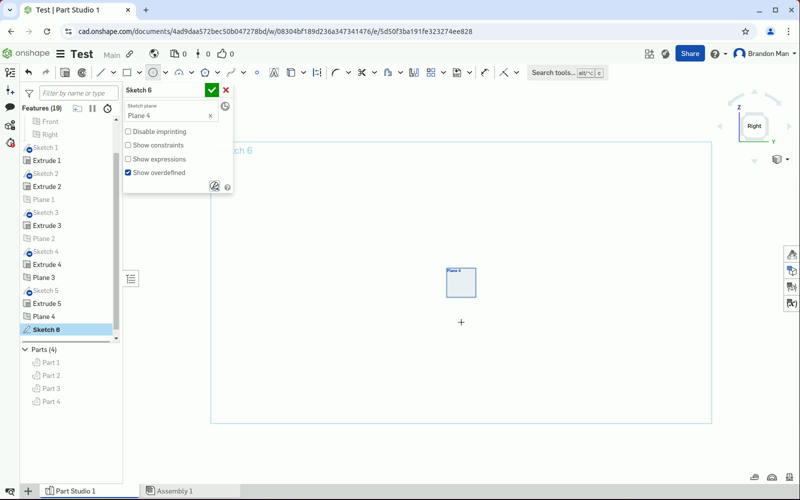
click(461, 321)
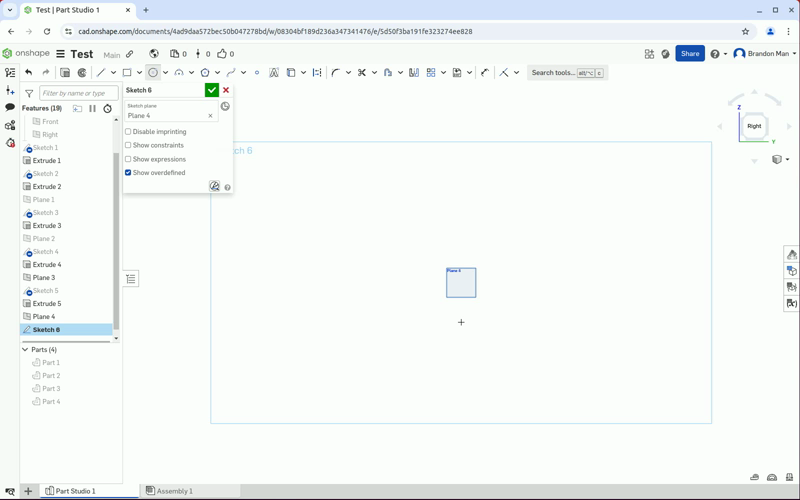
key_up(shift)
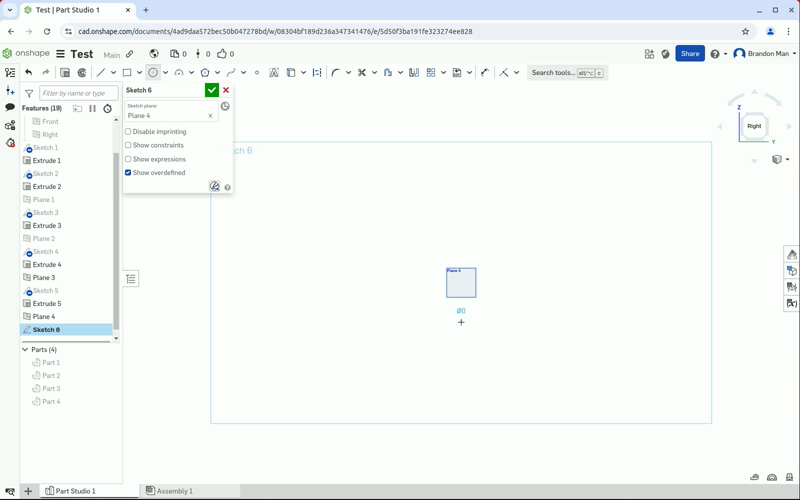
mouse_move(468, 321)
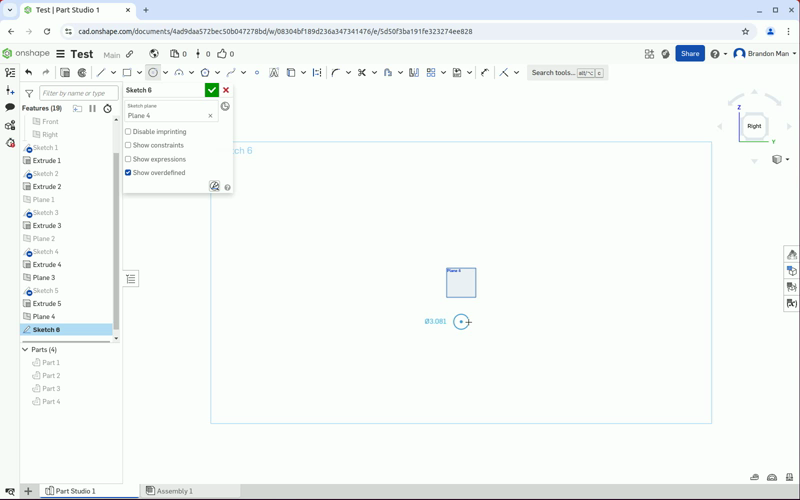
click(468, 321)
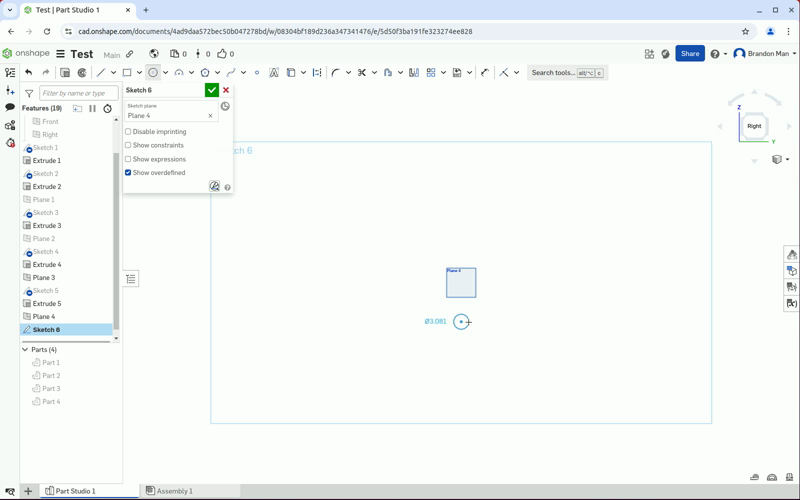
key(esc)
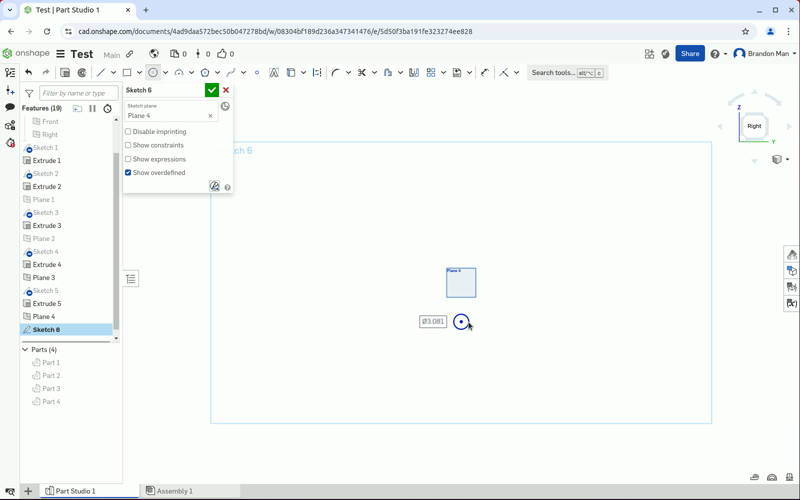
mouse_move(461, 326)
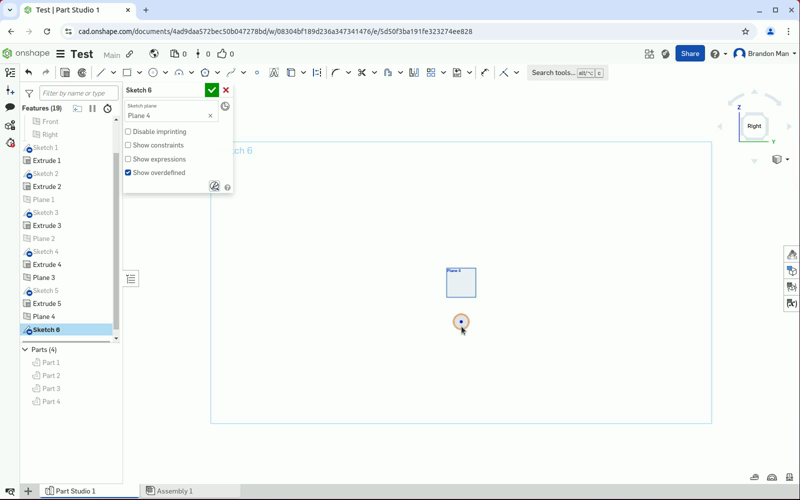
scroll(6)
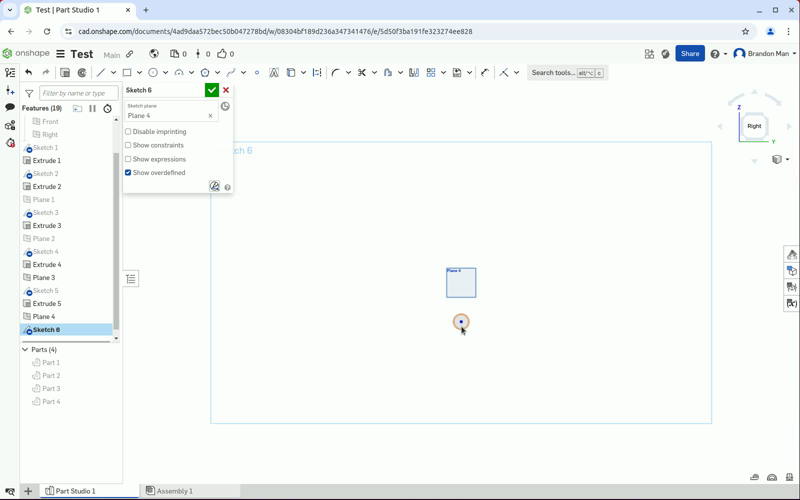
scroll(6)
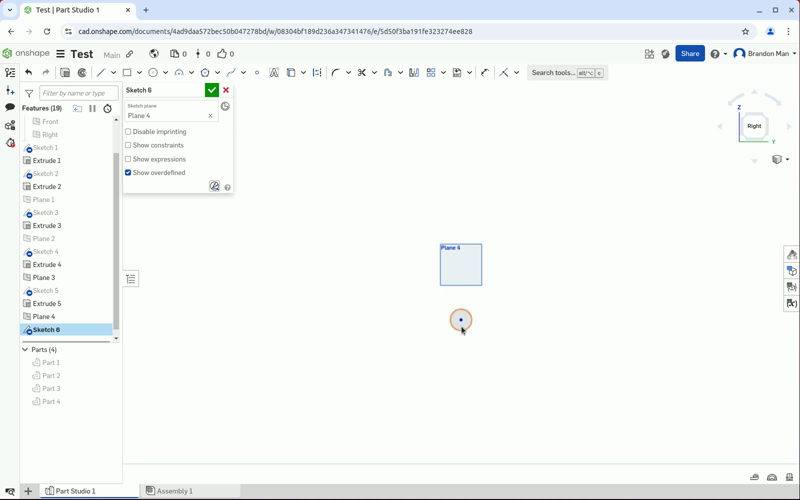
scroll(6)
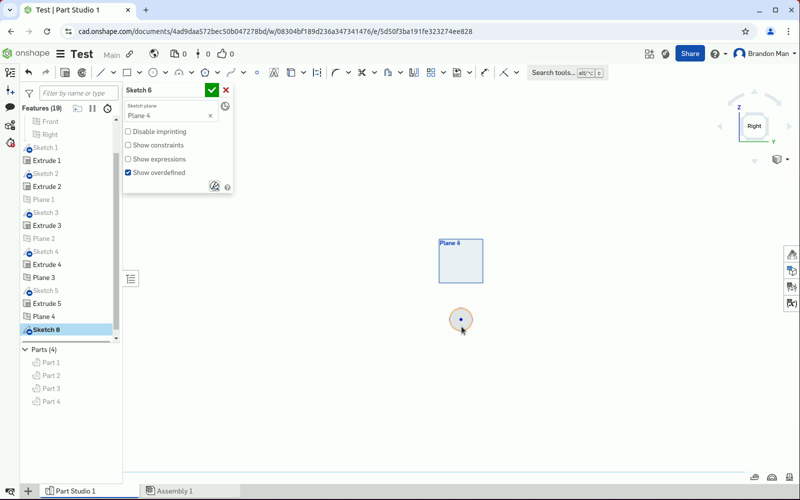
scroll(6)
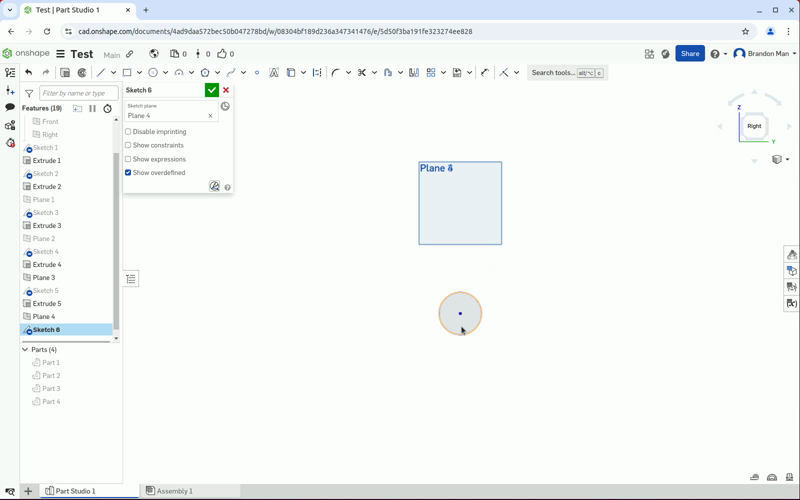
scroll(6)
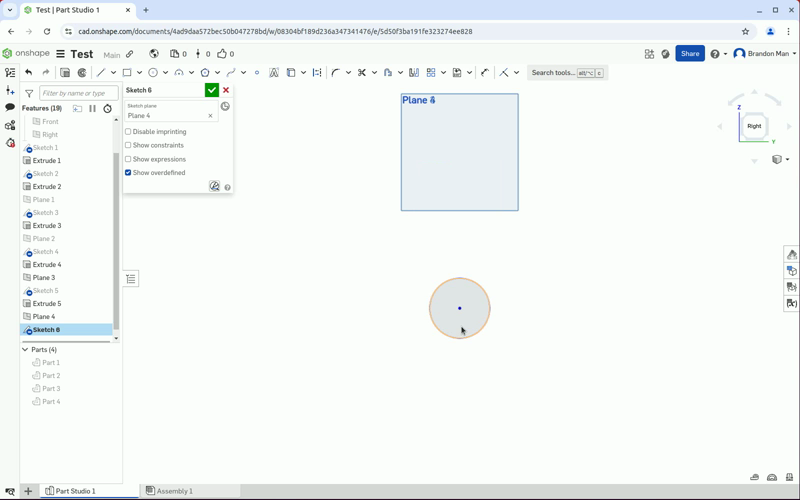
scroll(6)
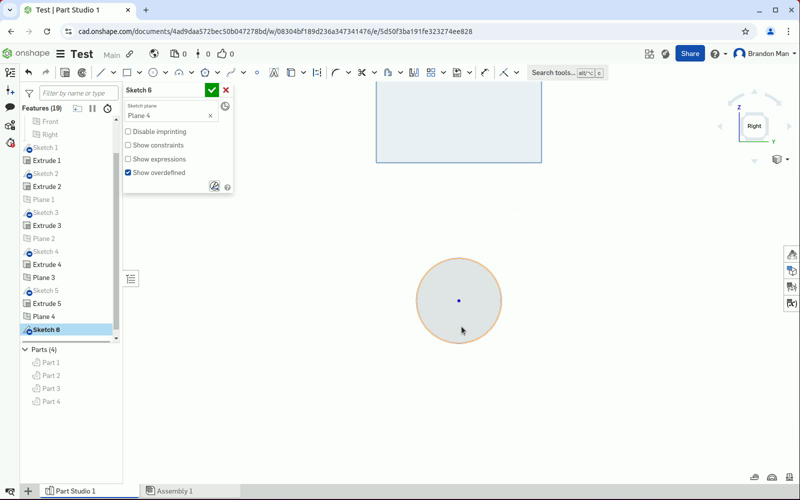
scroll(6)
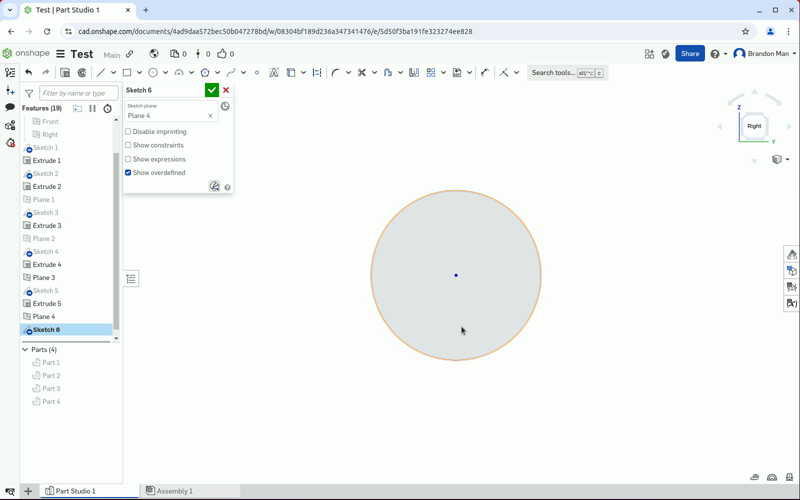
click(461, 326)
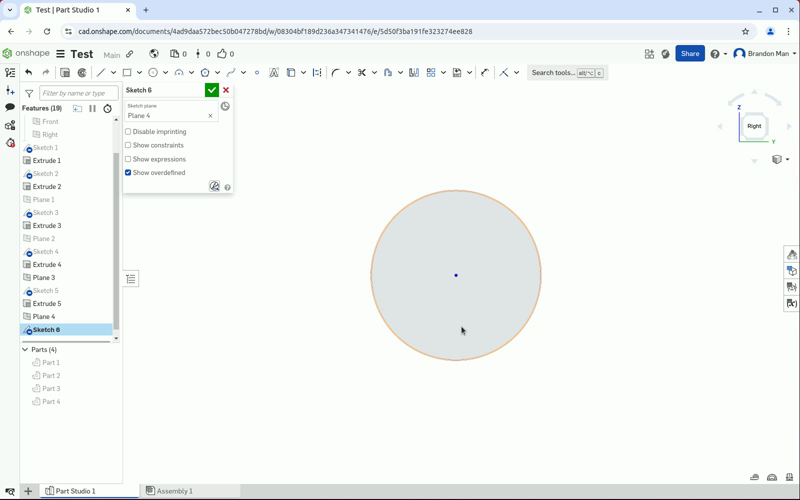
scroll(-6)
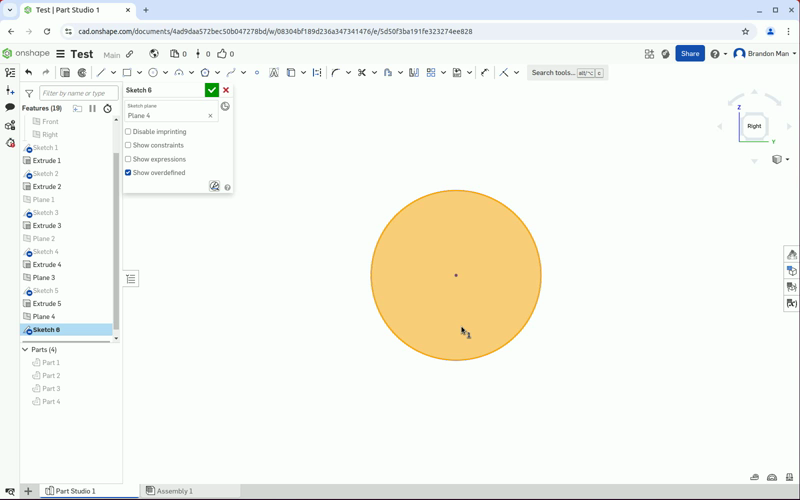
scroll(-6)
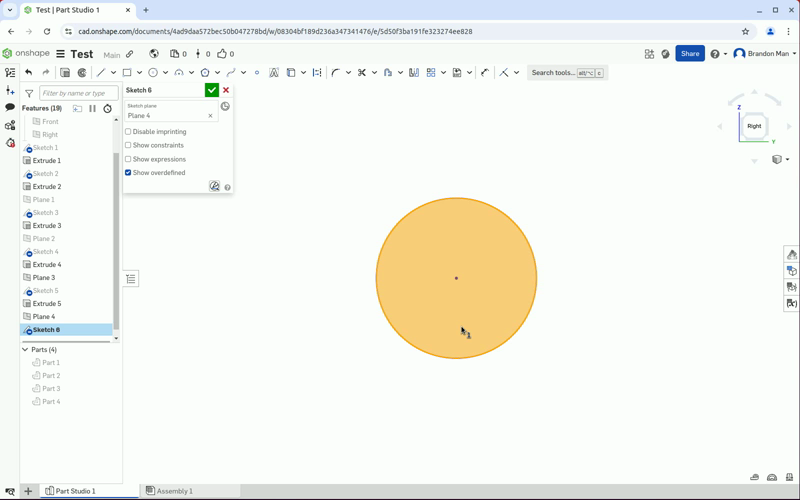
scroll(-6)
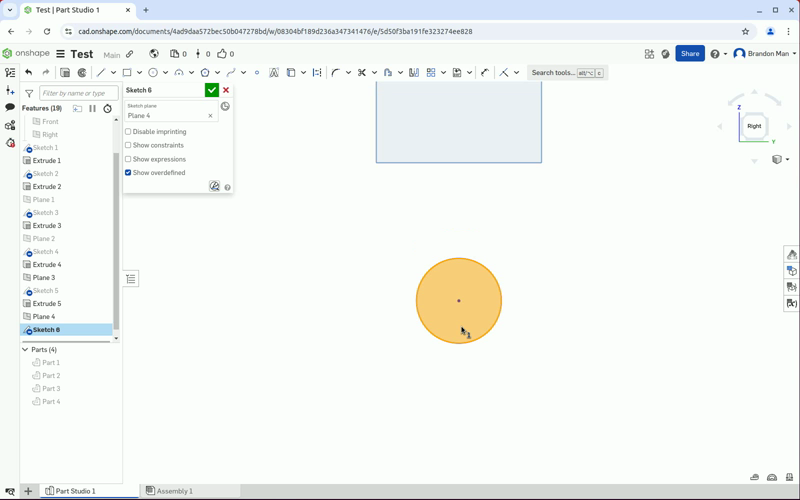
scroll(-6)
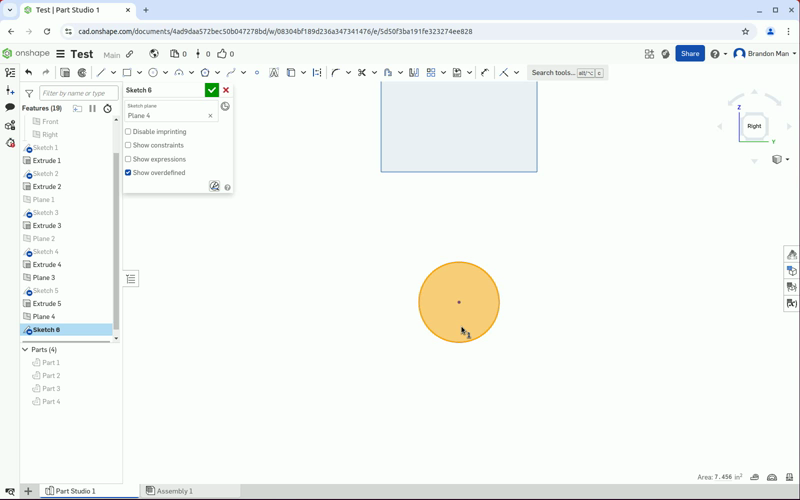
scroll(-6)
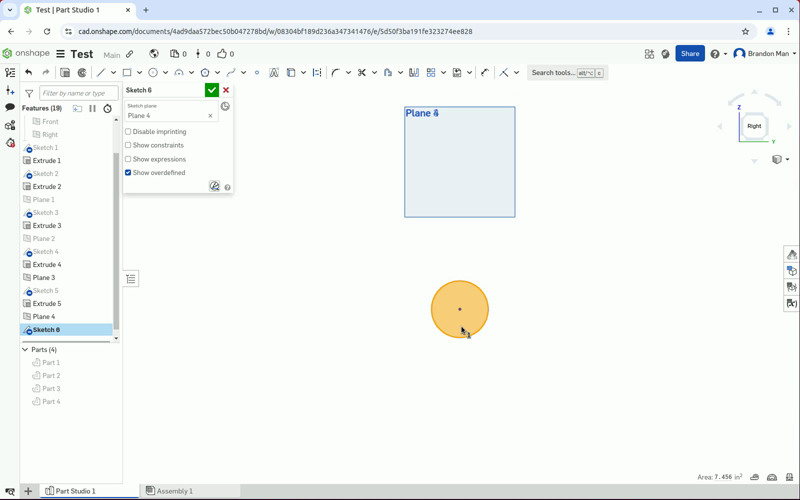
scroll(-6)
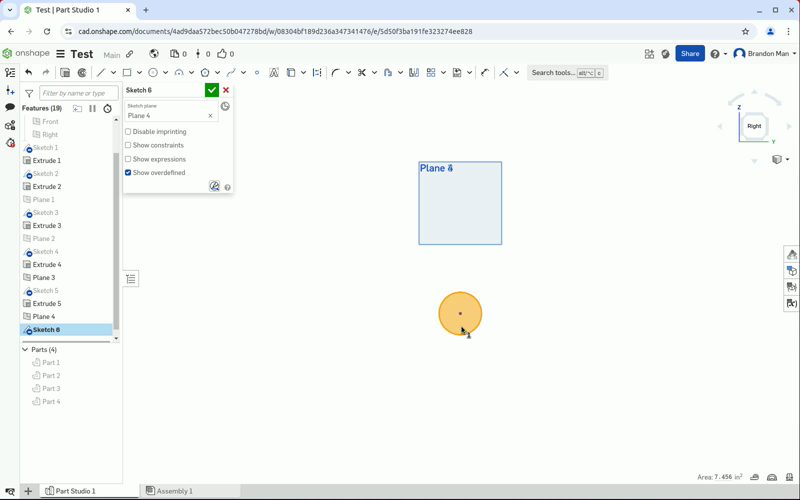
scroll(-6)
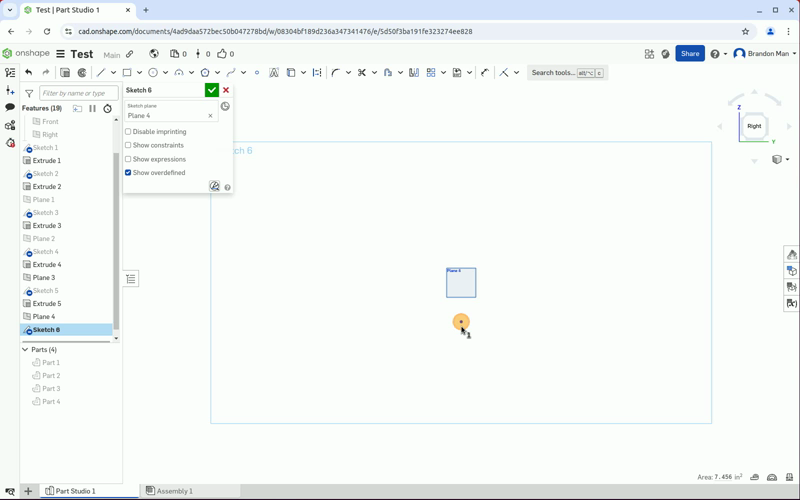
mouse_move(73, 352)
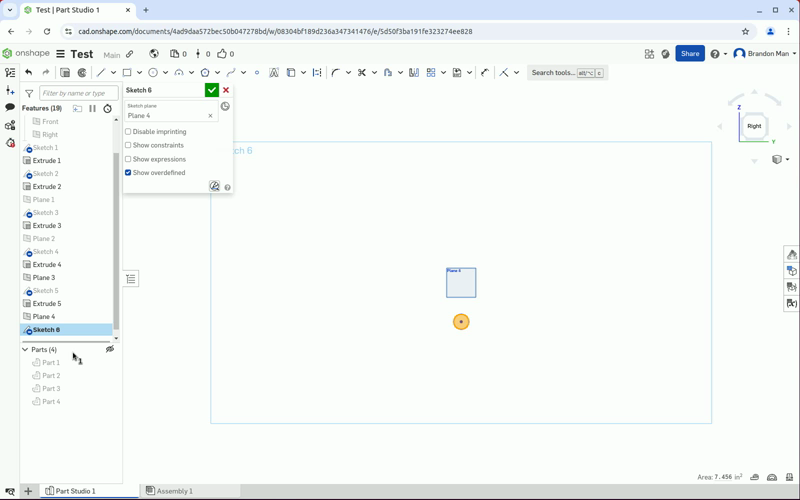
key(shift+y)
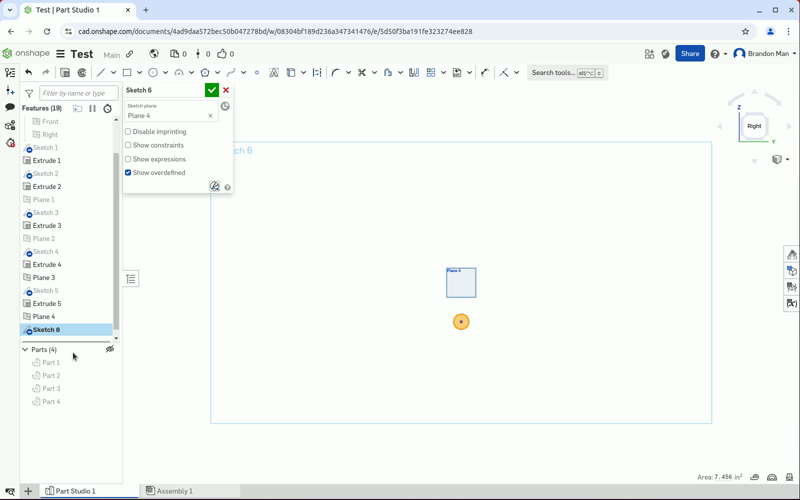
key(shift+e)
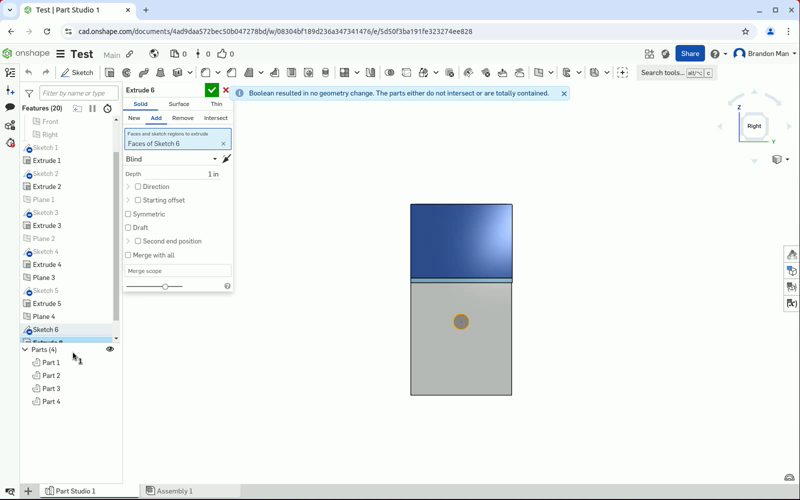
mouse_move(143, 106)
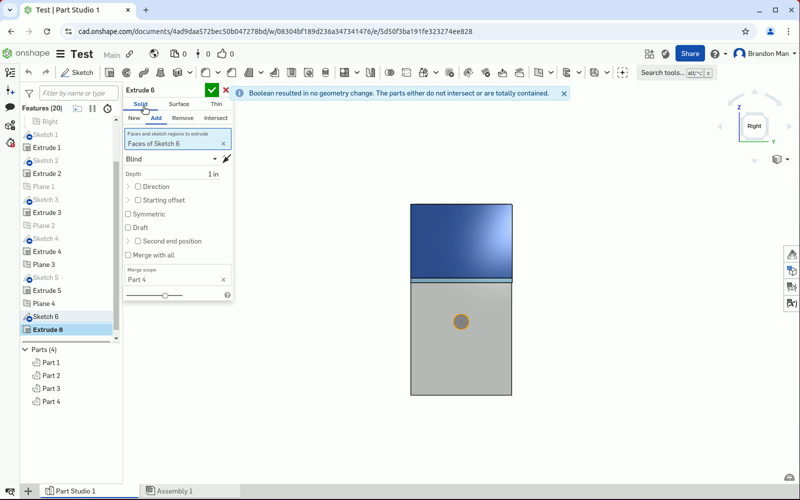
click(143, 106)
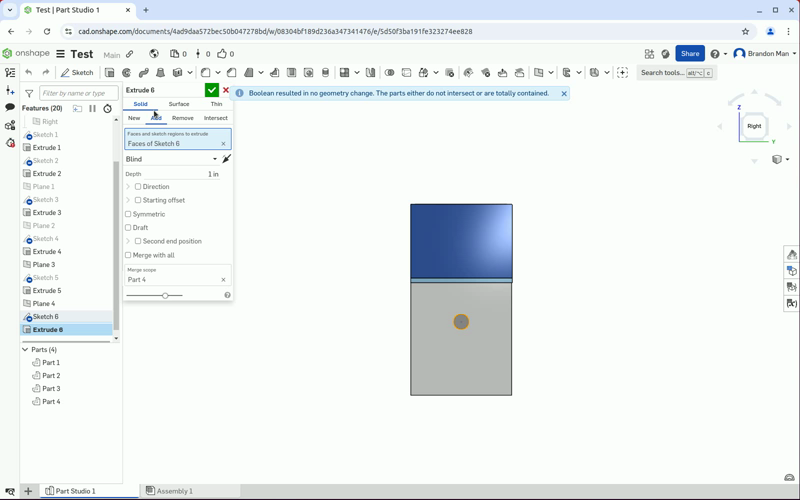
mouse_move(186, 120)
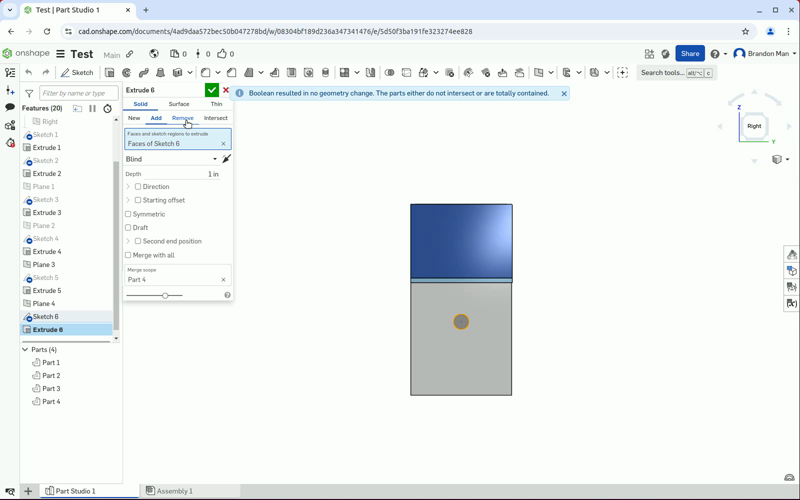
click(186, 120)
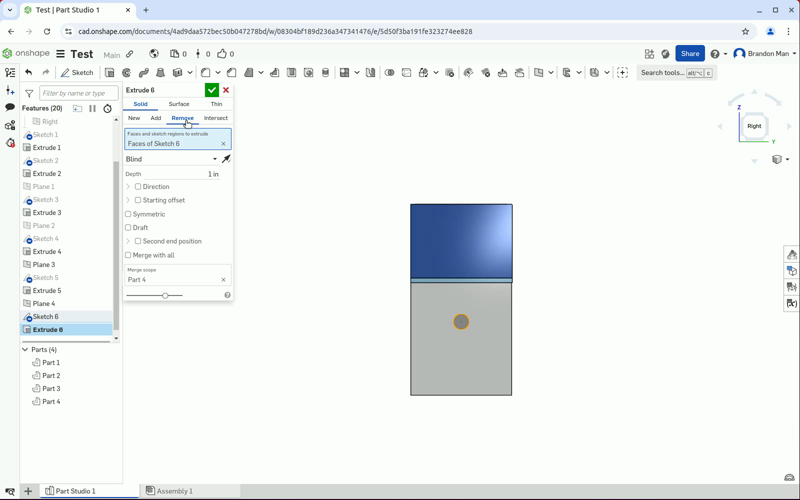
key(tab, 4)
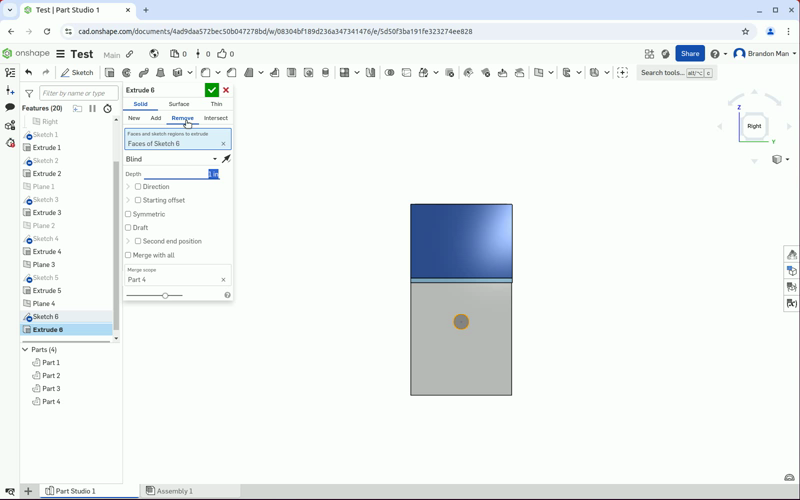
text(10.832)
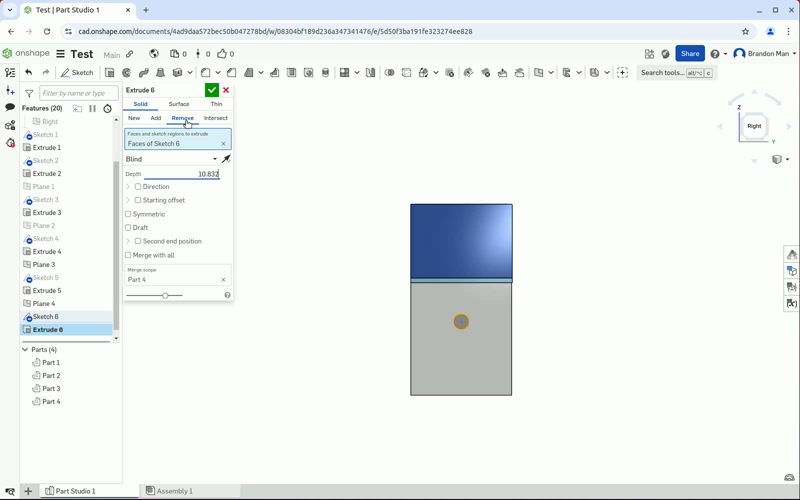
key(tab, 6)
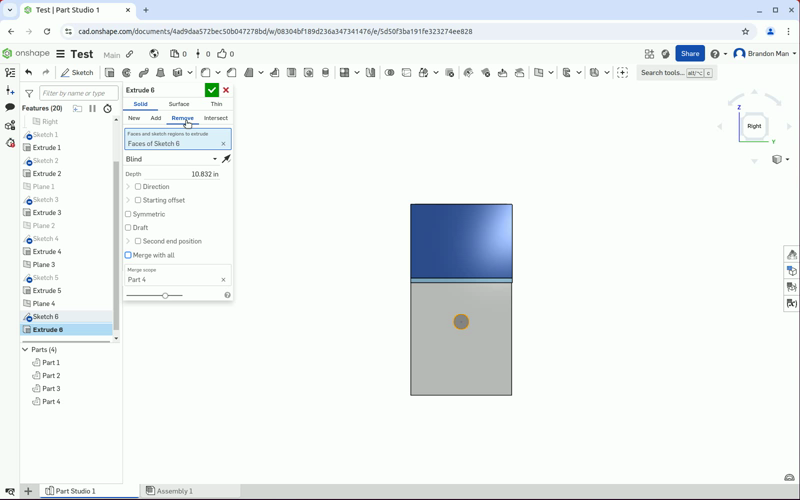
key(space)
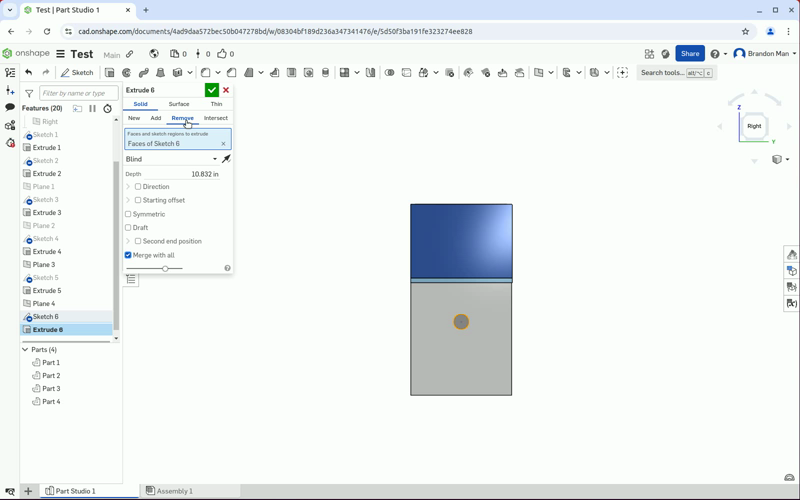
key(enter)
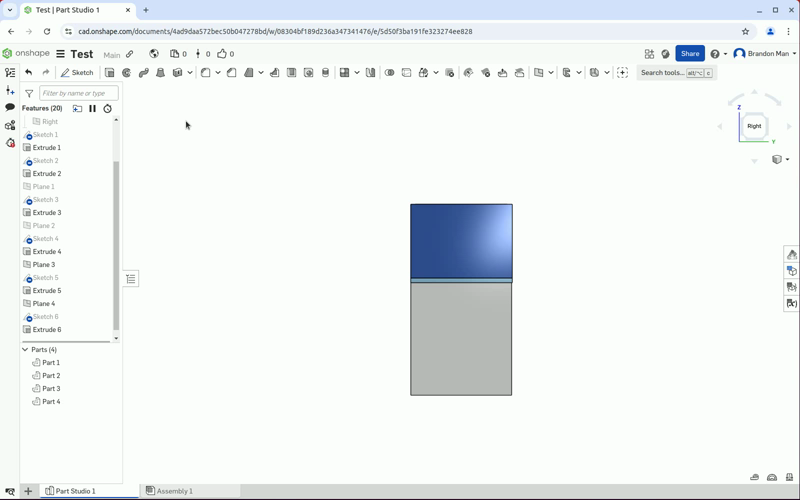
key(shift+h)
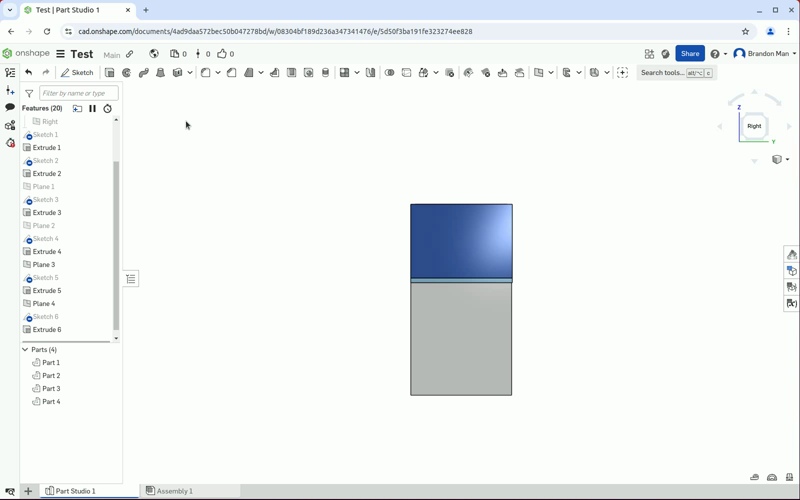
key(shift+h)
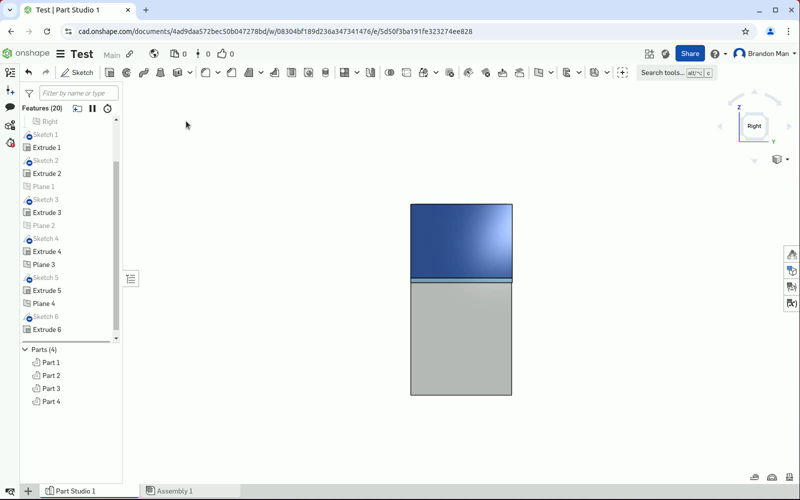
mouse_move(69, 137)
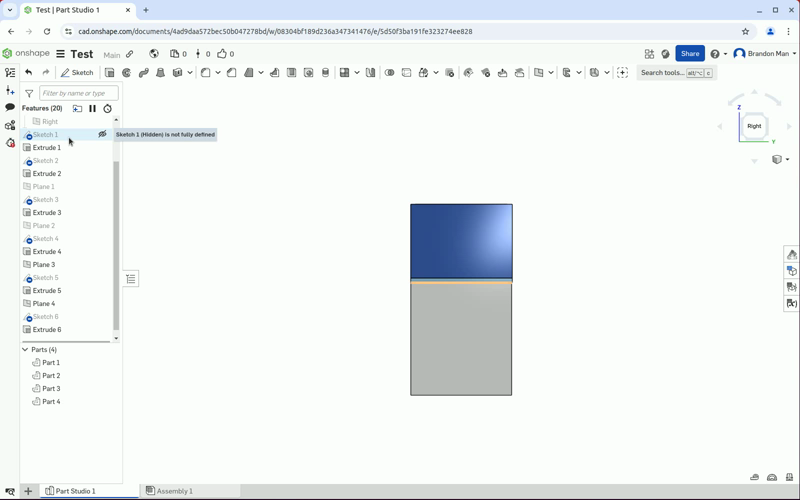
click(69, 137)
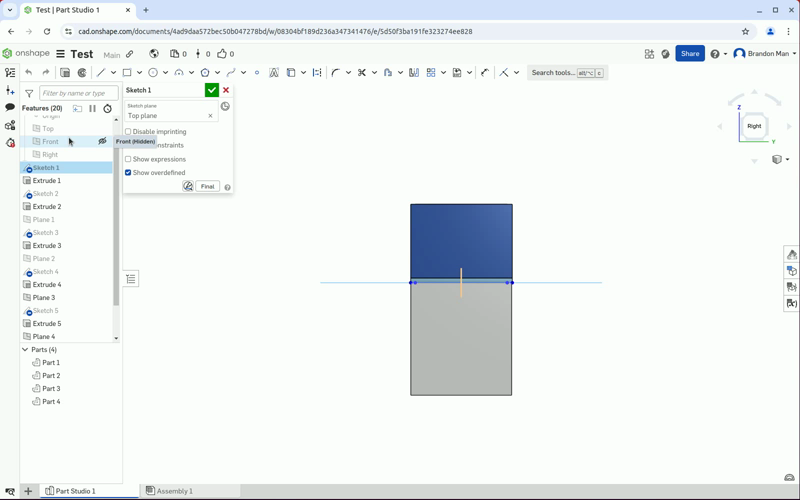
mouse_move(229, 92)
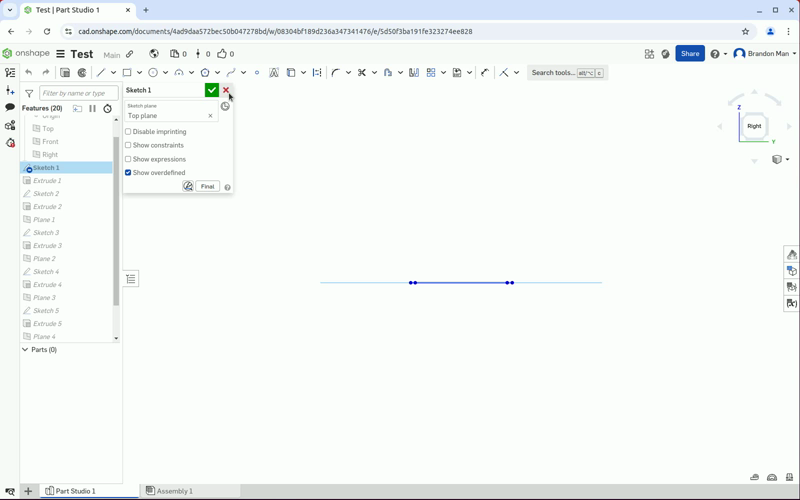
click(229, 92)
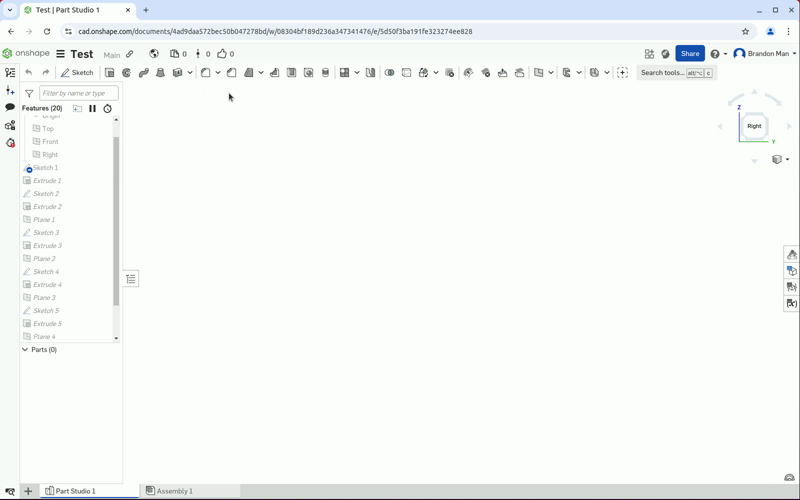
key(shift+s)
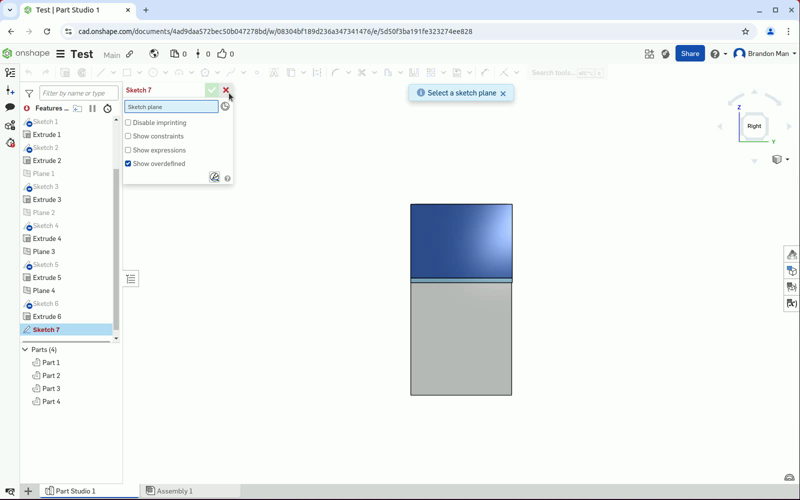
mouse_move(69, 293)
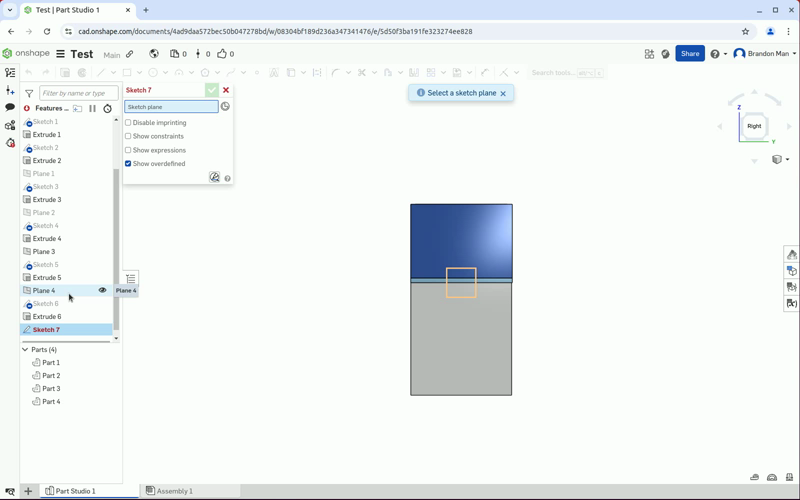
click(69, 293)
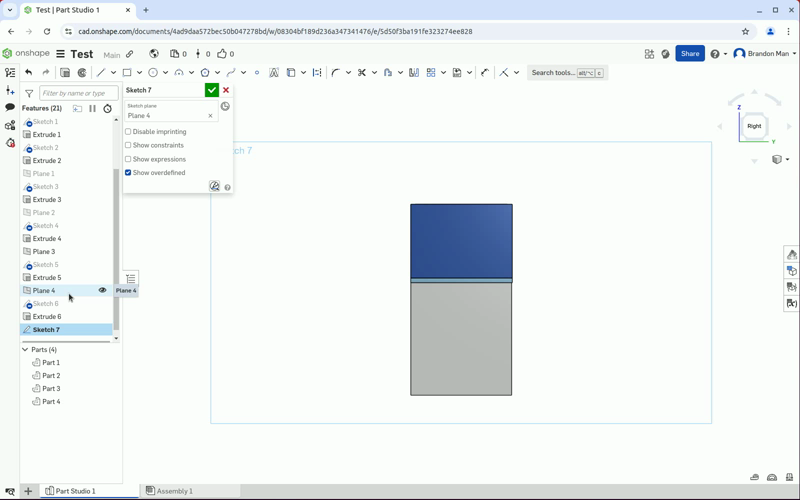
mouse_move(73, 352)
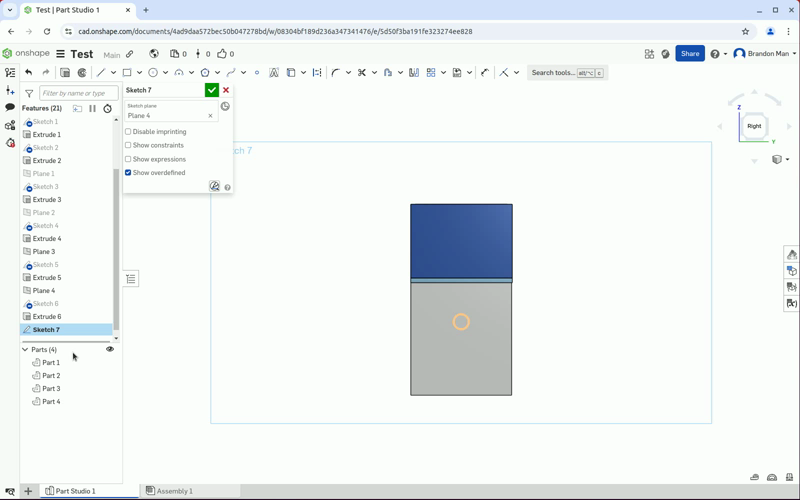
key(y)
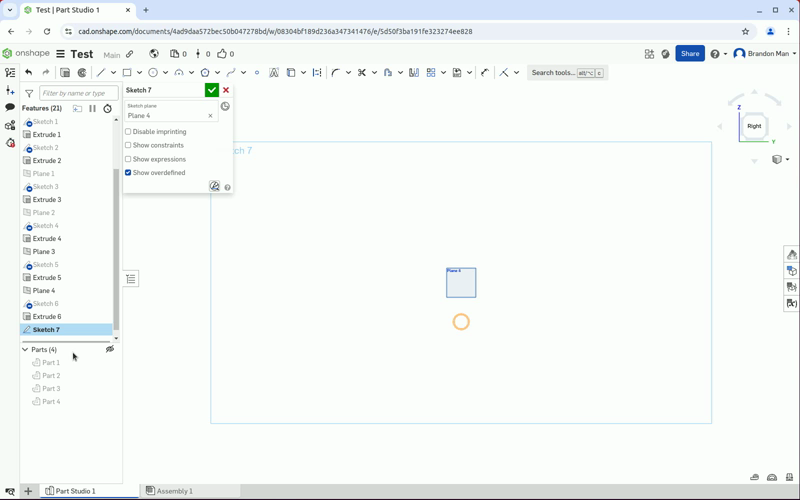
key(c)
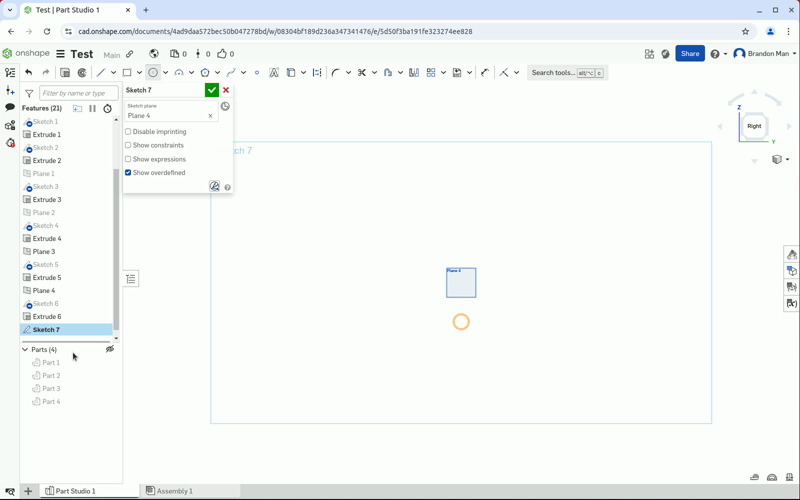
key_down(shift)
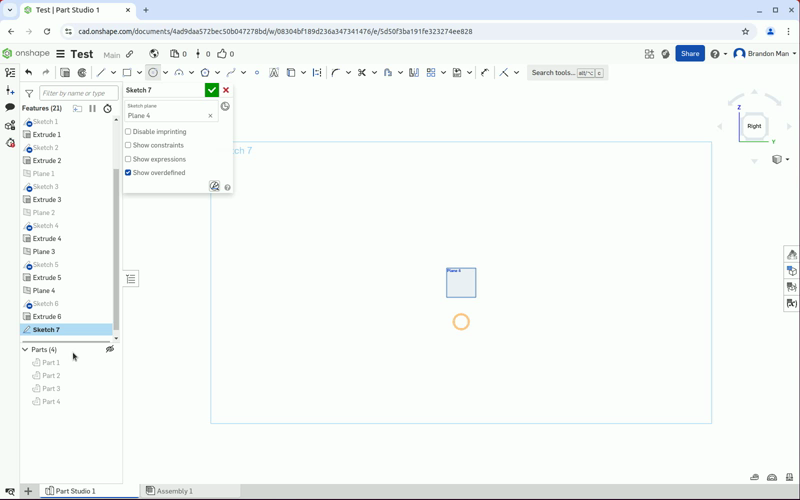
mouse_move(461, 359)
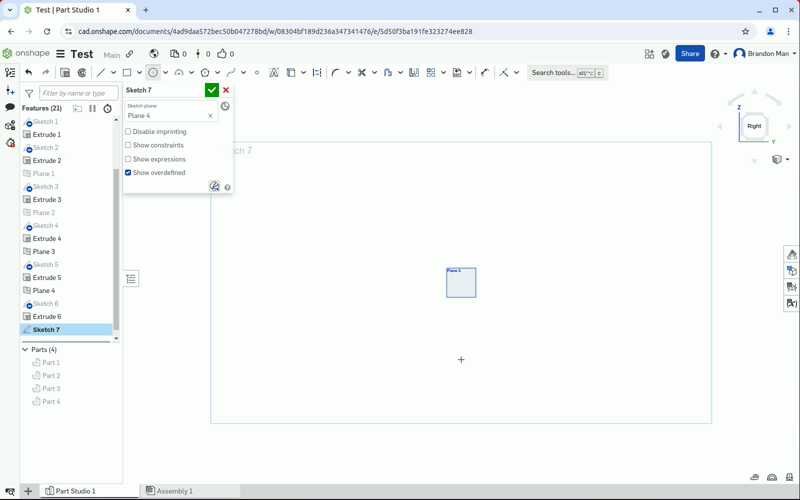
click(461, 359)
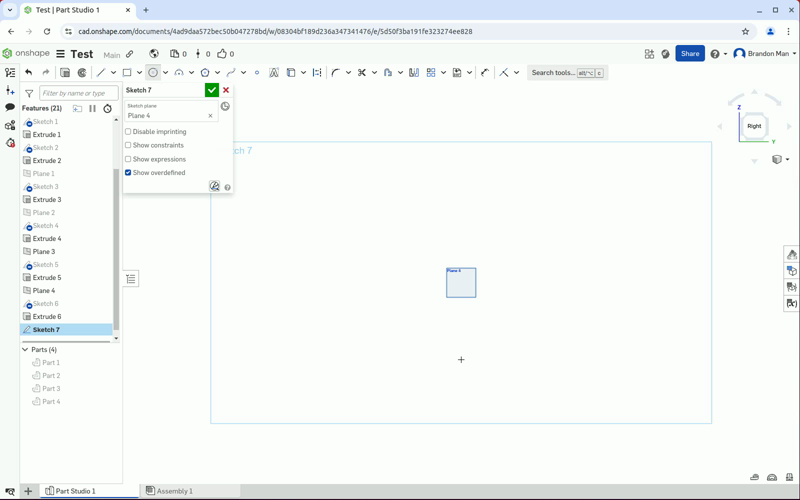
key_up(shift)
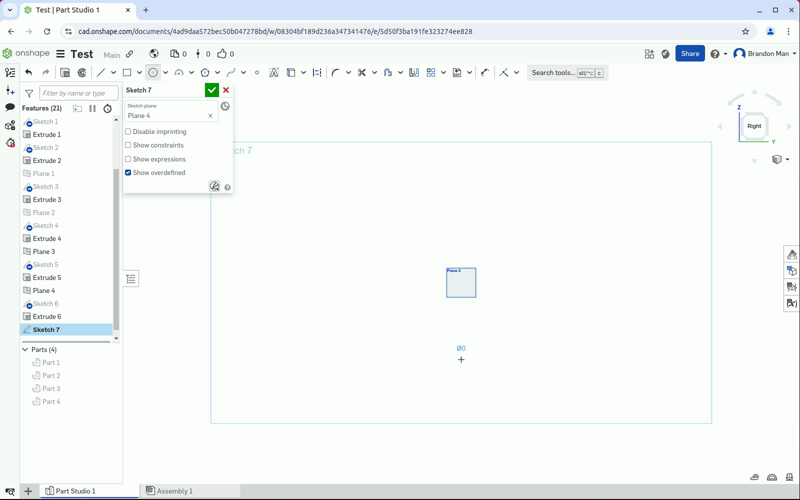
mouse_move(468, 359)
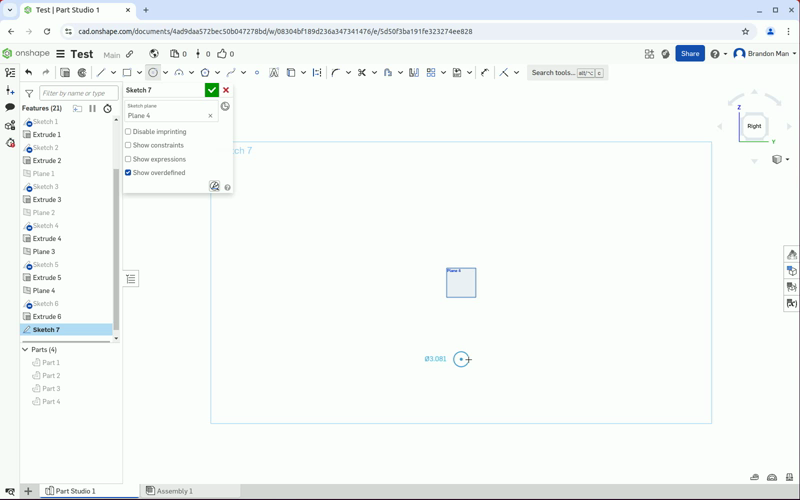
click(468, 359)
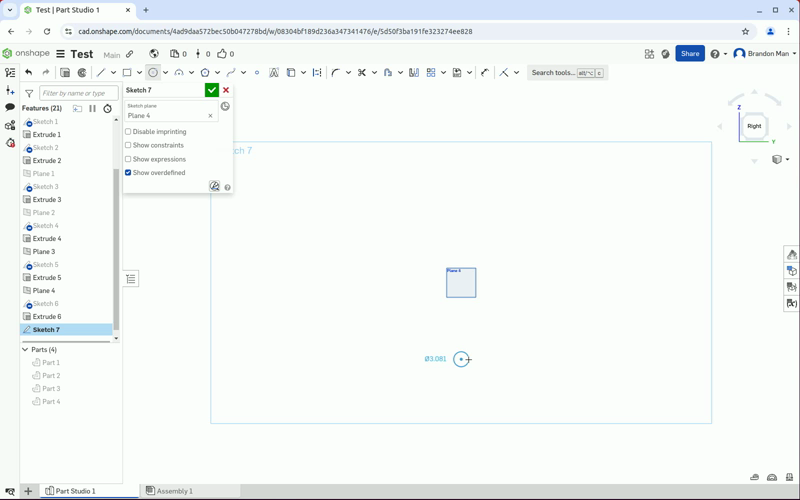
key(esc)
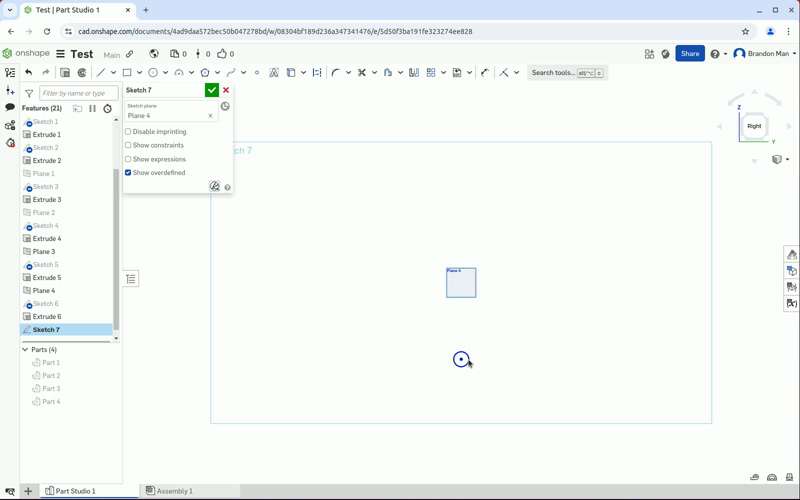
mouse_move(462, 351)
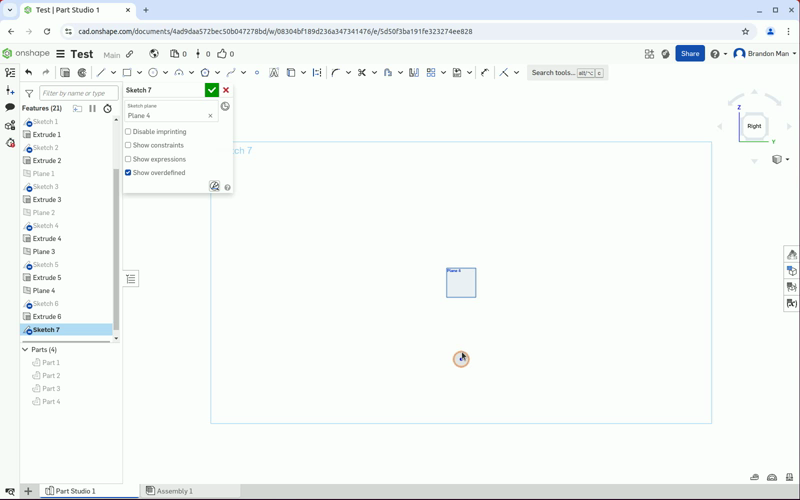
scroll(6)
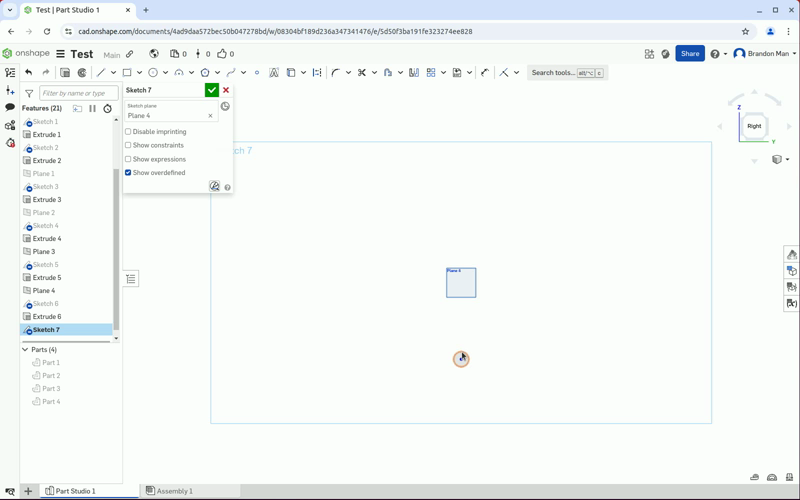
scroll(6)
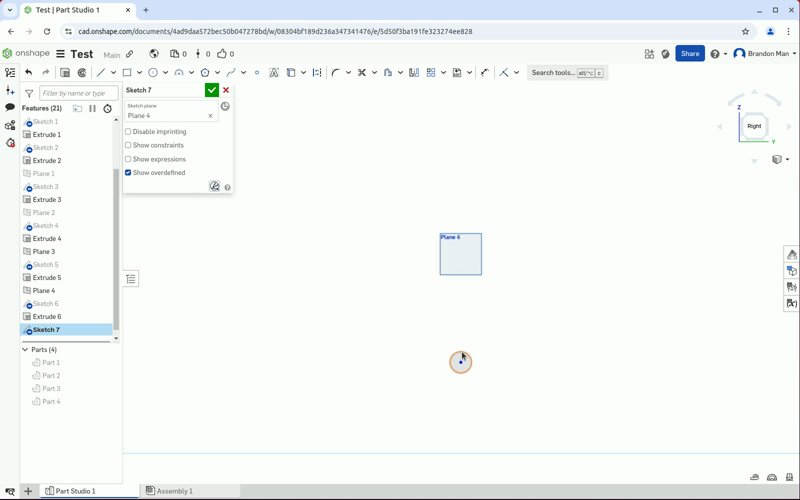
scroll(6)
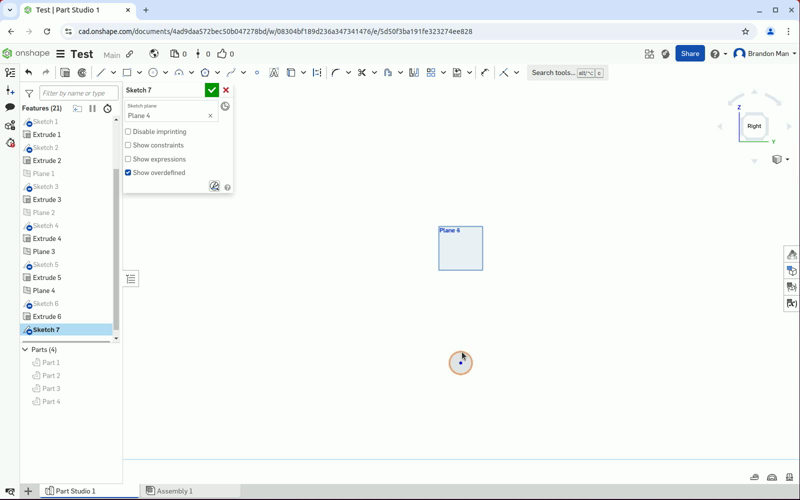
scroll(6)
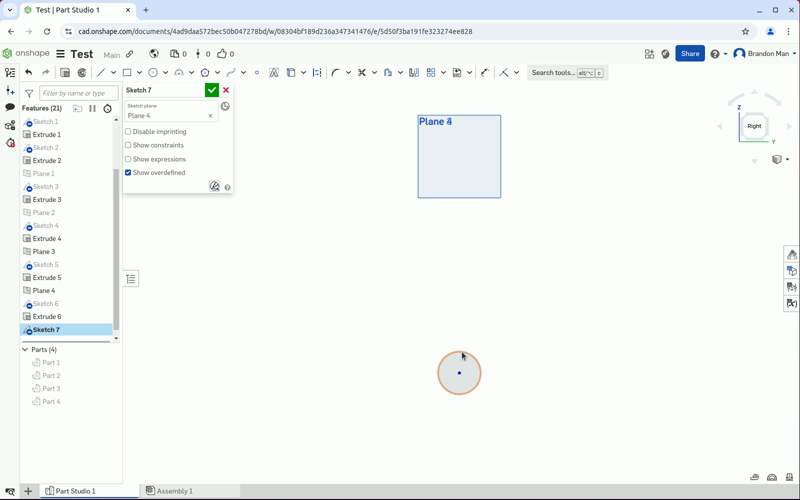
scroll(6)
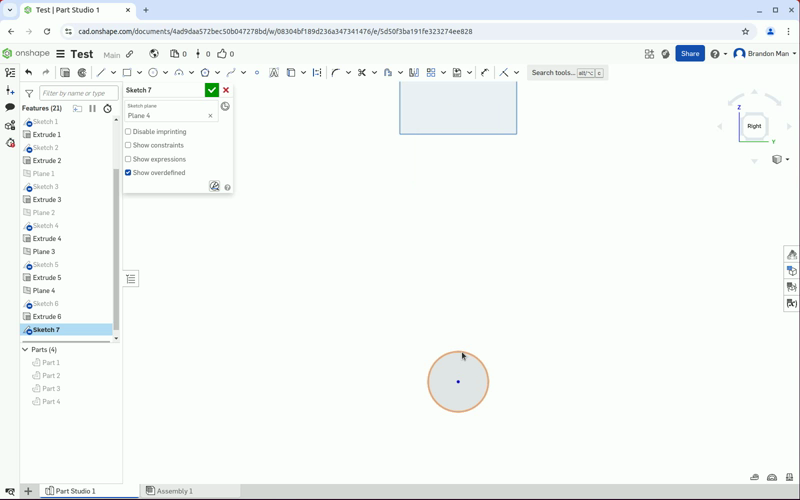
scroll(6)
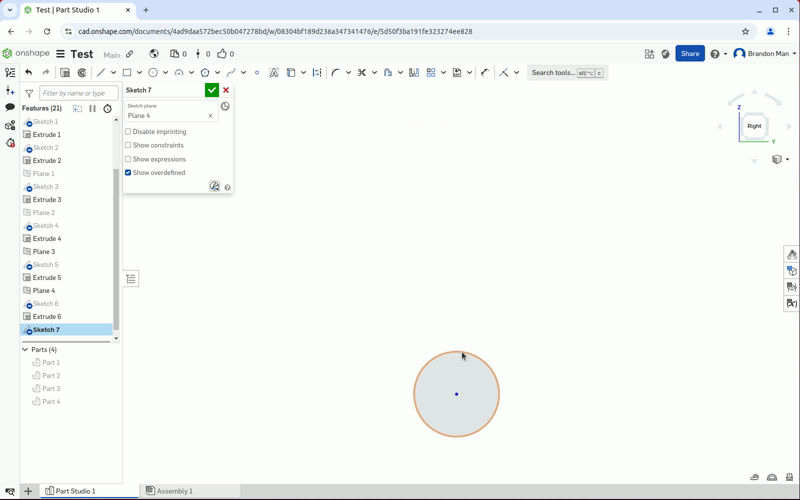
scroll(6)
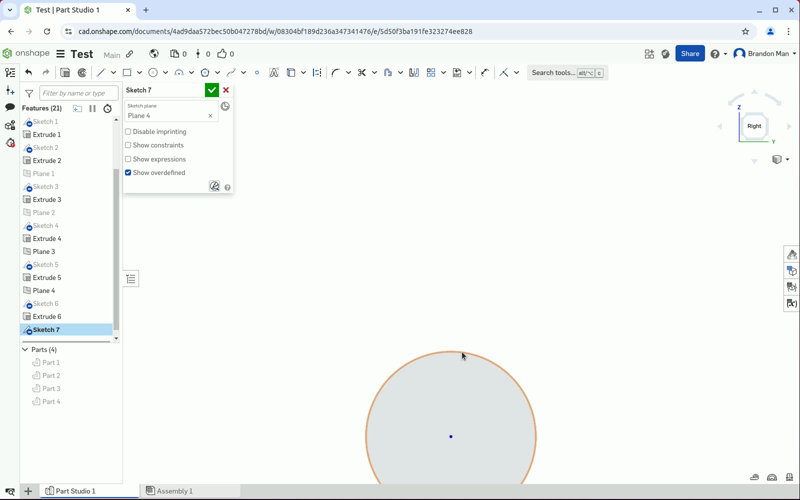
click(462, 351)
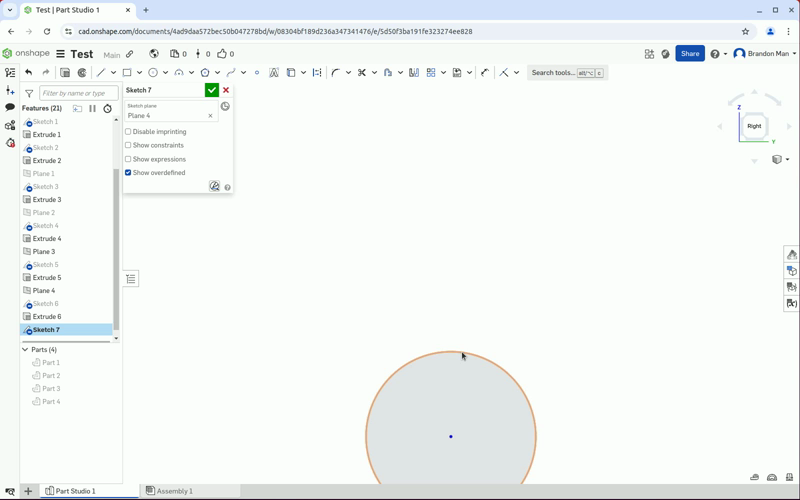
scroll(-6)
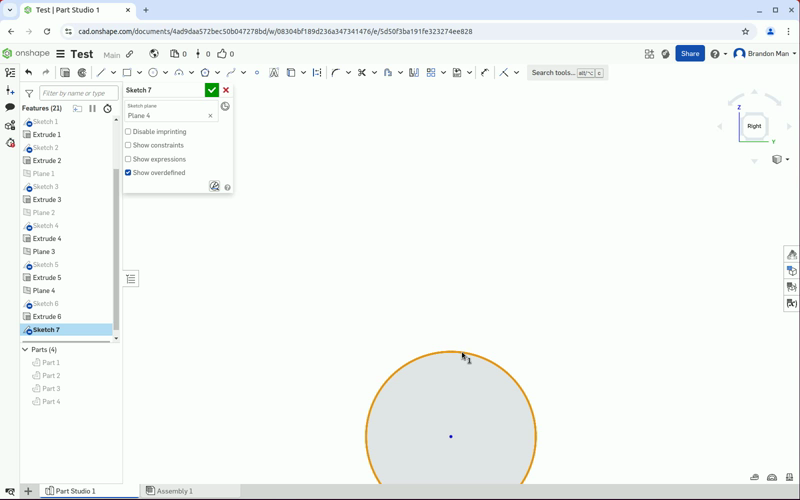
scroll(-6)
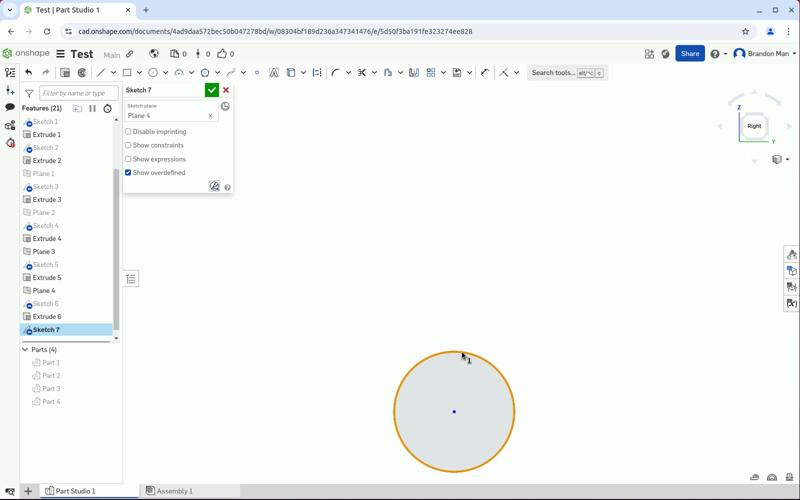
scroll(-6)
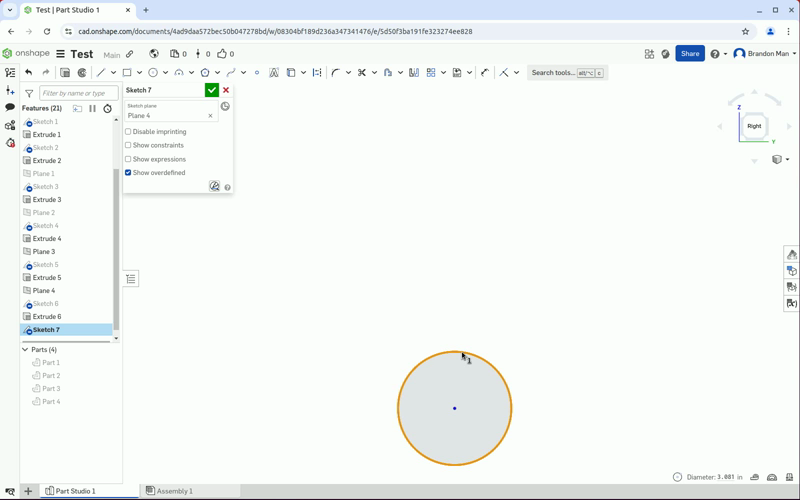
scroll(-6)
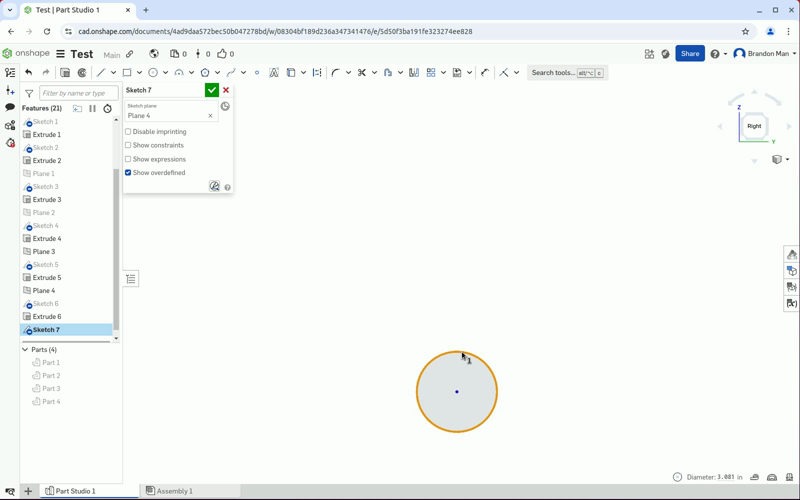
scroll(-6)
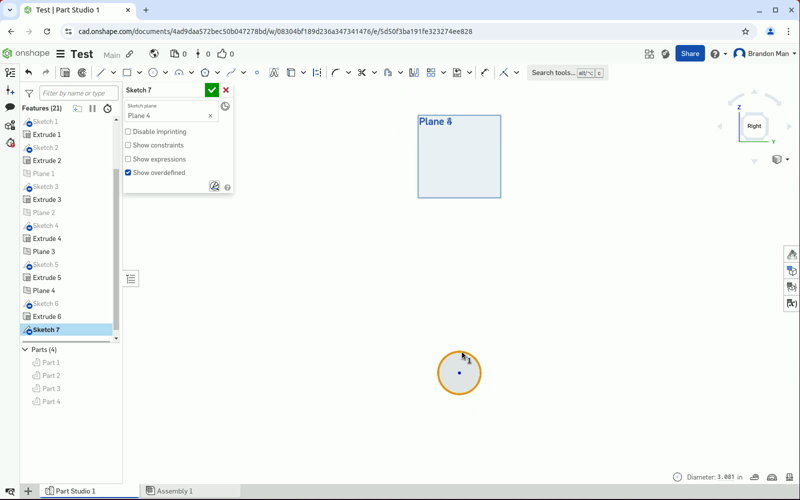
scroll(-6)
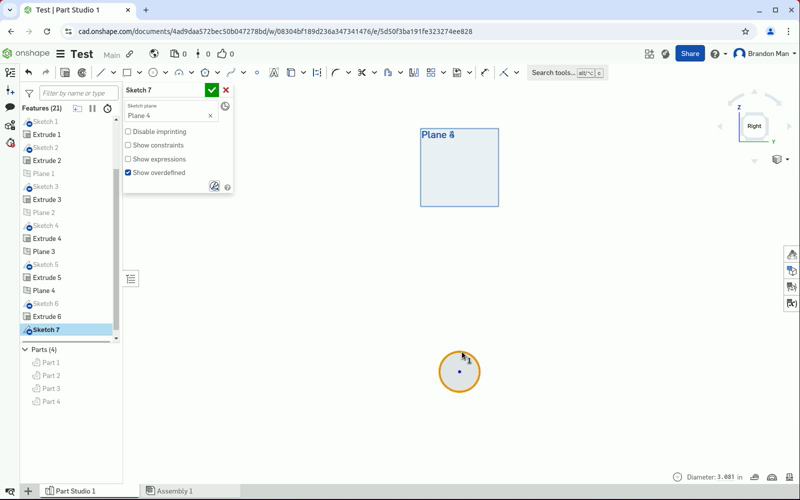
scroll(-6)
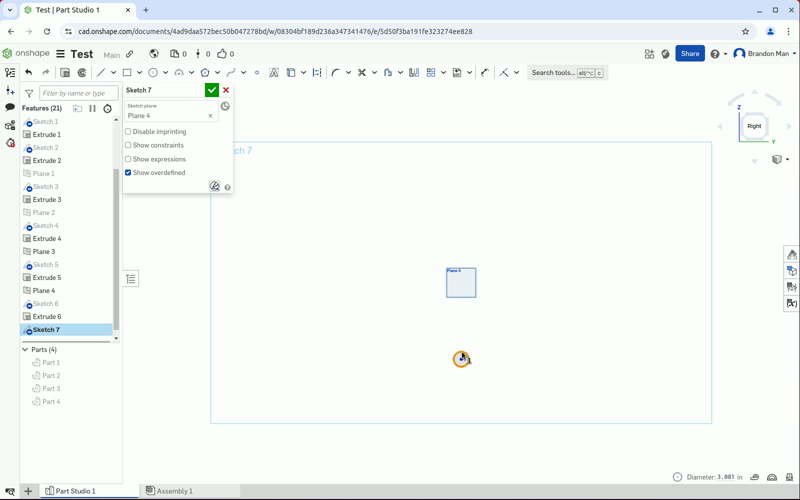
mouse_move(73, 352)
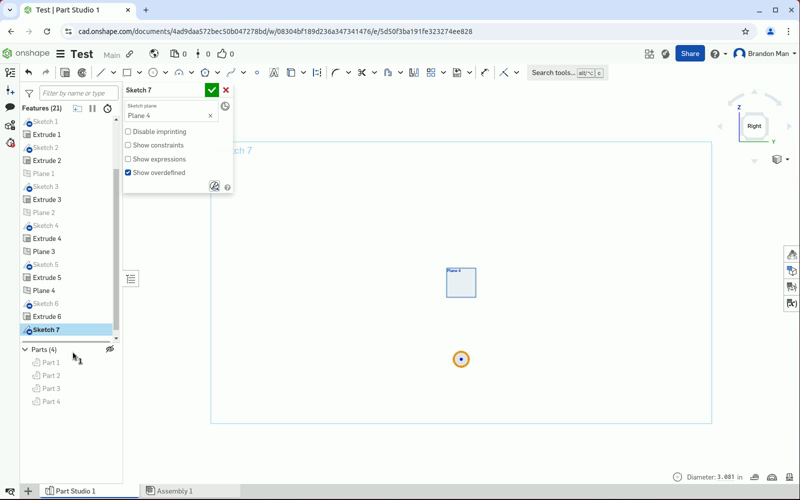
key(shift+y)
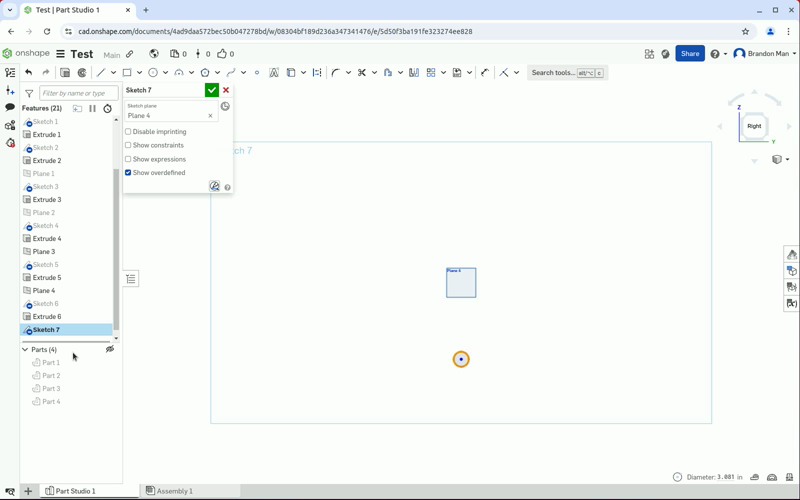
key(shift+e)
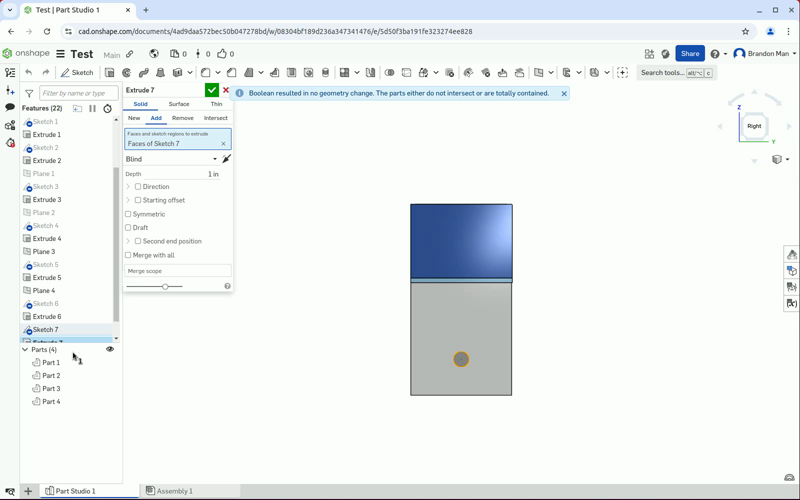
mouse_move(143, 106)
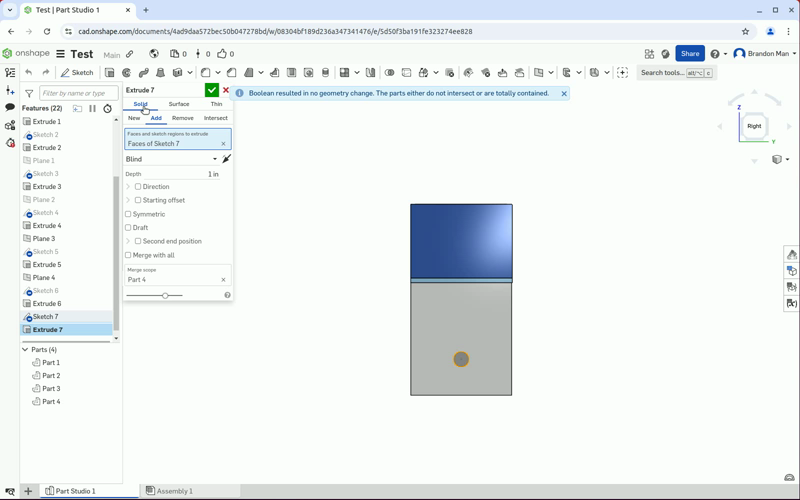
click(143, 106)
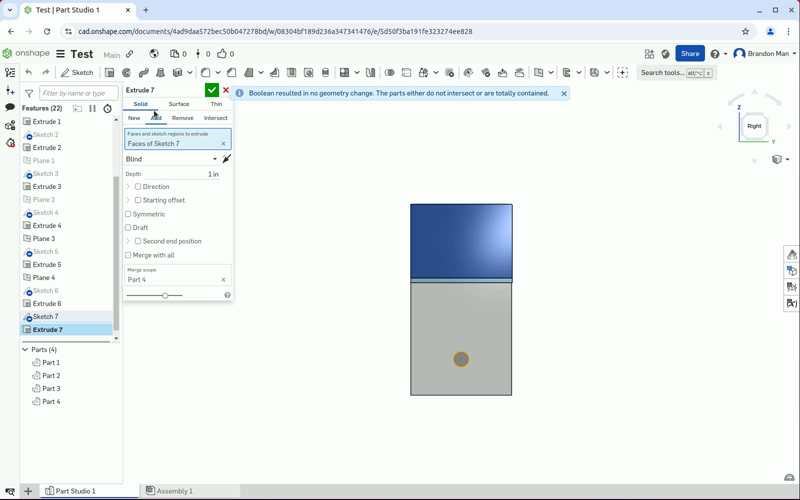
mouse_move(186, 120)
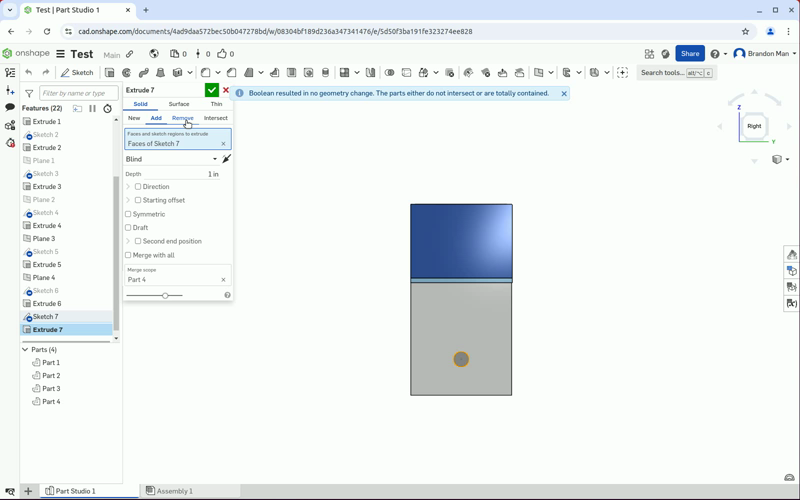
click(186, 120)
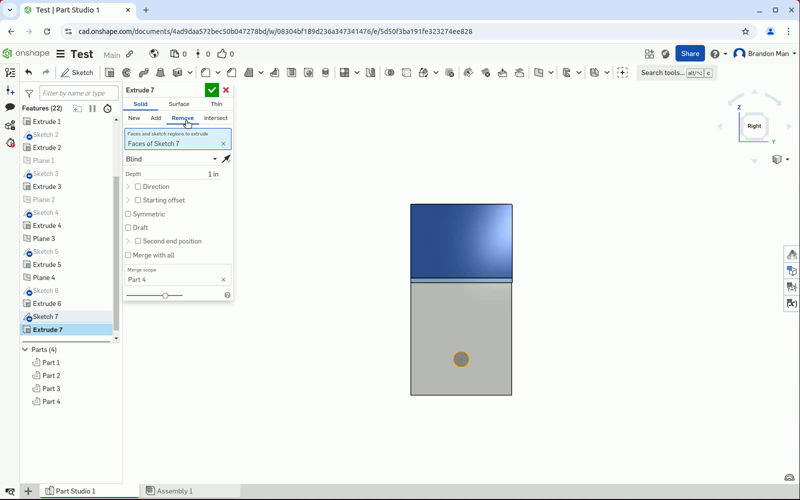
key(tab, 4)
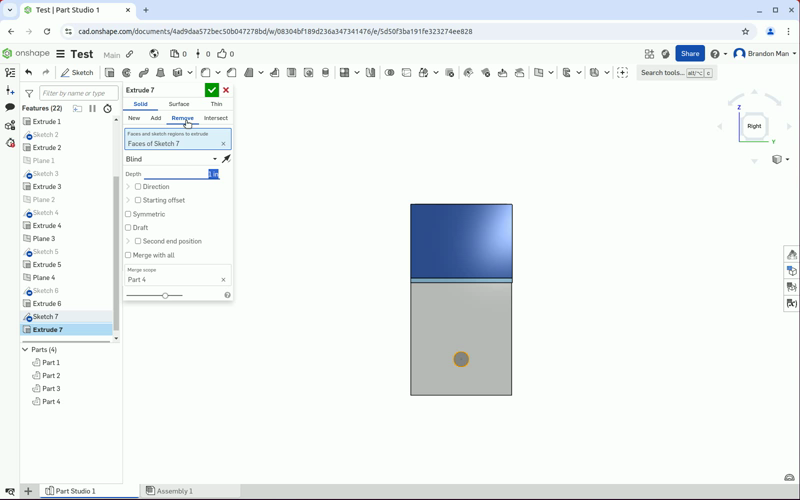
text(10.832)
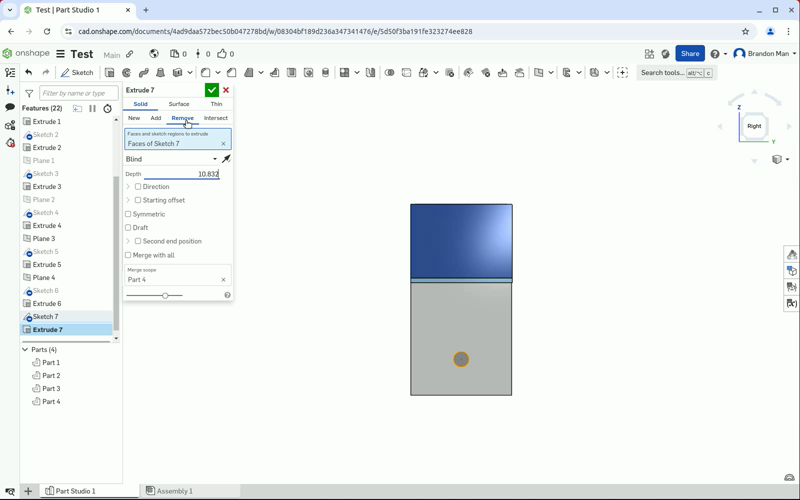
key(tab, 6)
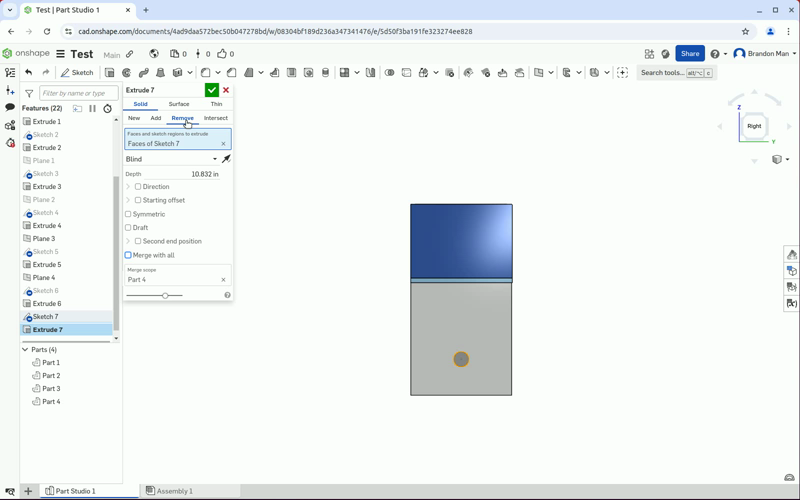
key(space)
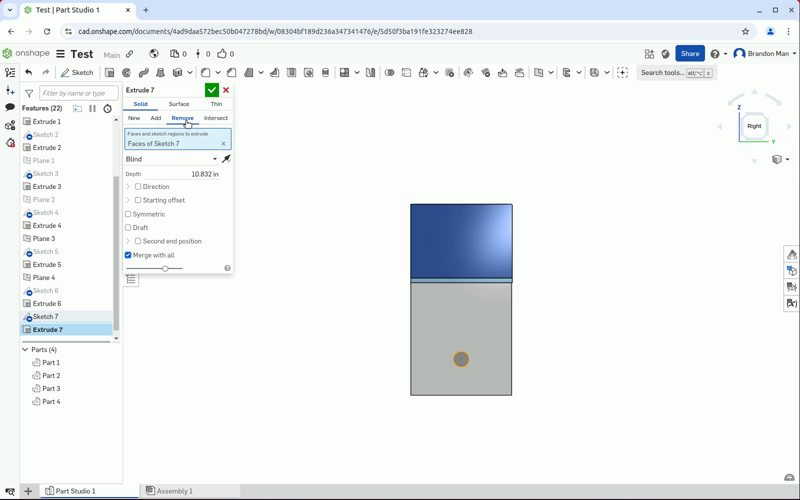
key(enter)
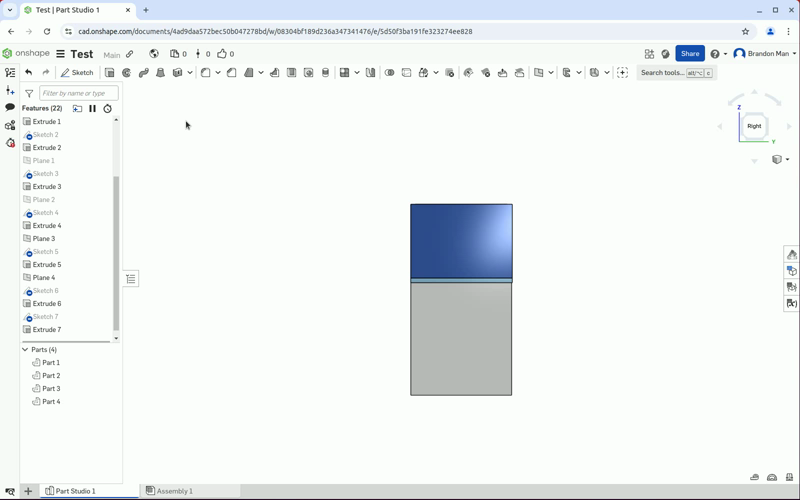
key(shift+h)
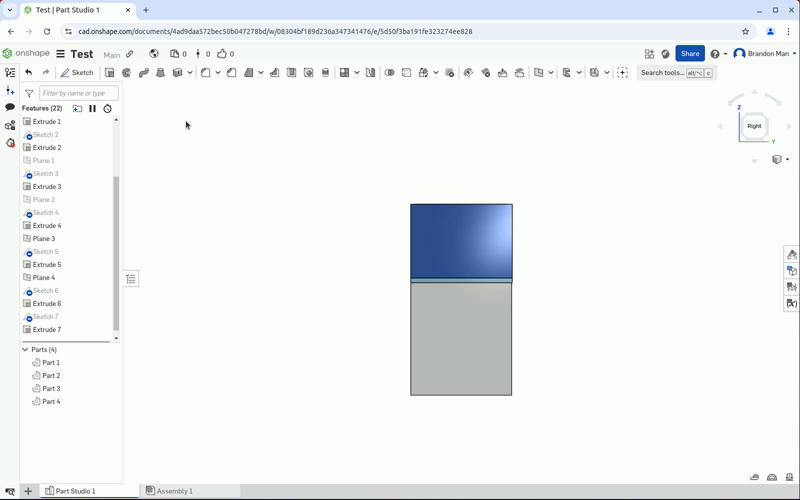
key(shift+h)
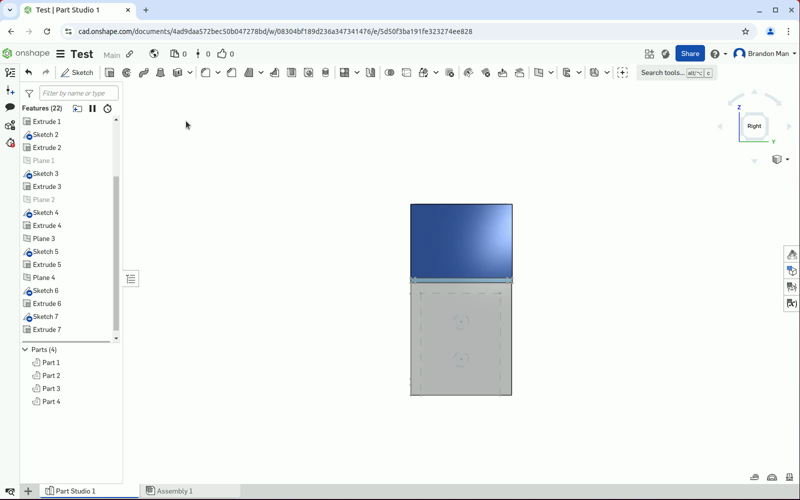
key(shift+7)
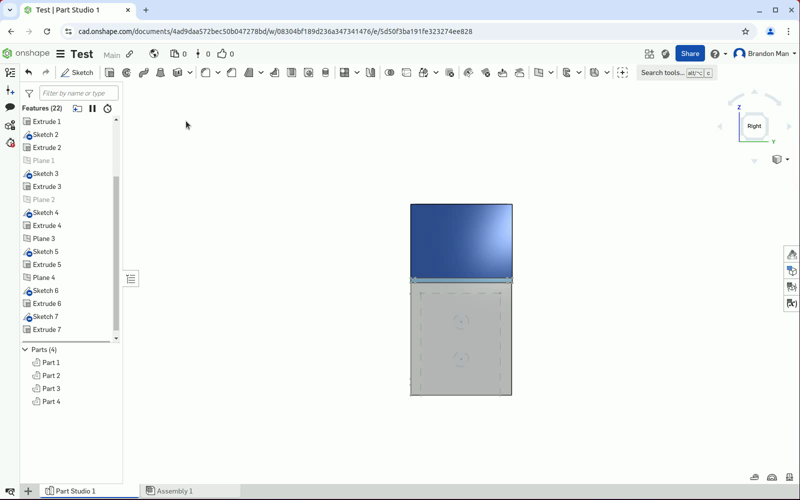
key(right, 2)
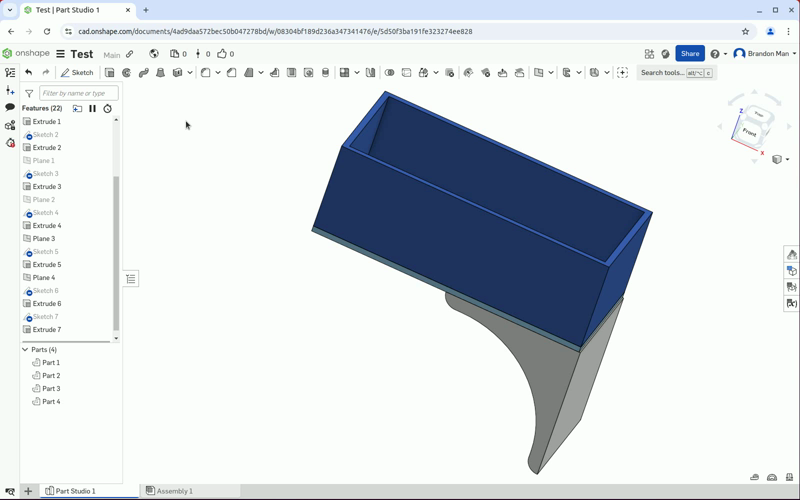
key(down, 2)
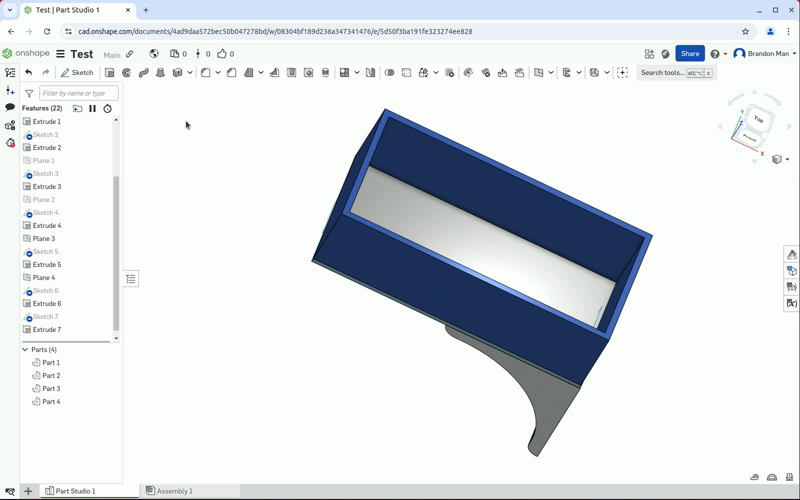
key(up, 2)
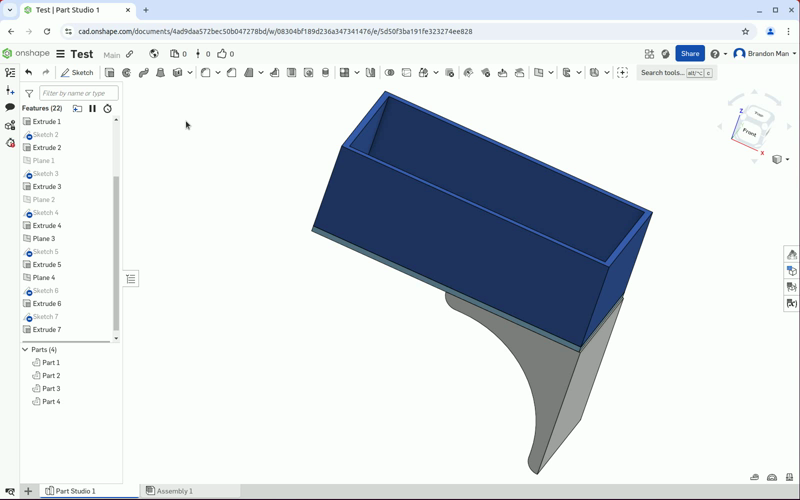
key(left, 2)
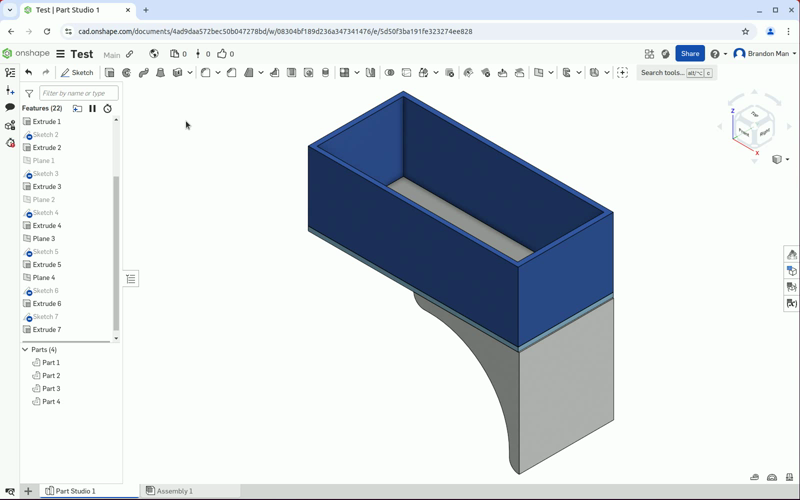
mouse_move(69, 111)
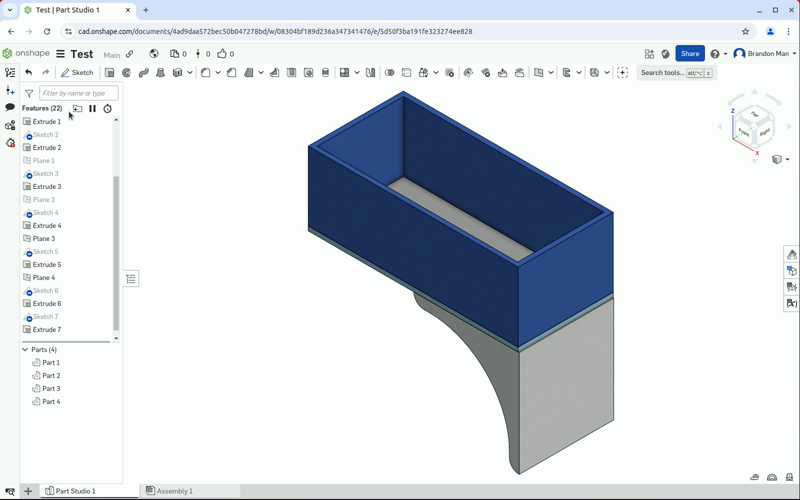
click(69, 111)